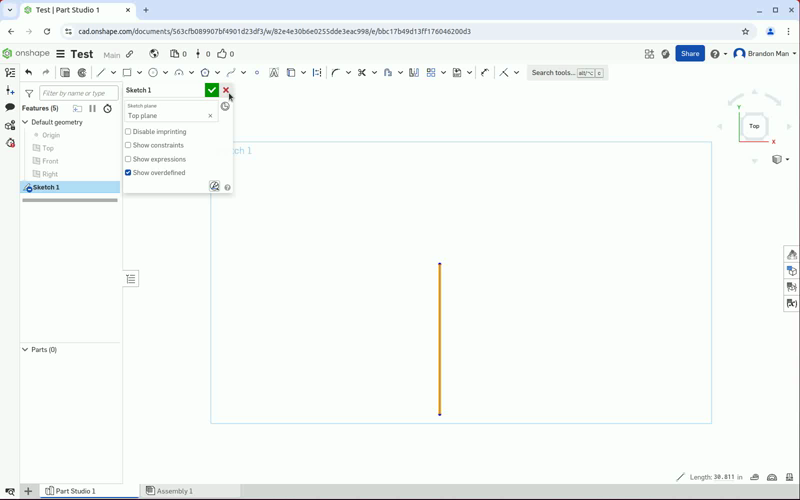
key(shift+h)
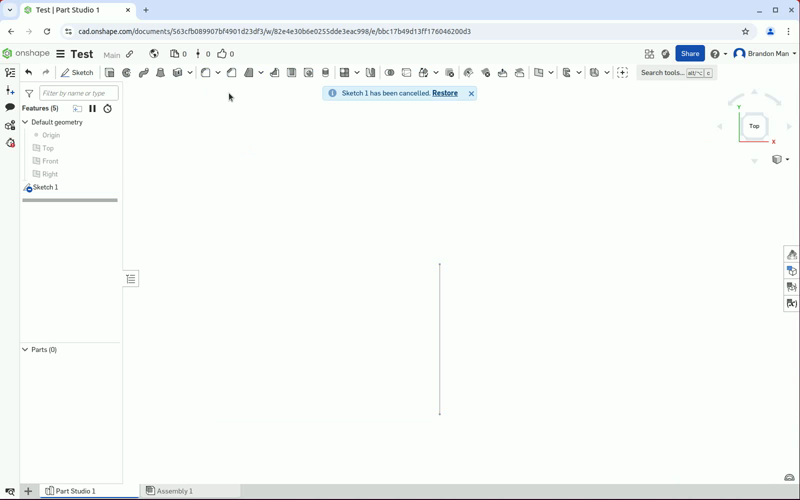
key(shift+s)
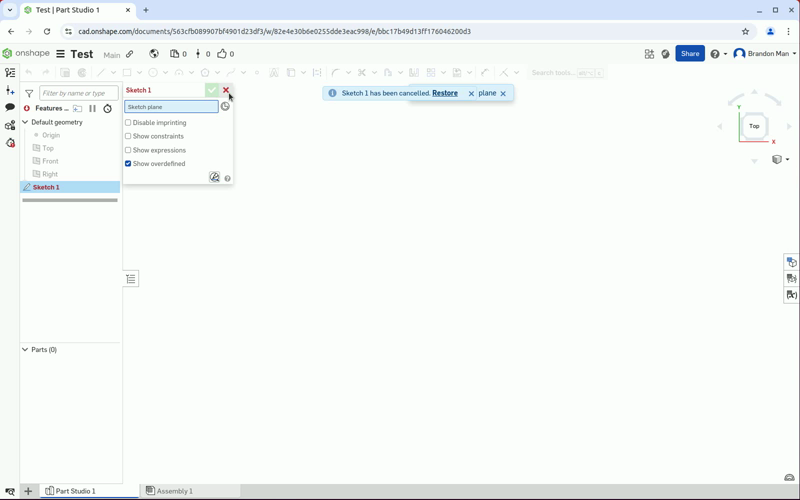
mouse_move(73, 150)
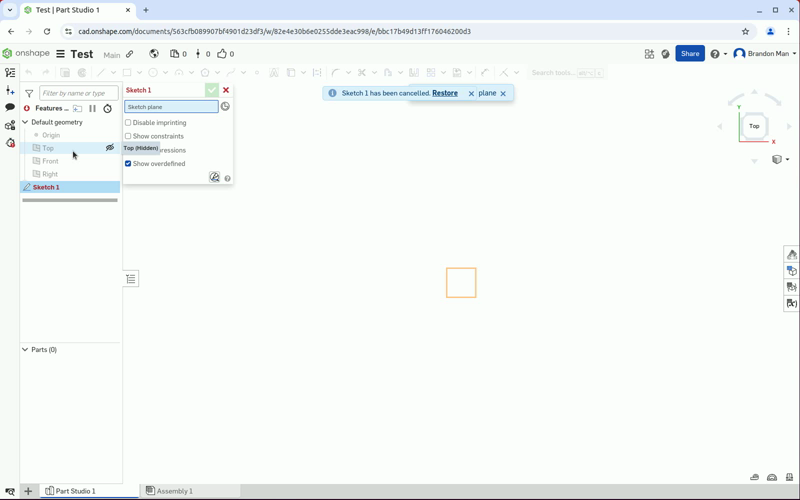
click(73, 150)
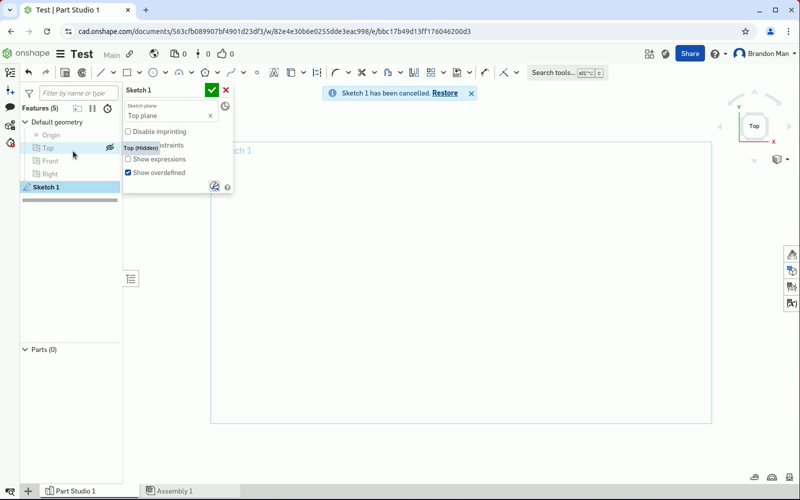
mouse_move(73, 352)
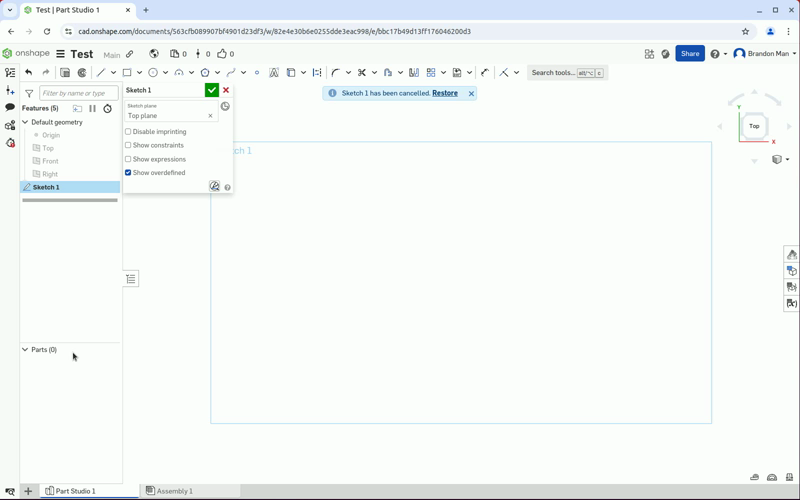
key(y)
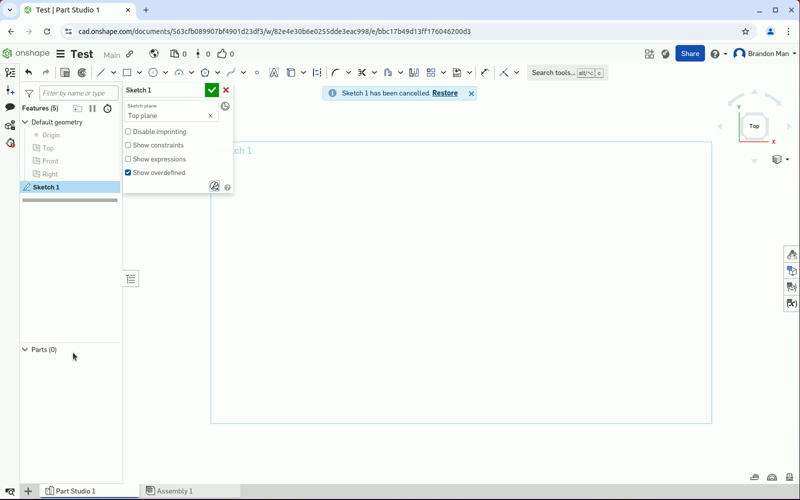
key(c)
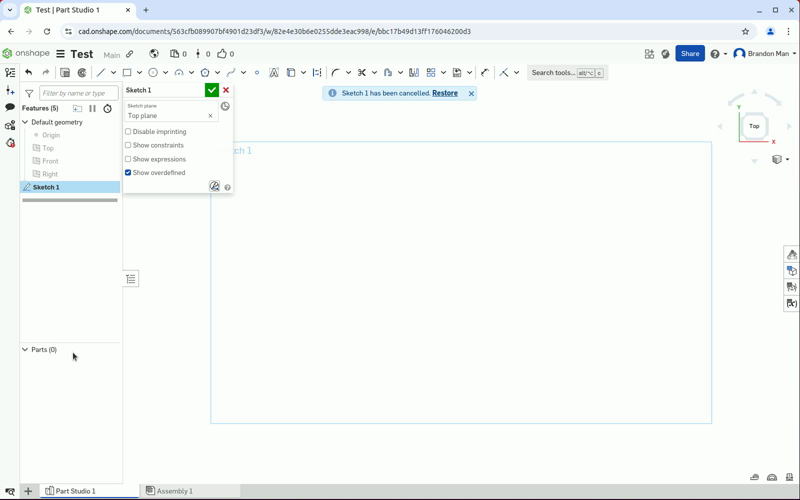
key_down(shift)
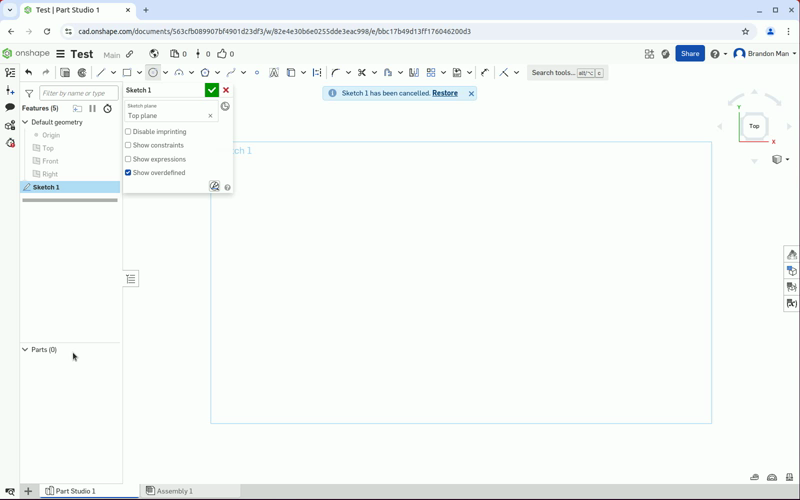
mouse_move(528, 321)
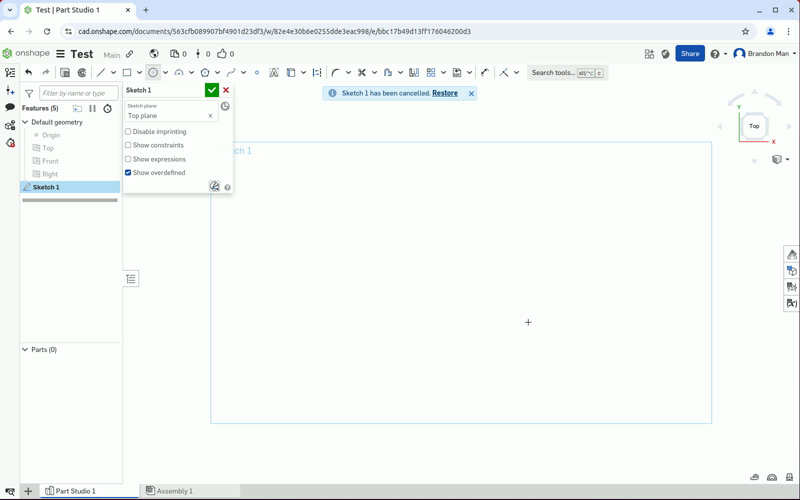
click(528, 321)
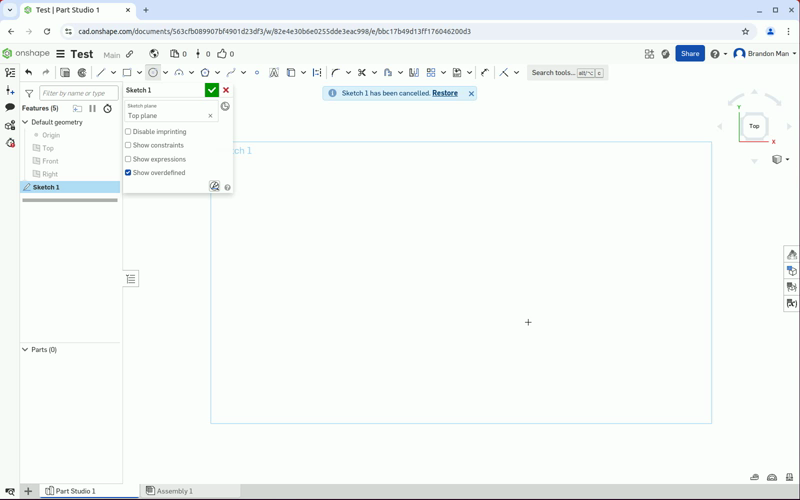
key_up(shift)
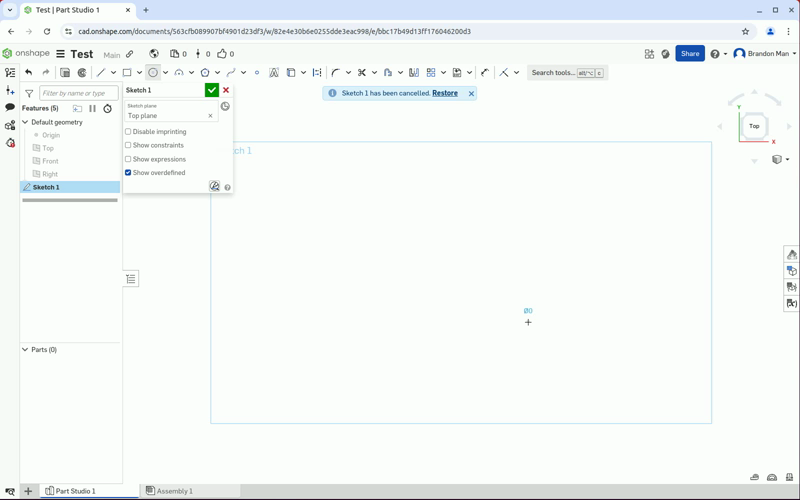
mouse_move(556, 321)
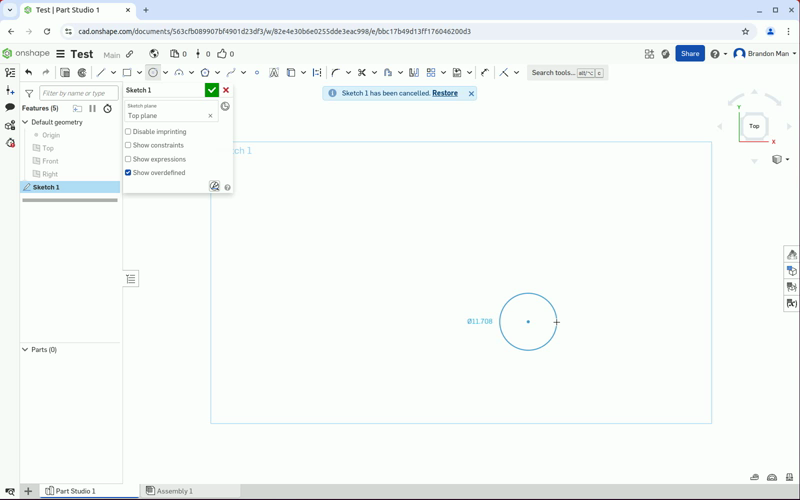
click(556, 321)
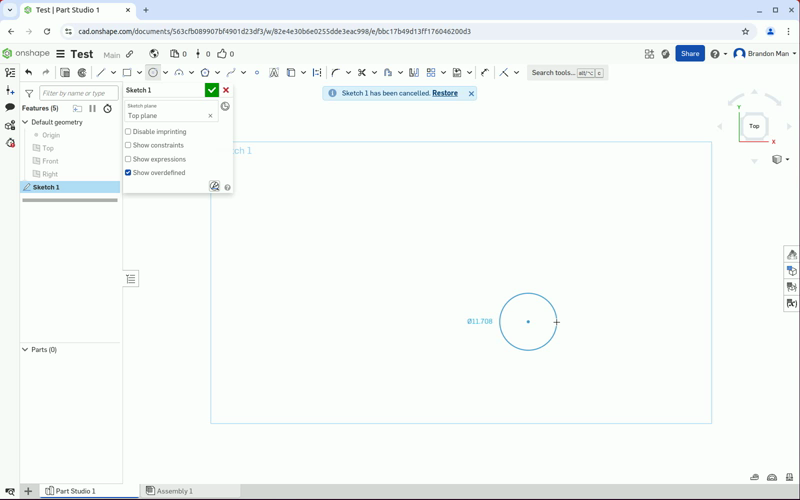
key(esc)
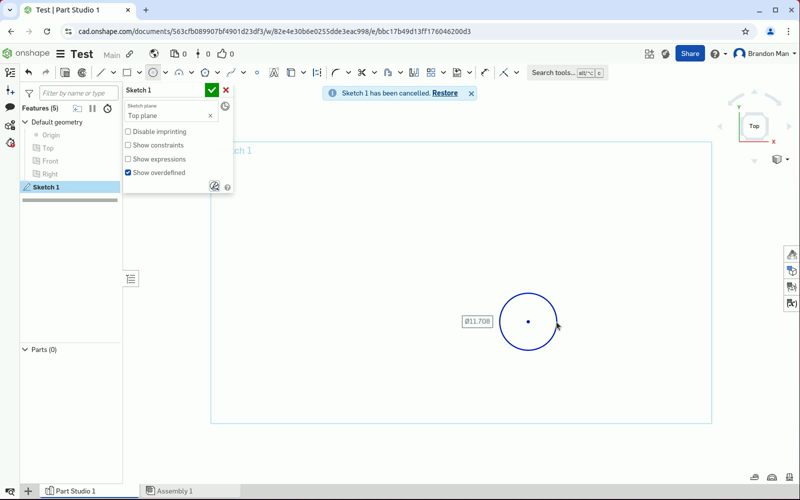
mouse_move(508, 321)
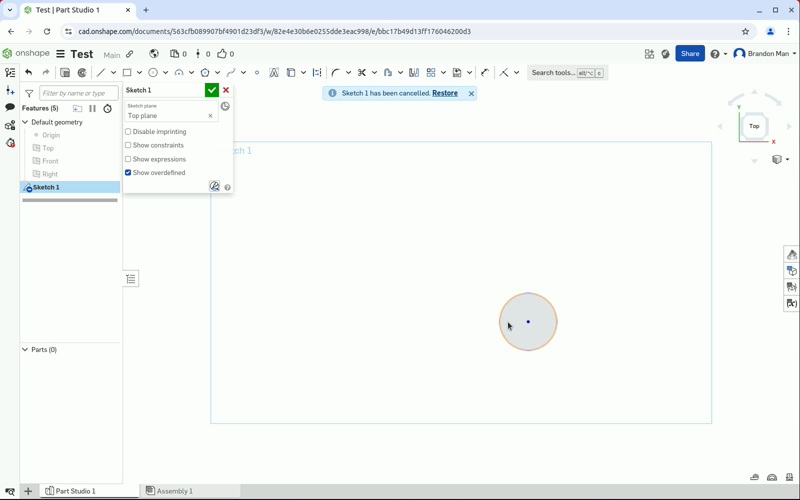
click(508, 321)
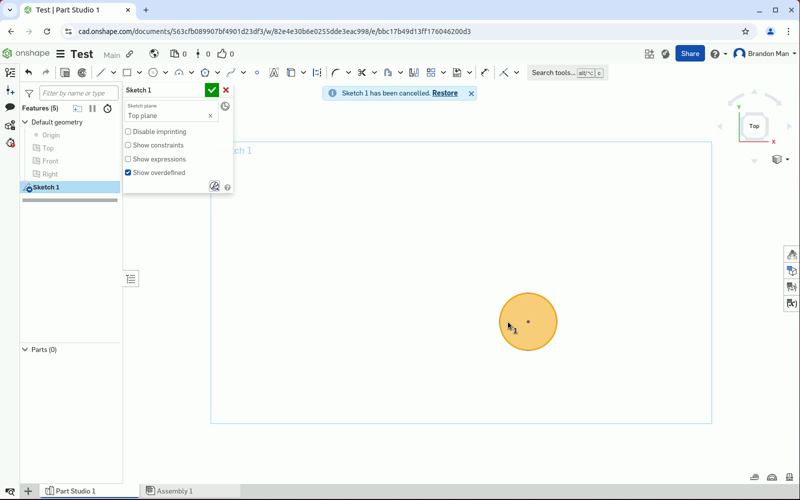
mouse_move(73, 352)
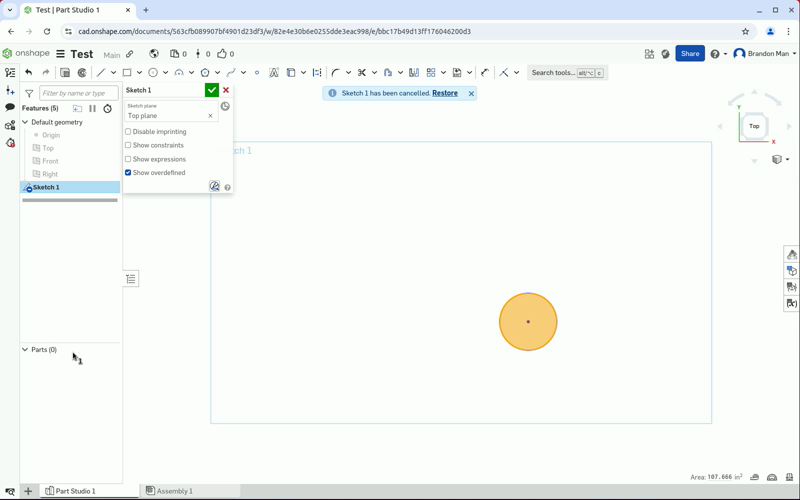
key(shift+y)
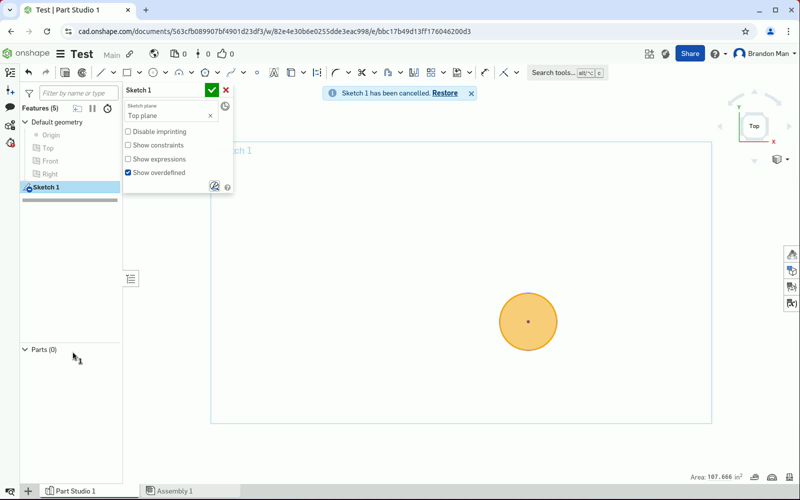
key(shift+e)
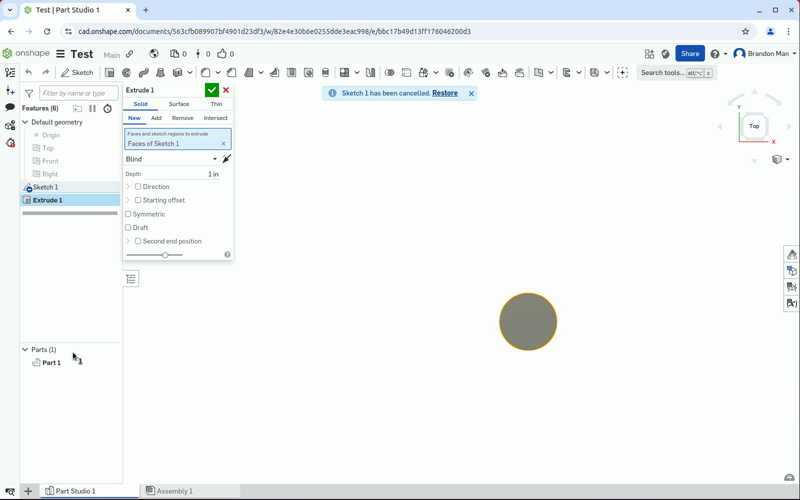
mouse_move(143, 106)
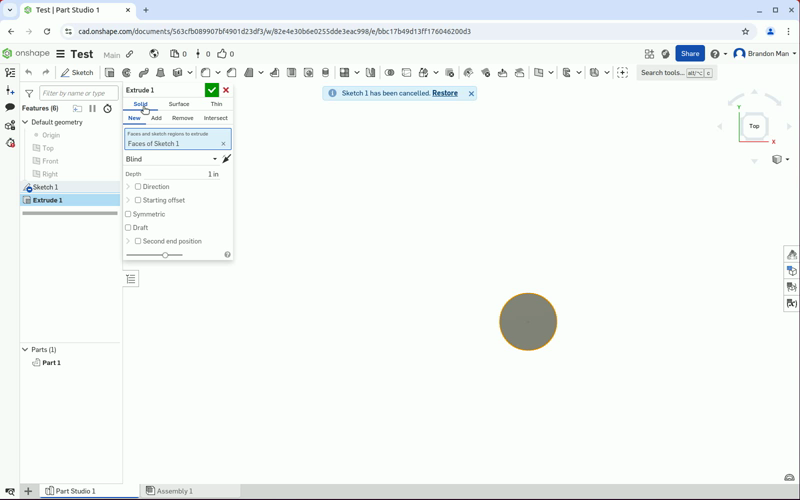
click(143, 106)
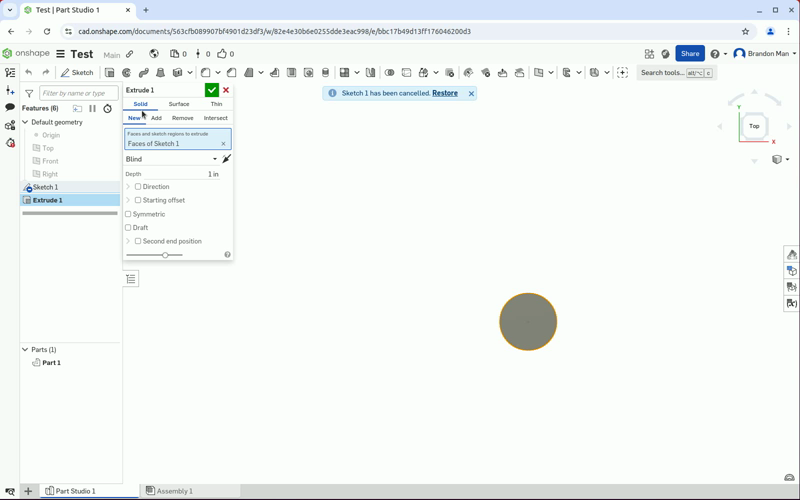
mouse_move(137, 120)
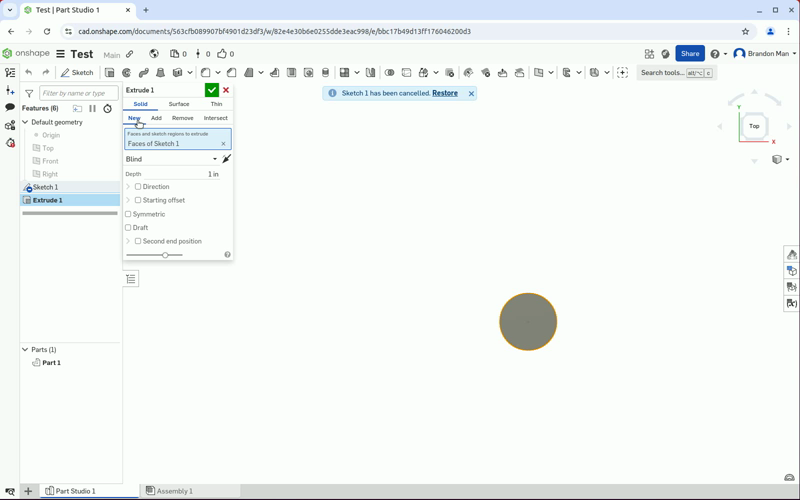
click(137, 120)
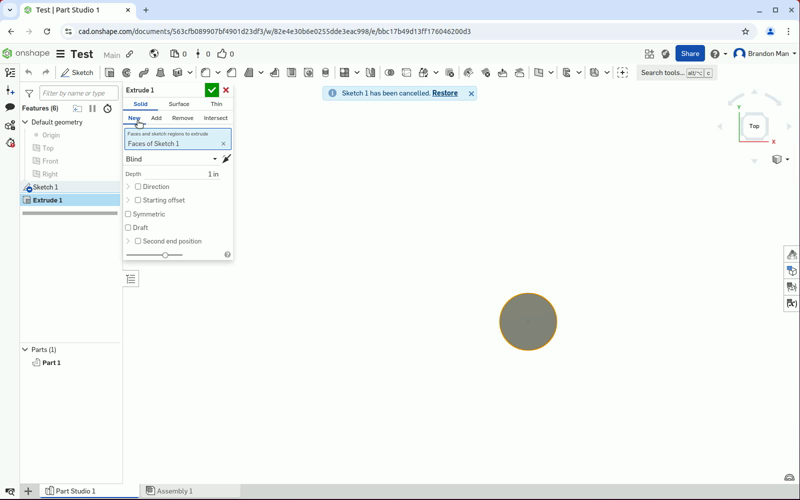
key(tab, 4)
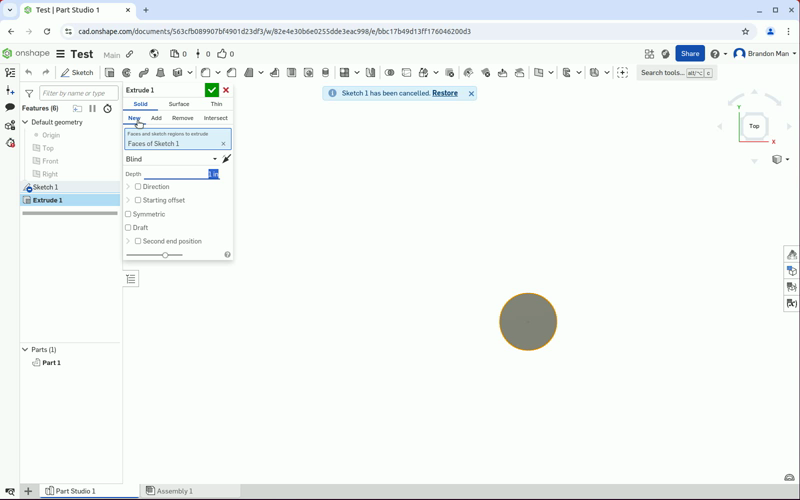
text(3.37)
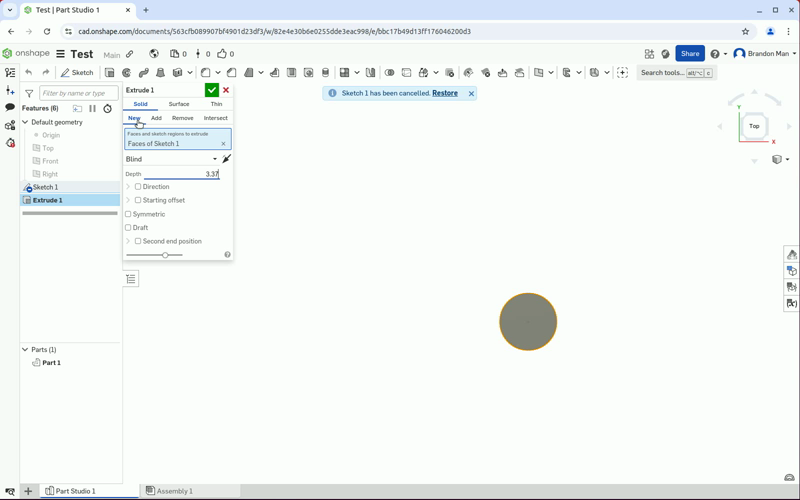
key(enter)
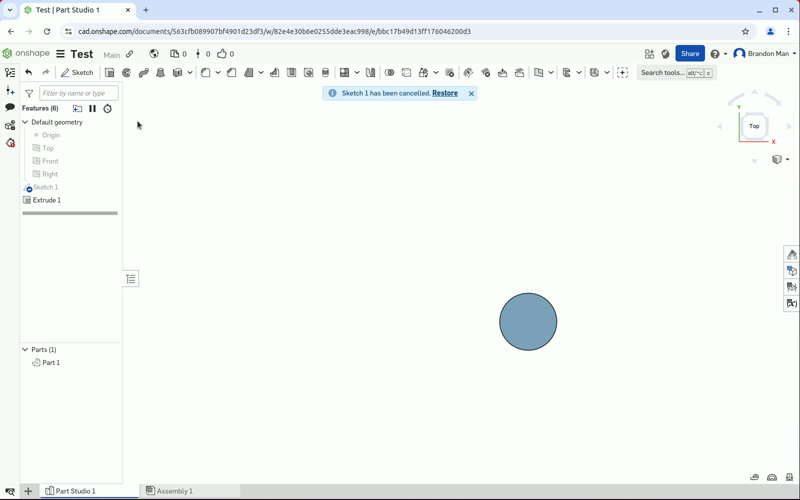
key(shift+h)
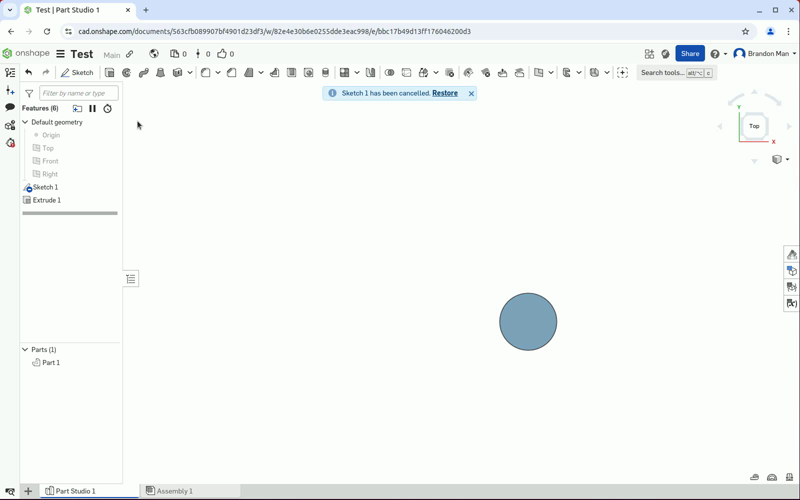
key(shift+h)
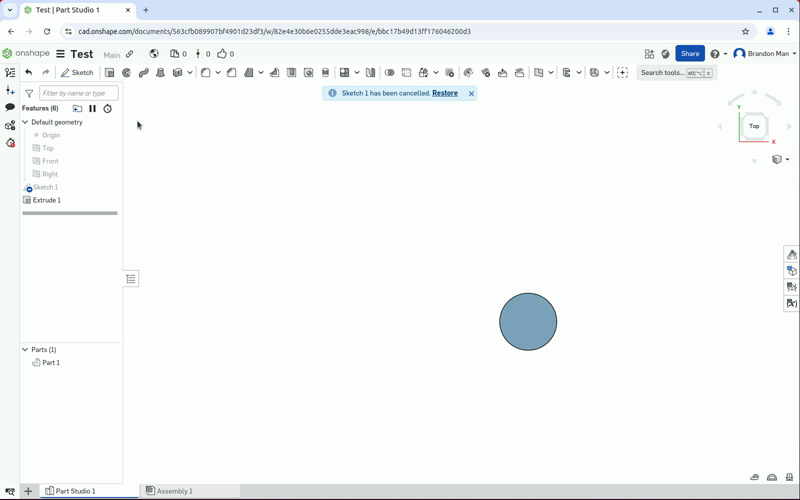
mouse_move(73, 189)
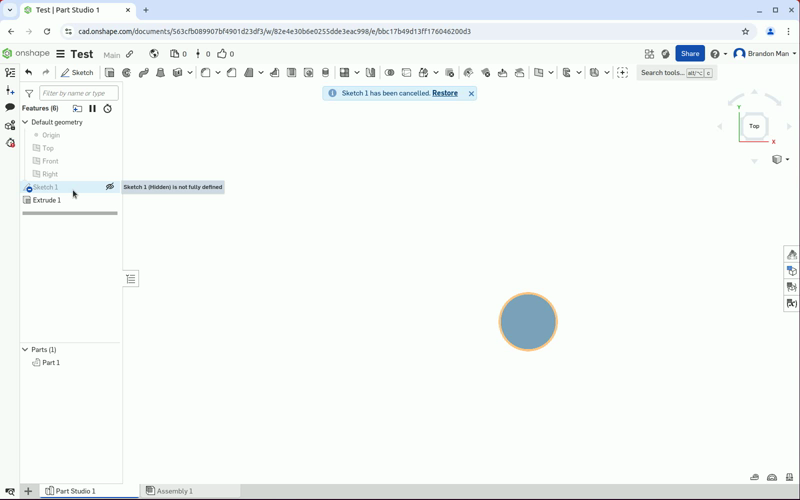
click(73, 189)
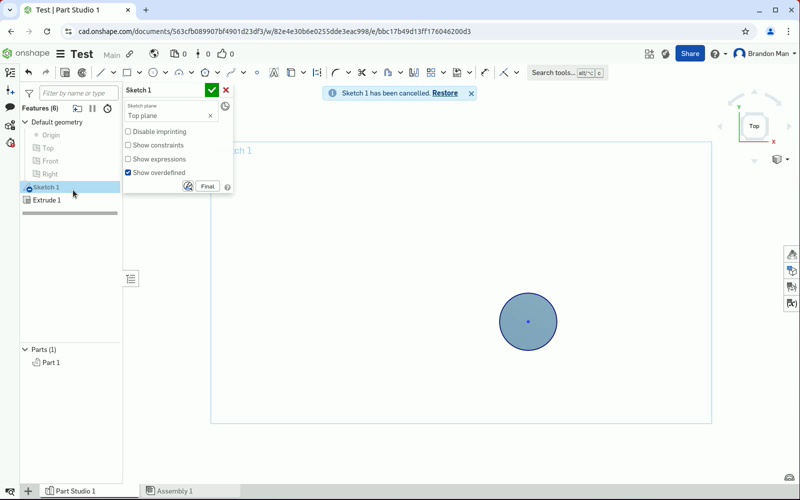
mouse_move(229, 92)
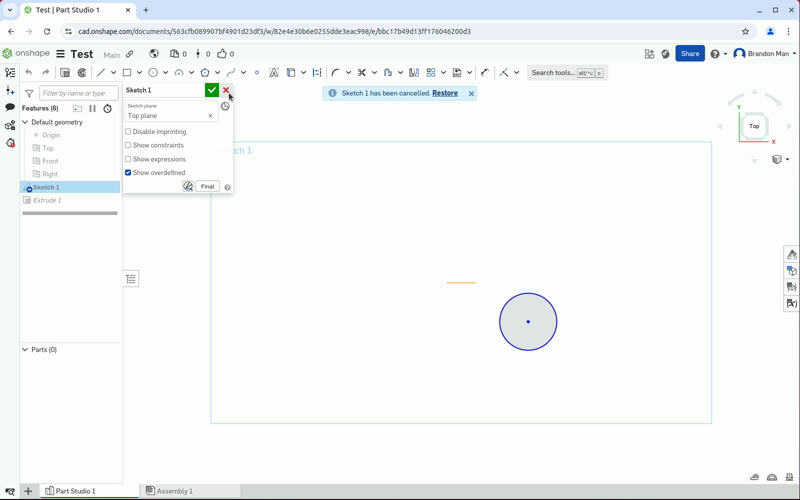
click(229, 92)
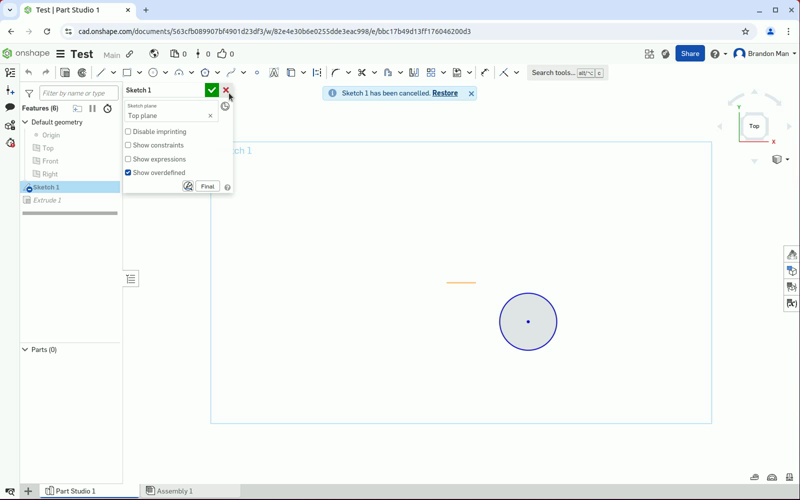
key(shift+s)
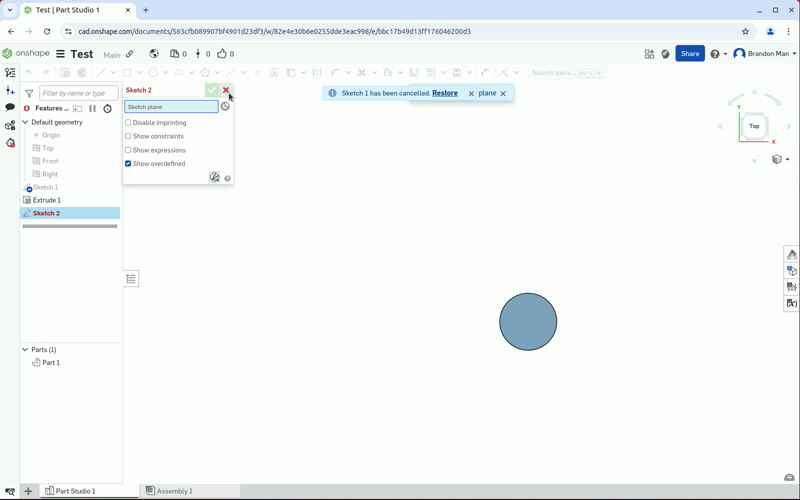
mouse_move(73, 150)
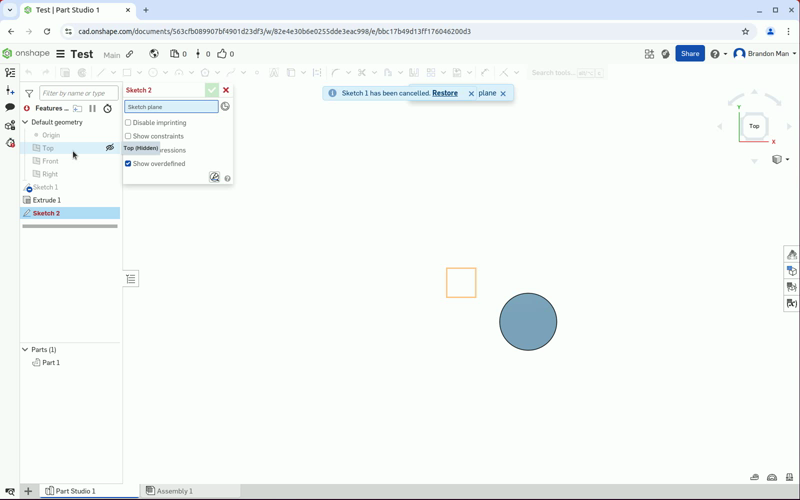
click(73, 150)
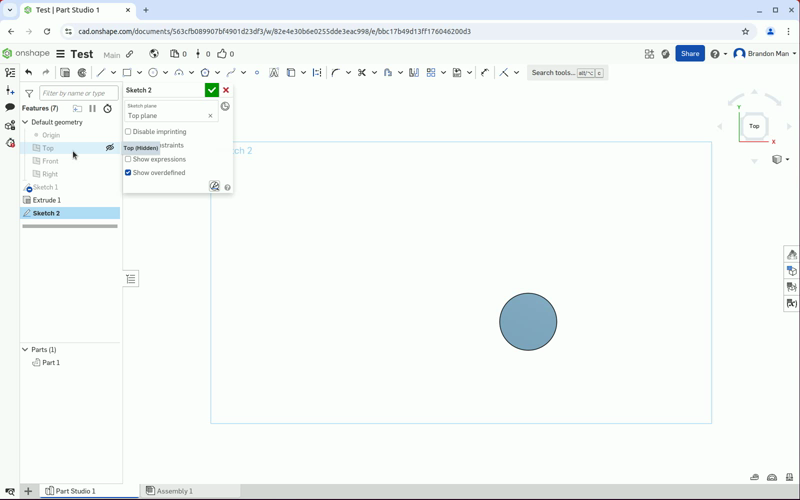
mouse_move(73, 352)
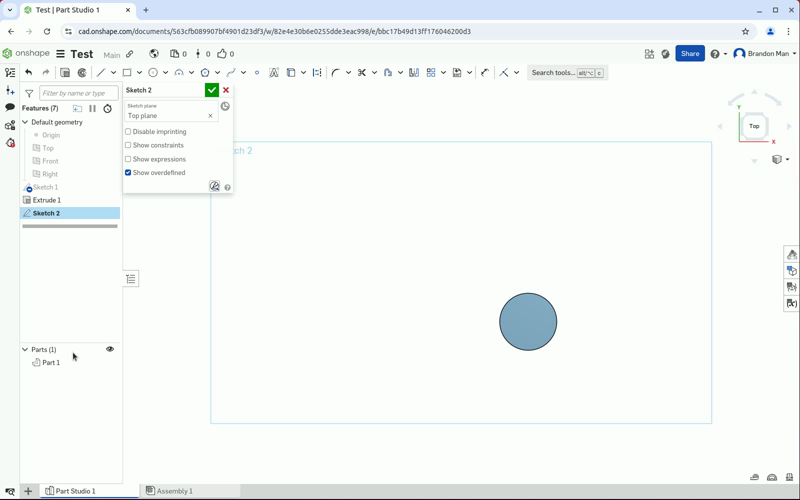
key(y)
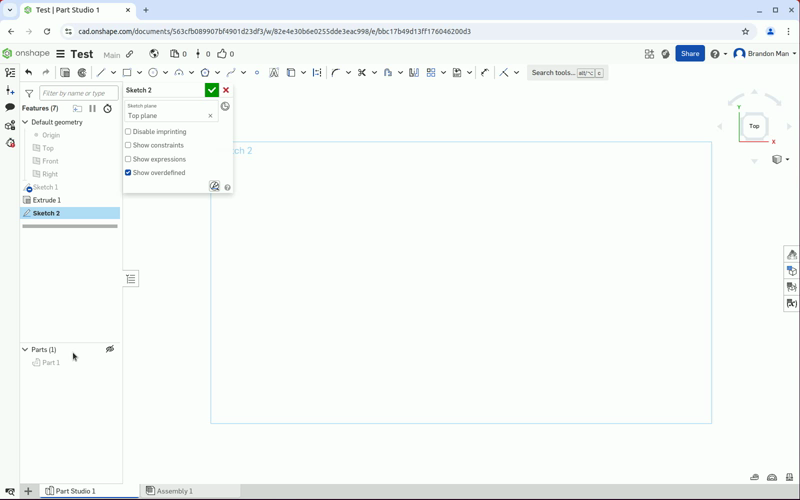
key(c)
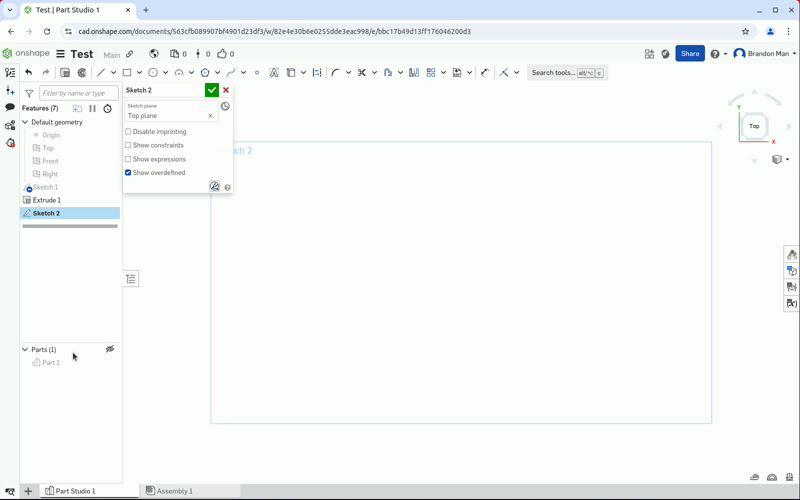
key_down(shift)
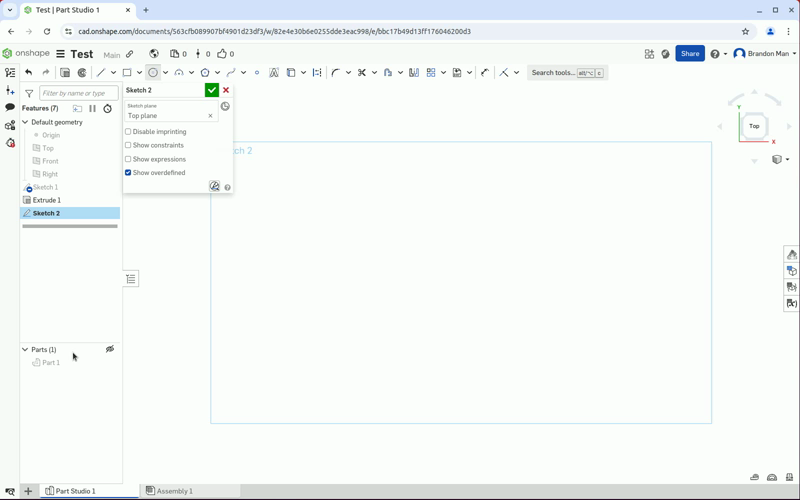
mouse_move(461, 282)
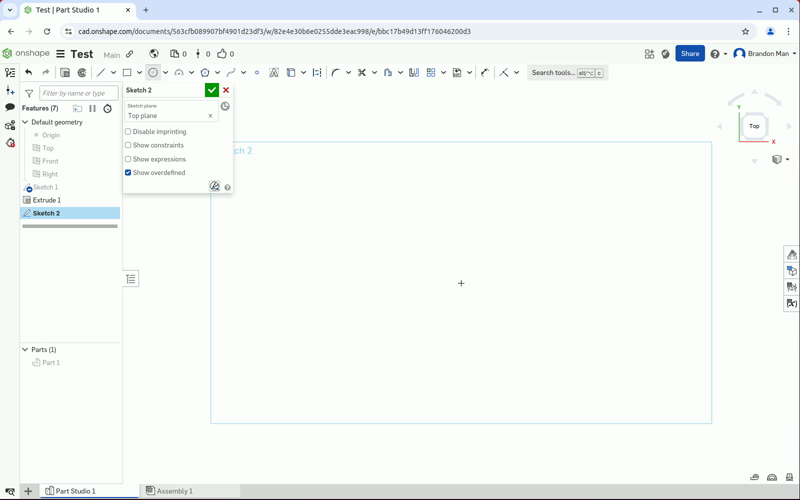
click(461, 282)
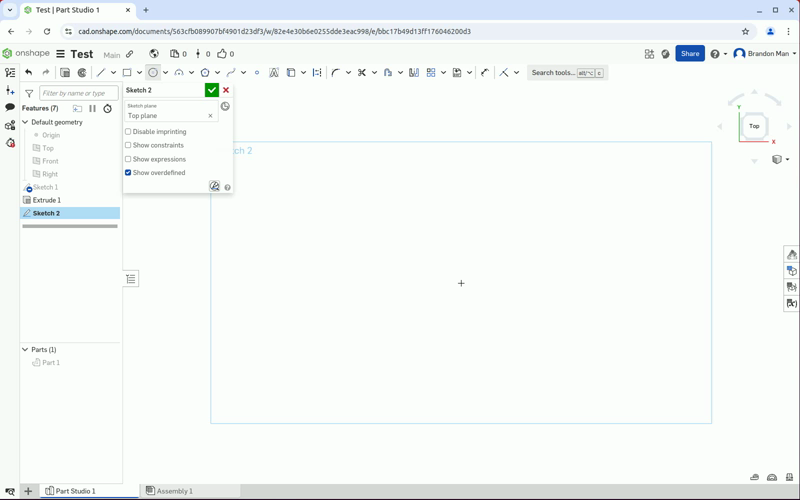
key_up(shift)
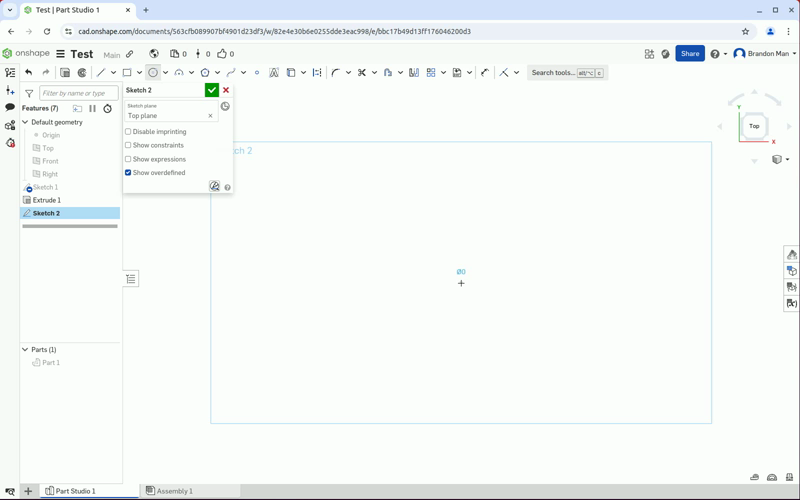
mouse_move(497, 282)
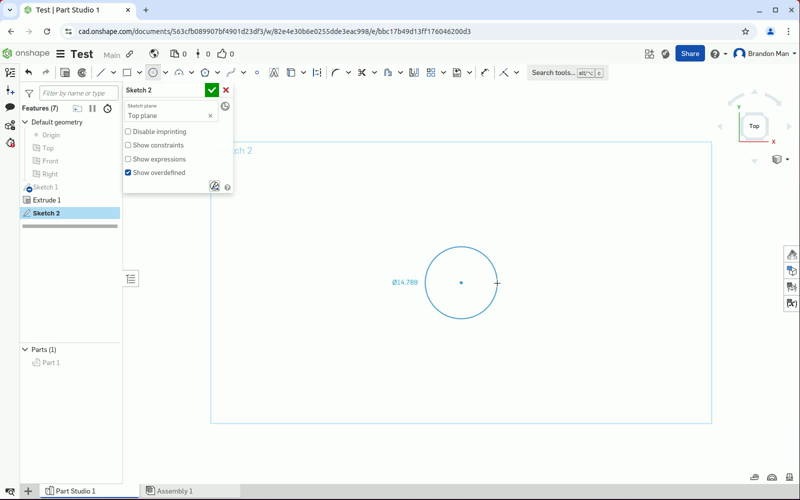
click(497, 282)
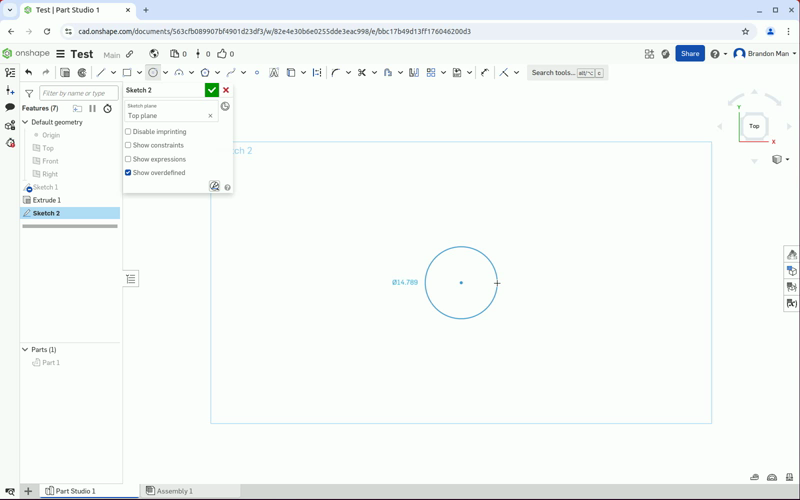
key(esc)
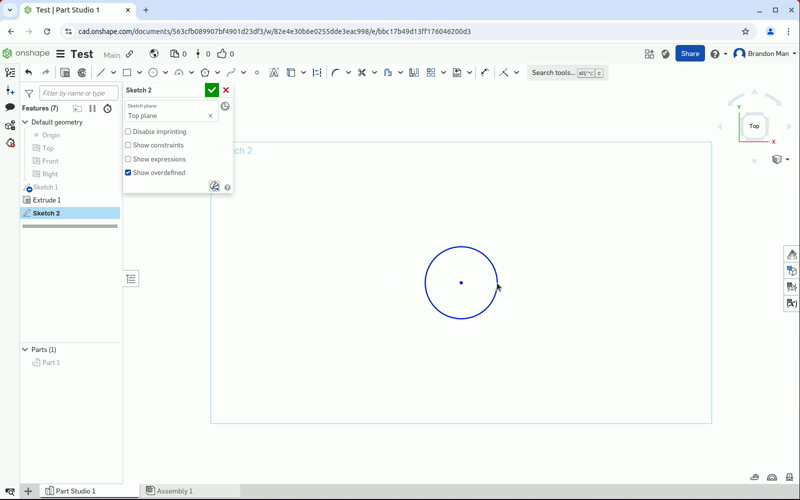
key(c)
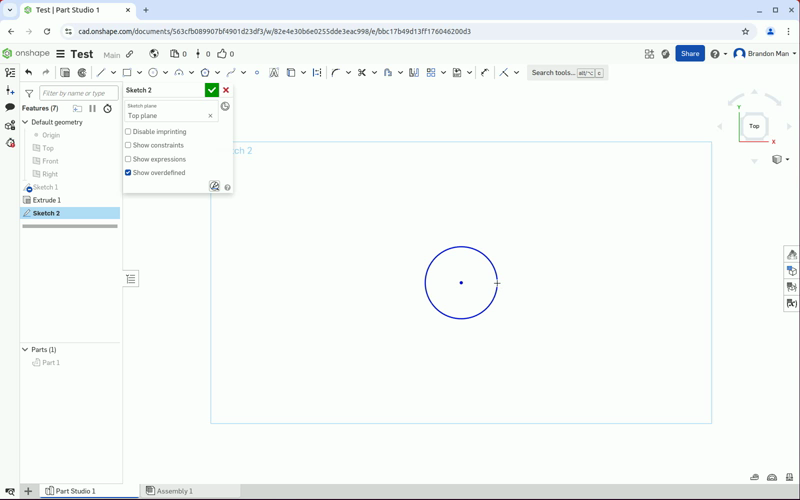
key_down(shift)
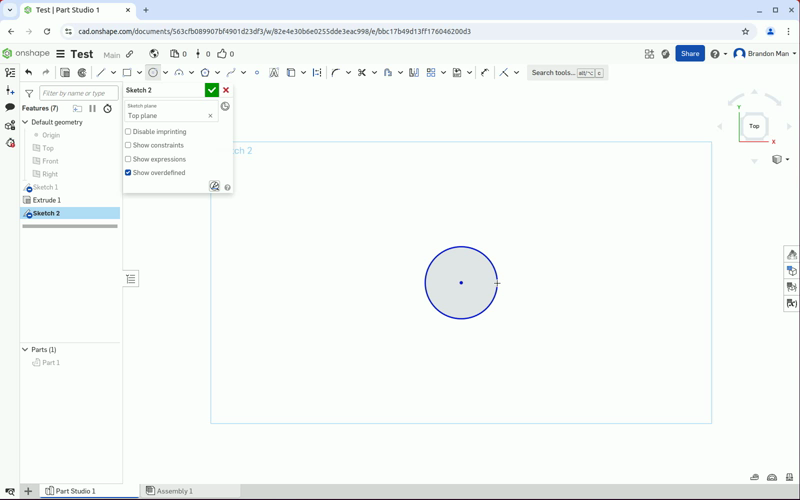
mouse_move(461, 282)
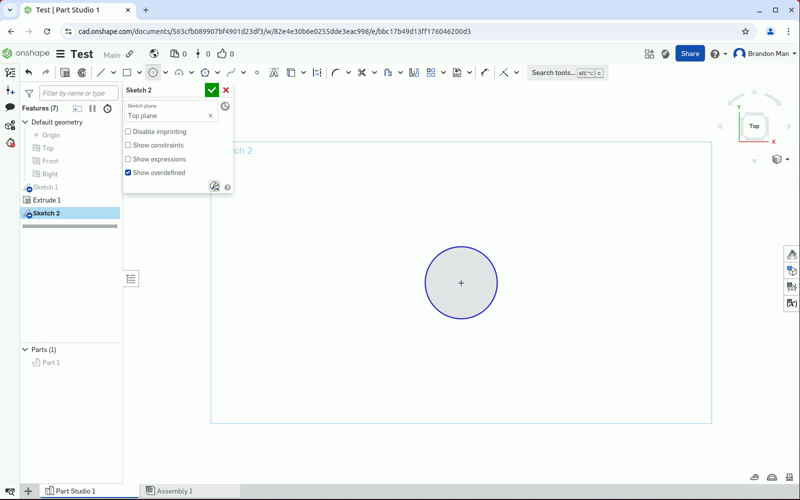
click(461, 282)
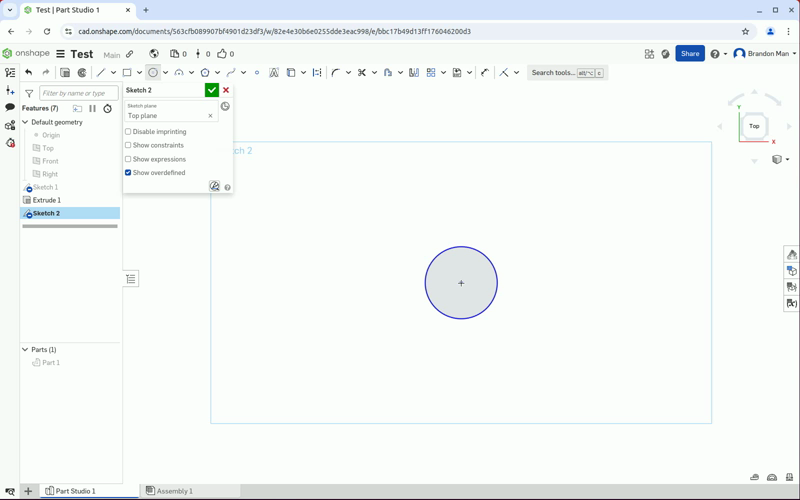
key_up(shift)
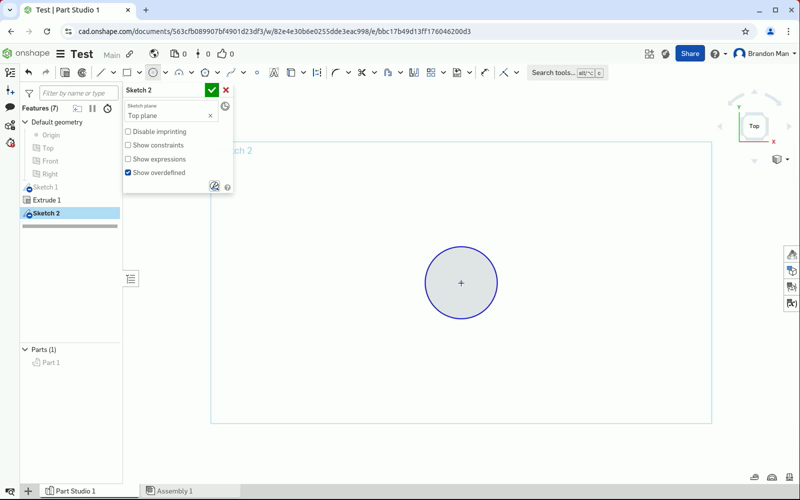
mouse_move(489, 282)
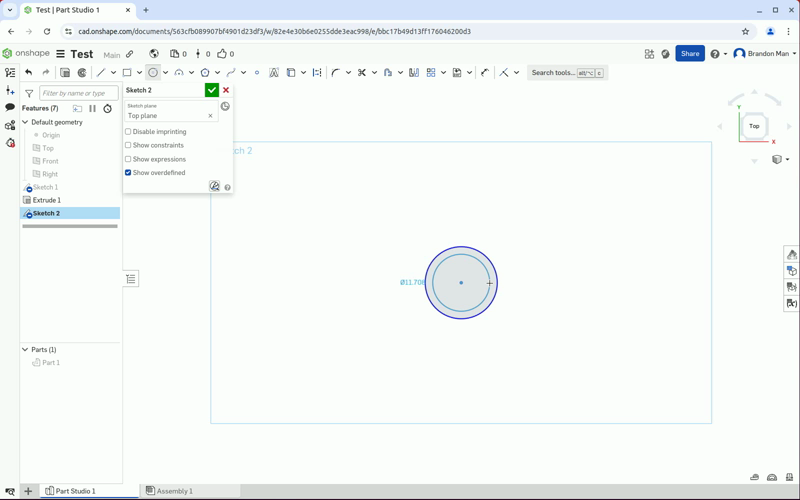
click(489, 282)
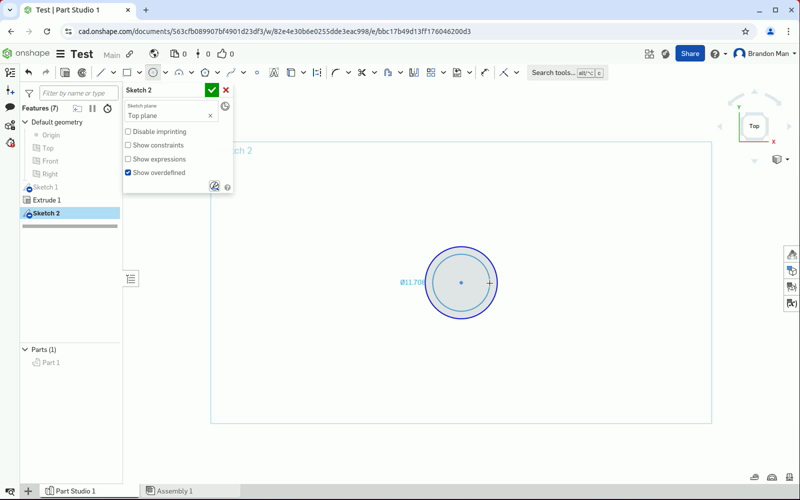
key(esc)
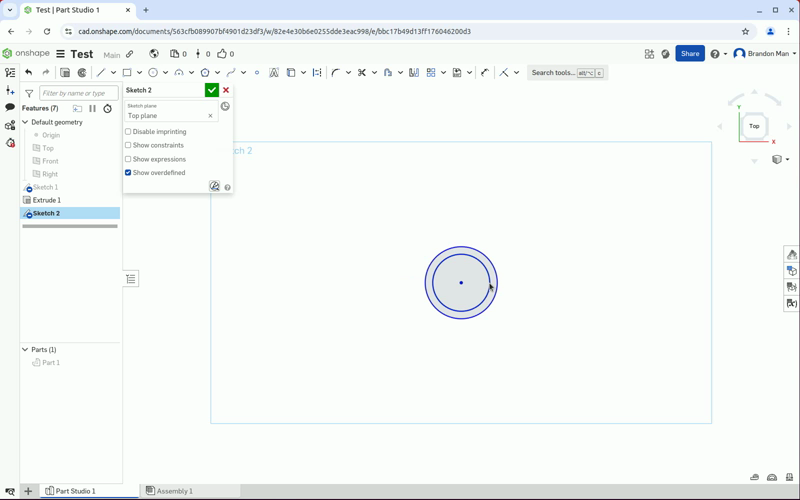
mouse_move(450, 255)
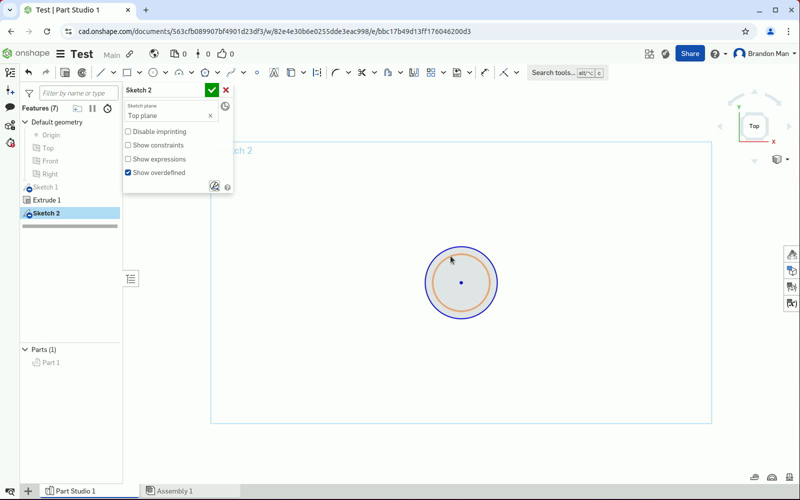
scroll(6)
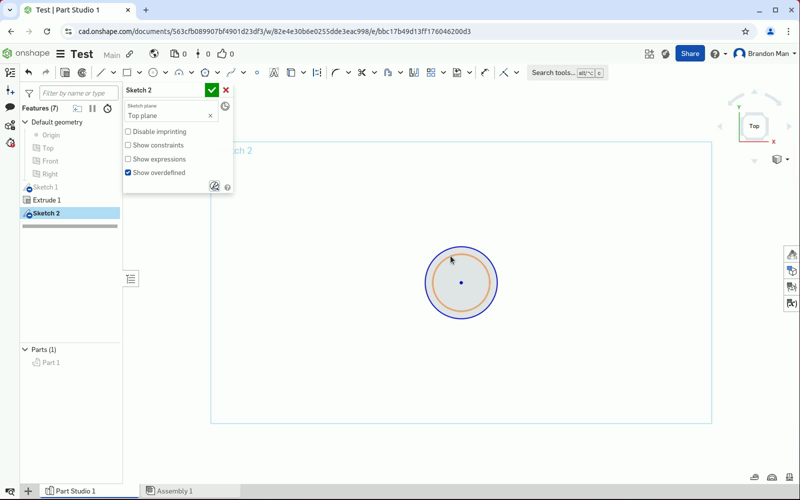
scroll(6)
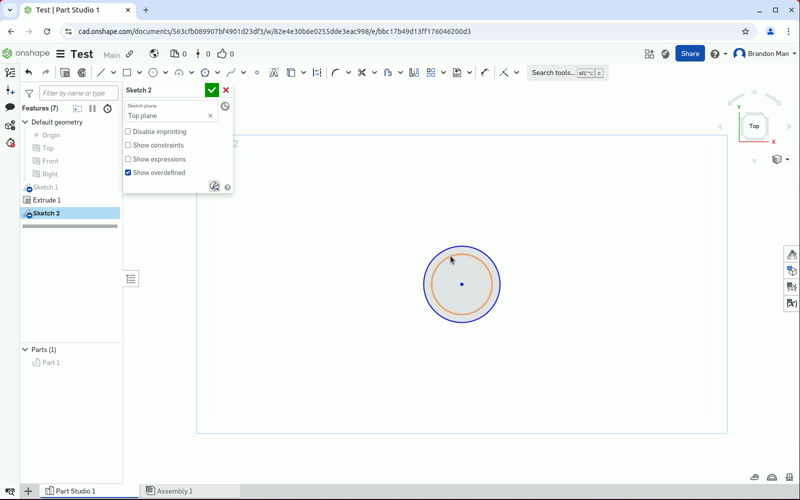
scroll(6)
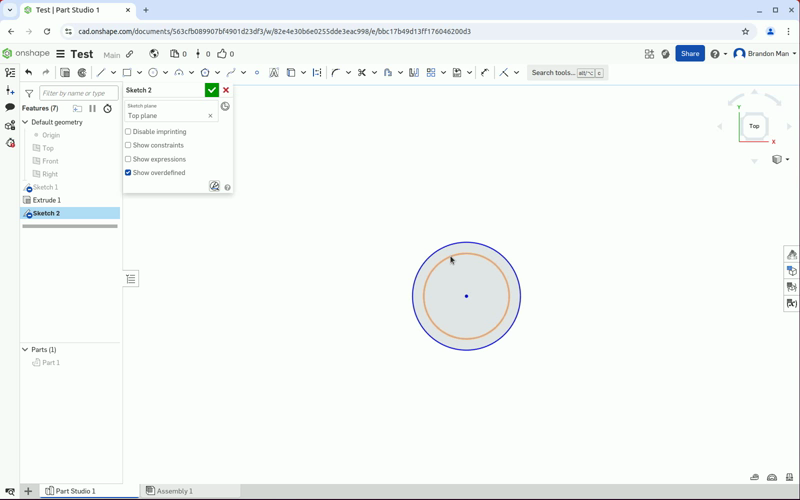
scroll(6)
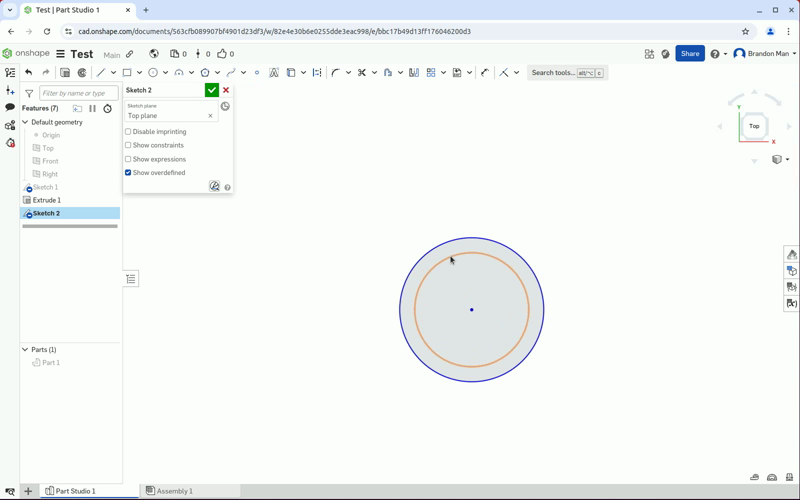
scroll(6)
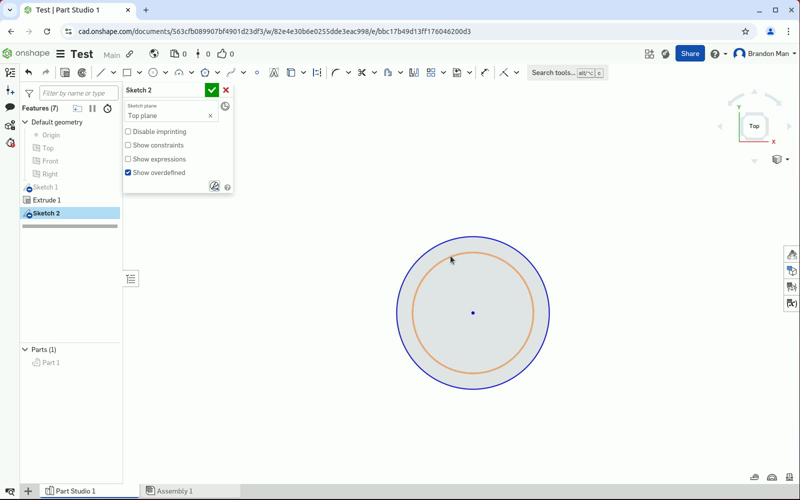
scroll(6)
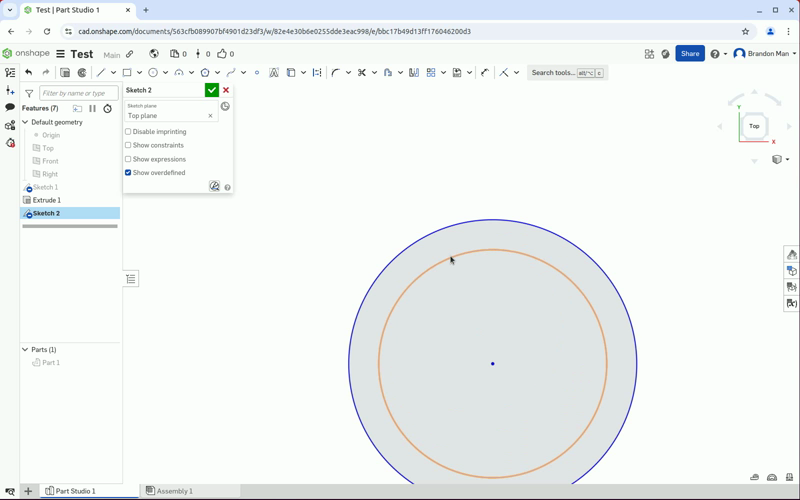
scroll(6)
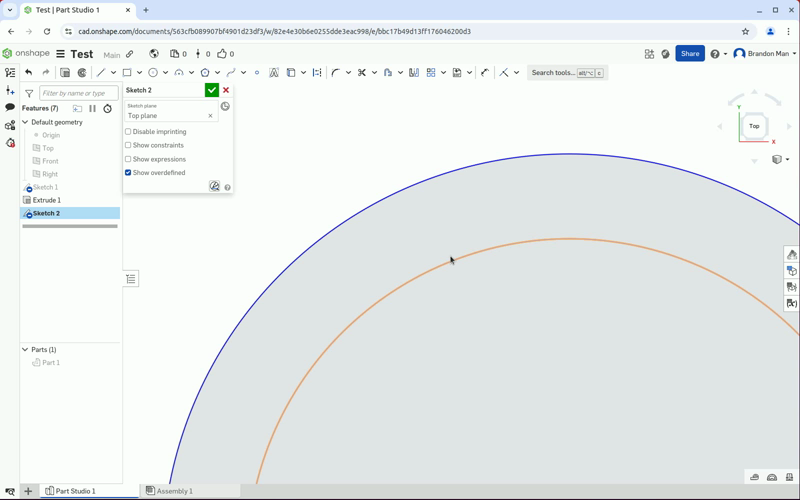
click(450, 255)
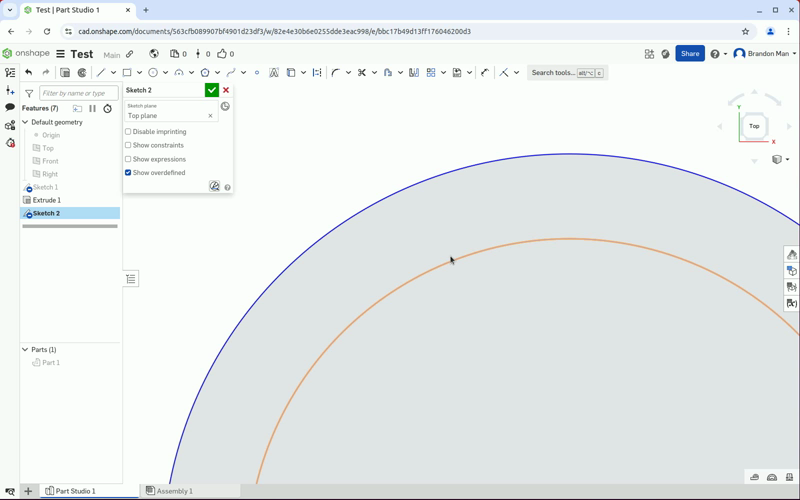
scroll(-6)
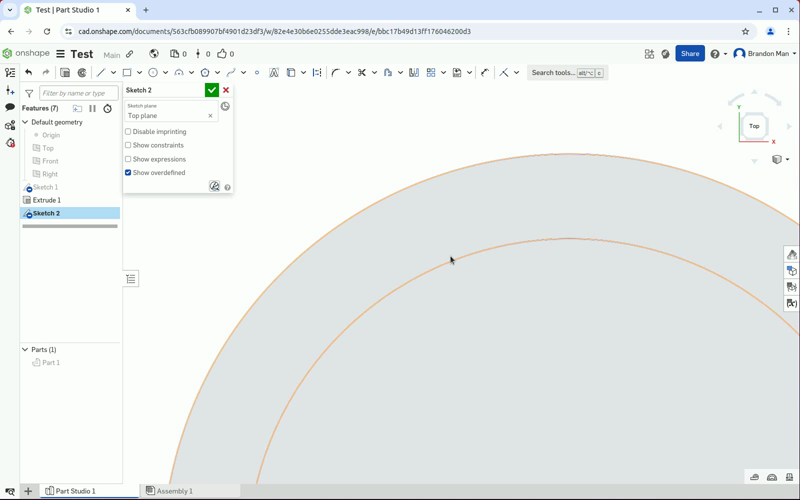
scroll(-6)
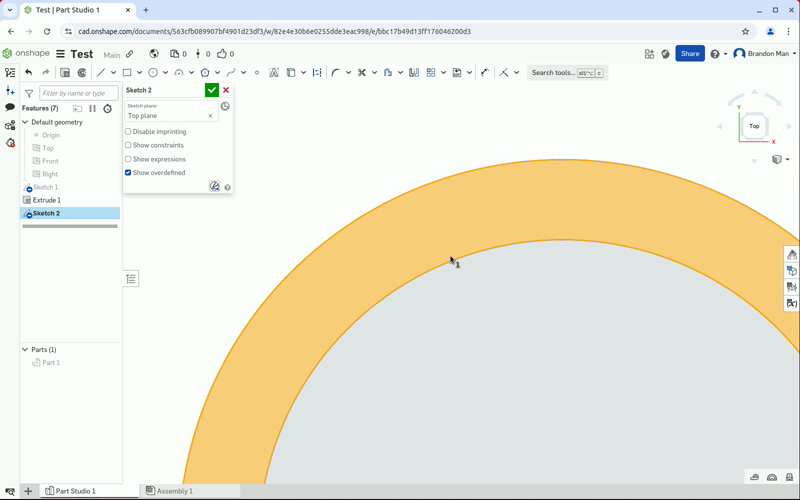
scroll(-6)
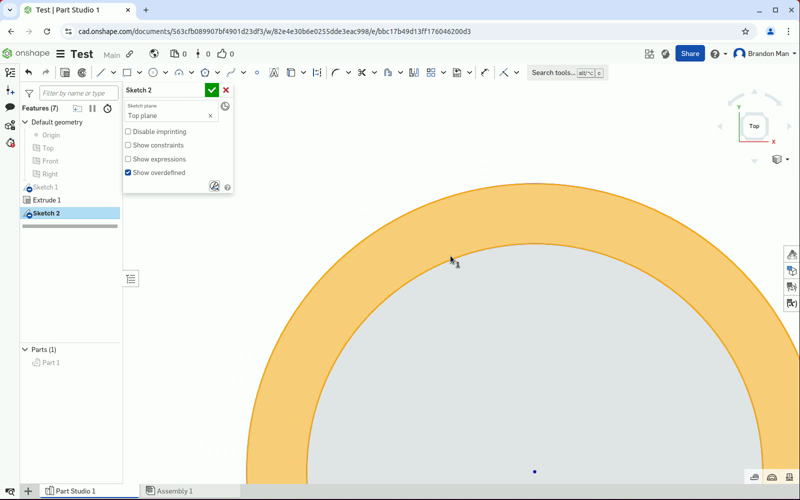
scroll(-6)
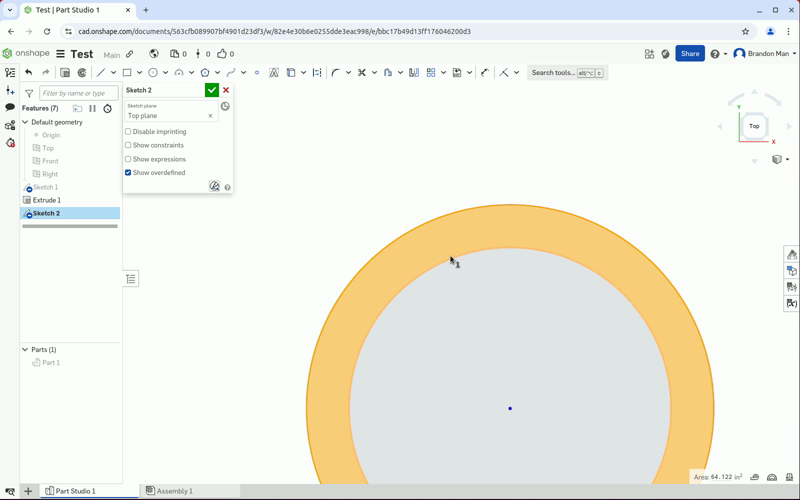
scroll(-6)
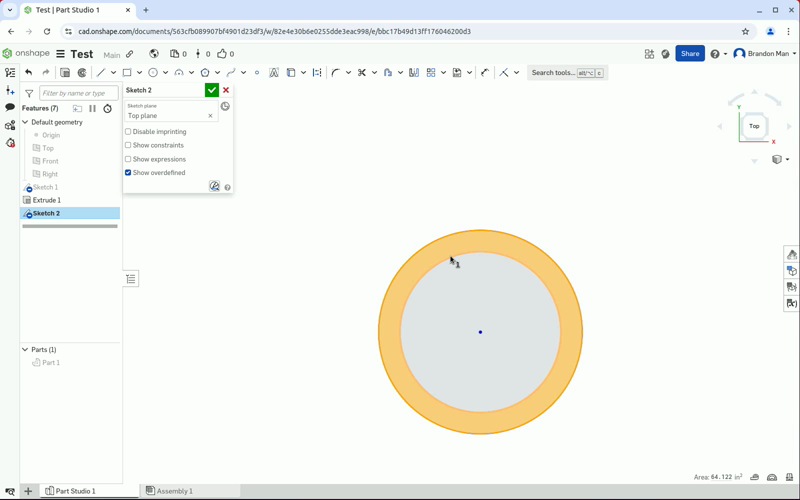
scroll(-6)
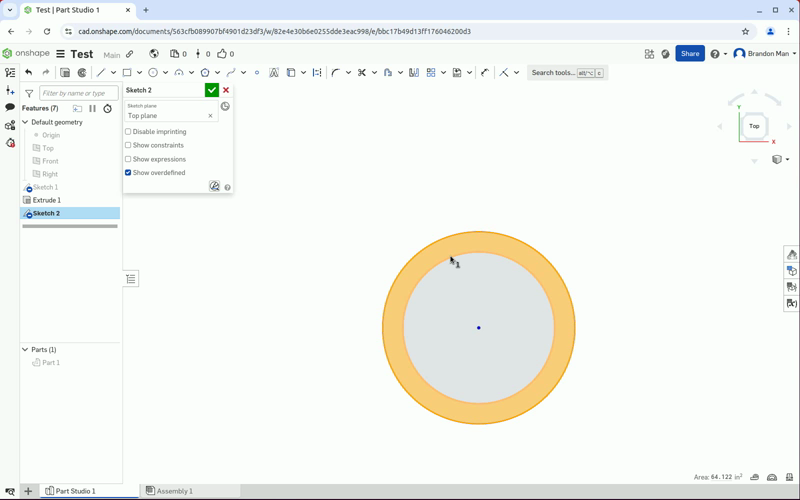
scroll(-6)
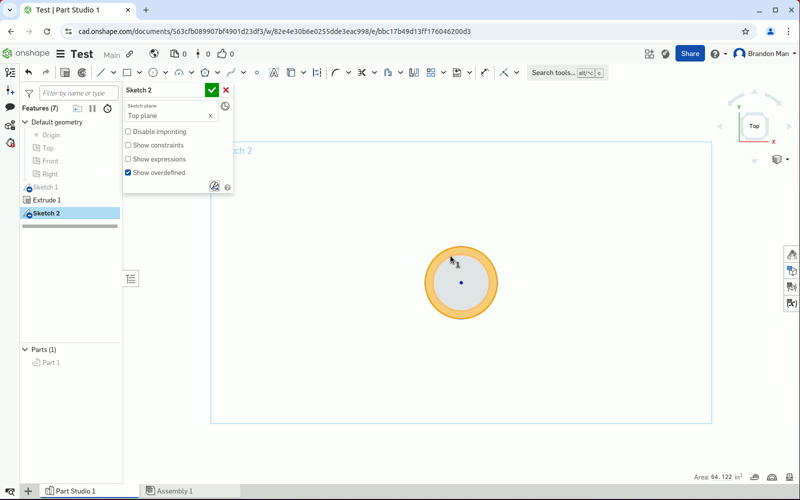
mouse_move(73, 352)
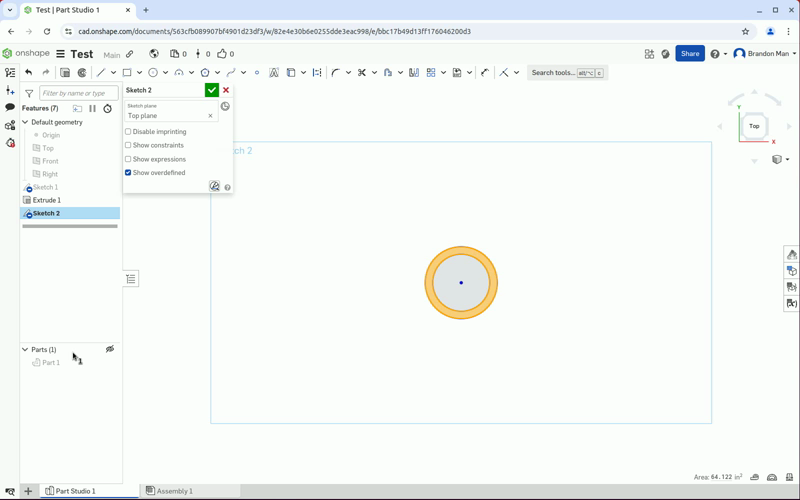
key(shift+y)
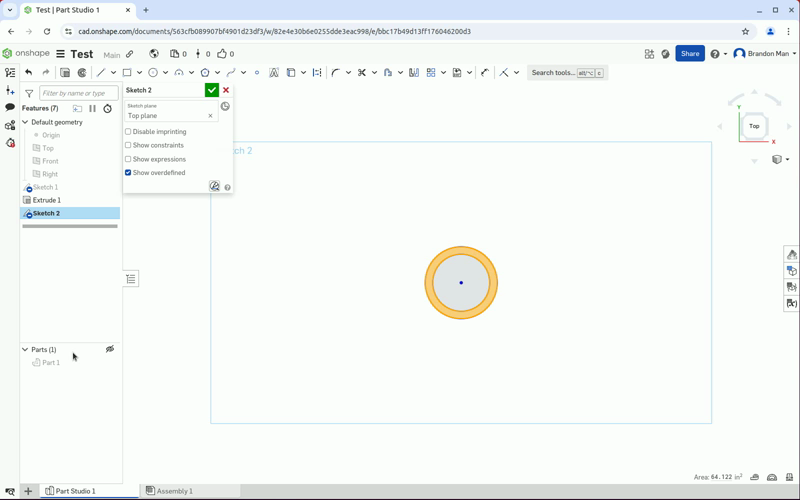
key(shift+e)
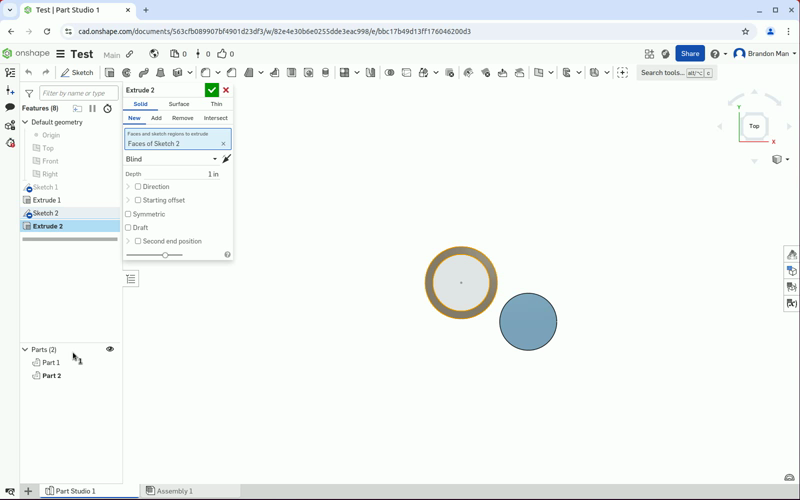
mouse_move(143, 106)
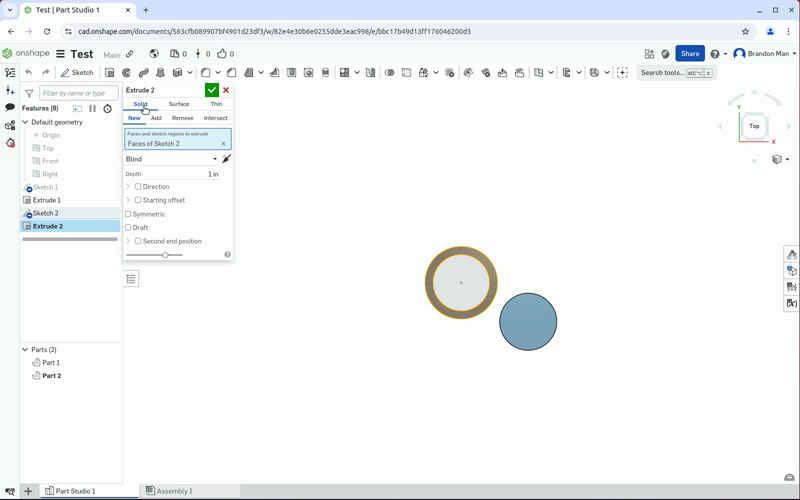
click(143, 106)
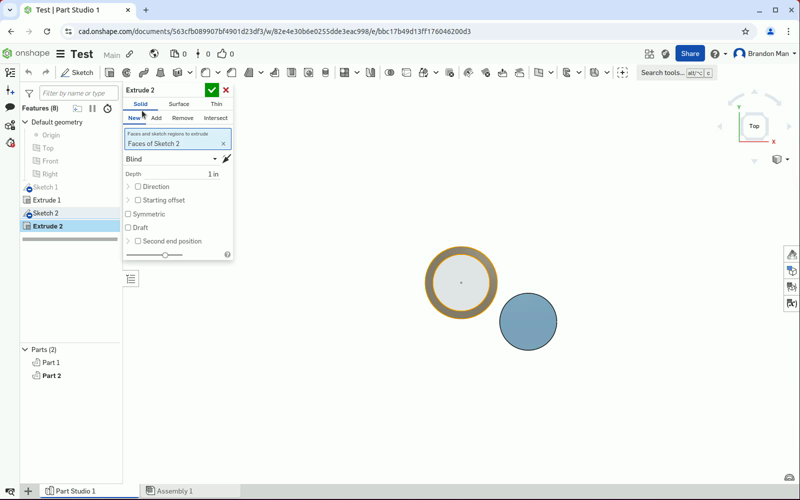
mouse_move(137, 120)
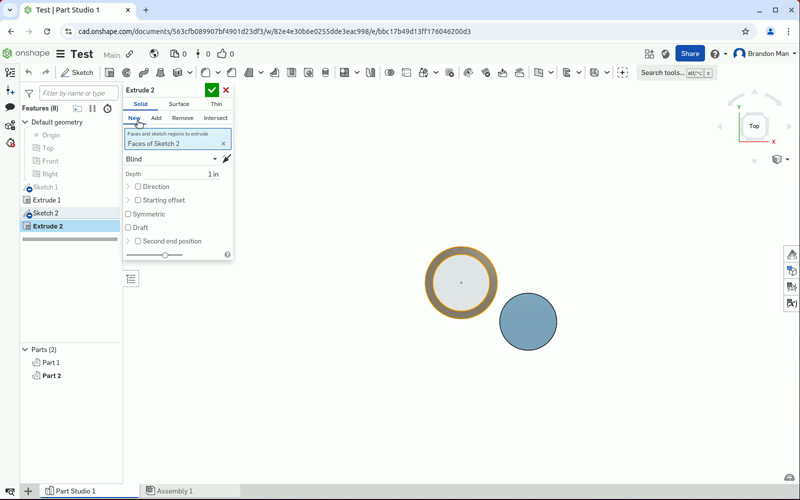
click(137, 120)
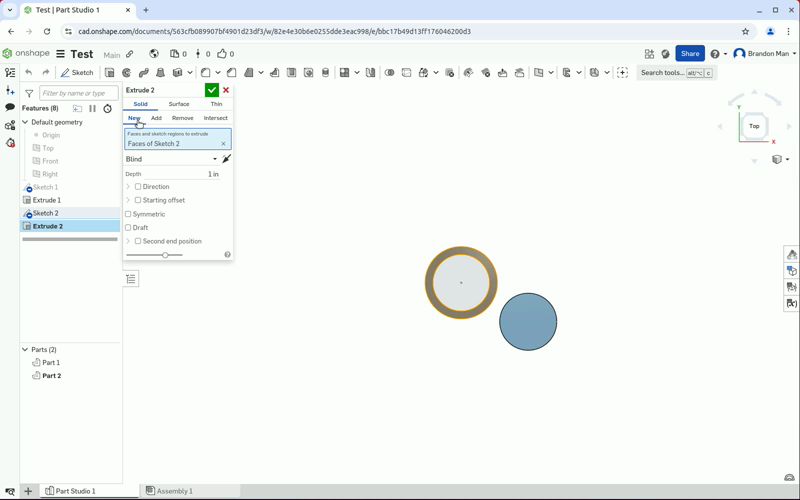
key(tab, 4)
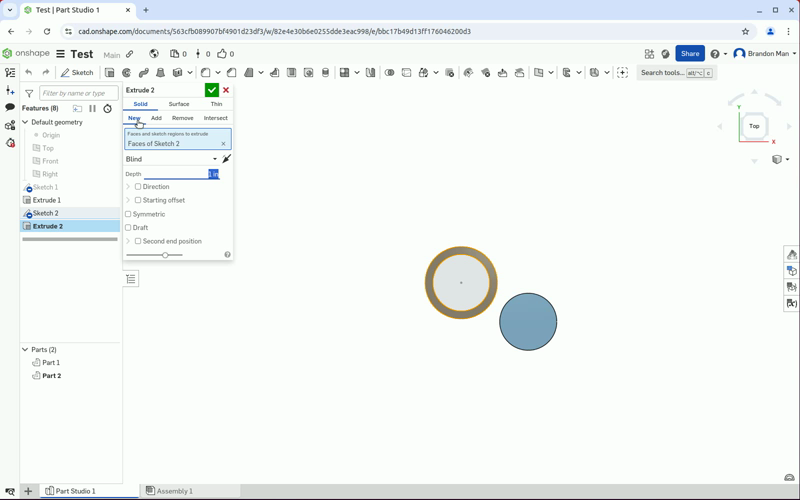
text(3.37)
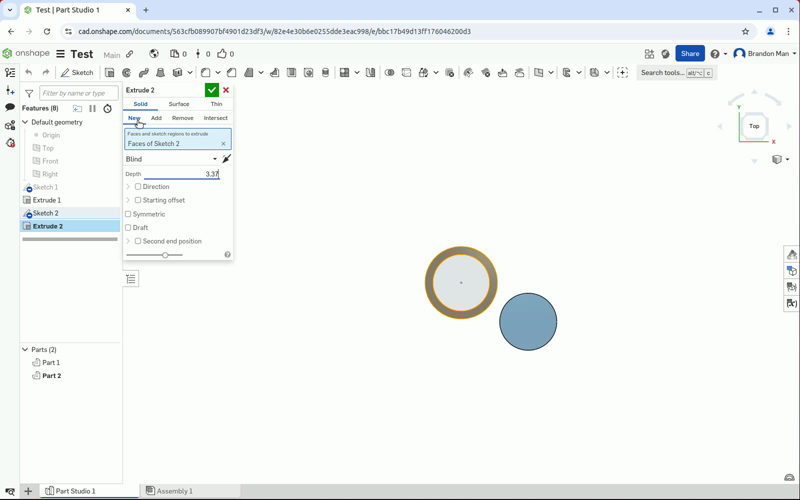
key(enter)
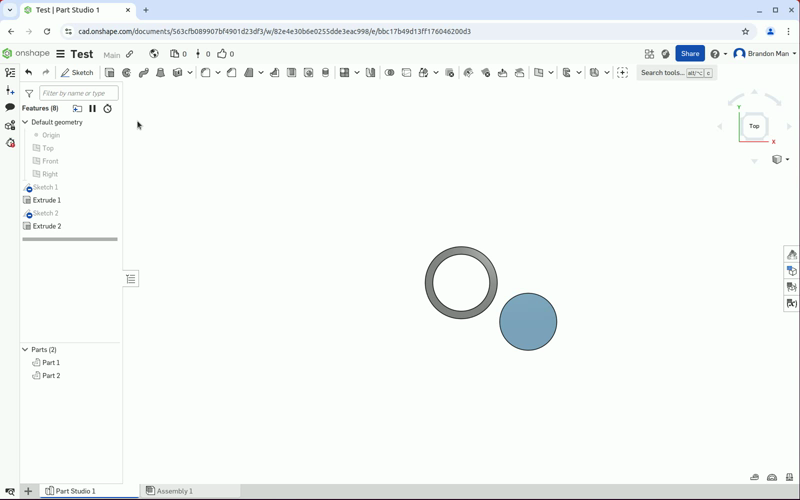
key(shift+h)
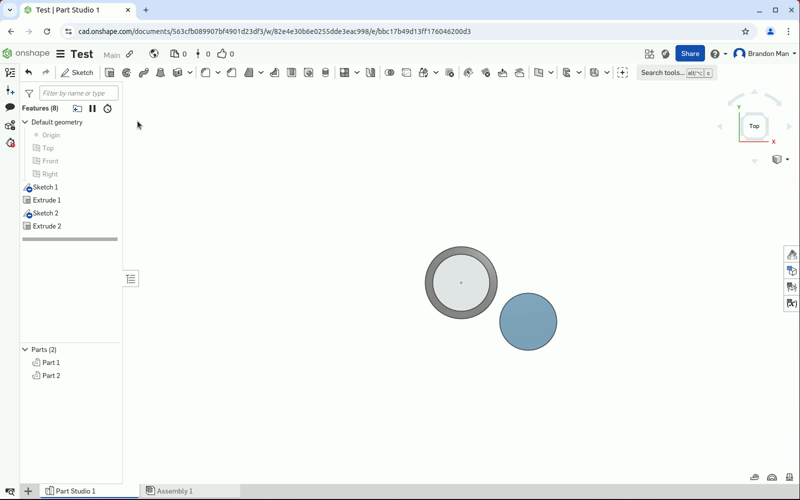
key(shift+h)
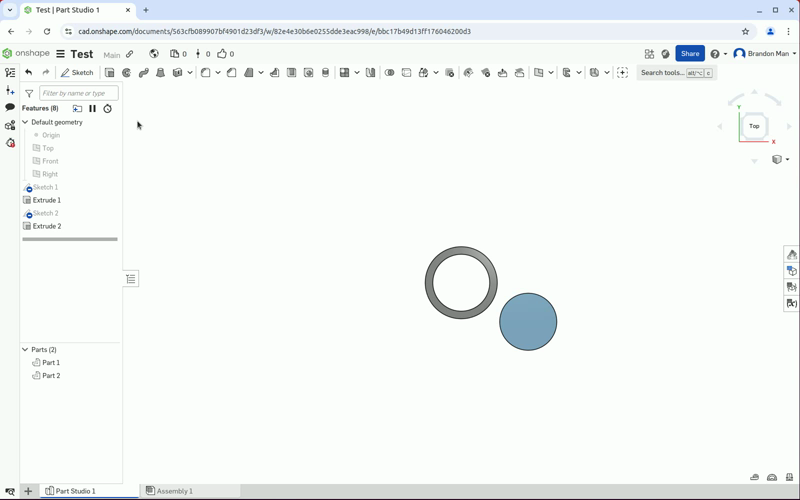
mouse_move(73, 189)
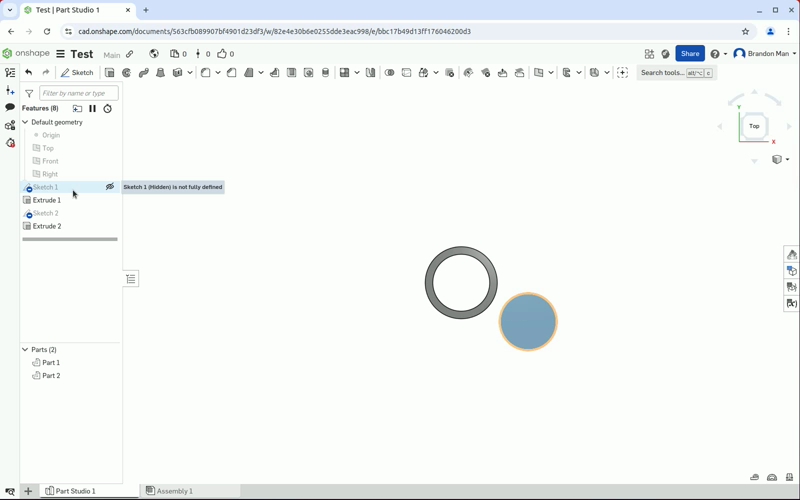
click(73, 189)
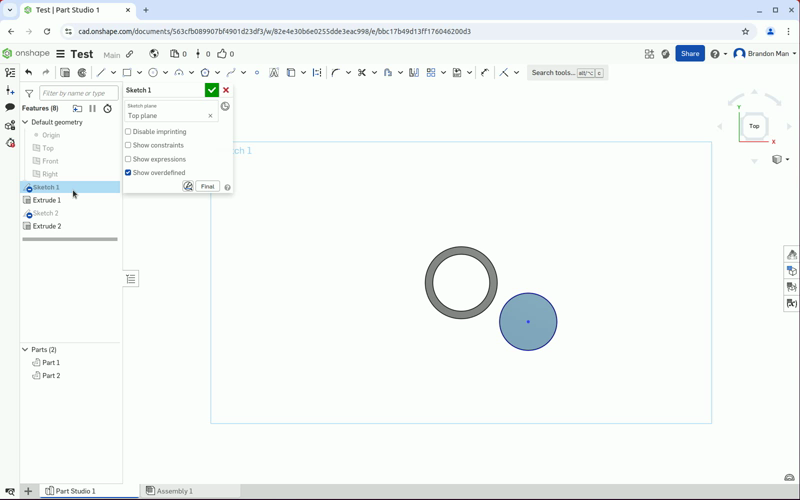
mouse_move(229, 92)
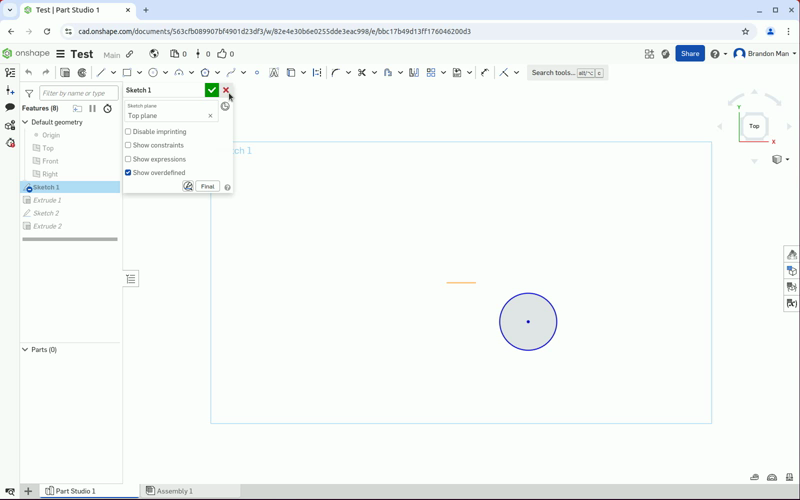
click(229, 92)
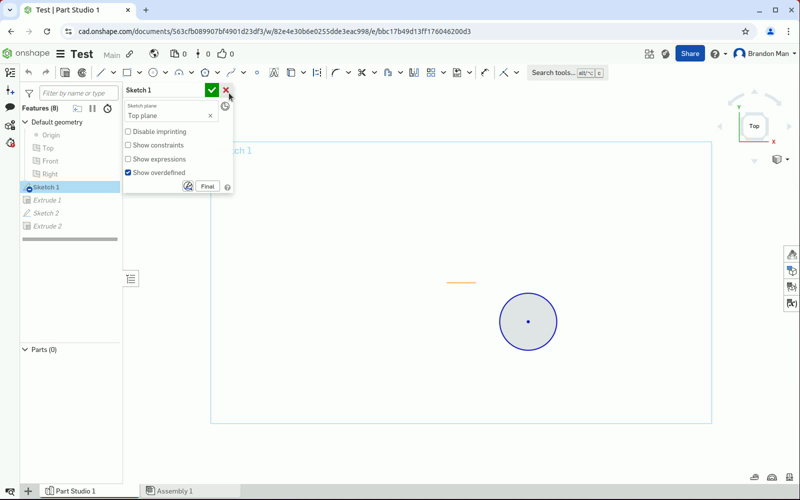
key(shift+s)
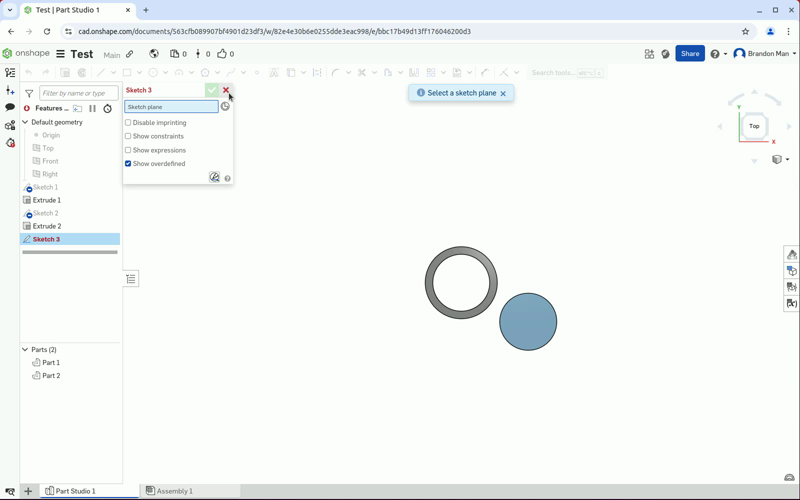
mouse_move(73, 150)
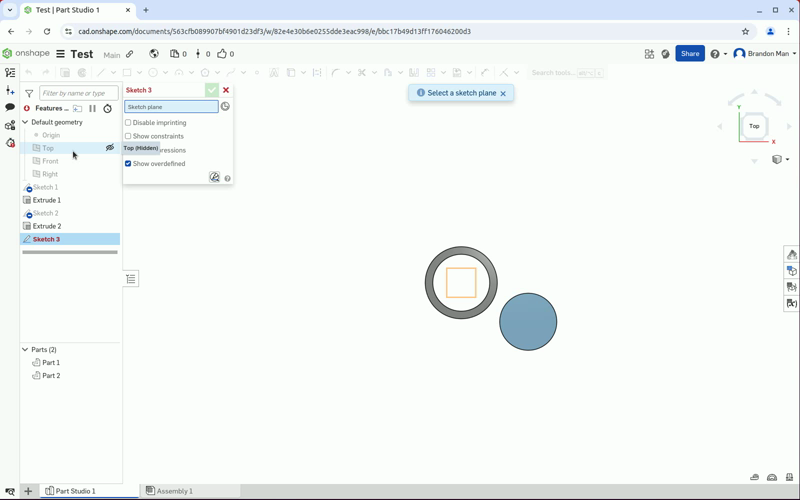
click(73, 150)
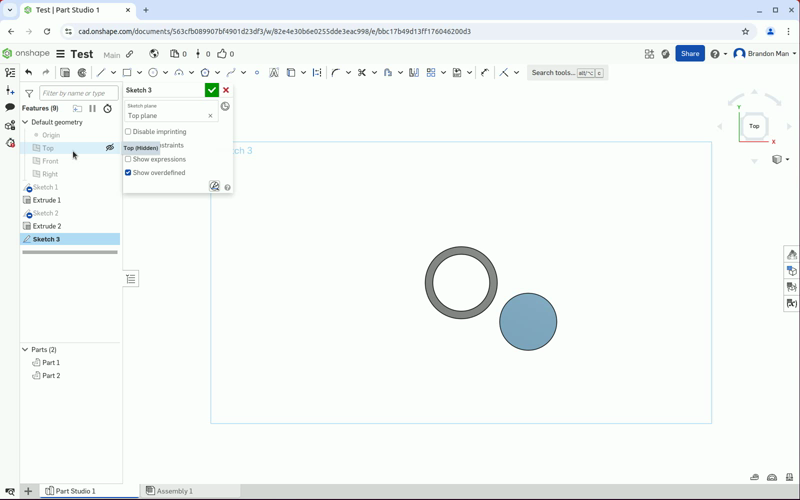
mouse_move(73, 352)
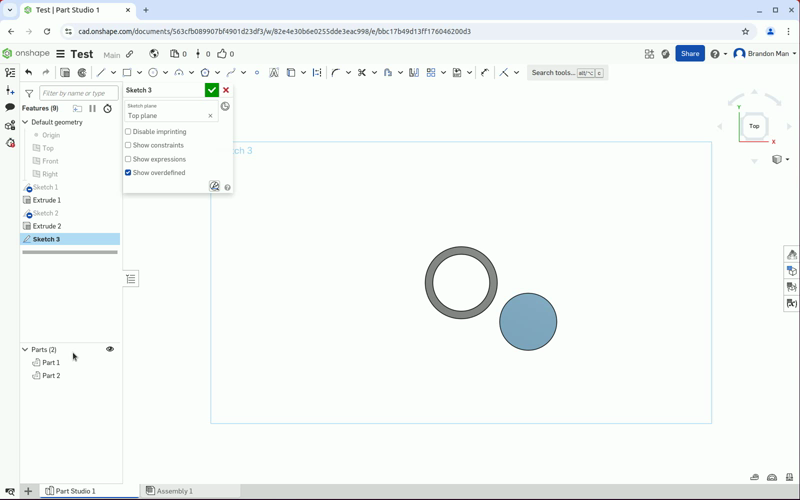
key(y)
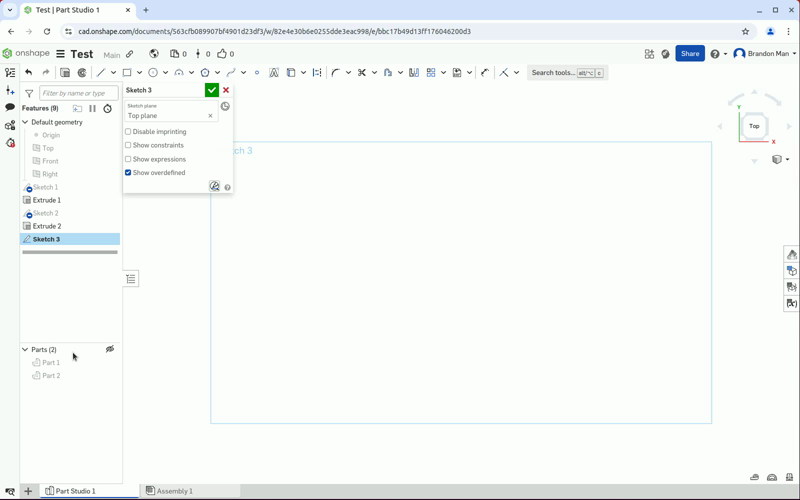
key(c)
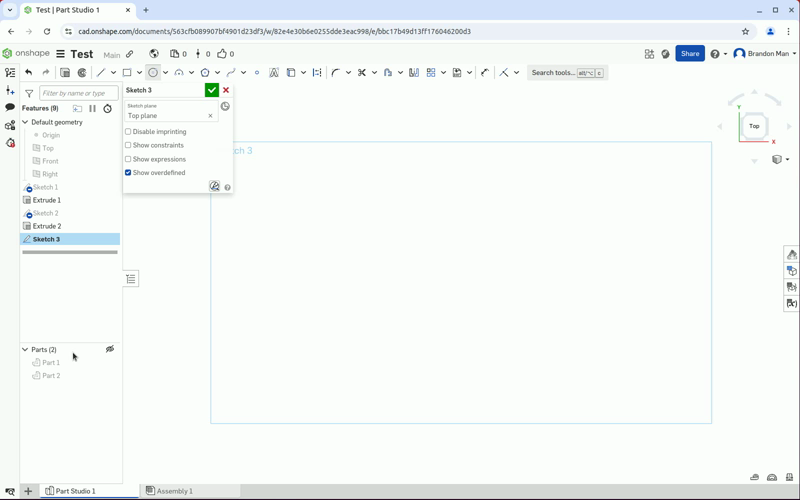
key_down(shift)
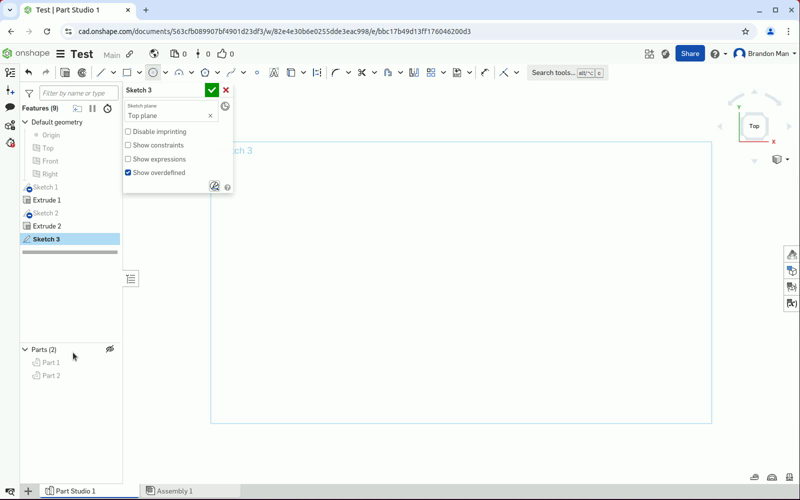
mouse_move(461, 282)
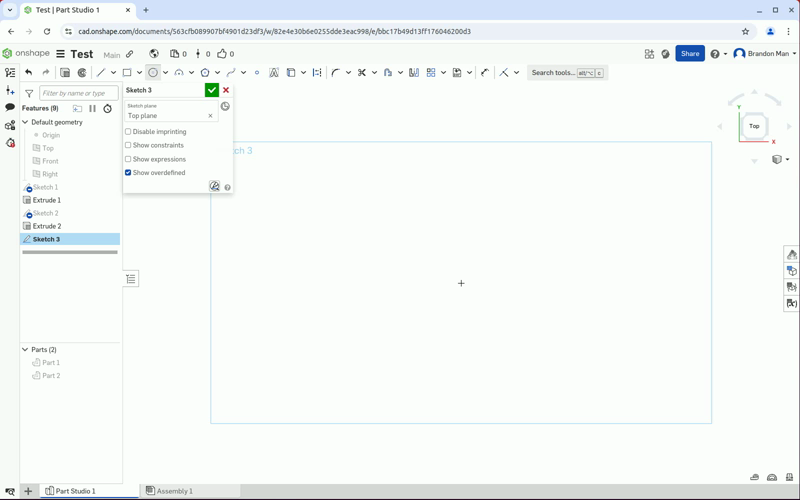
click(461, 282)
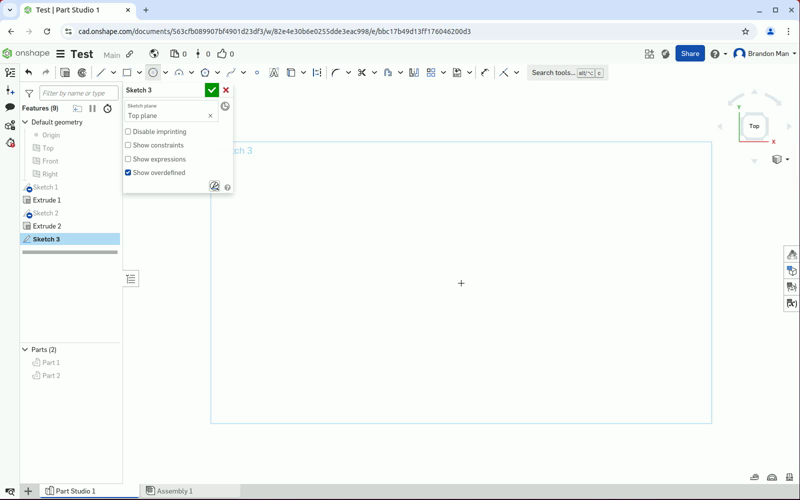
key_up(shift)
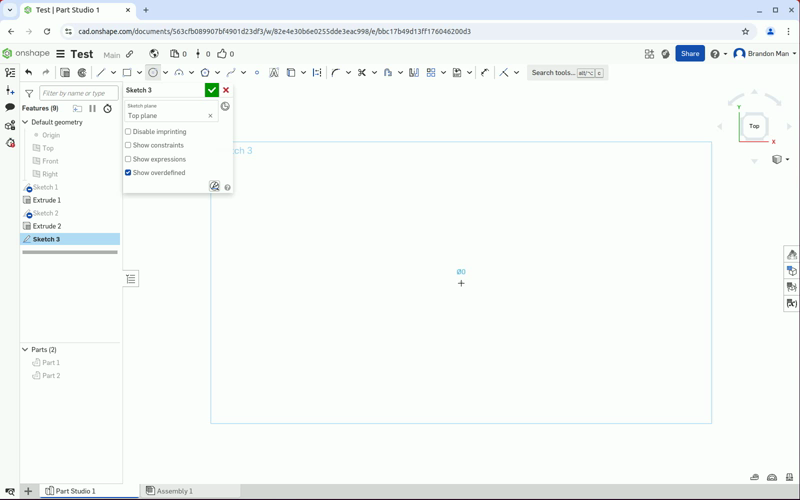
mouse_move(489, 282)
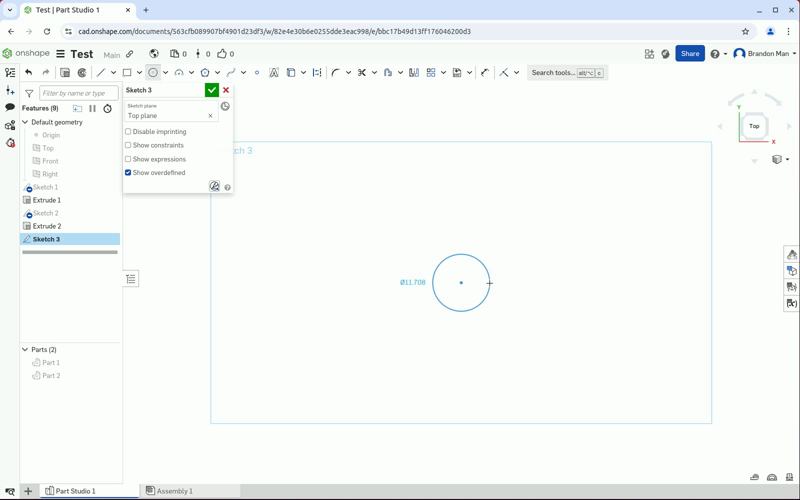
click(489, 282)
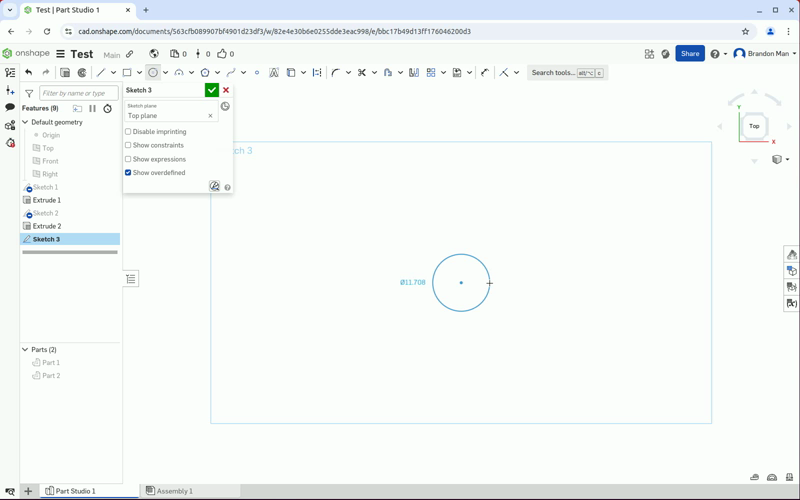
key(esc)
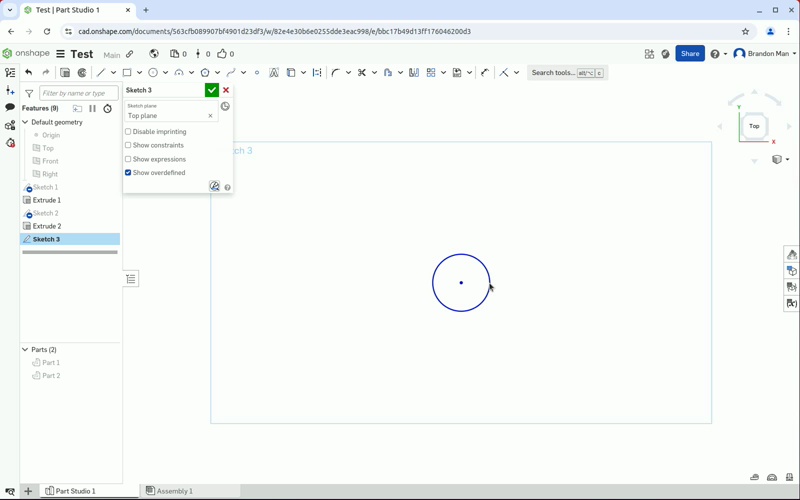
mouse_move(454, 271)
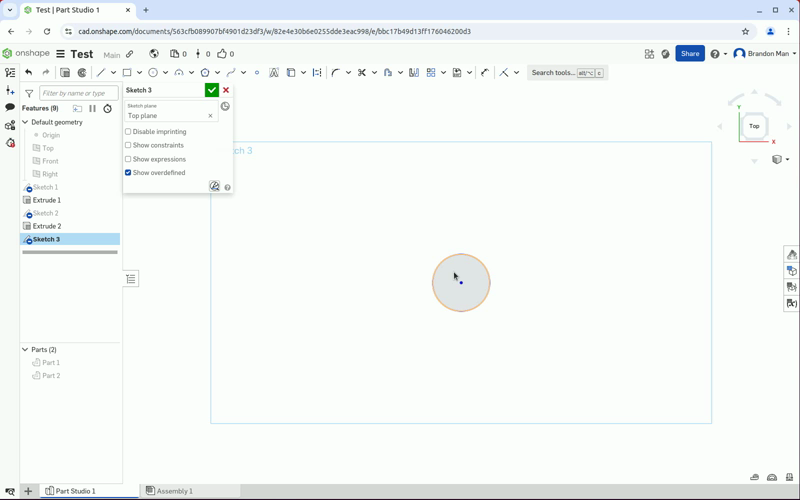
click(454, 271)
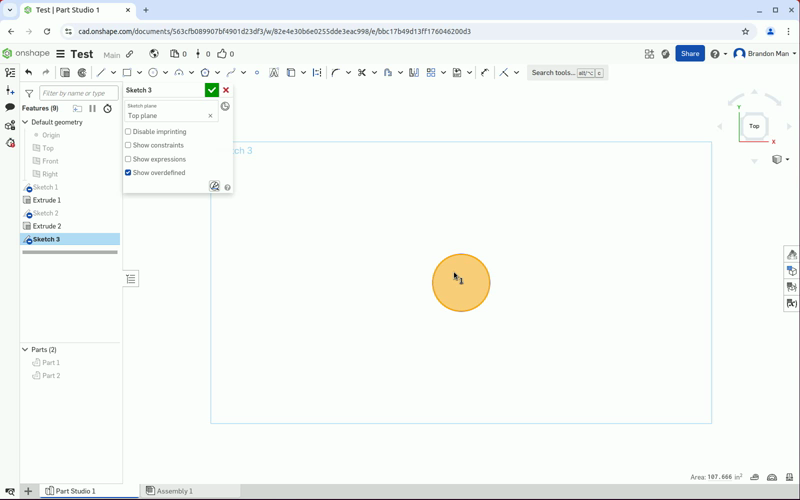
mouse_move(73, 352)
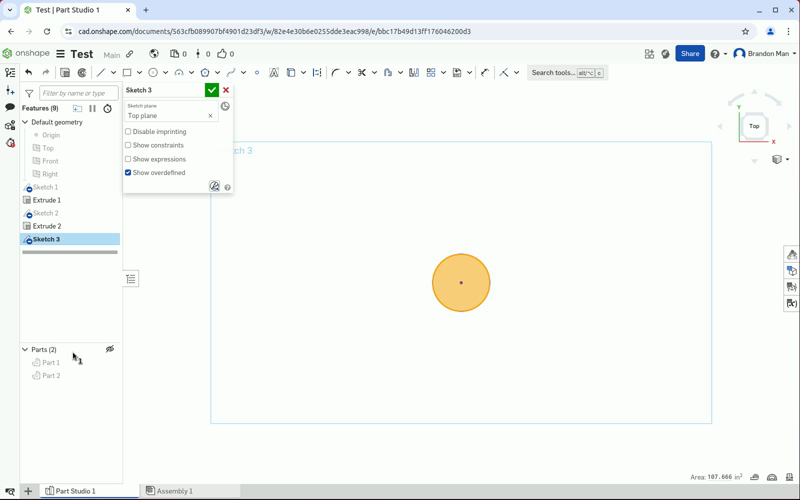
key(shift+y)
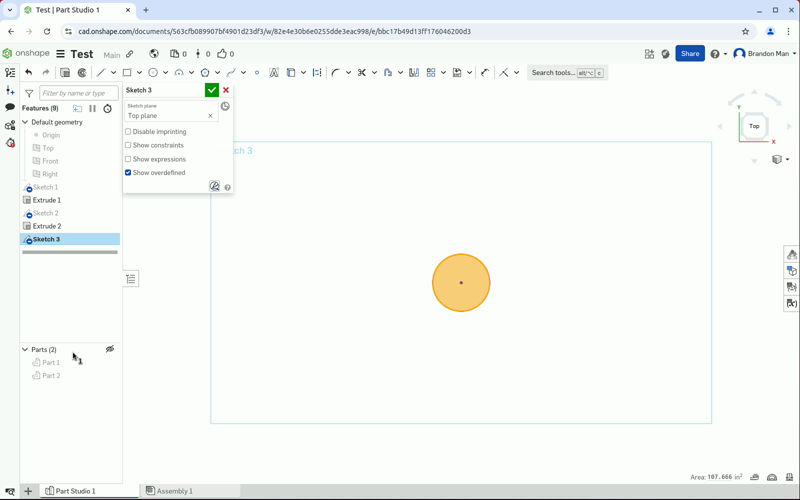
key(shift+e)
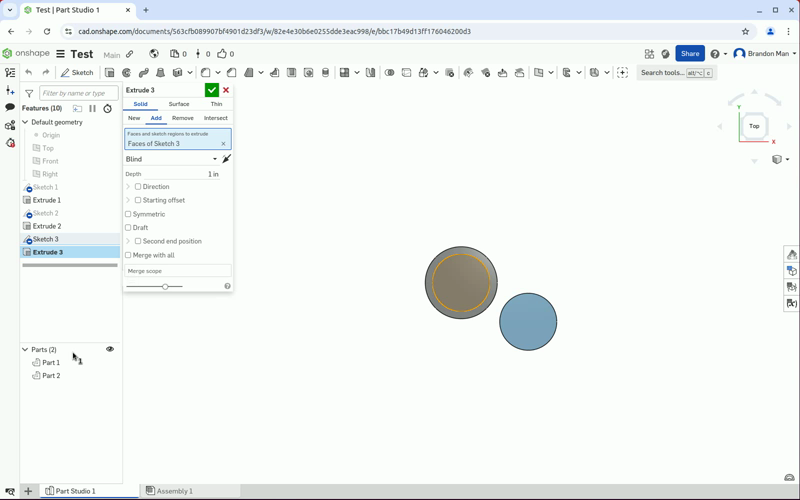
mouse_move(143, 106)
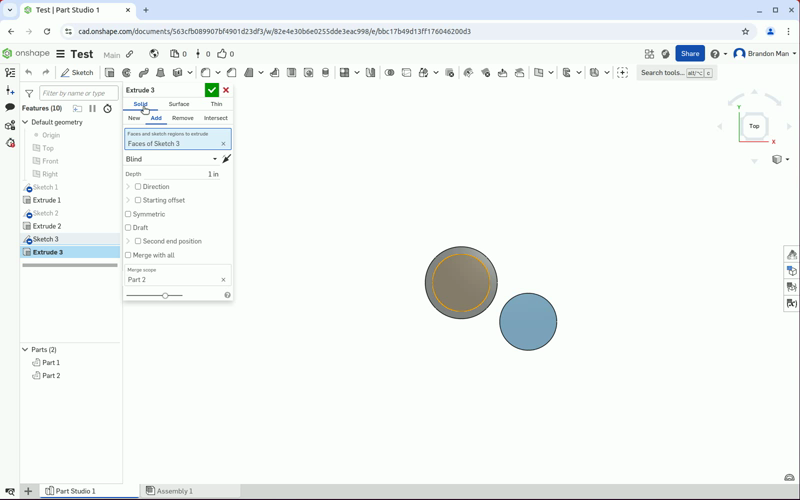
click(143, 106)
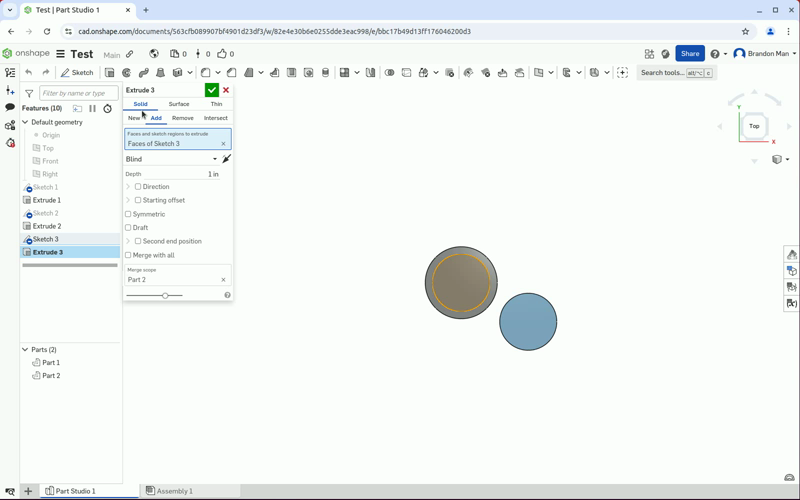
mouse_move(137, 120)
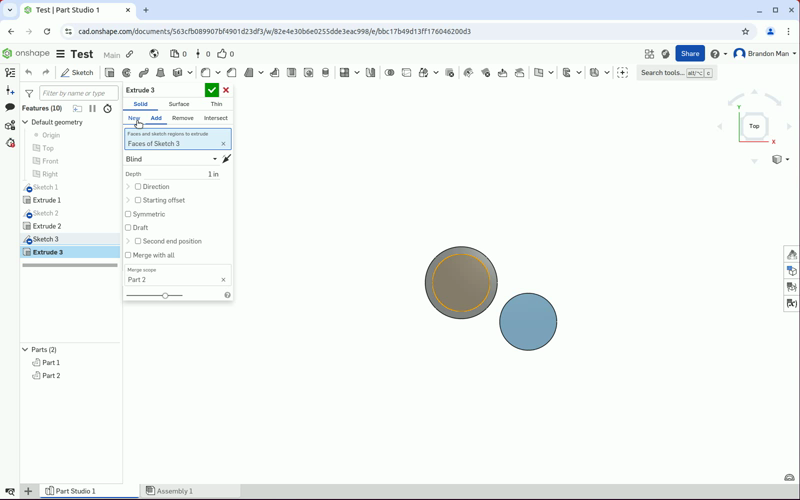
click(137, 120)
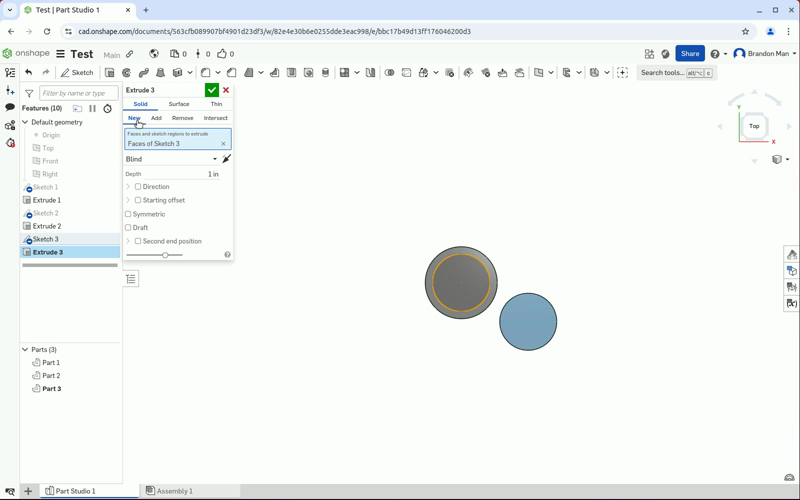
key(tab, 4)
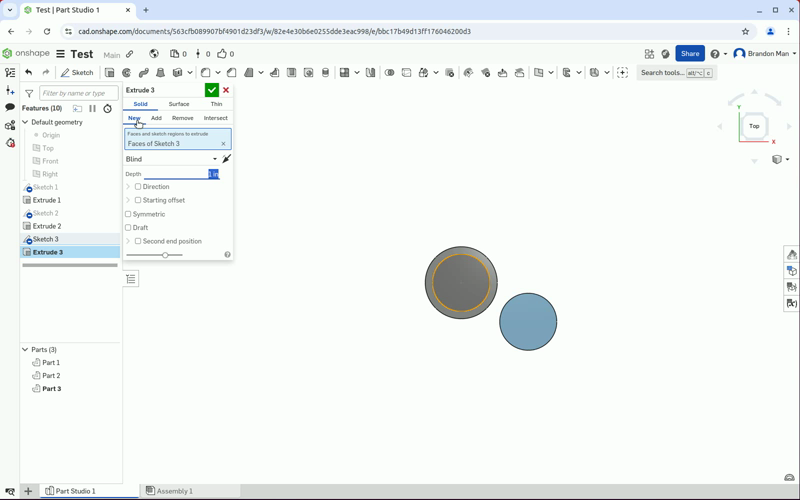
text(3.37)
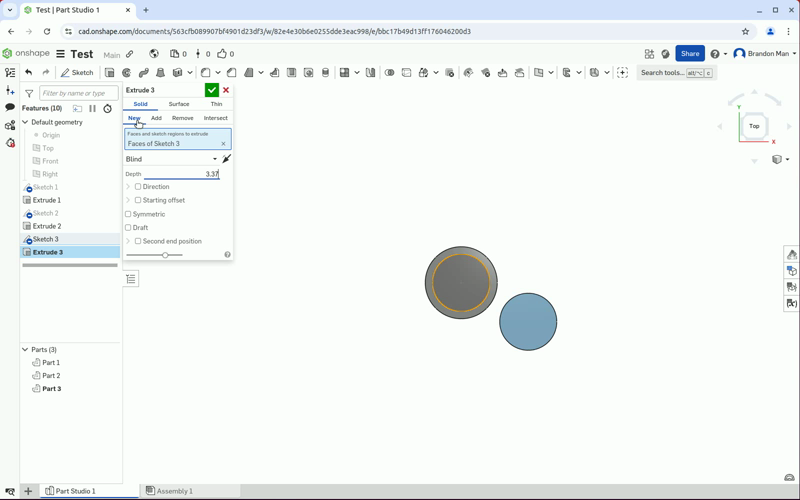
key(enter)
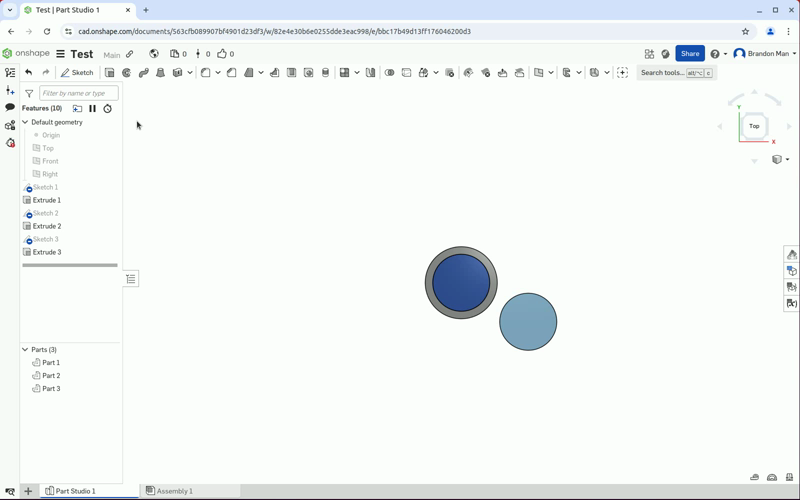
key(shift+h)
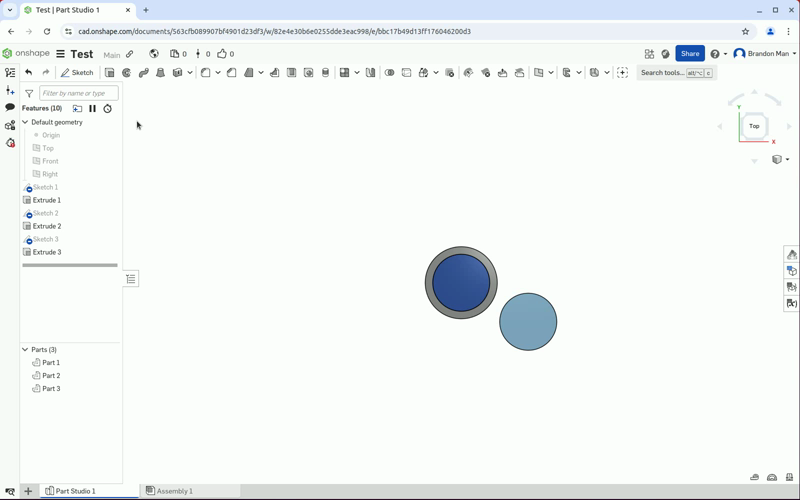
key(shift+h)
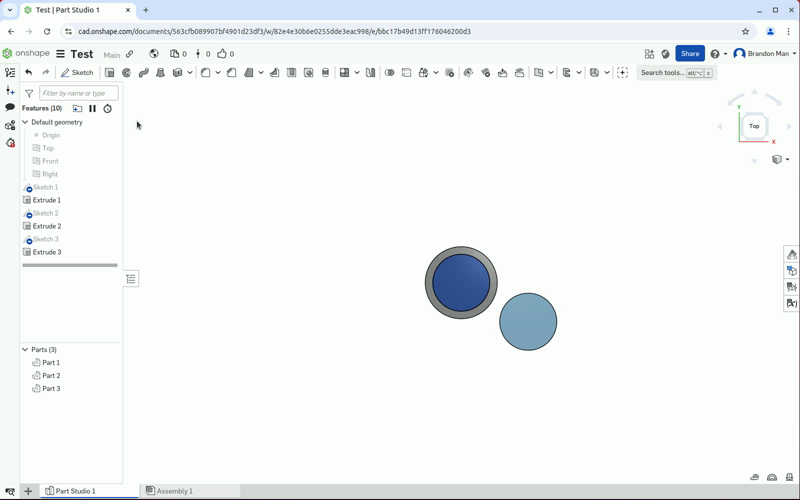
mouse_move(73, 189)
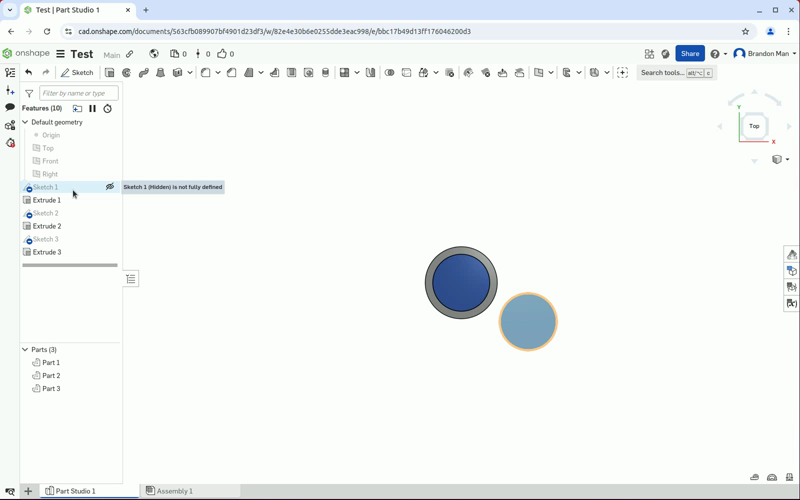
click(73, 189)
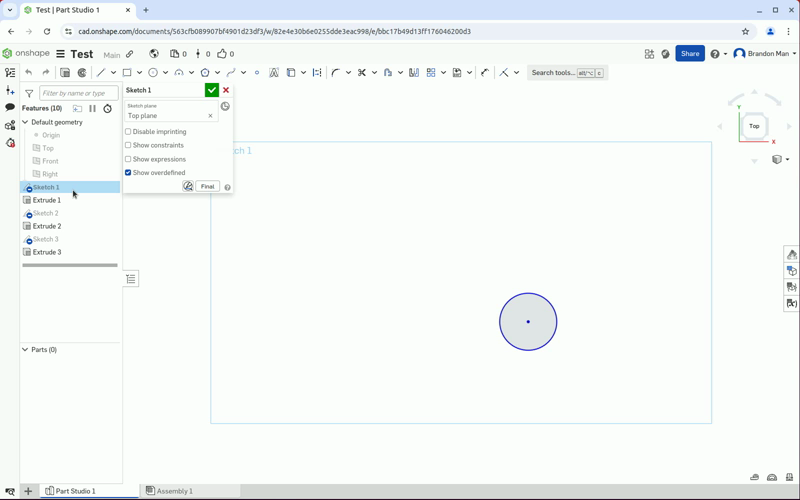
mouse_move(229, 92)
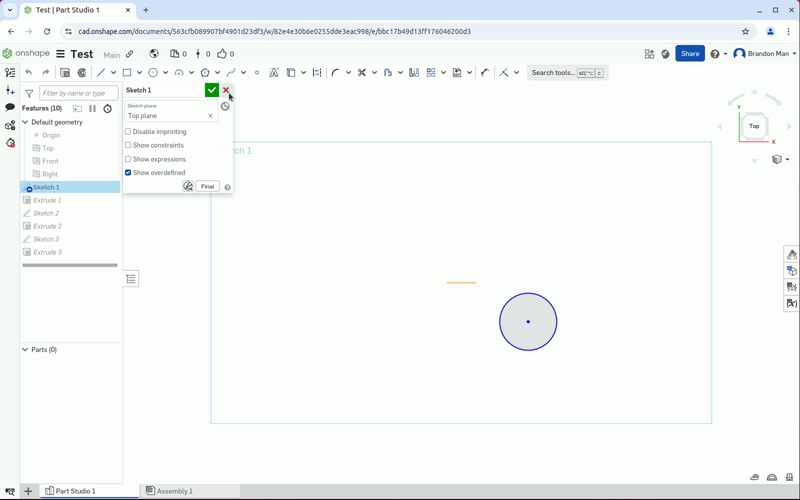
click(229, 92)
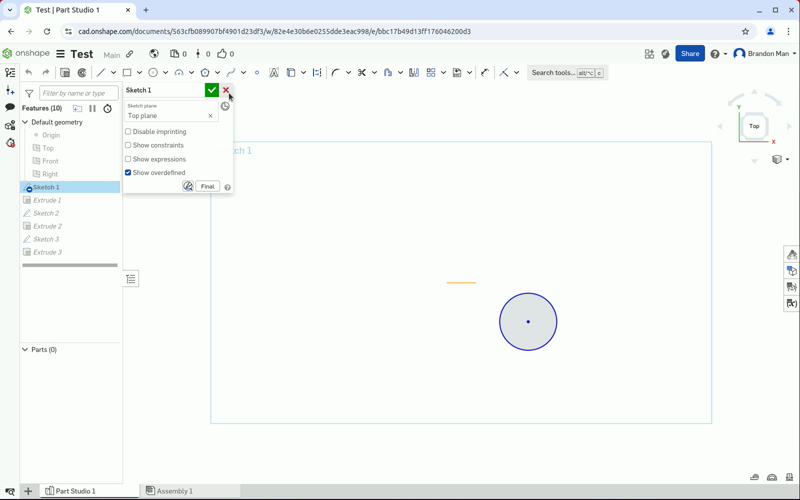
key(shift+s)
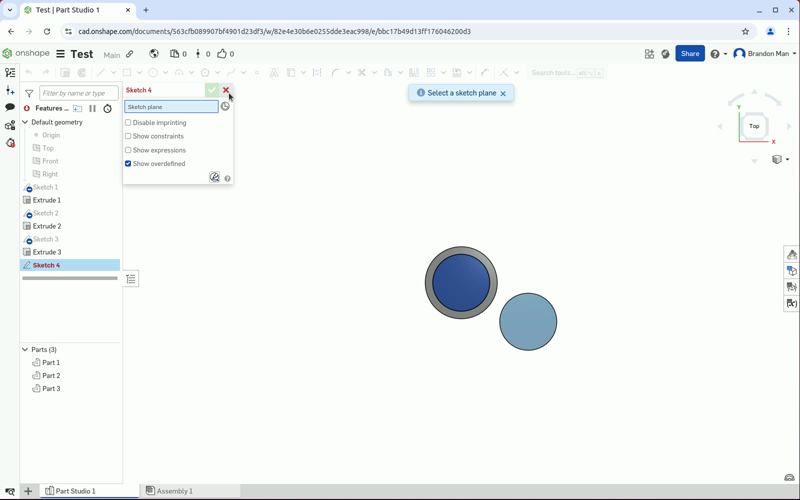
mouse_move(73, 150)
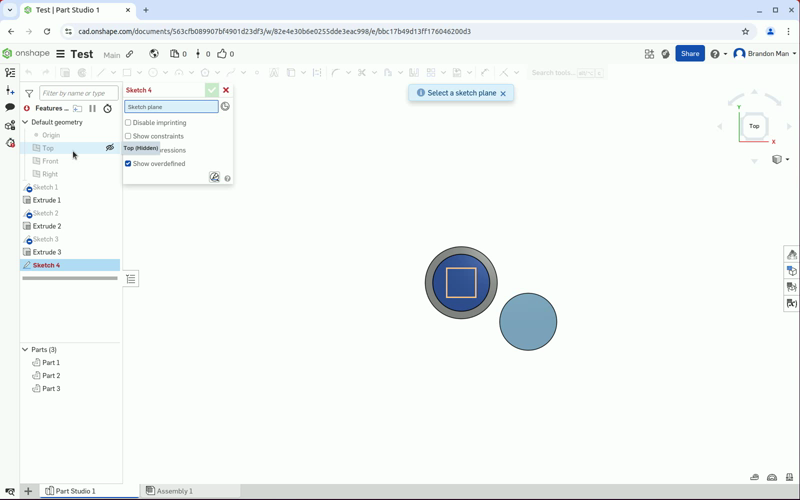
click(73, 150)
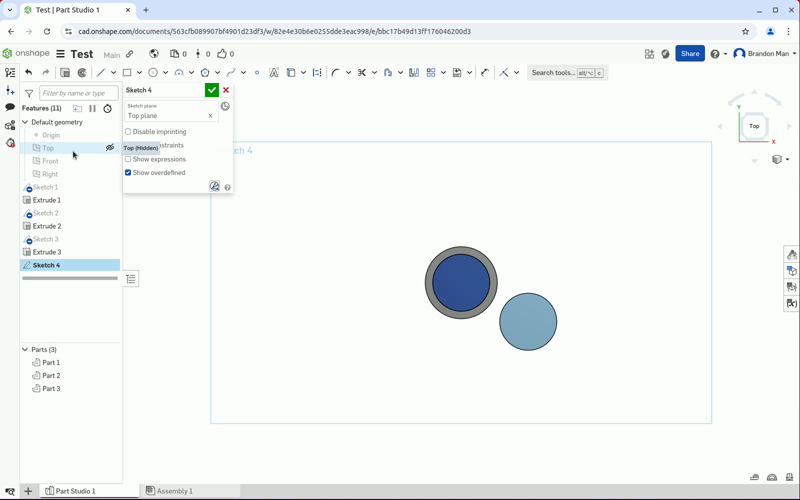
mouse_move(73, 352)
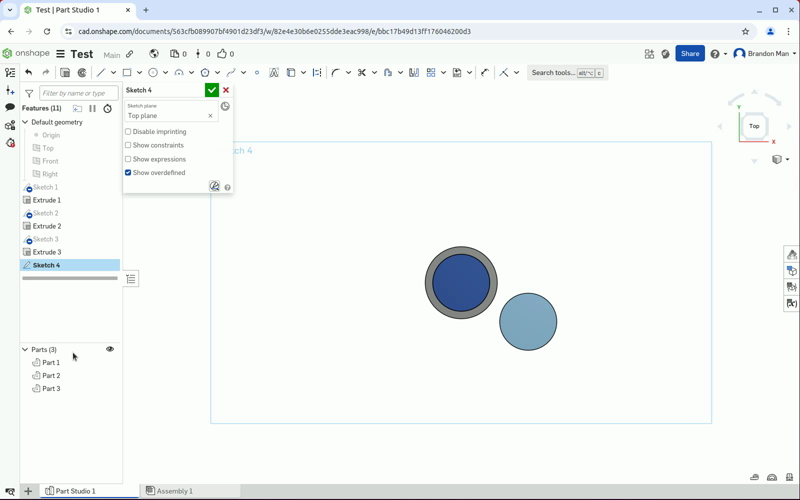
key(y)
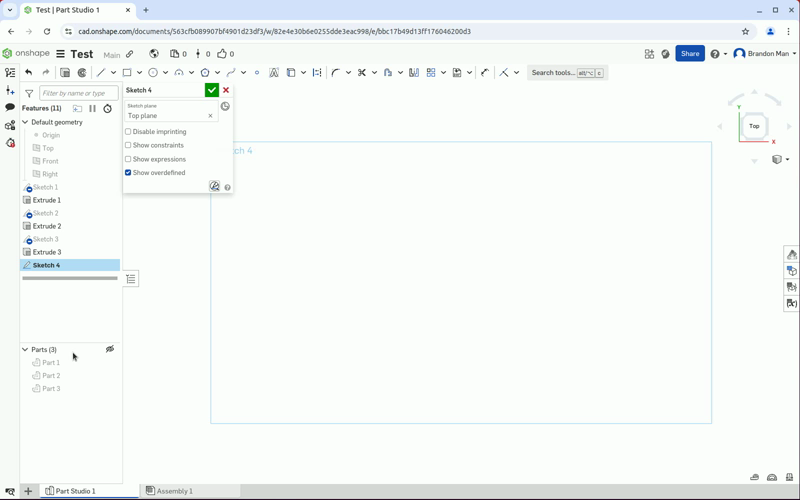
key(a)
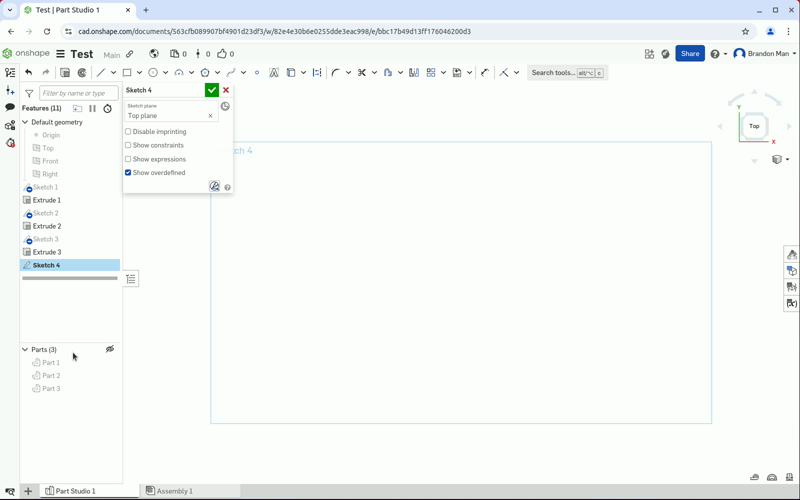
key_down(shift)
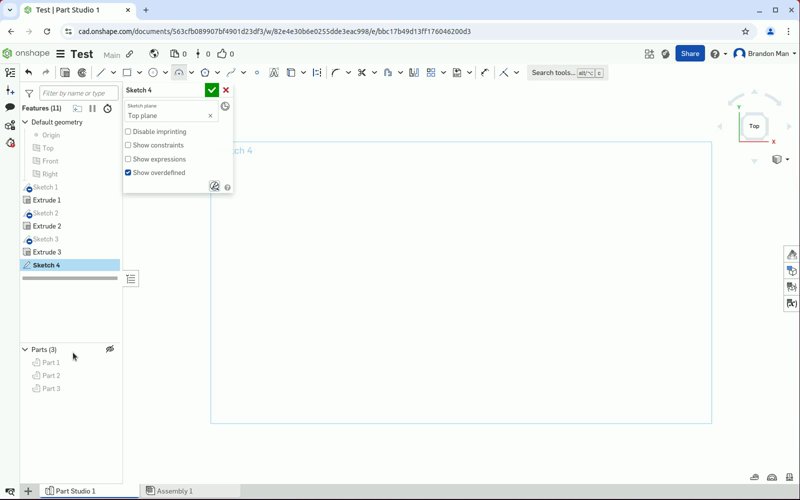
mouse_move(527, 286)
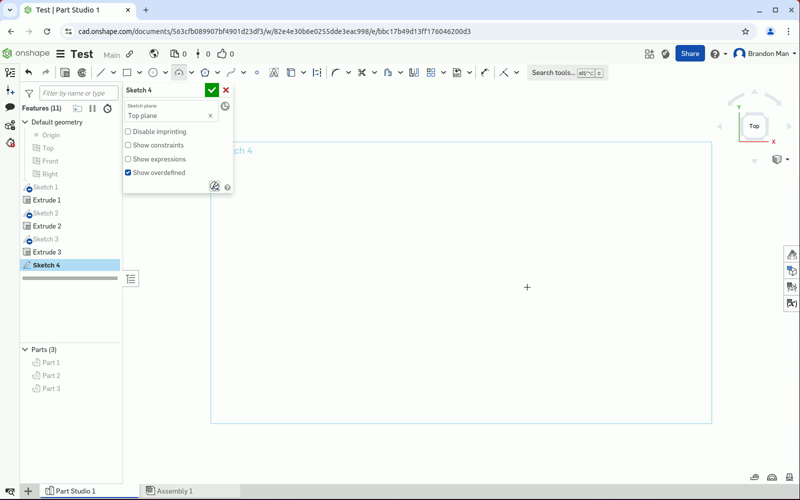
click(527, 286)
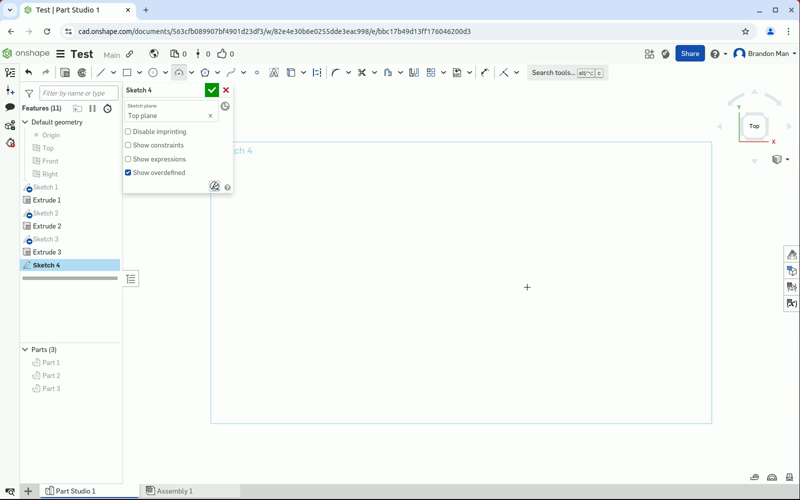
key_up(shift)
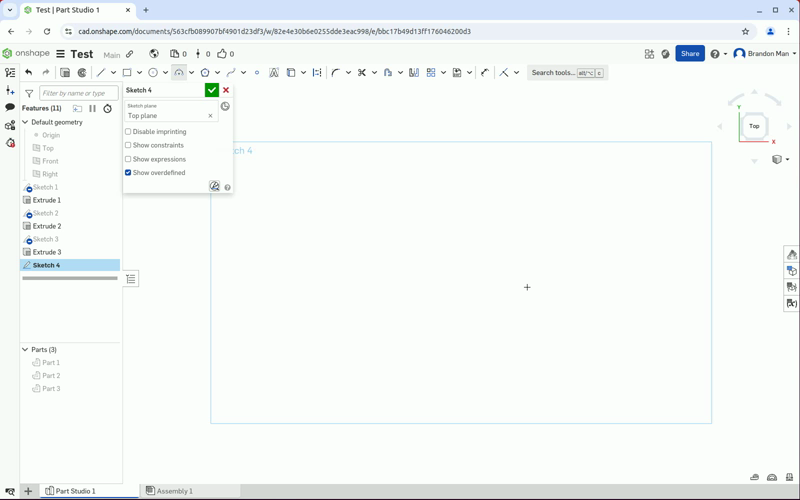
key_down(shift)
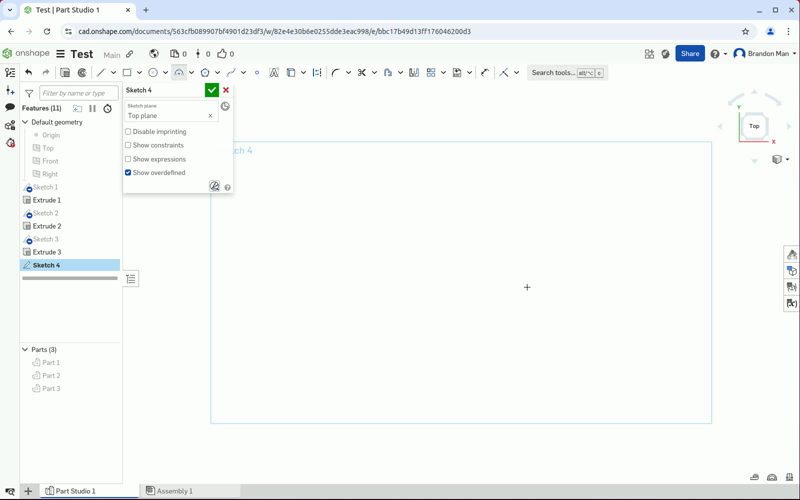
mouse_move(530, 286)
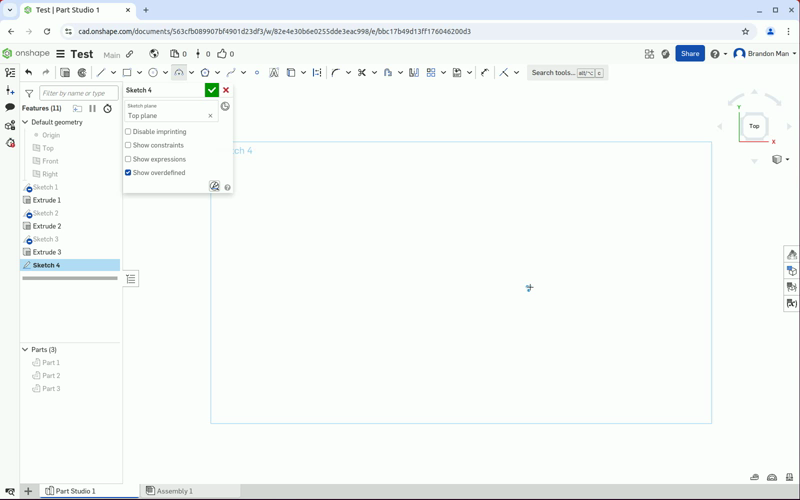
scroll(6)
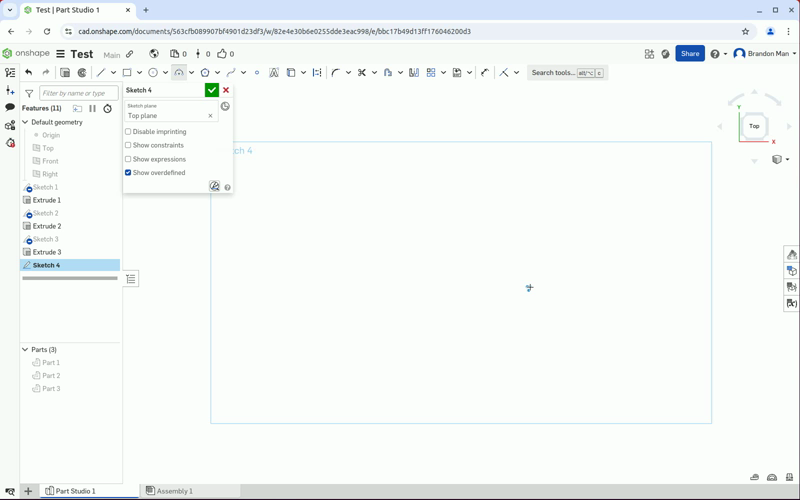
scroll(6)
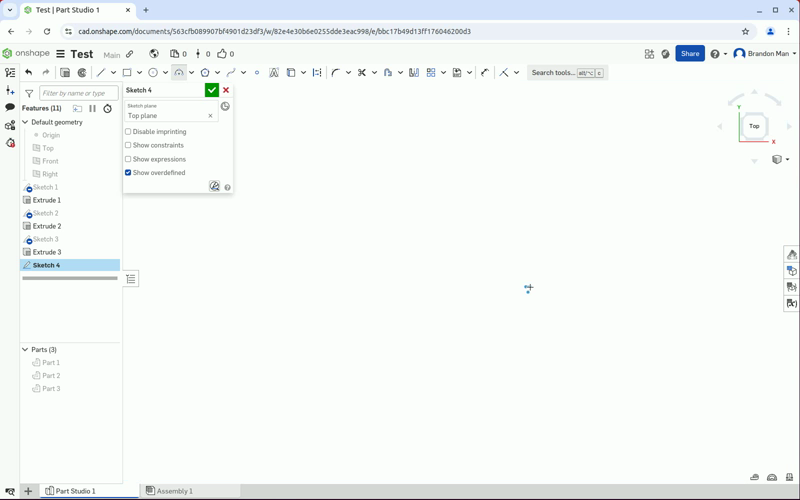
scroll(6)
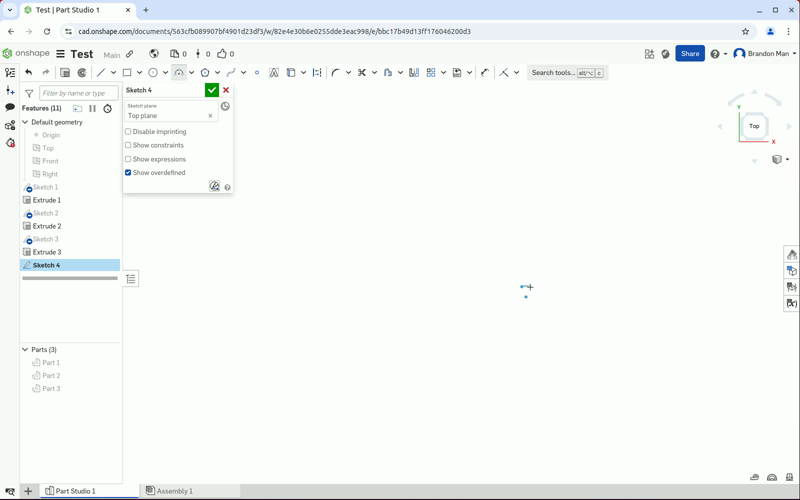
scroll(6)
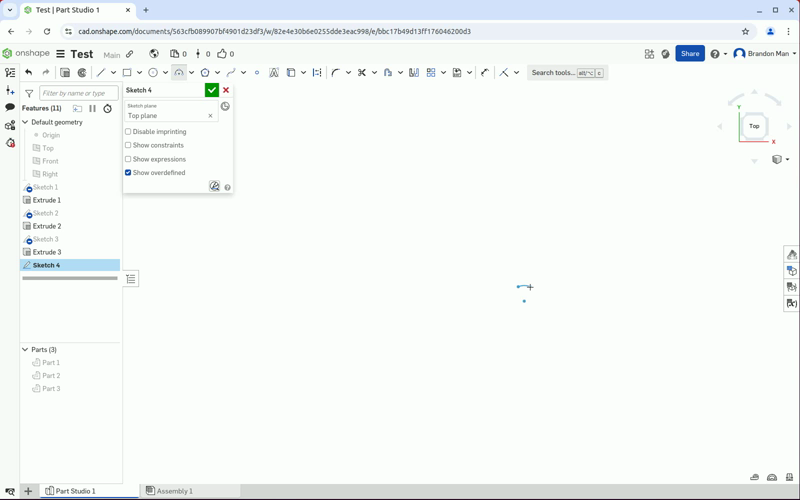
scroll(6)
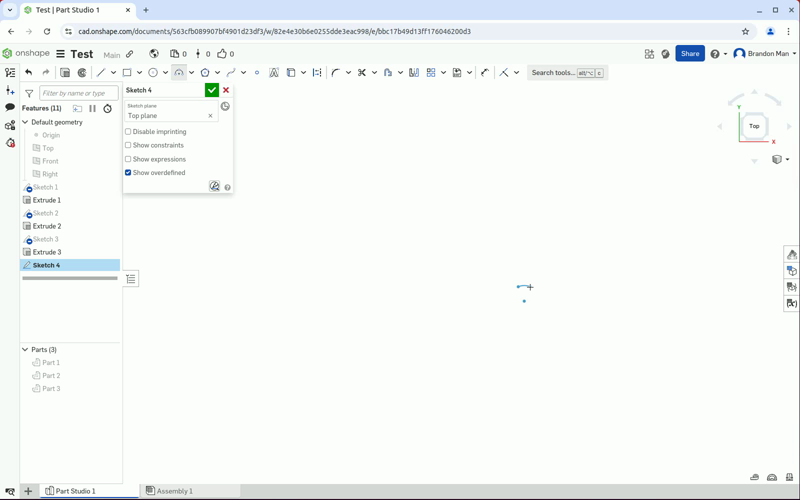
scroll(6)
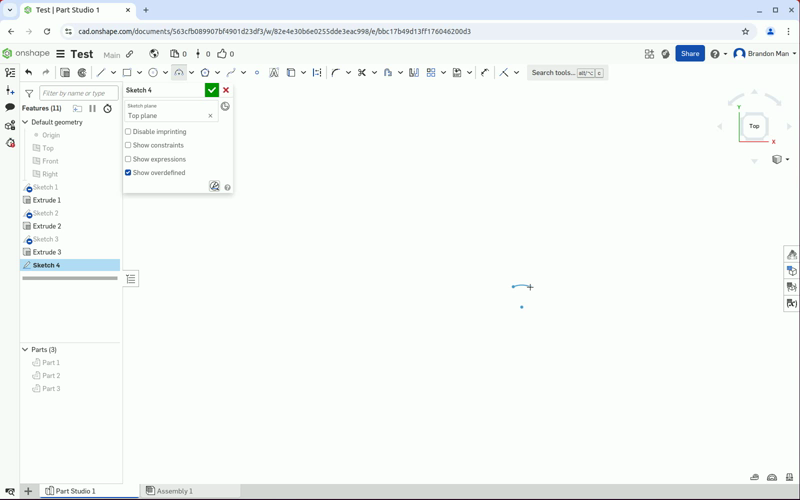
scroll(6)
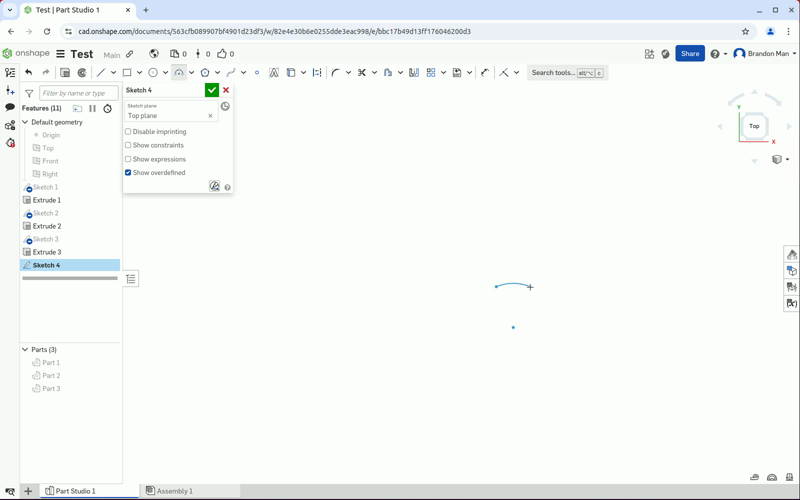
click(530, 286)
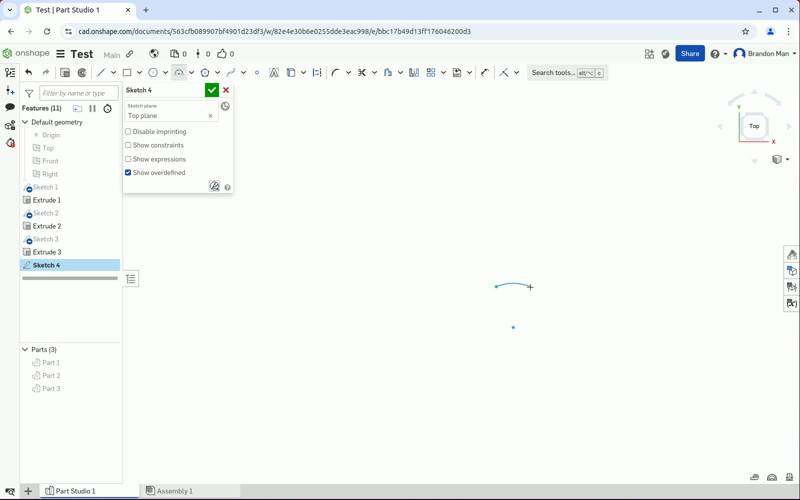
scroll(-6)
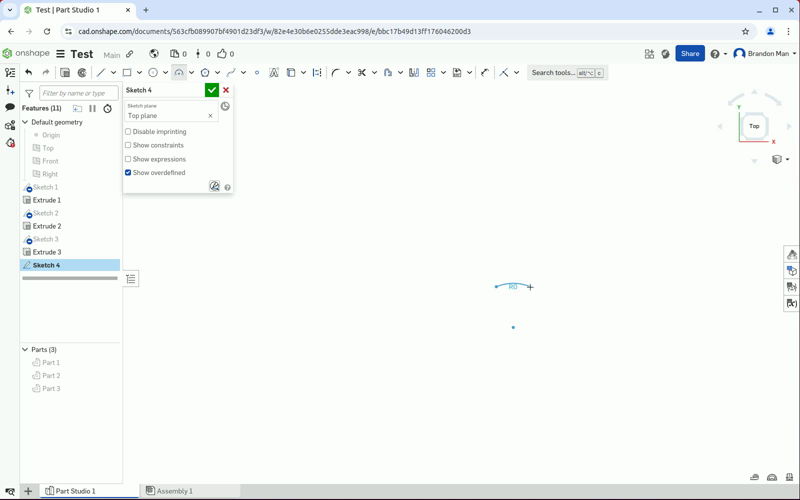
scroll(-6)
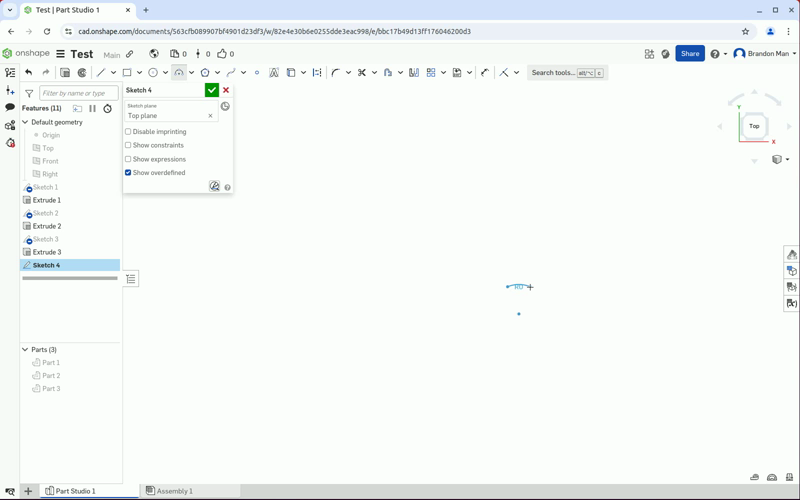
scroll(-6)
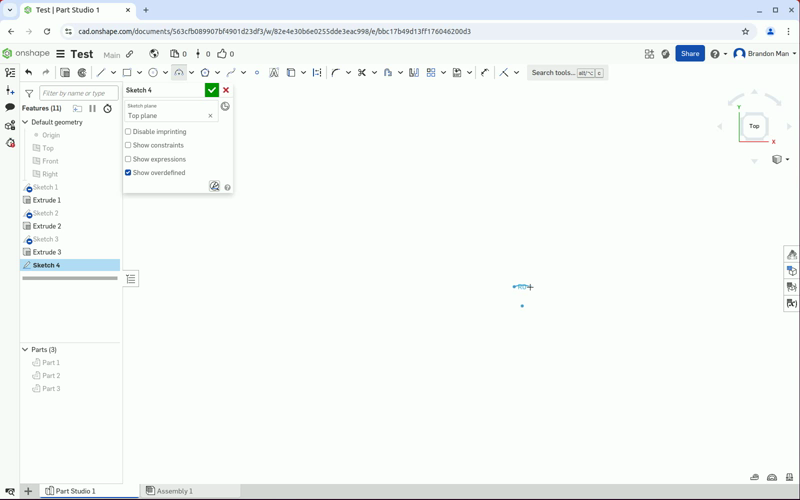
scroll(-6)
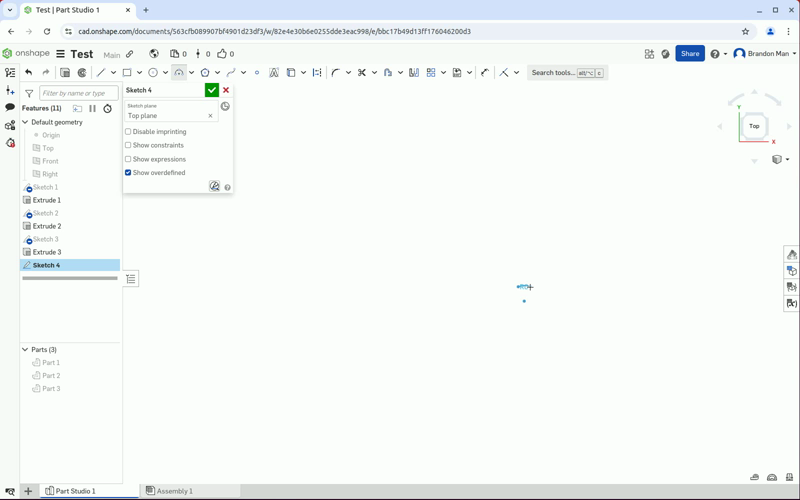
scroll(-6)
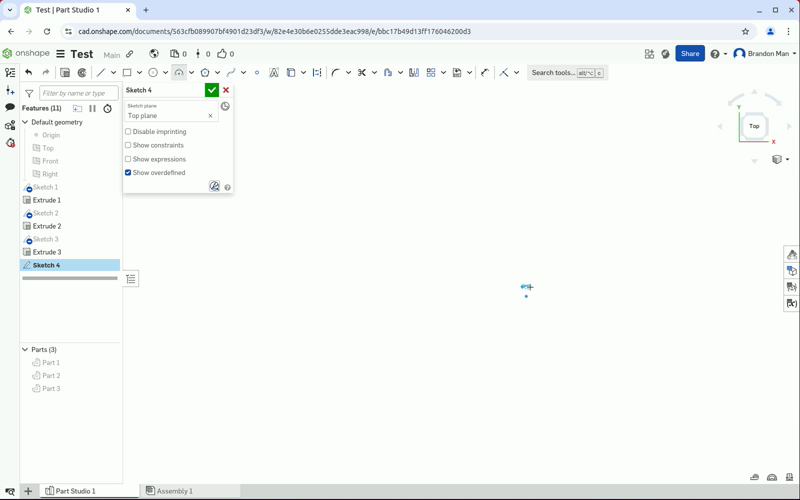
scroll(-6)
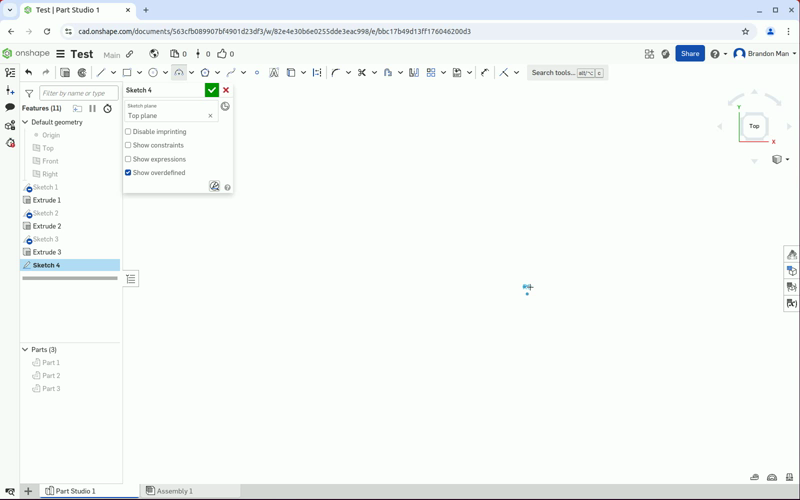
scroll(-6)
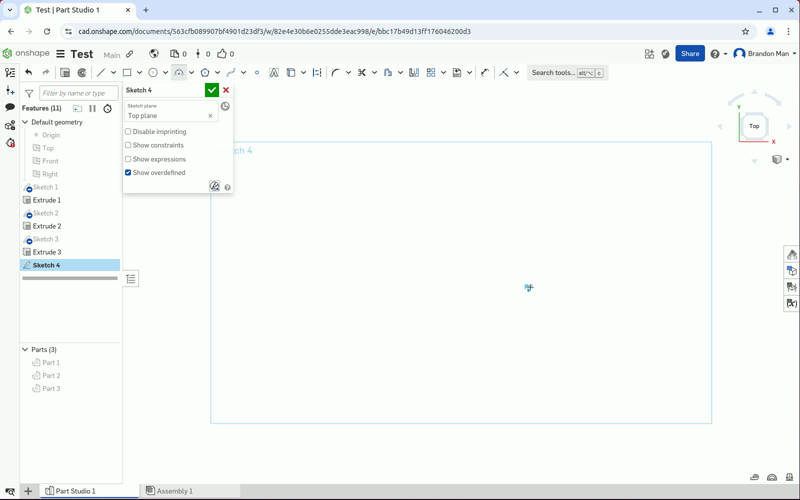
mouse_move(528, 367)
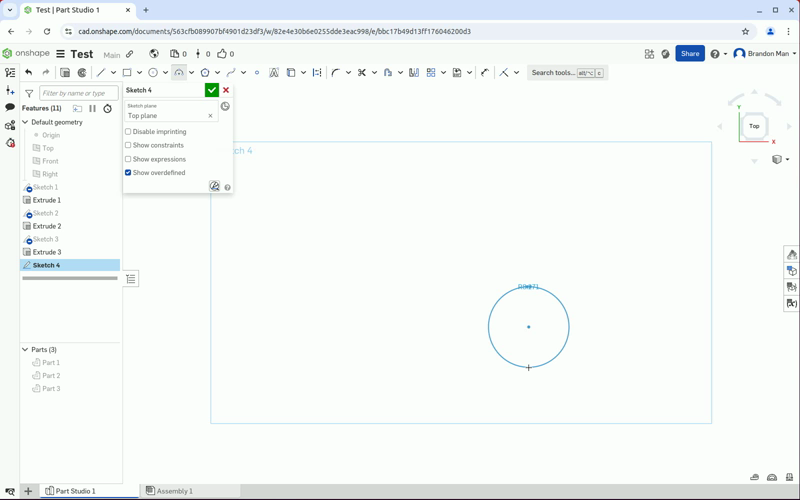
scroll(6)
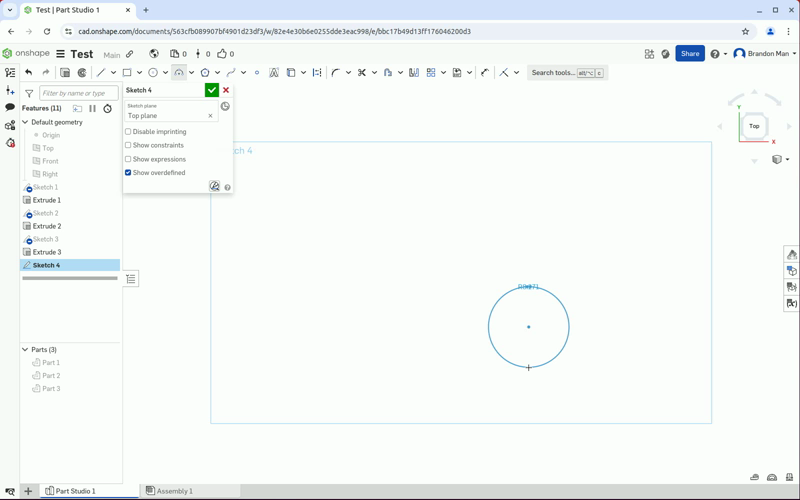
scroll(6)
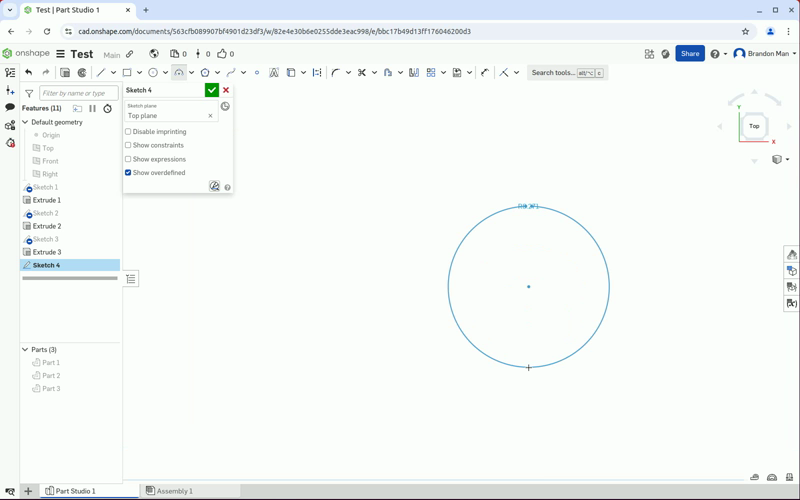
scroll(6)
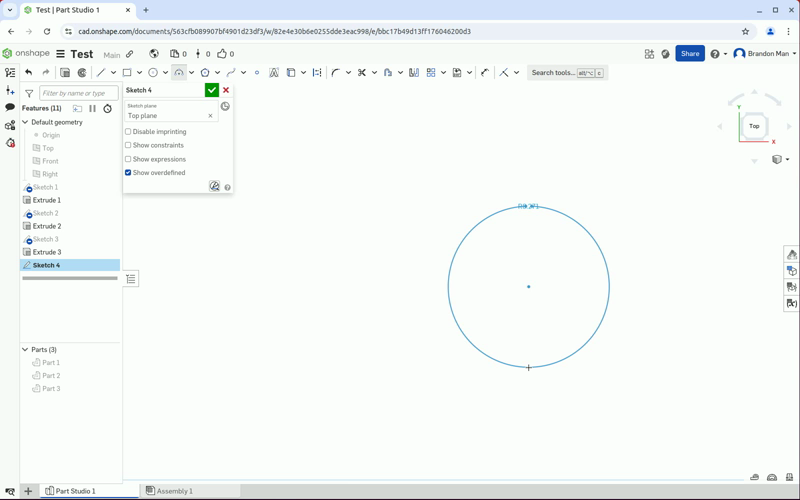
scroll(6)
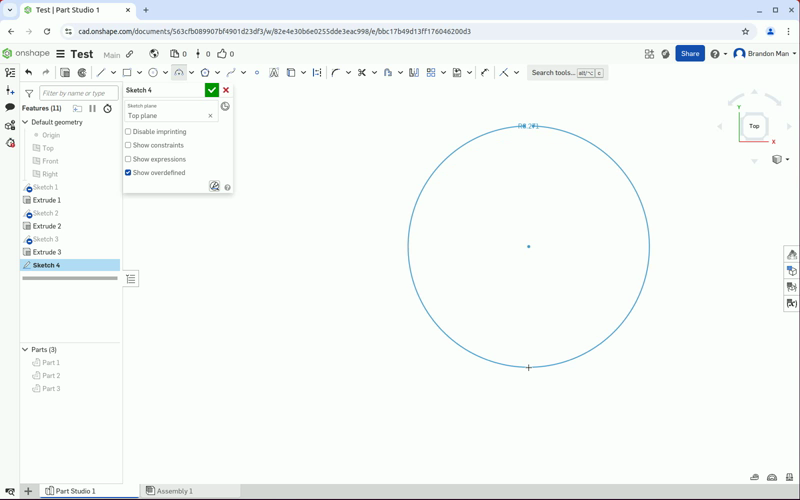
scroll(6)
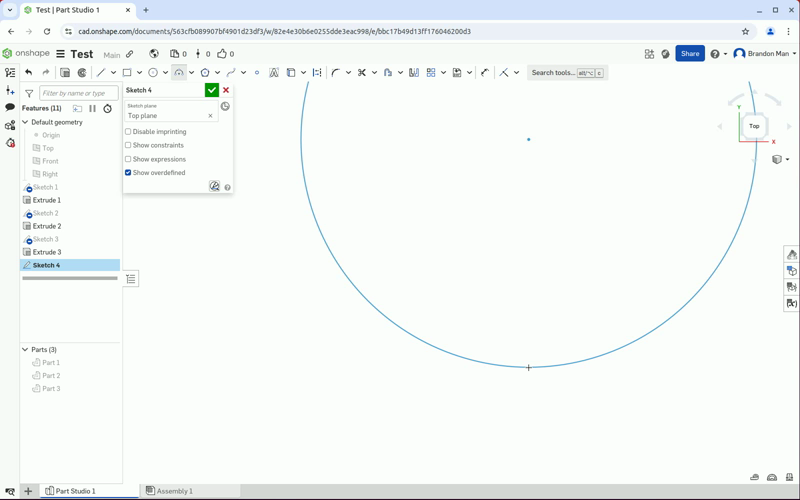
scroll(6)
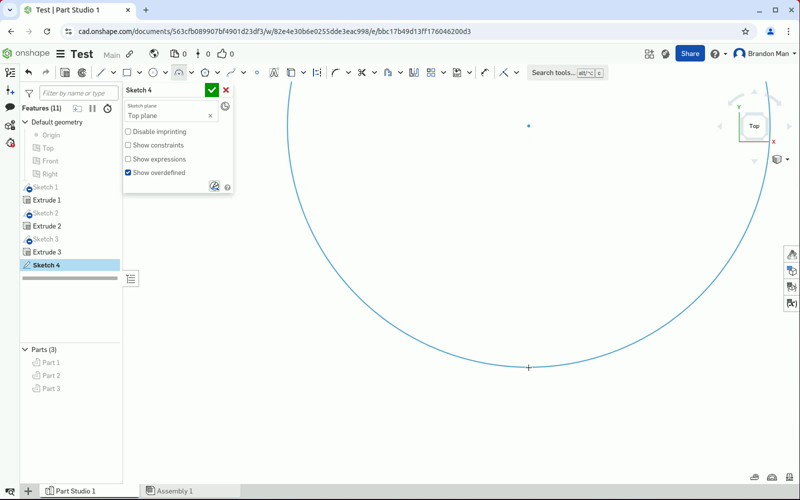
scroll(6)
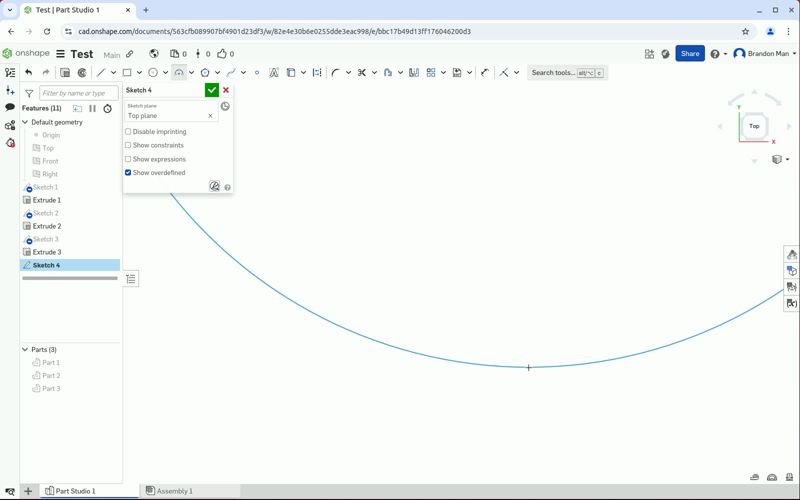
click(528, 367)
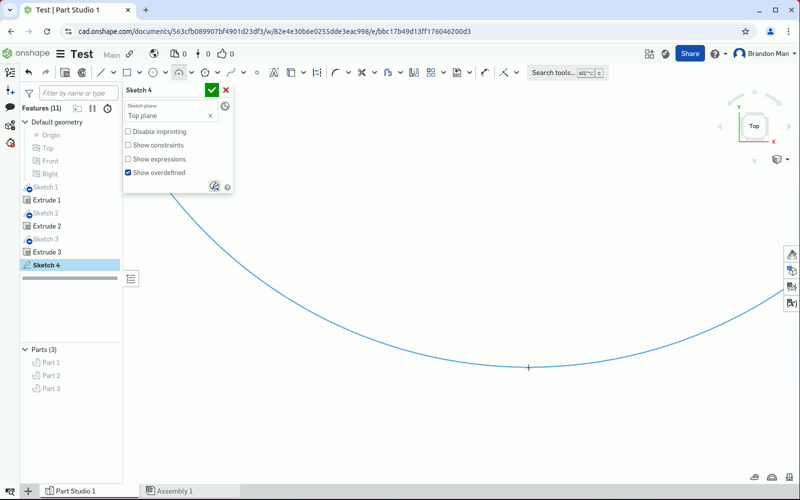
scroll(-6)
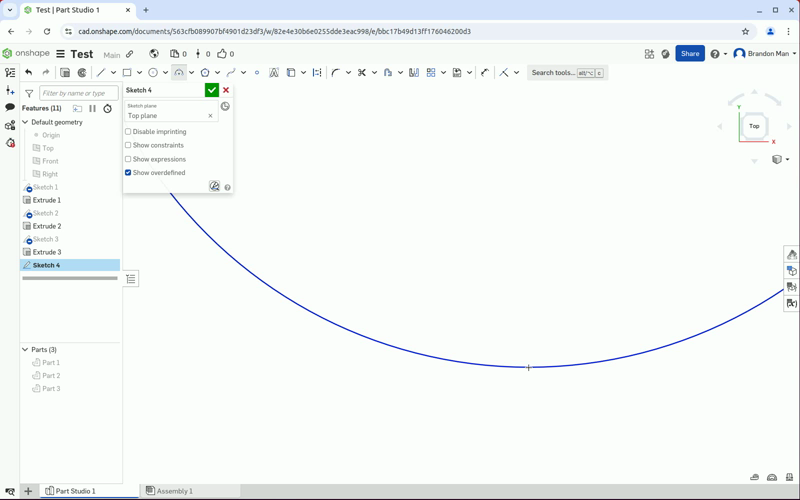
scroll(-6)
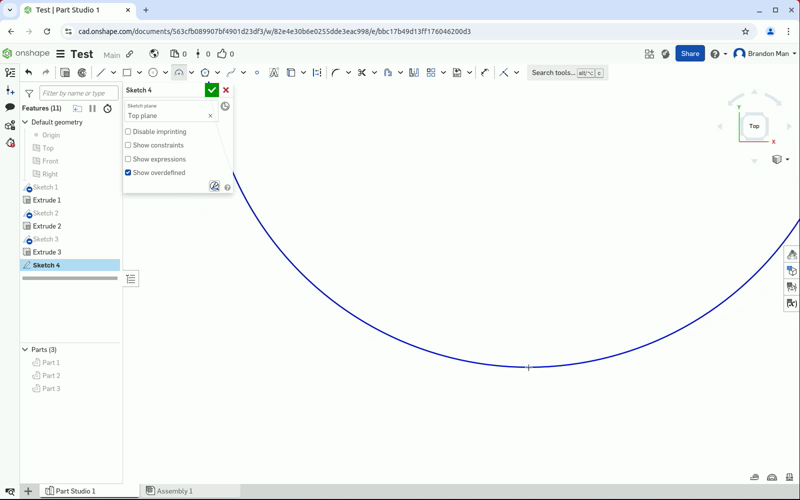
scroll(-6)
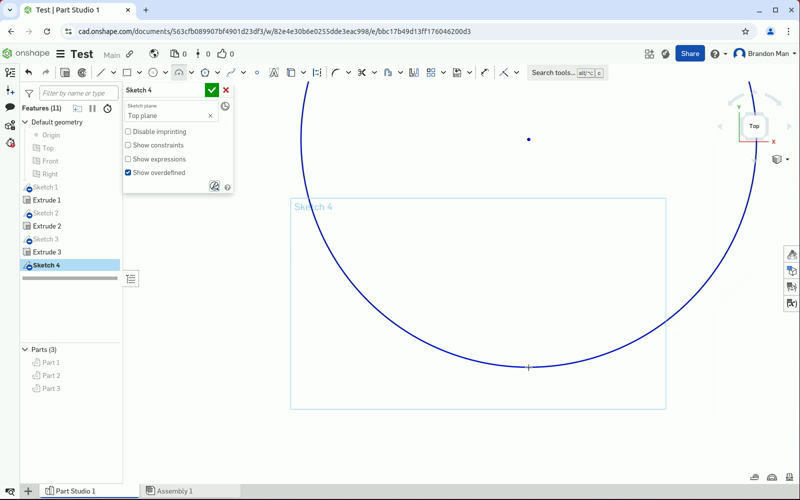
scroll(-6)
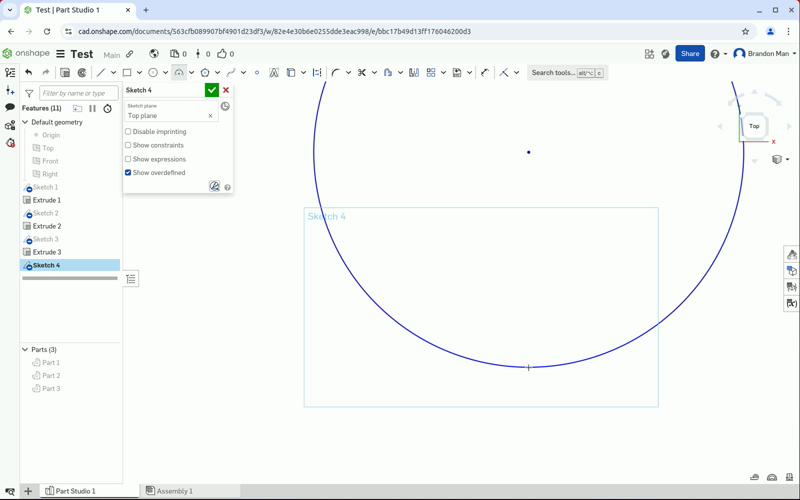
scroll(-6)
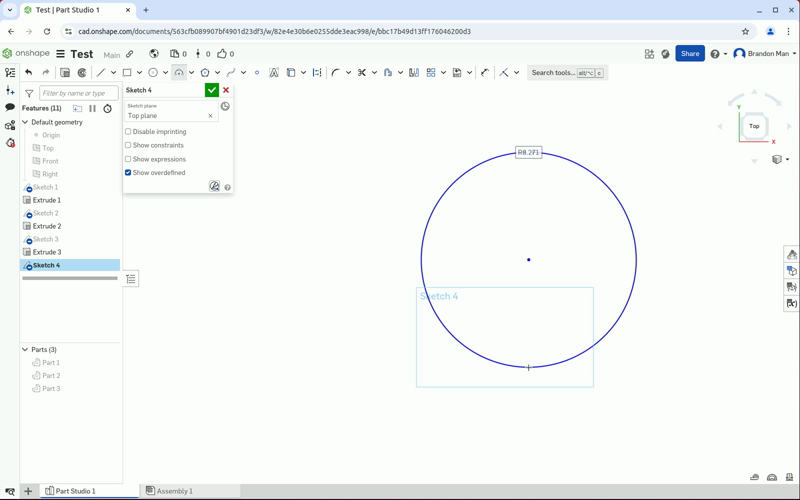
scroll(-6)
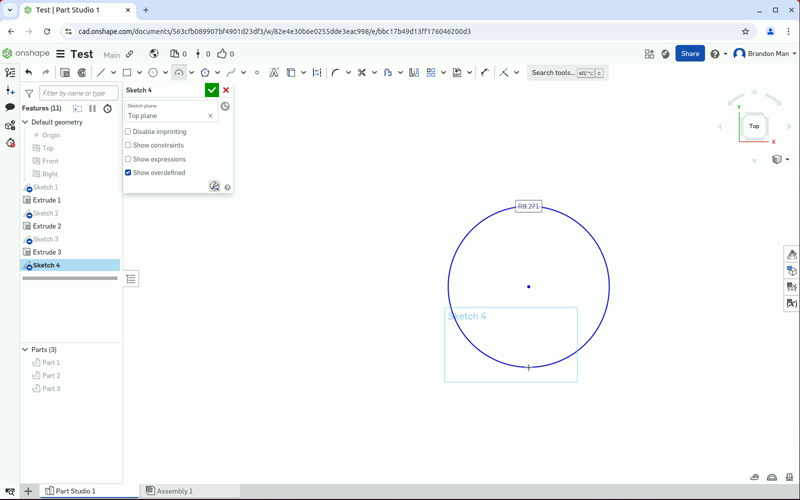
scroll(-6)
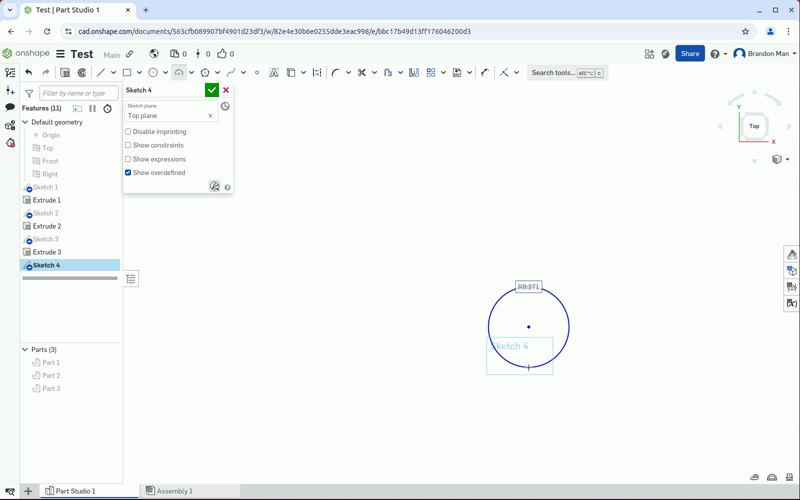
key_up(shift)
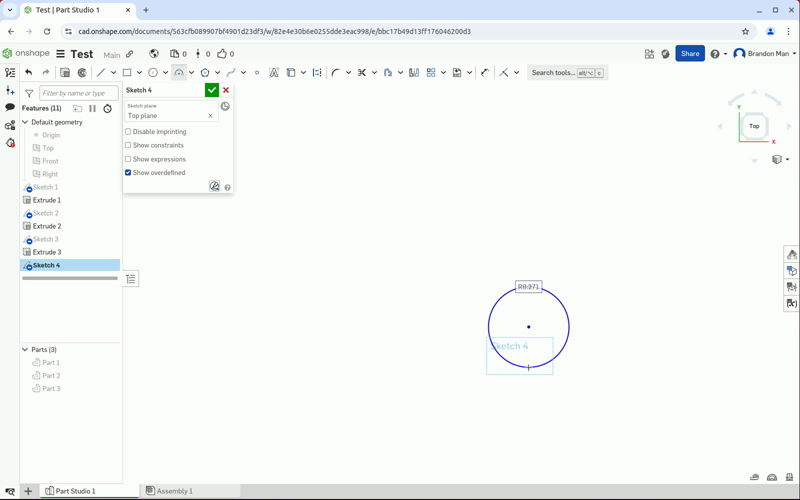
mouse_move(530, 286)
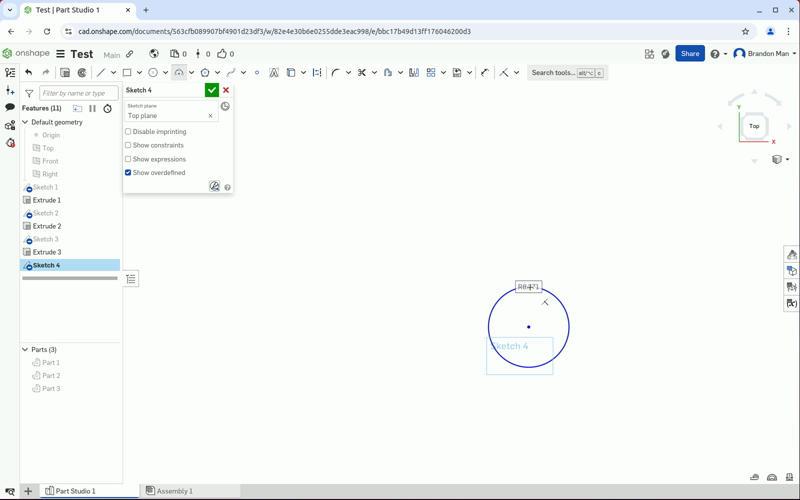
scroll(6)
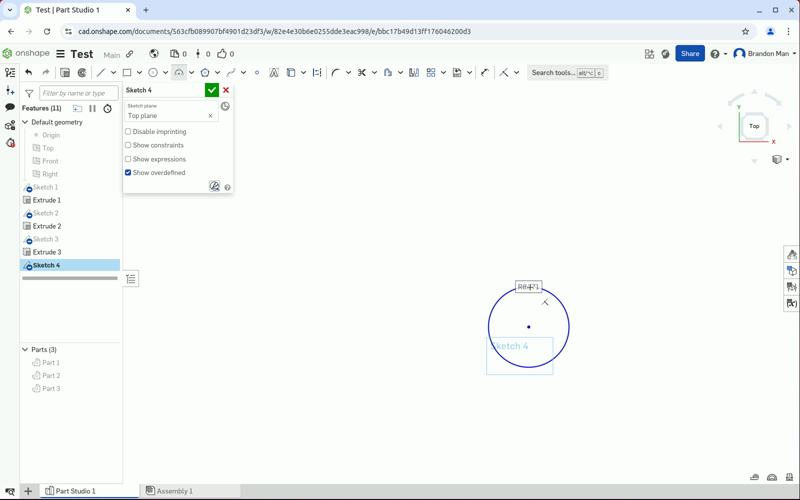
scroll(6)
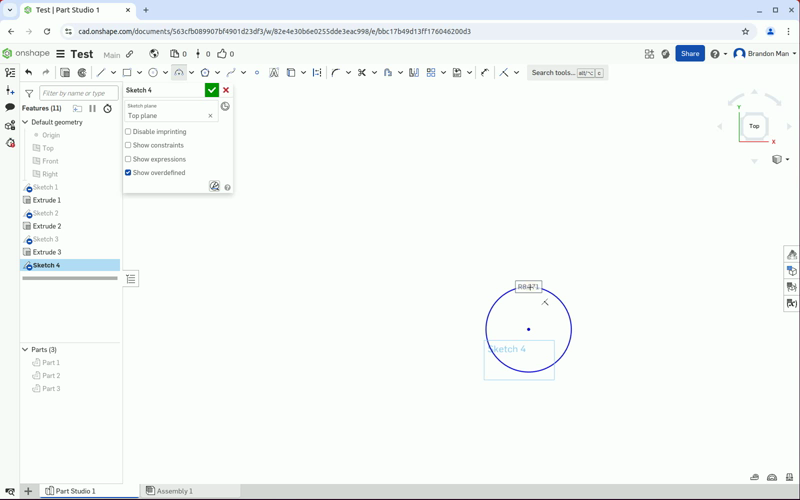
scroll(6)
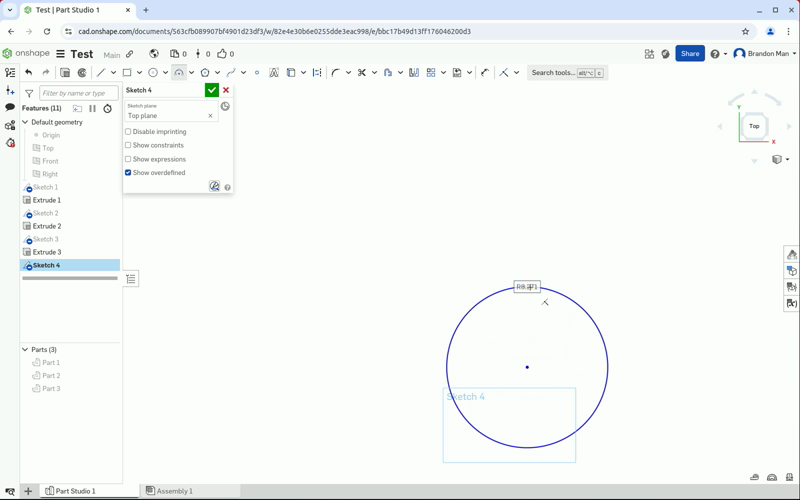
scroll(6)
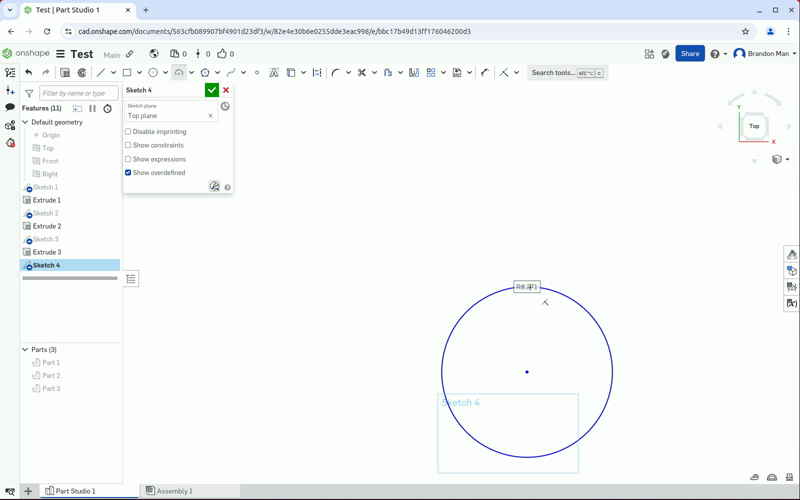
scroll(6)
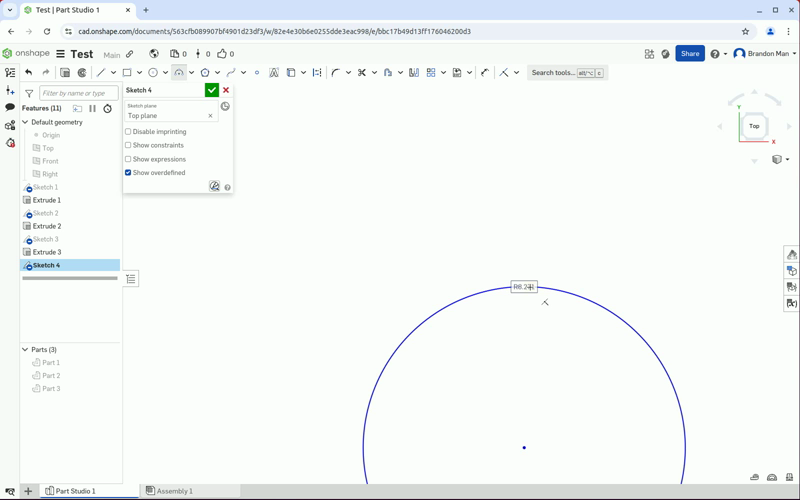
scroll(6)
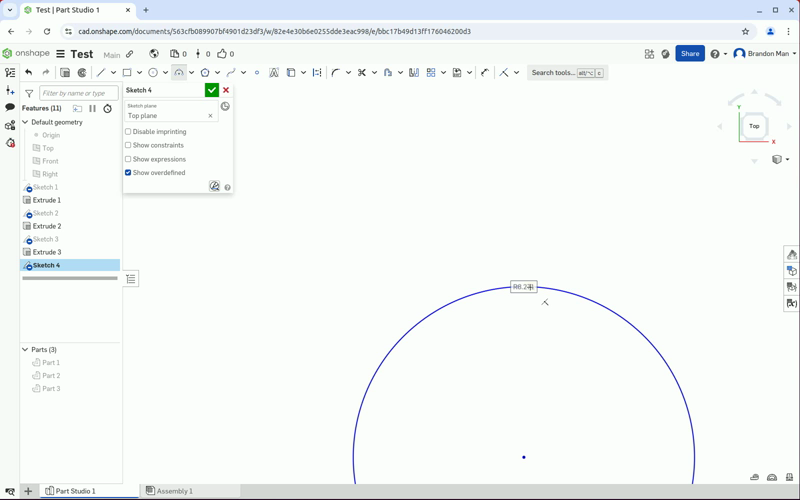
scroll(6)
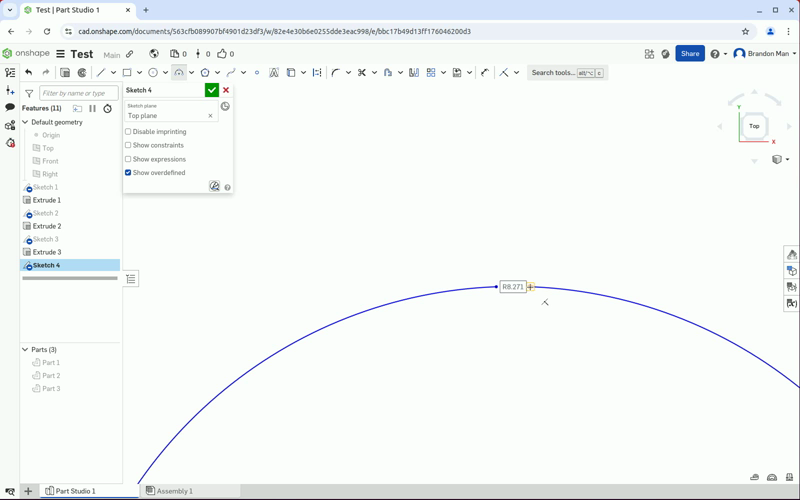
click(530, 286)
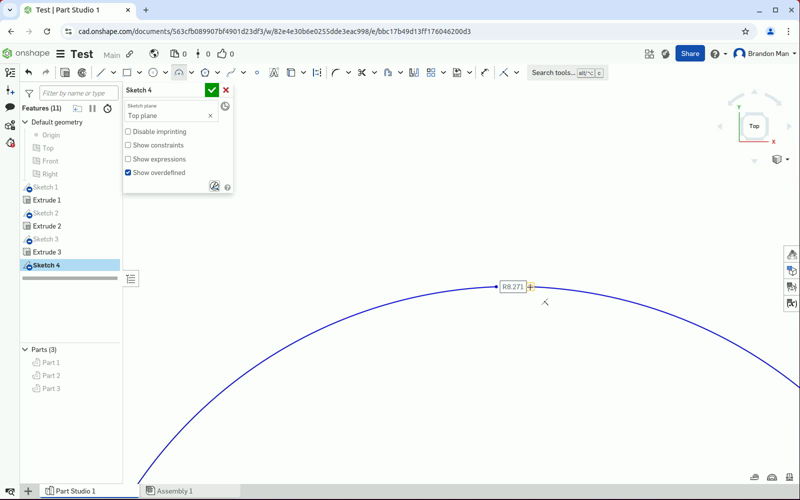
scroll(-6)
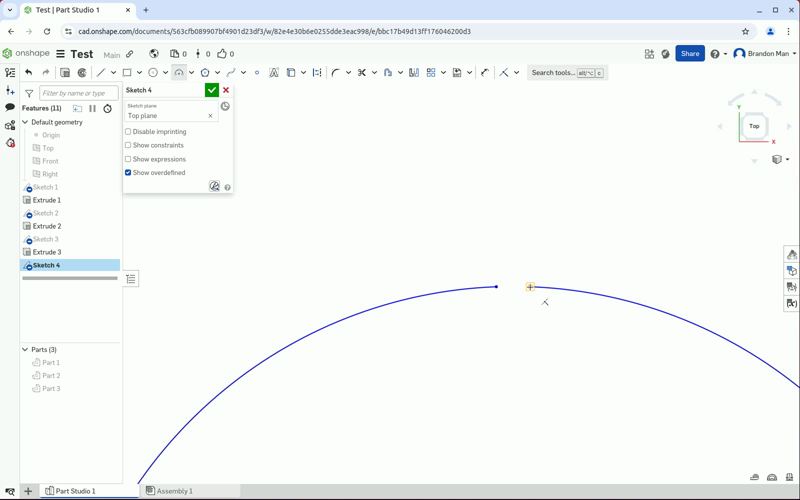
scroll(-6)
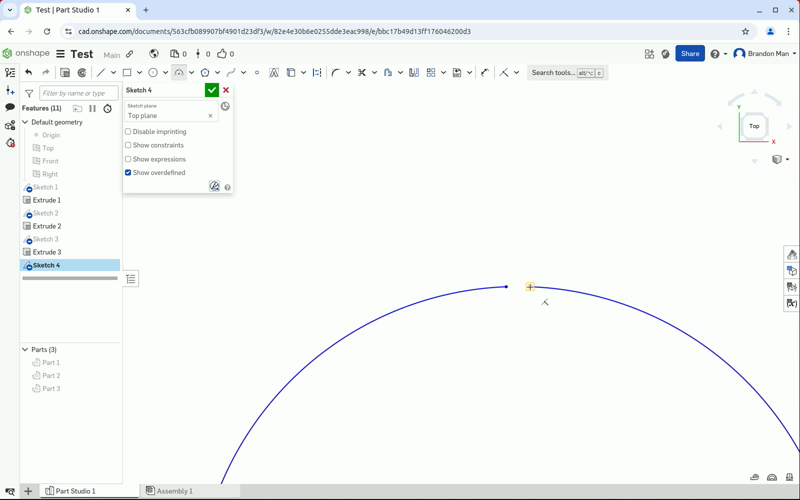
scroll(-6)
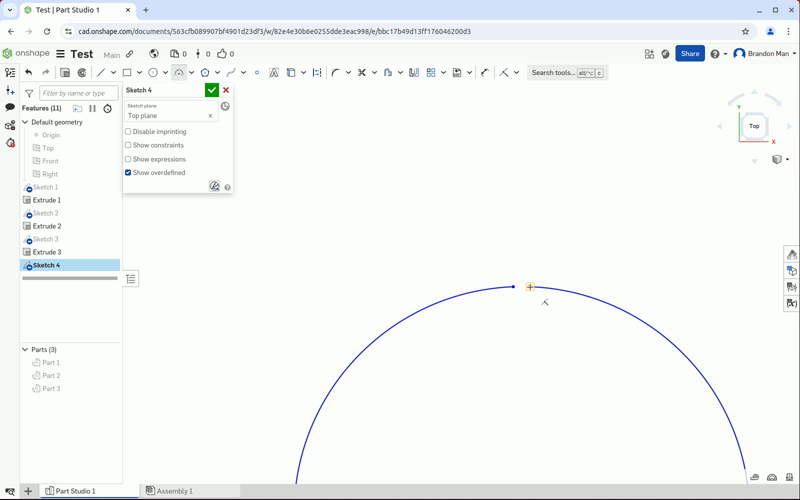
scroll(-6)
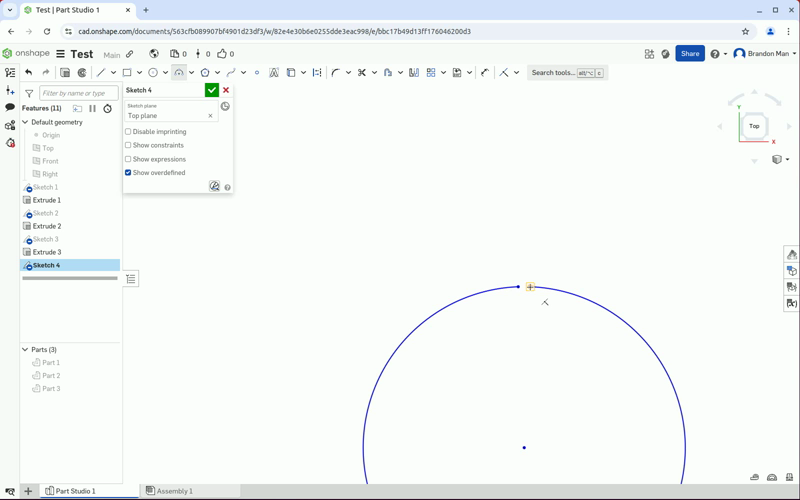
scroll(-6)
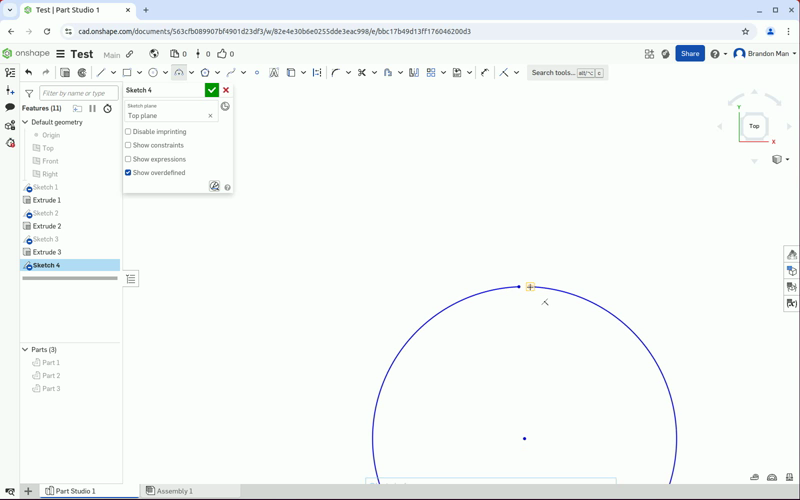
scroll(-6)
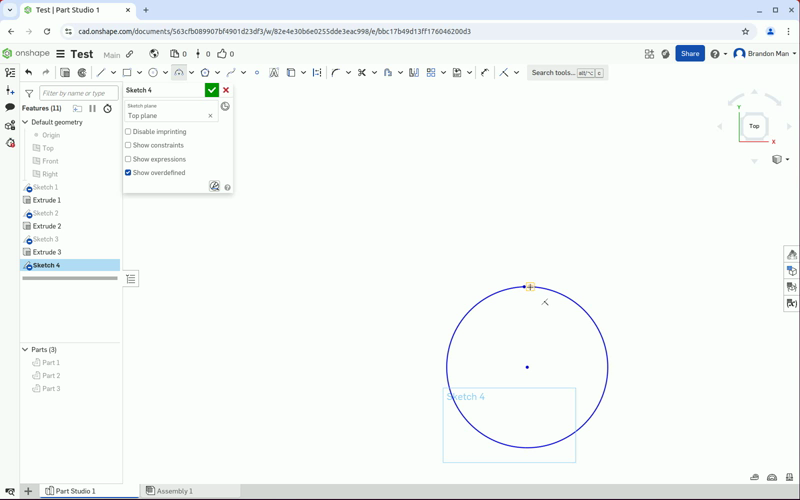
scroll(-6)
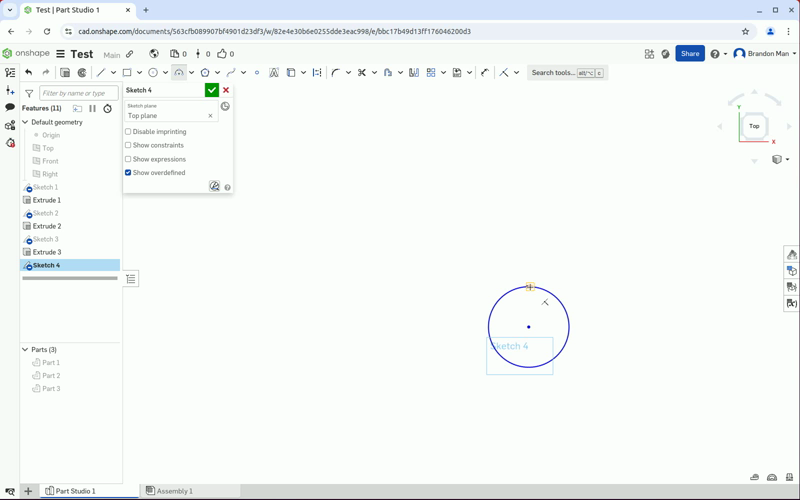
mouse_move(527, 286)
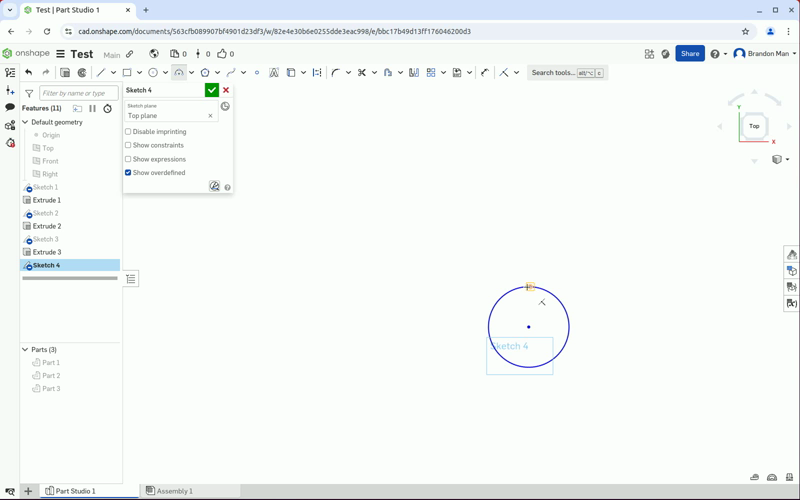
scroll(6)
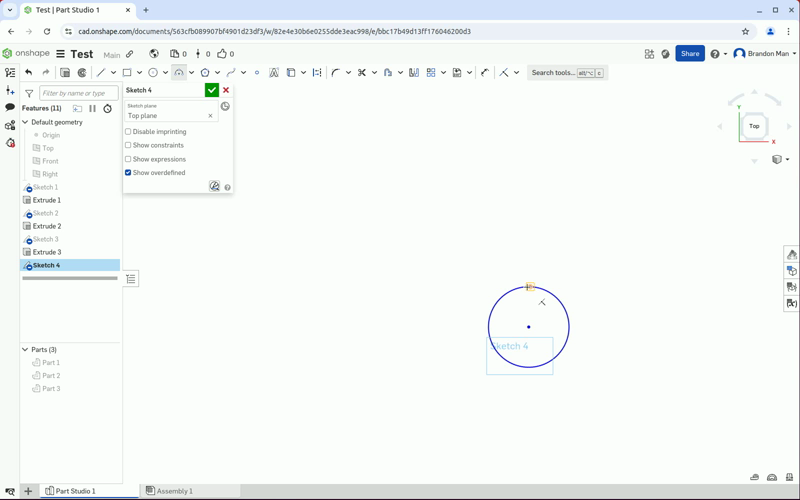
scroll(6)
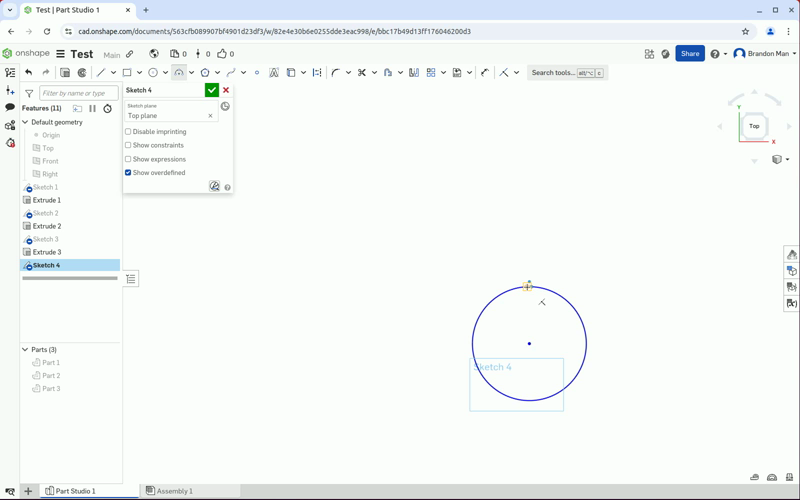
scroll(6)
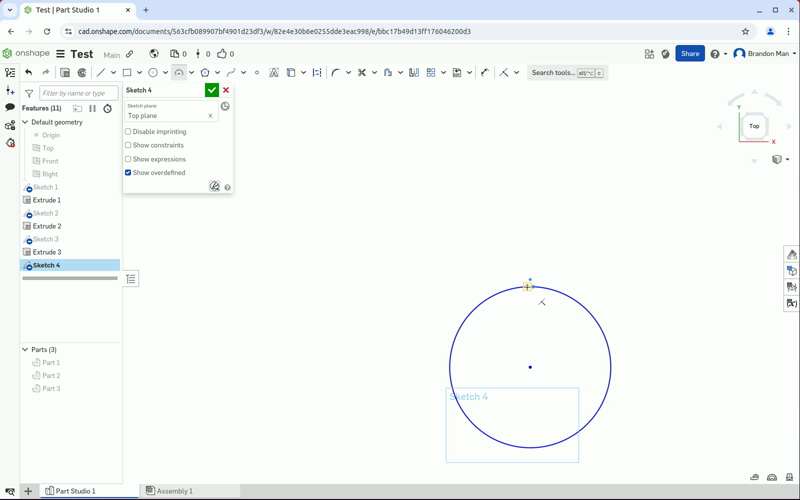
scroll(6)
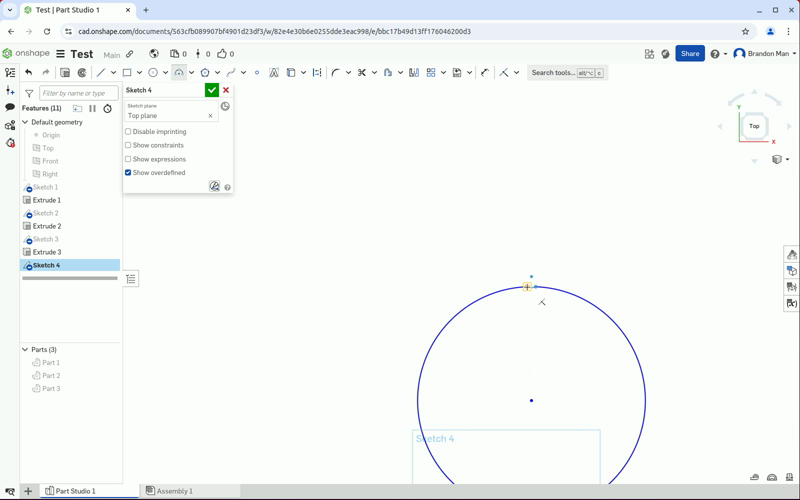
scroll(6)
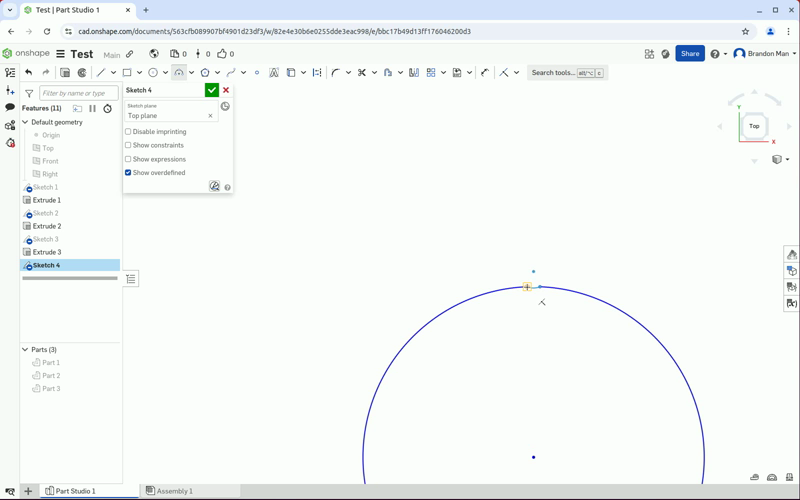
scroll(6)
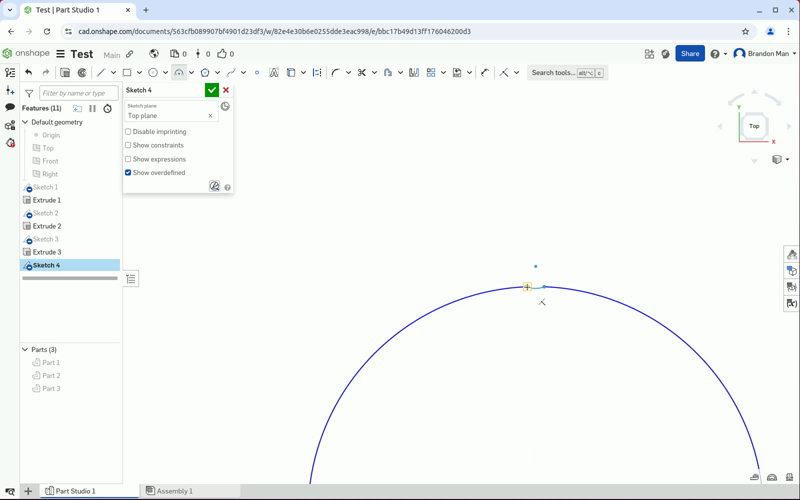
scroll(6)
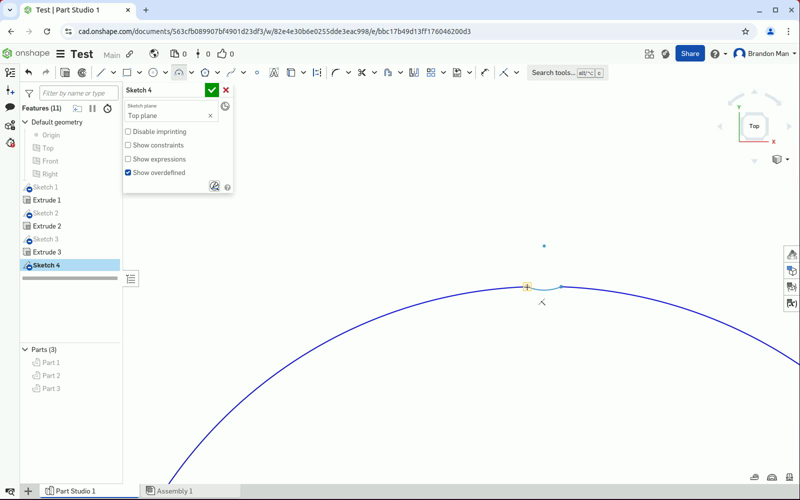
click(527, 286)
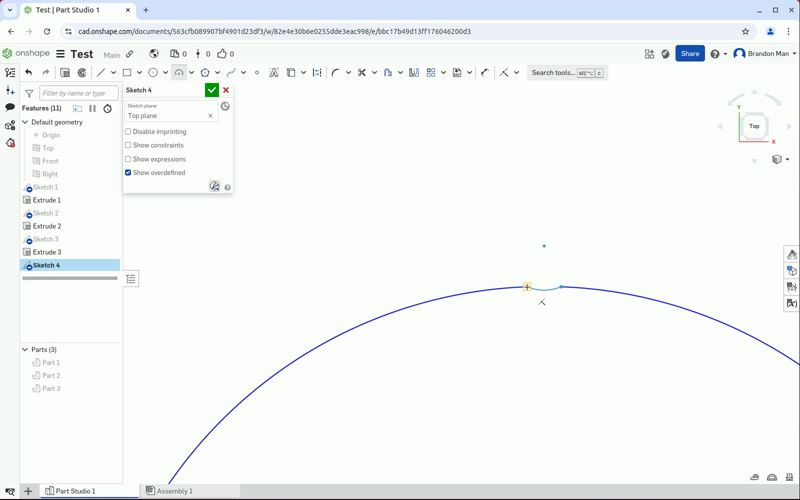
scroll(-6)
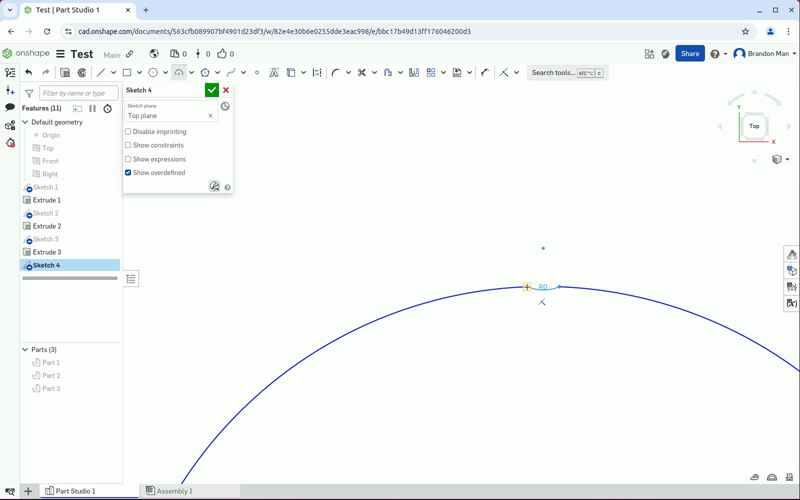
scroll(-6)
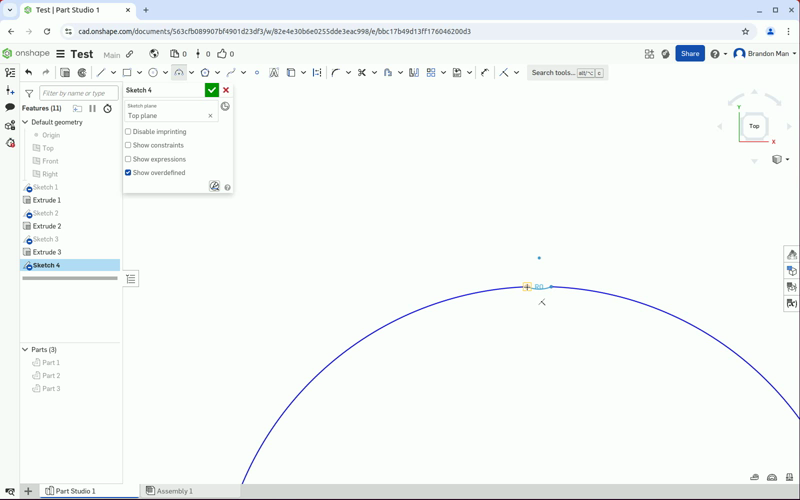
scroll(-6)
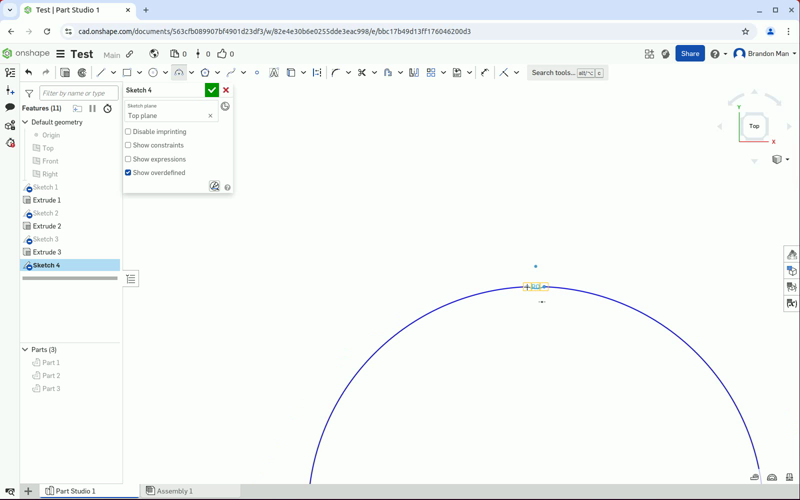
scroll(-6)
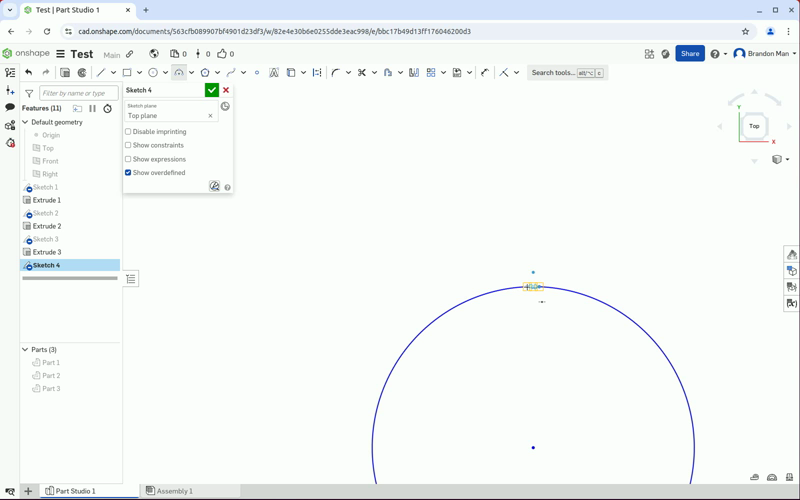
scroll(-6)
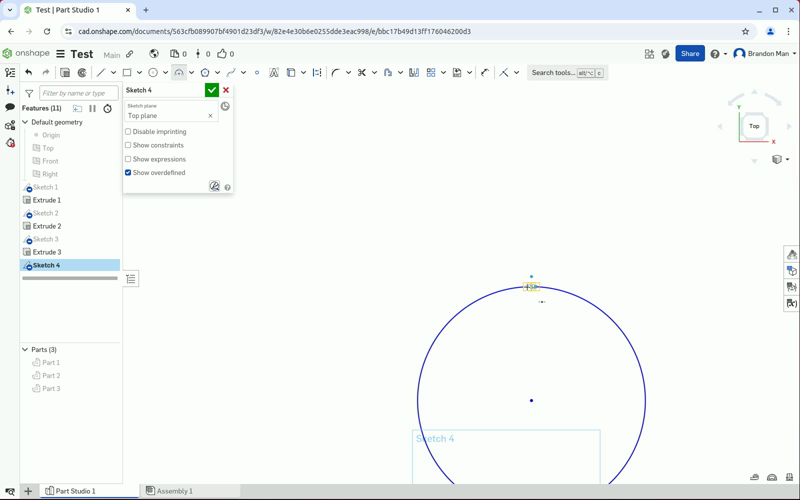
scroll(-6)
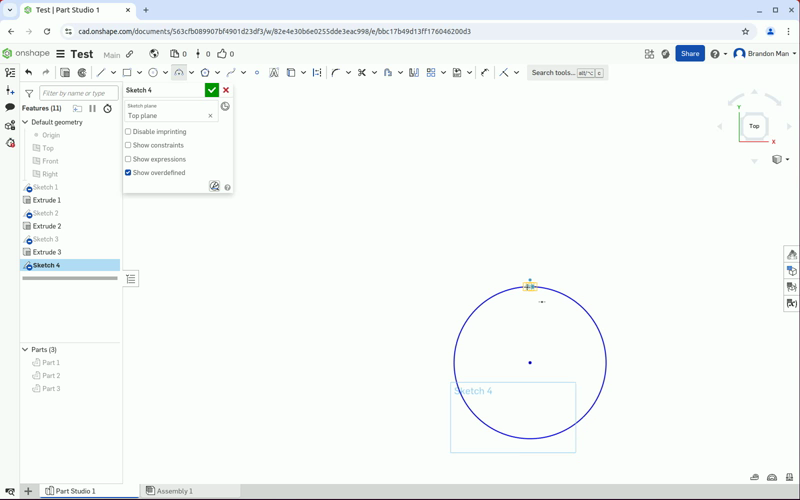
scroll(-6)
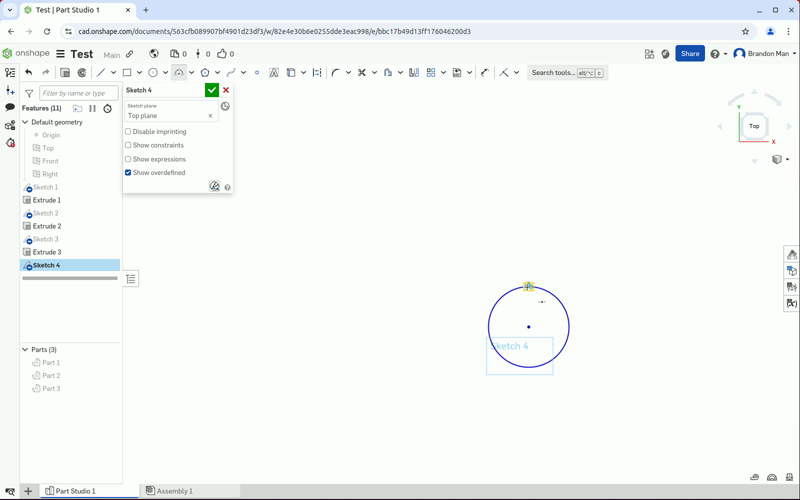
key_down(shift)
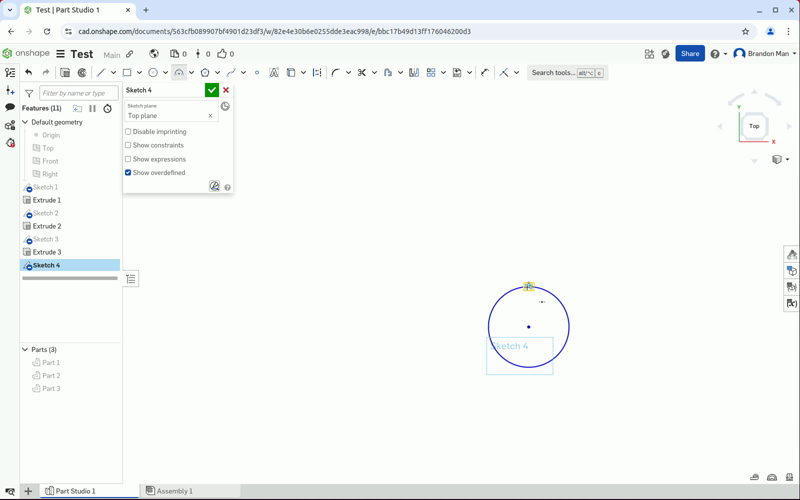
mouse_move(528, 286)
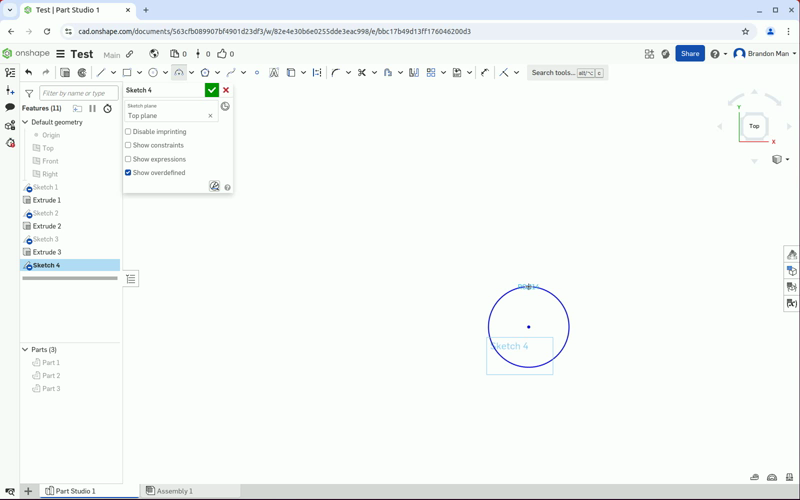
scroll(6)
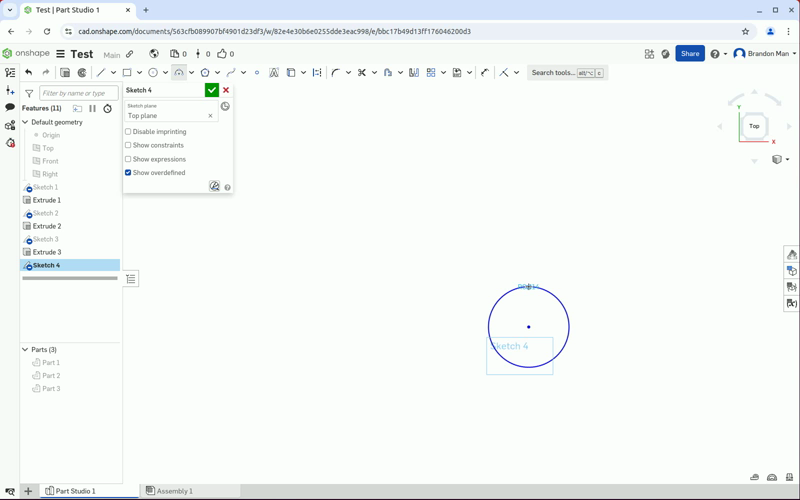
scroll(6)
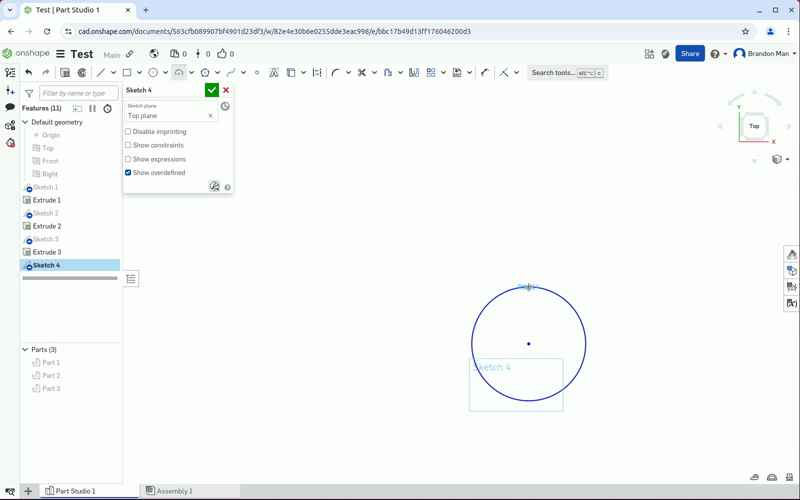
scroll(6)
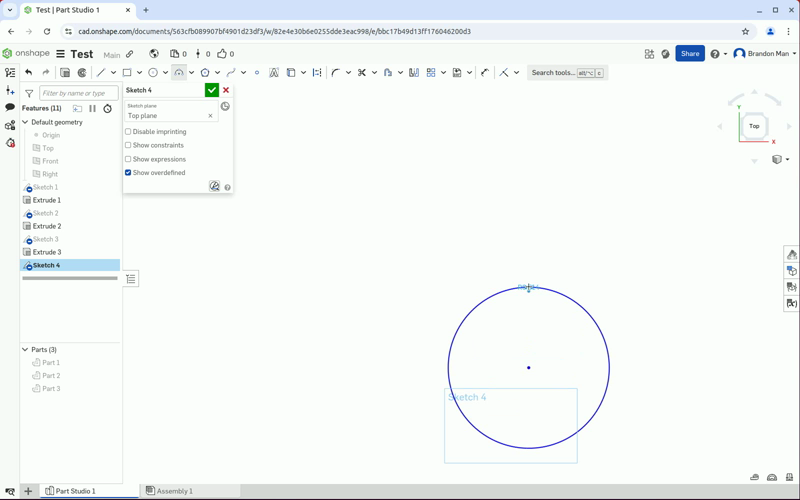
scroll(6)
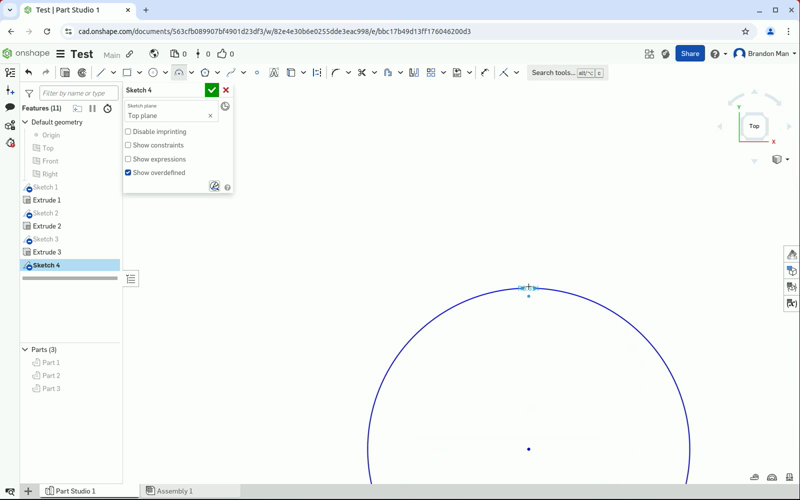
scroll(6)
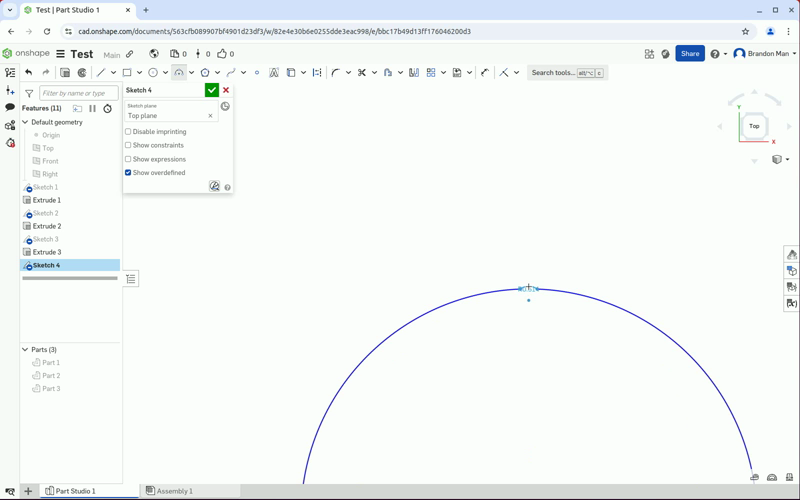
scroll(6)
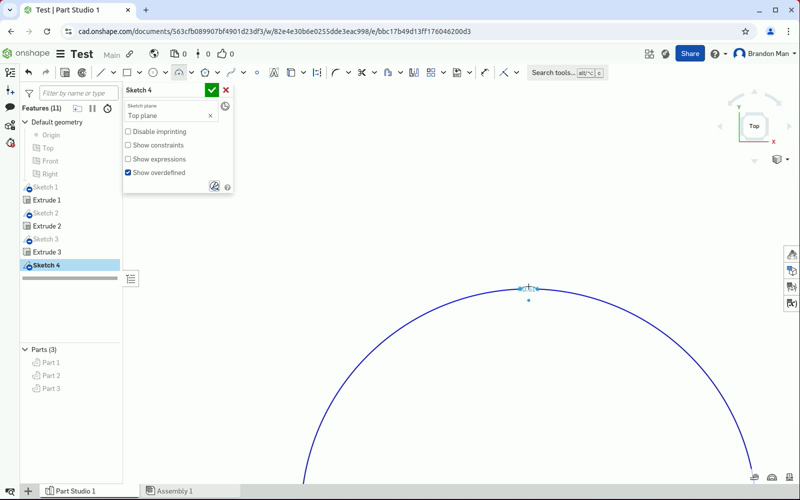
scroll(6)
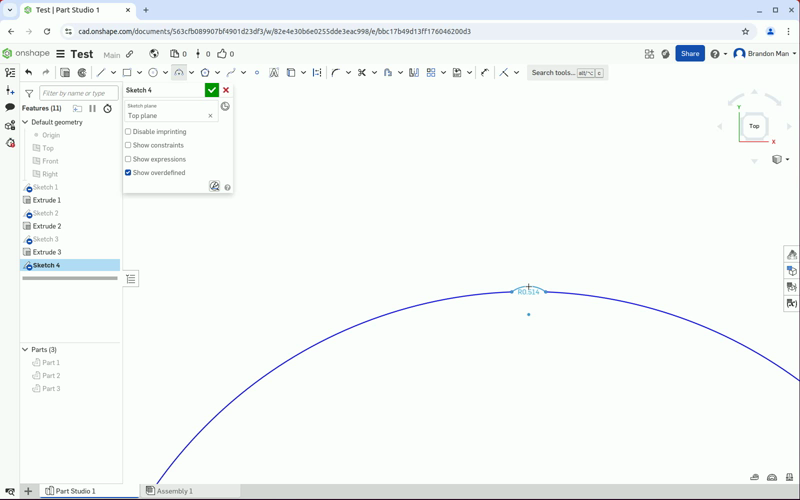
click(528, 286)
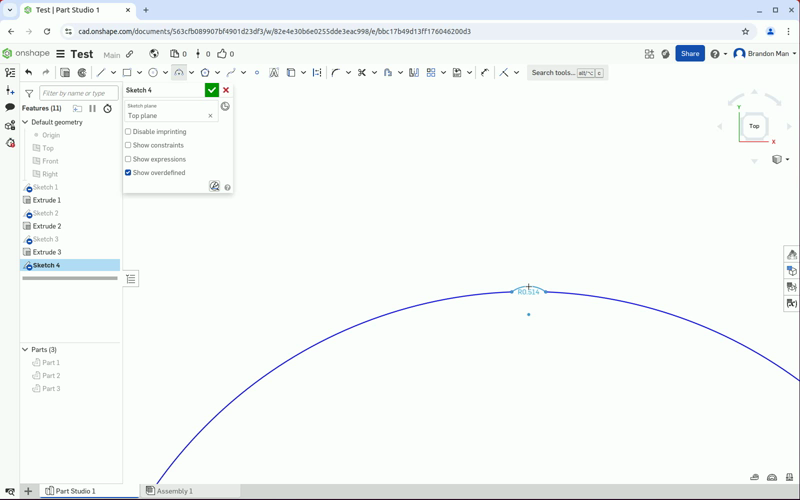
scroll(-6)
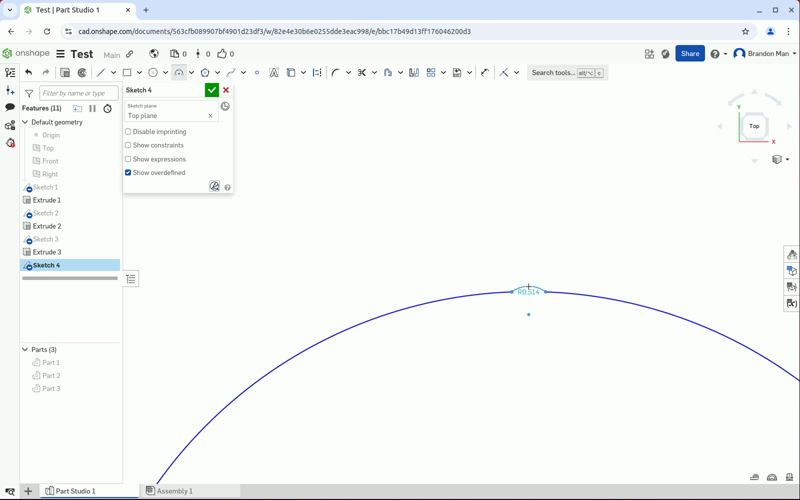
scroll(-6)
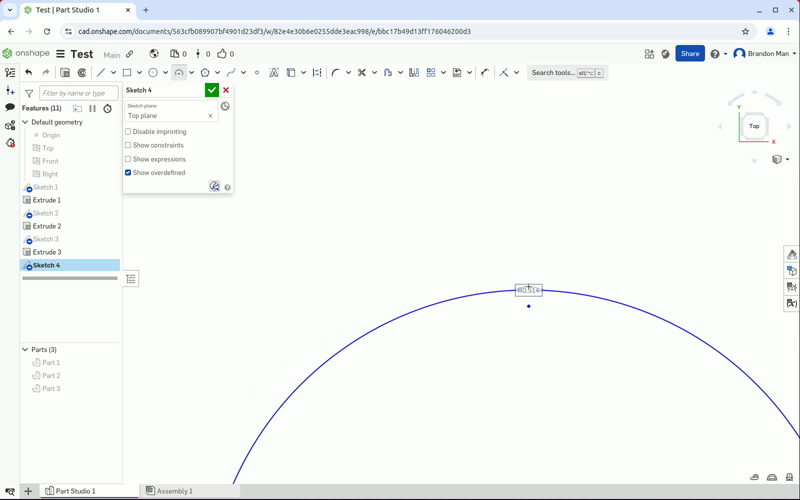
scroll(-6)
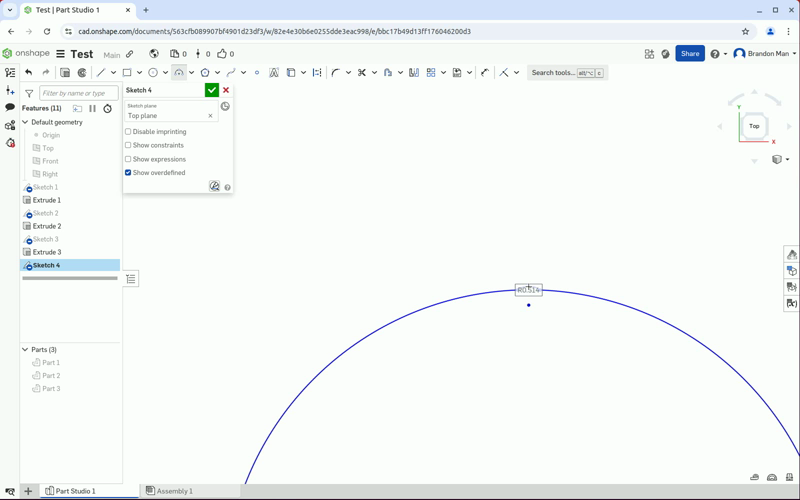
scroll(-6)
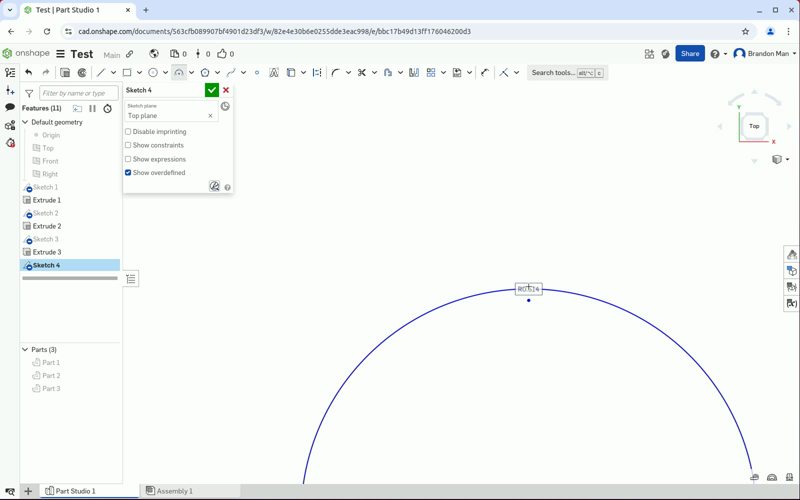
scroll(-6)
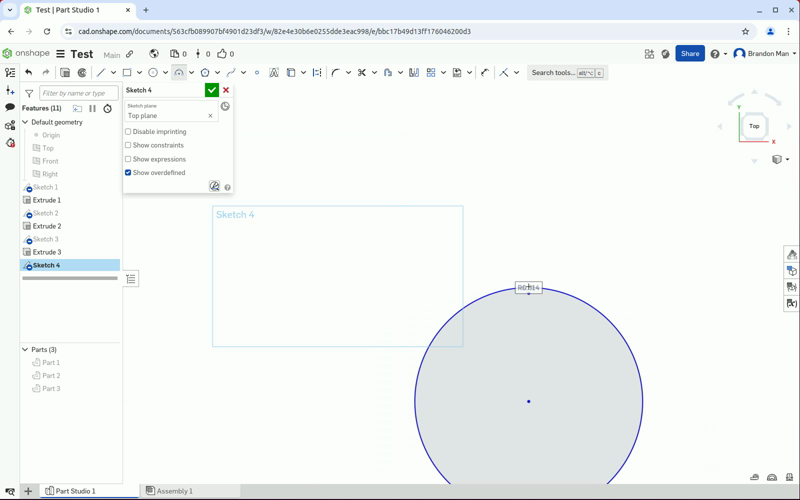
scroll(-6)
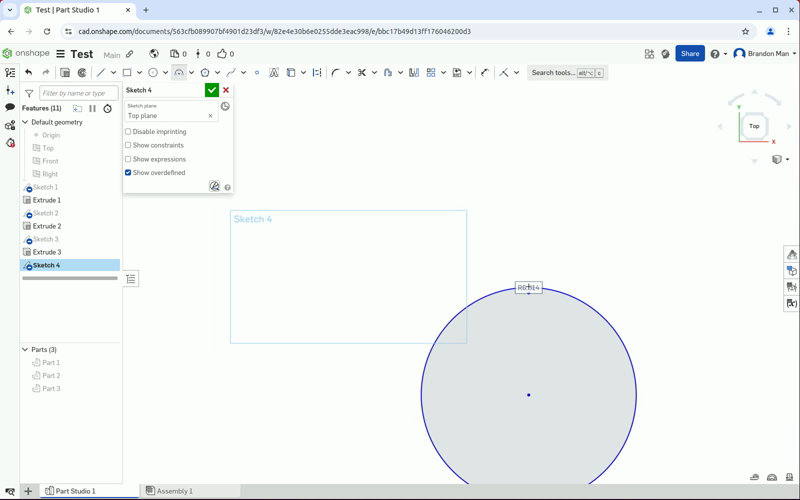
scroll(-6)
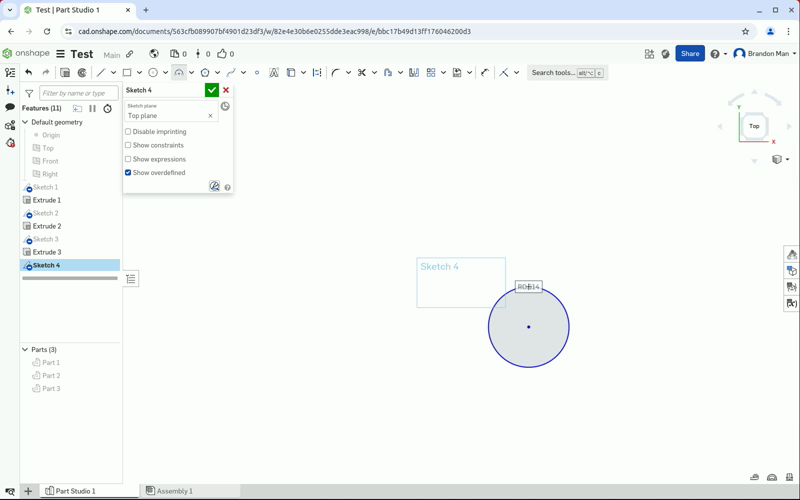
key_up(shift)
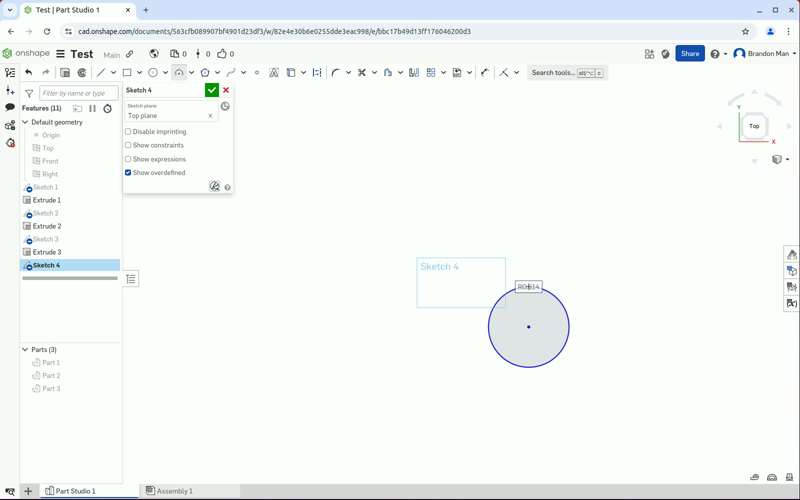
key(esc)
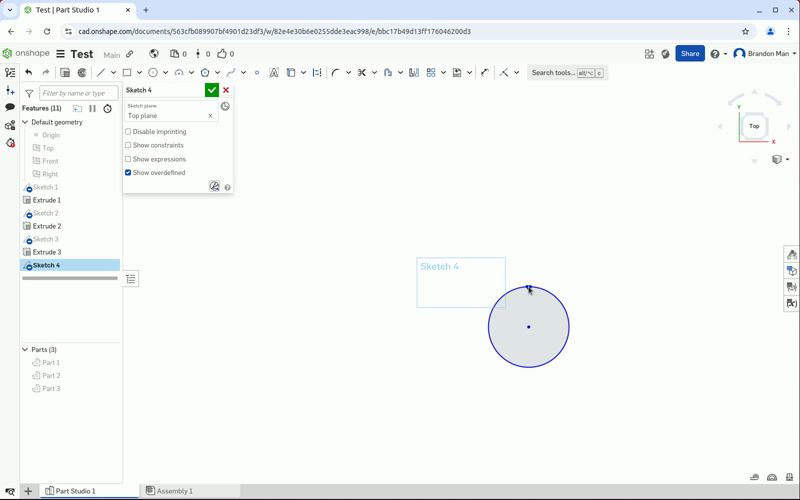
key(c)
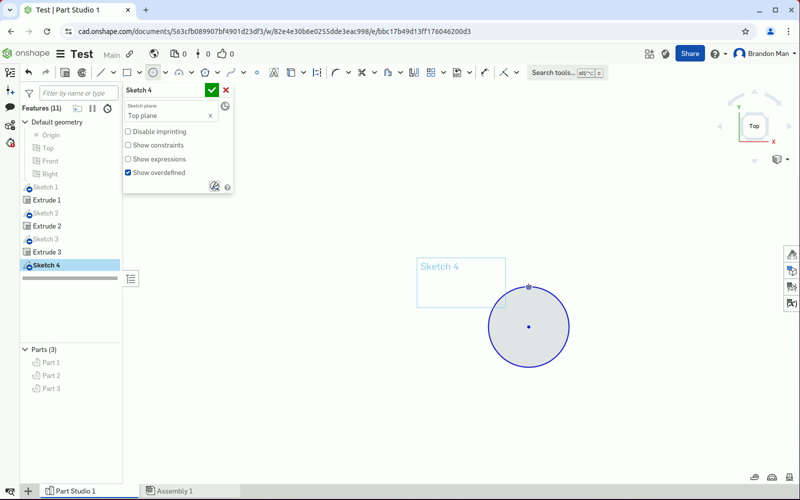
key_down(shift)
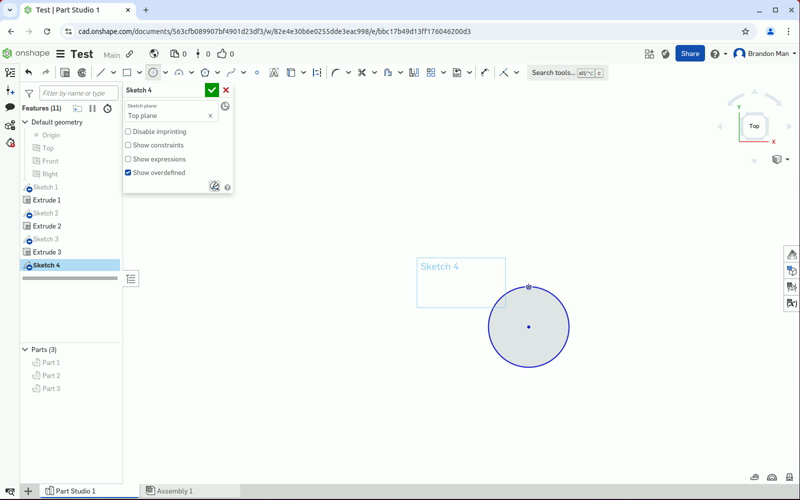
mouse_move(528, 321)
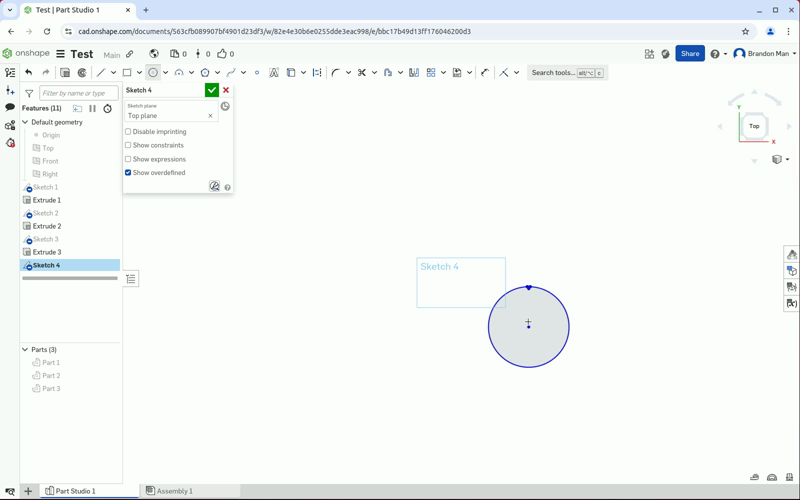
click(528, 321)
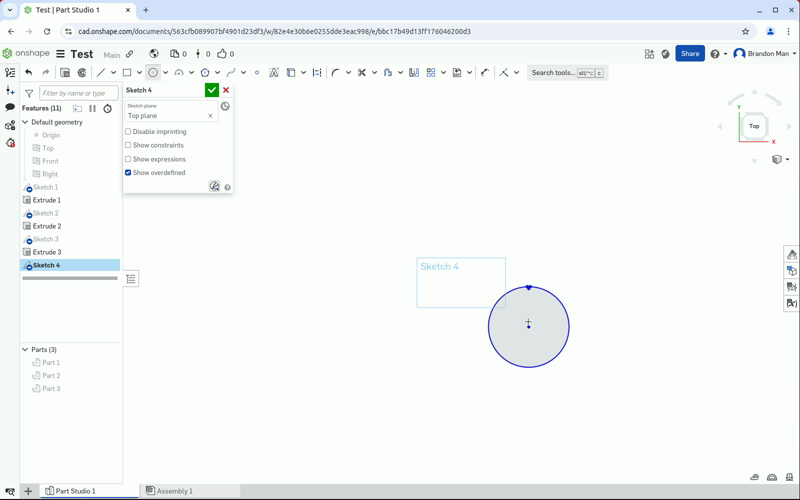
key_up(shift)
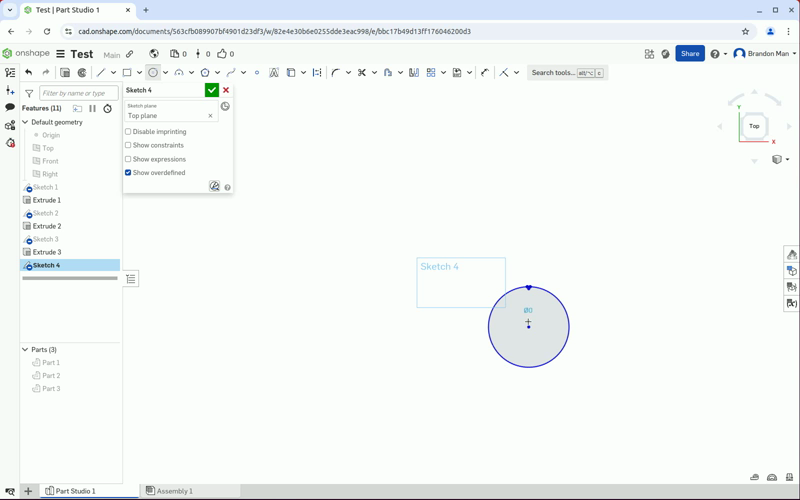
mouse_move(556, 321)
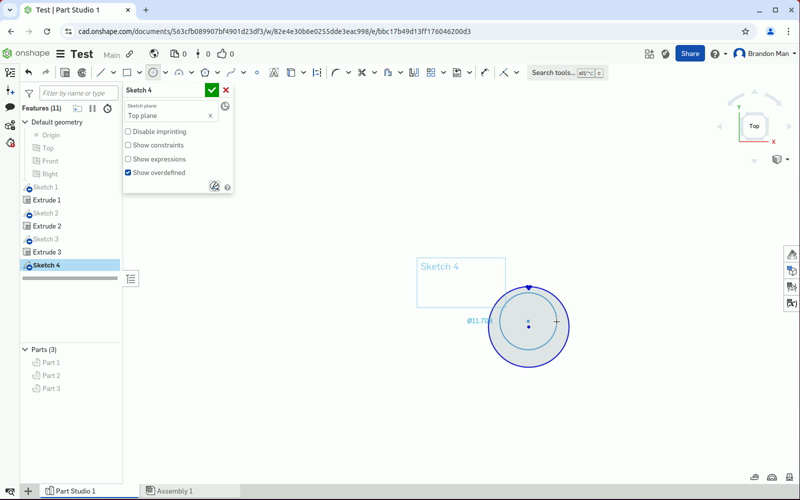
click(556, 321)
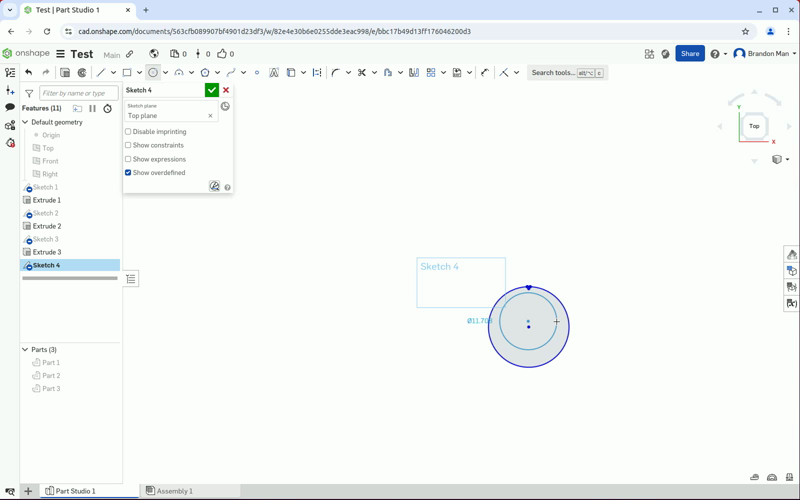
key(esc)
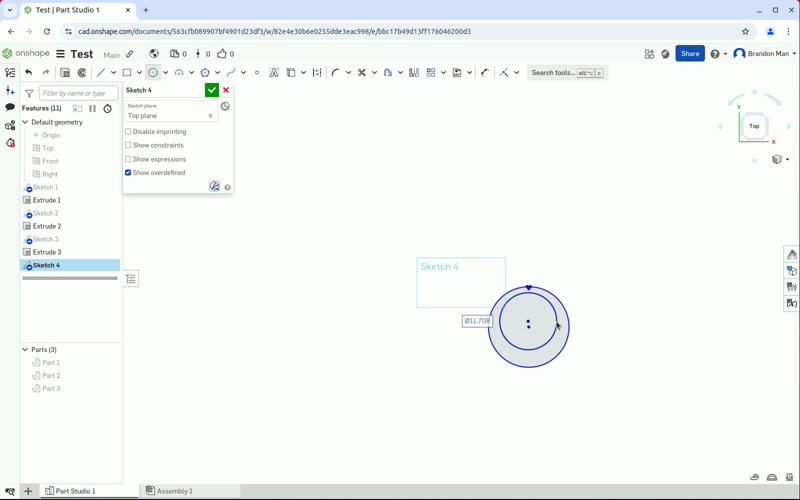
mouse_move(530, 354)
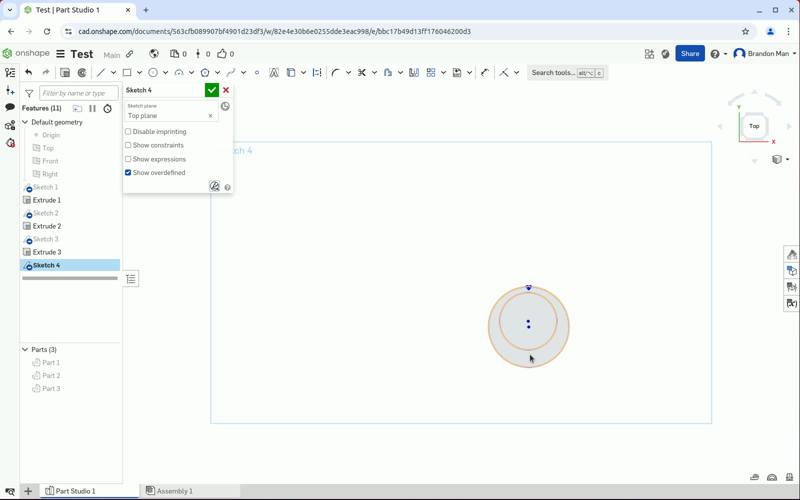
click(530, 354)
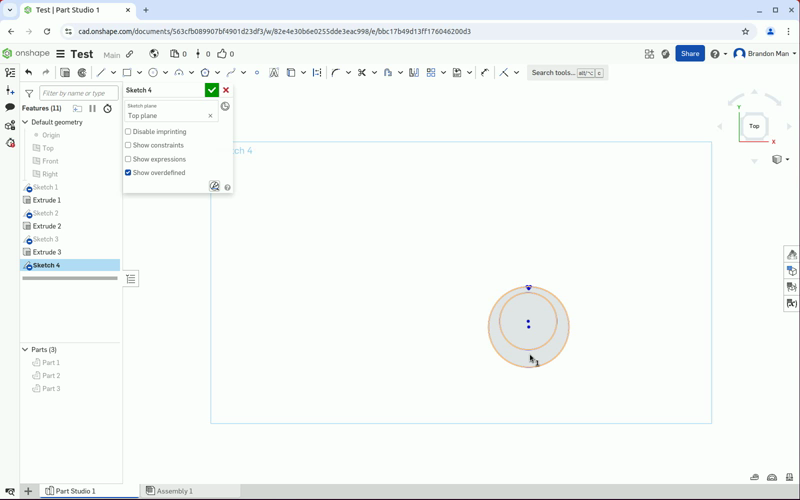
mouse_move(73, 352)
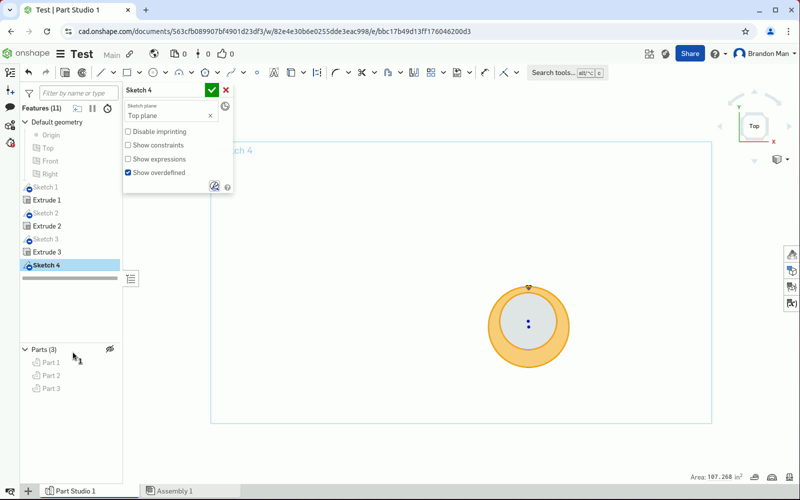
key(shift+y)
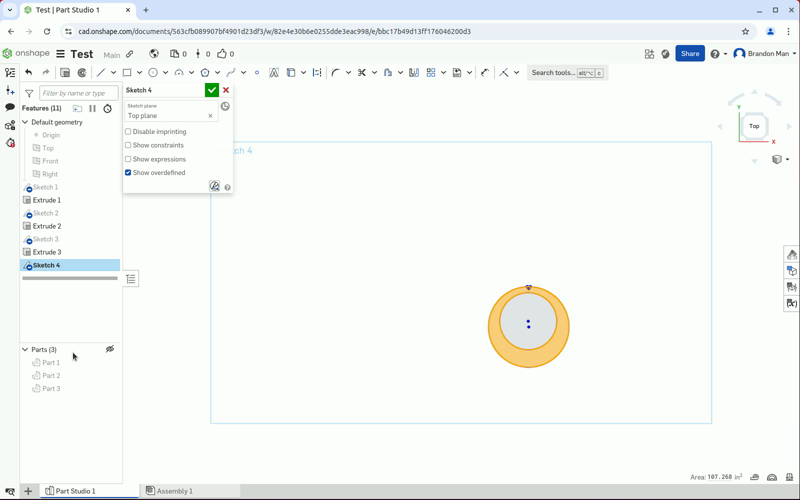
key(shift+e)
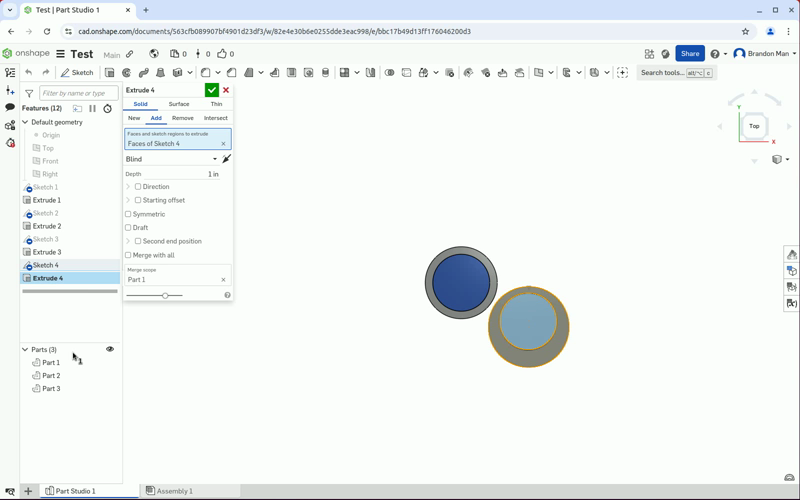
mouse_move(143, 106)
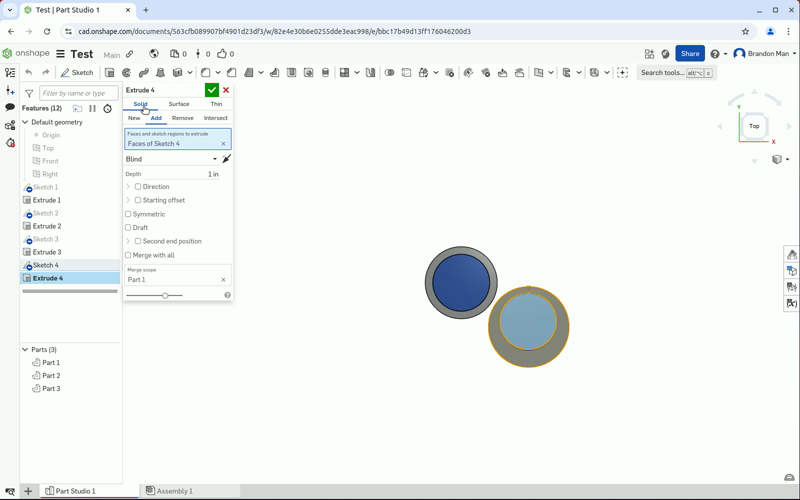
click(143, 106)
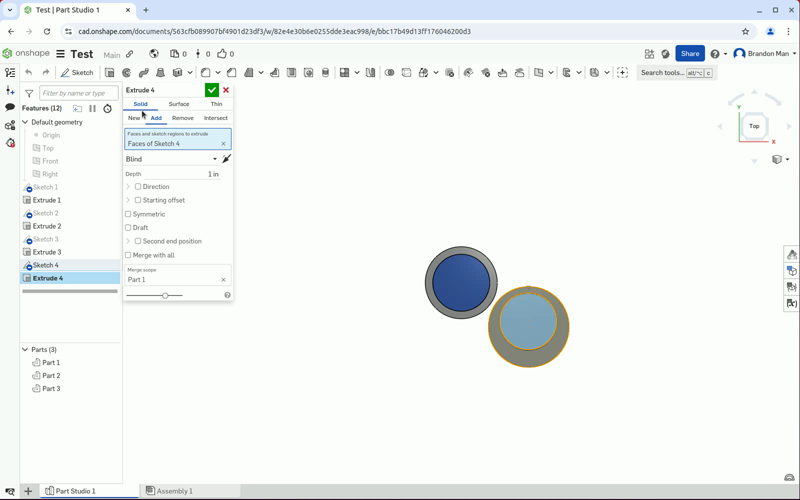
mouse_move(137, 120)
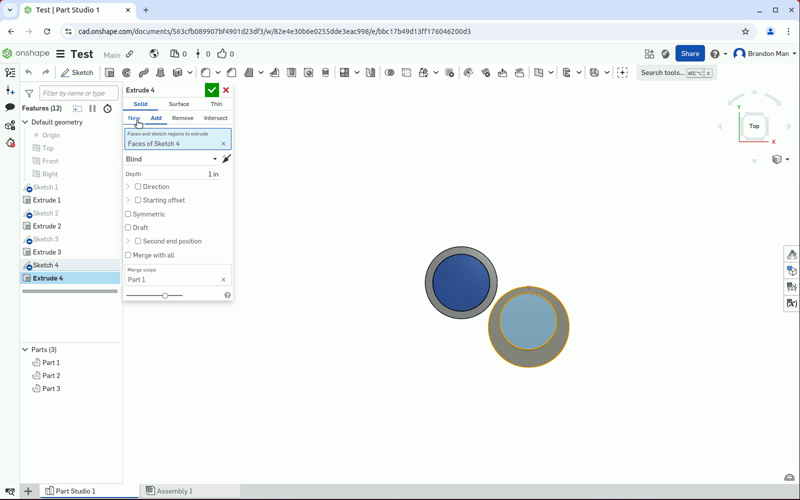
click(137, 120)
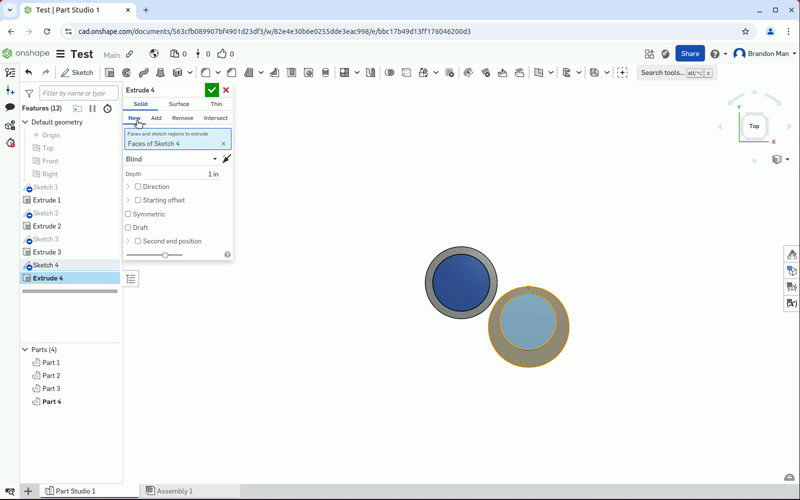
key(tab, 4)
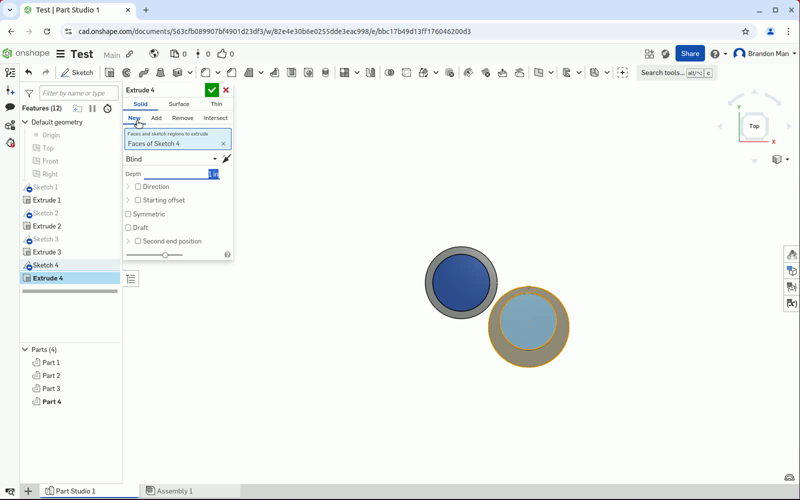
text(3.37)
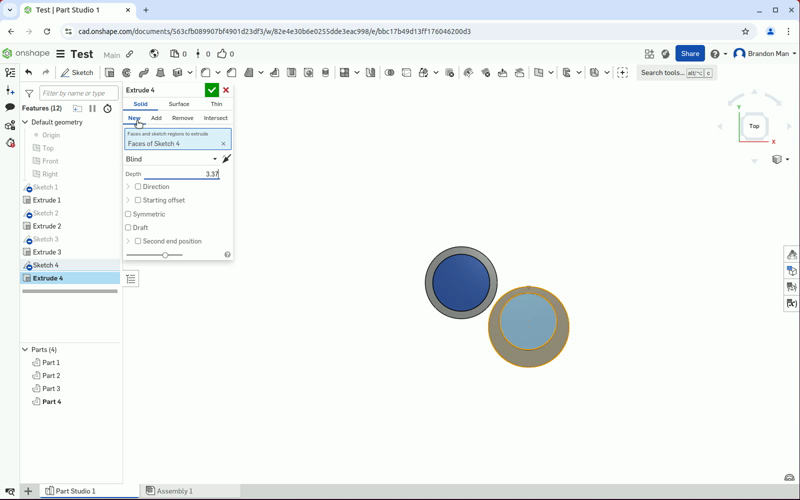
key(enter)
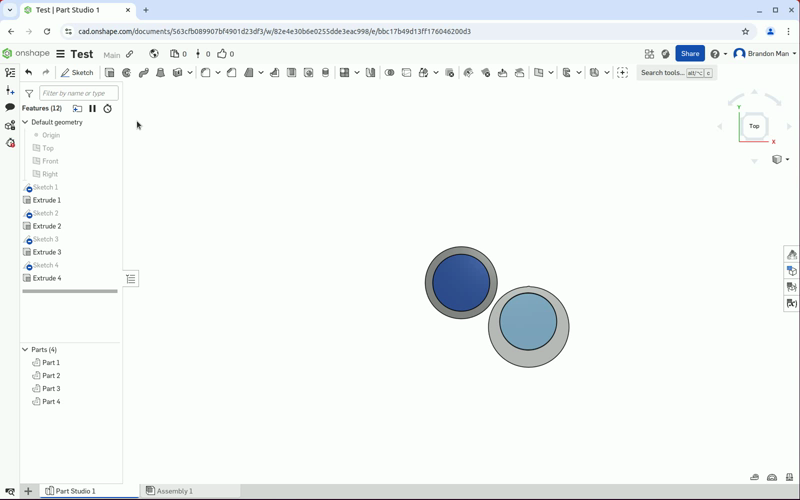
key(shift+h)
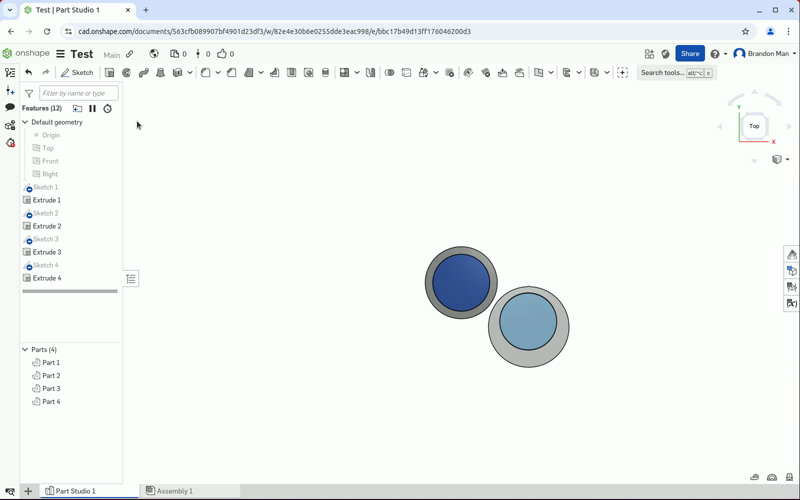
key(shift+h)
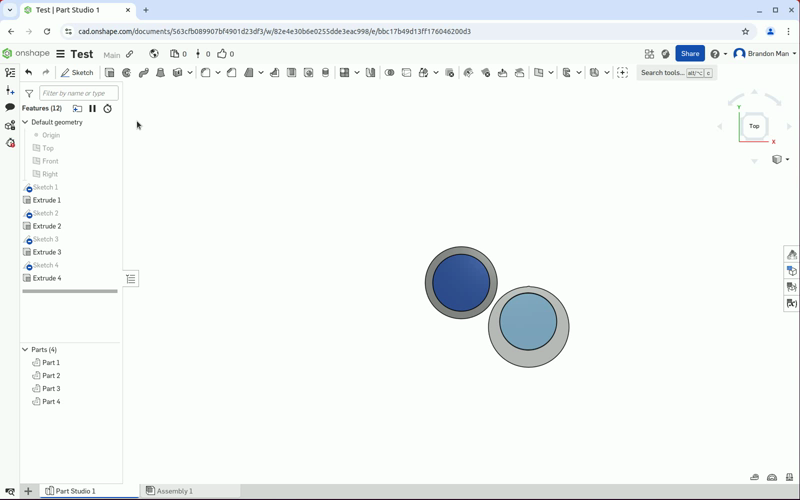
mouse_move(73, 189)
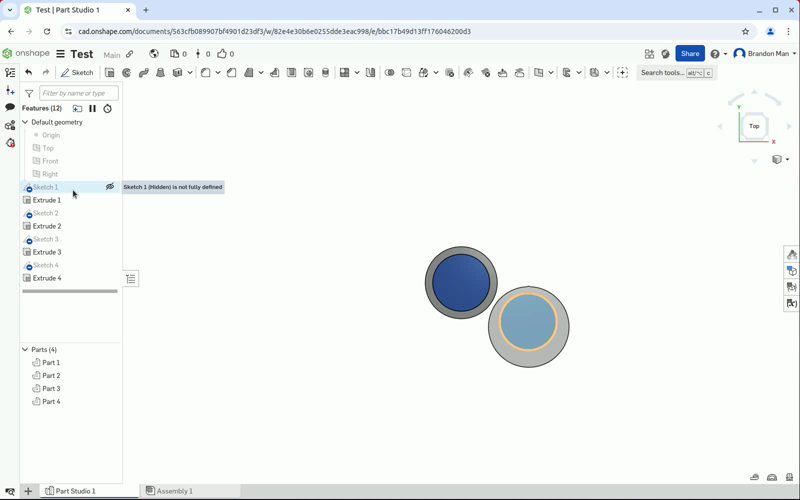
click(73, 189)
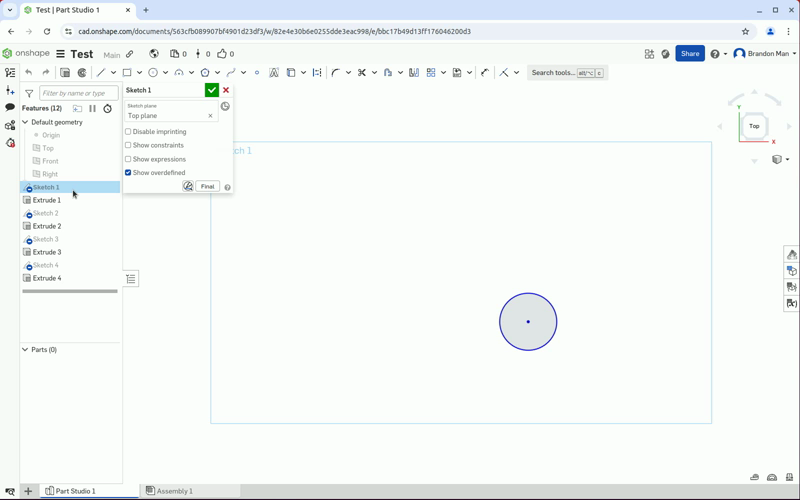
mouse_move(229, 92)
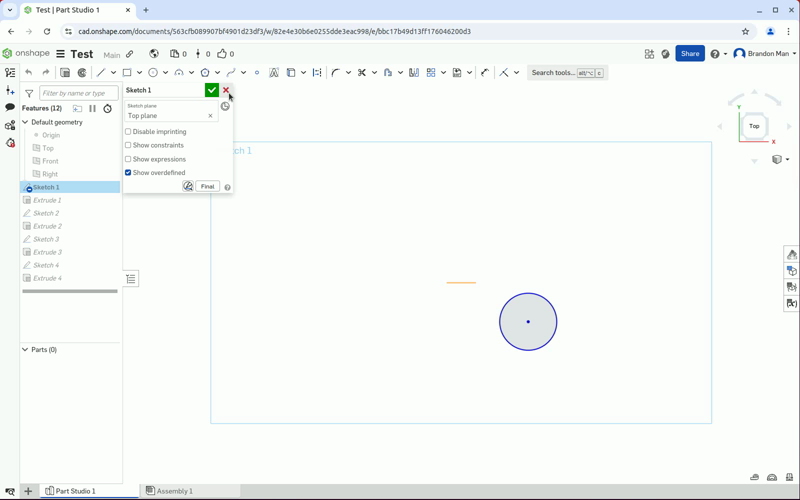
click(229, 92)
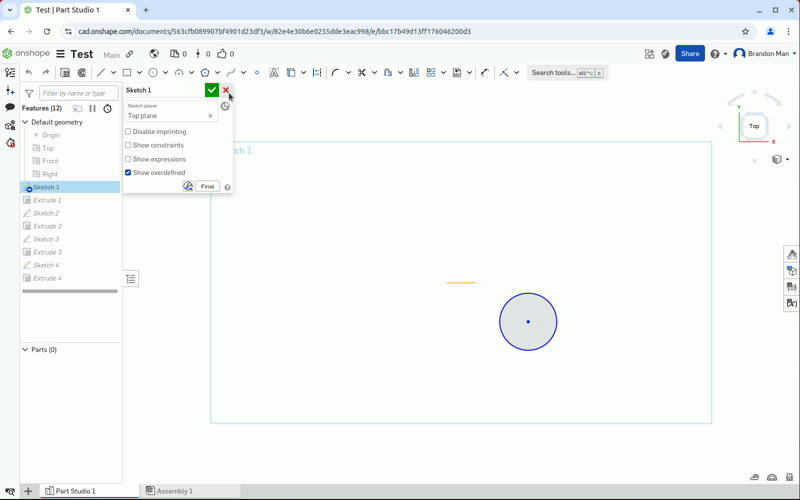
key(shift+s)
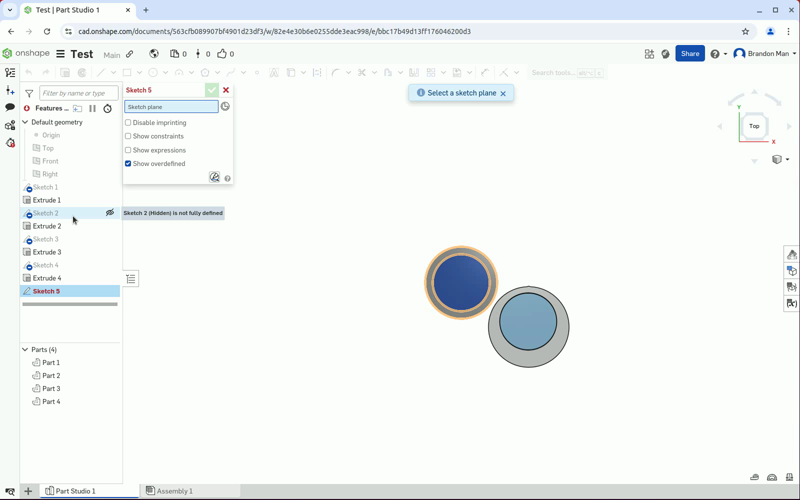
scroll(3)
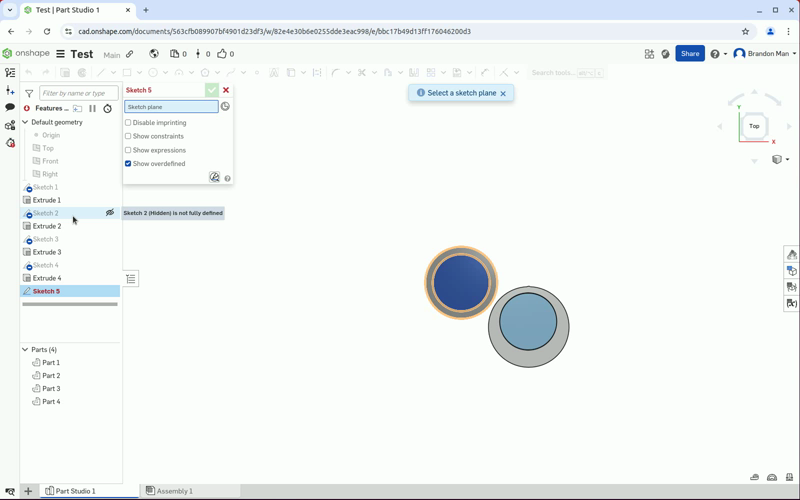
mouse_move(73, 150)
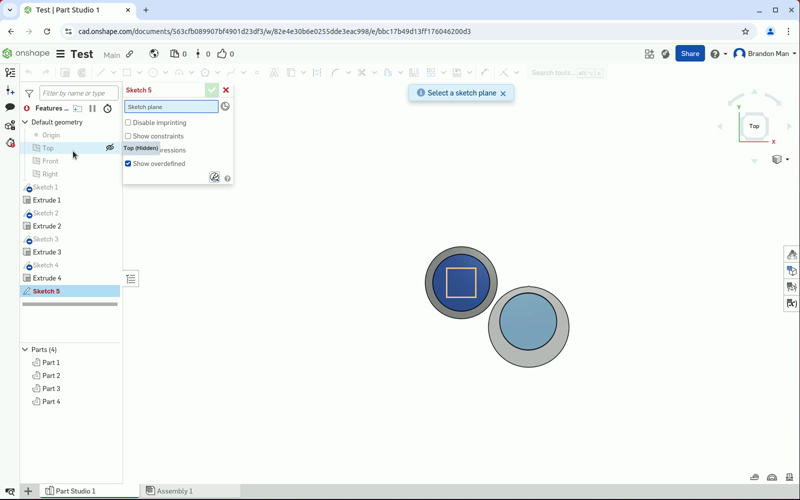
click(73, 150)
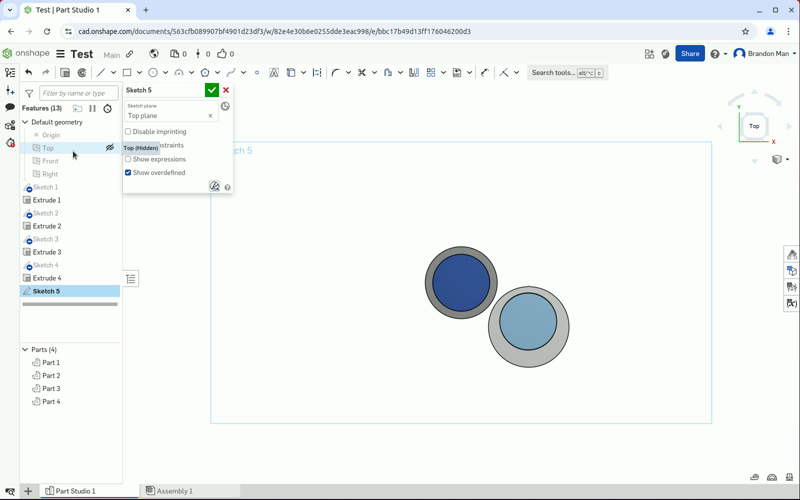
mouse_move(73, 352)
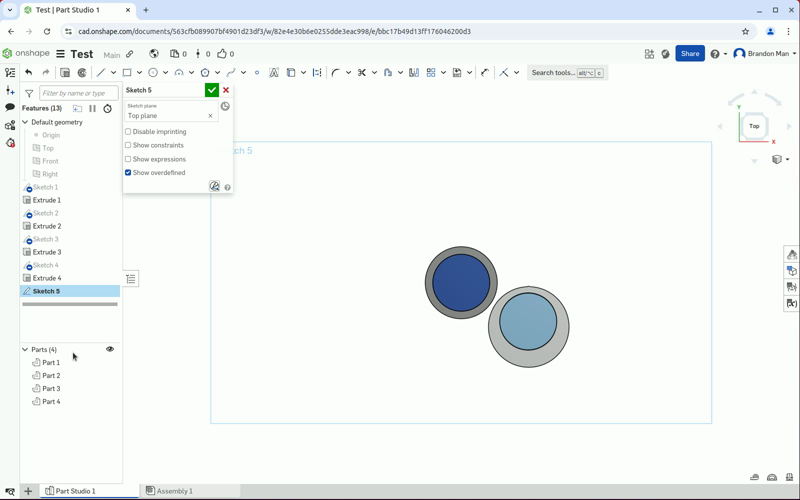
key(y)
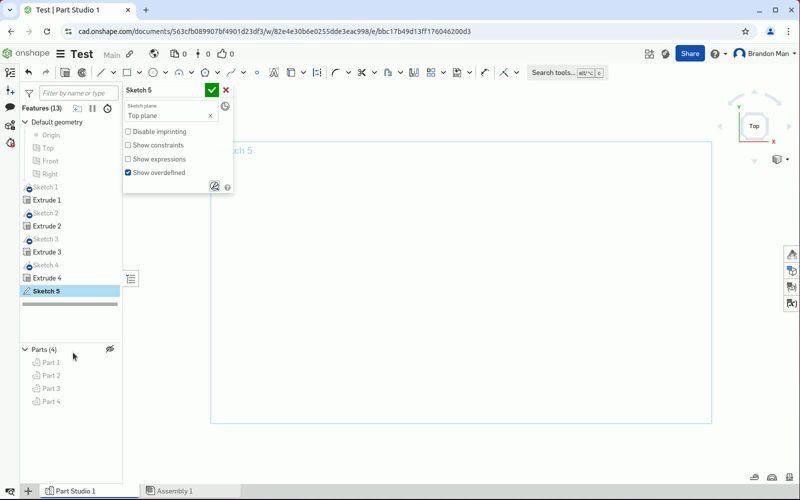
key(c)
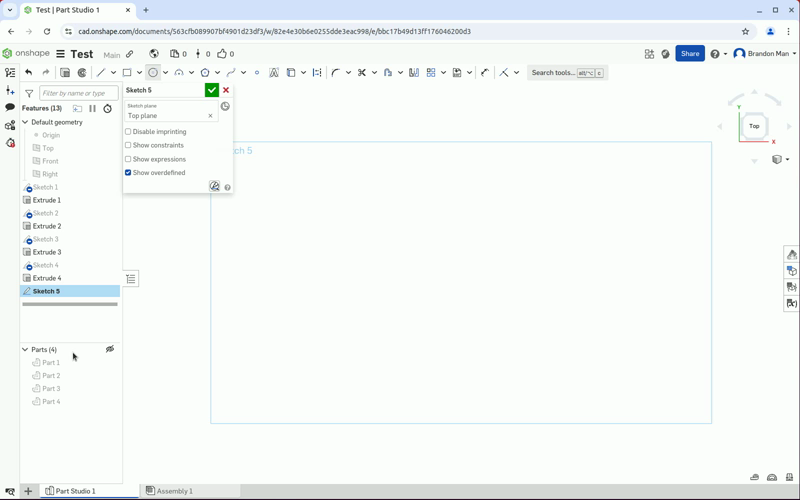
key_down(shift)
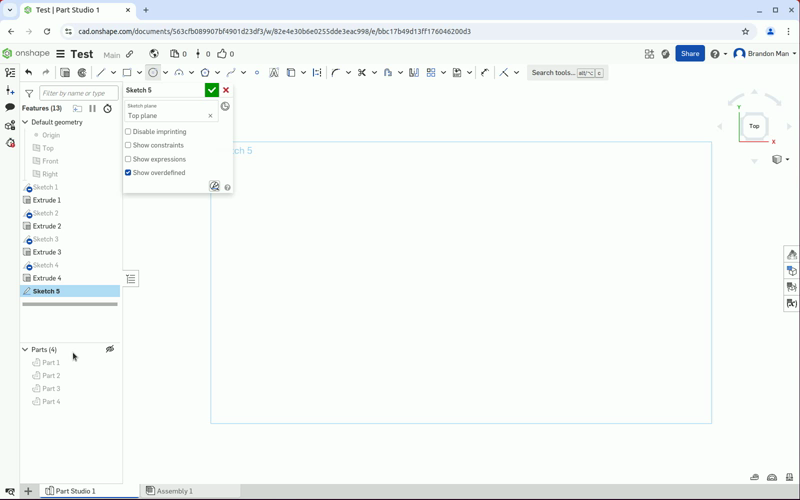
mouse_move(461, 205)
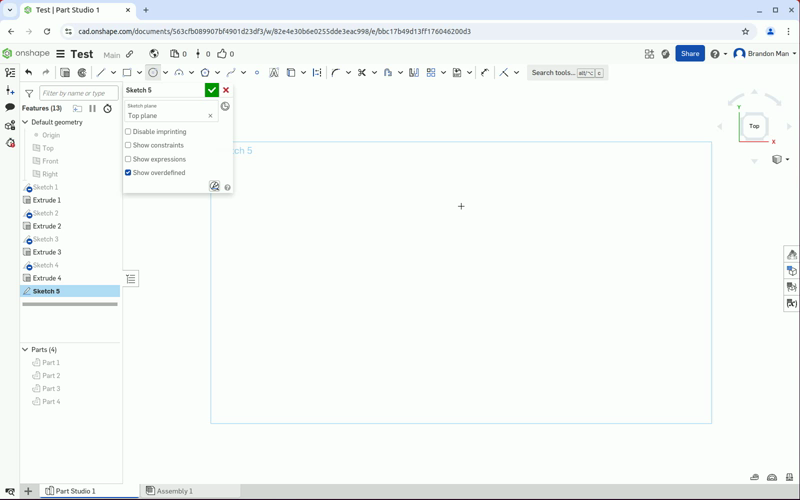
click(461, 205)
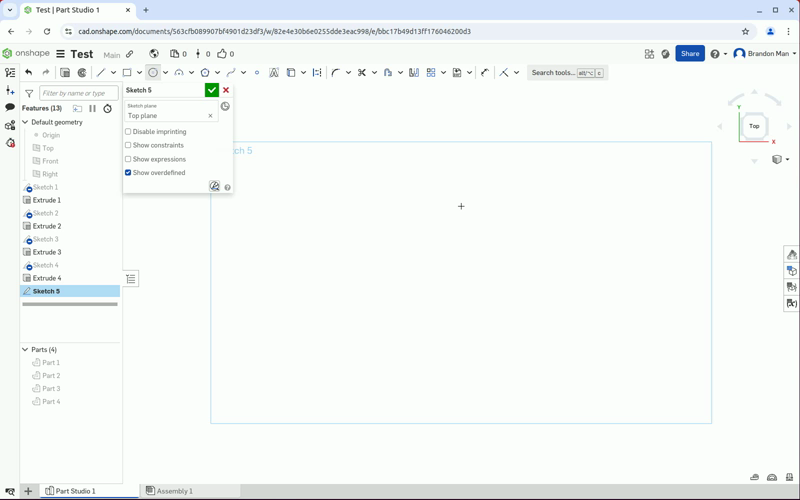
key_up(shift)
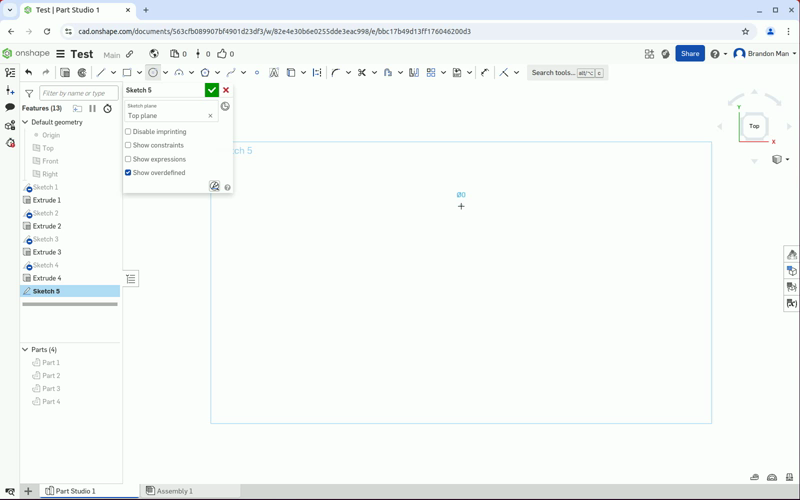
mouse_move(497, 205)
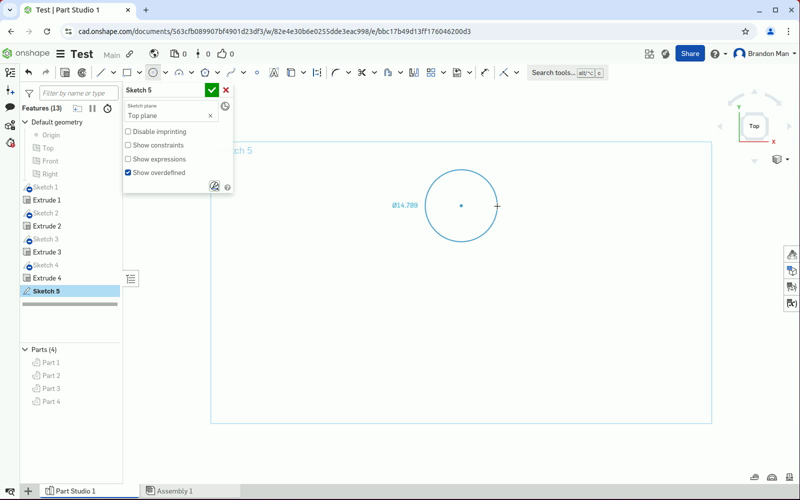
click(497, 205)
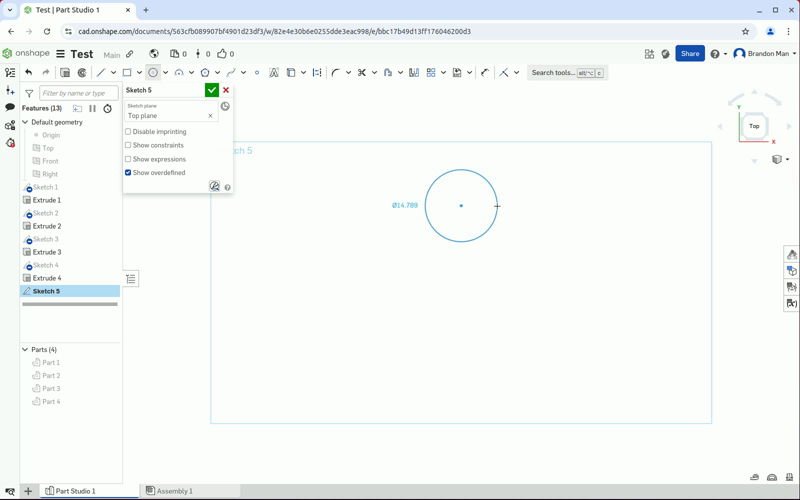
key(esc)
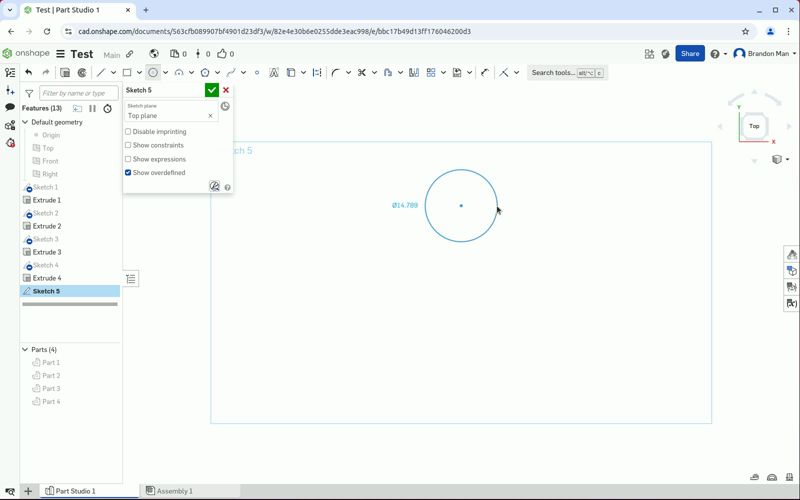
key(c)
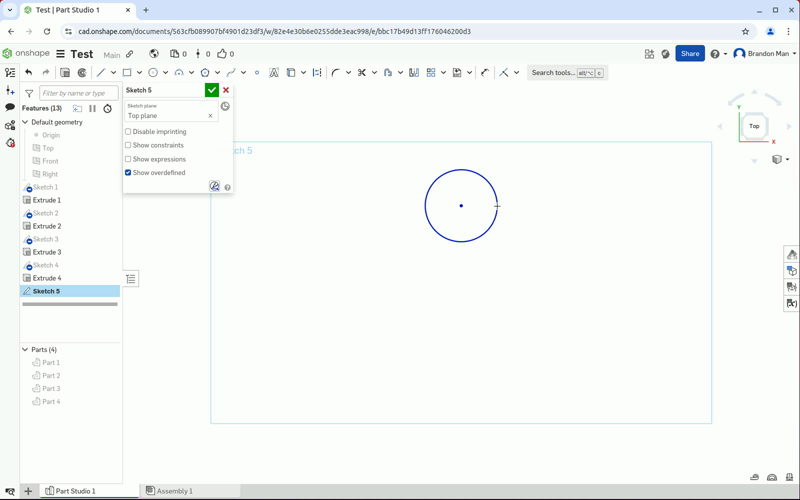
key_down(shift)
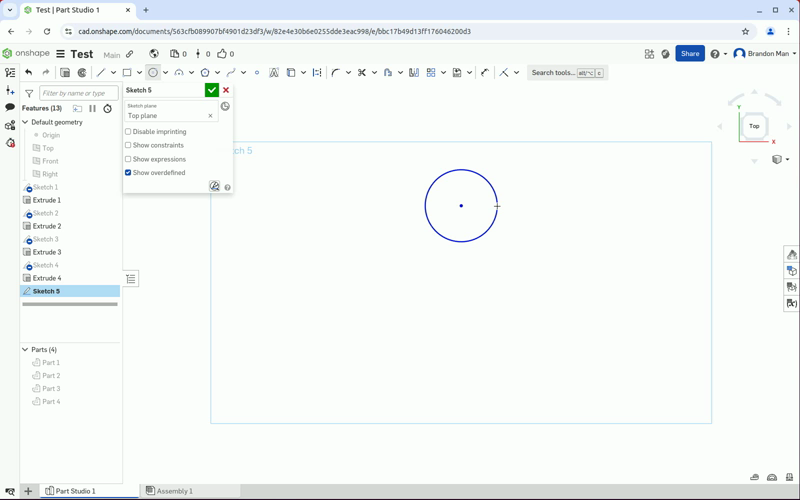
mouse_move(461, 205)
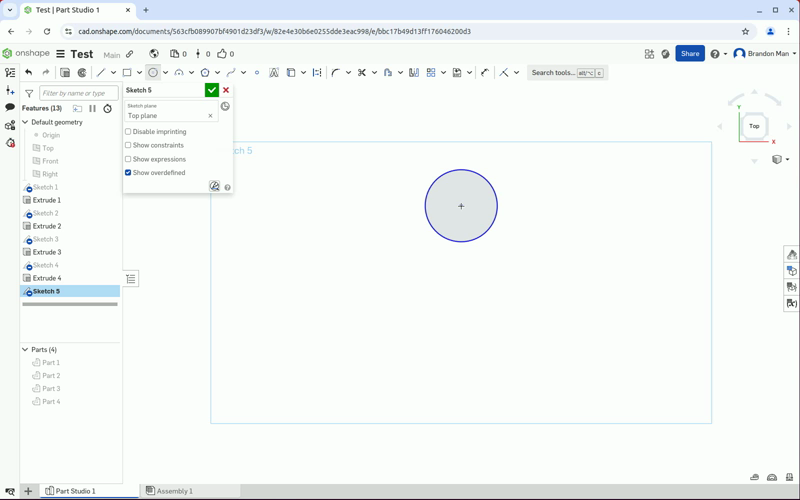
click(461, 205)
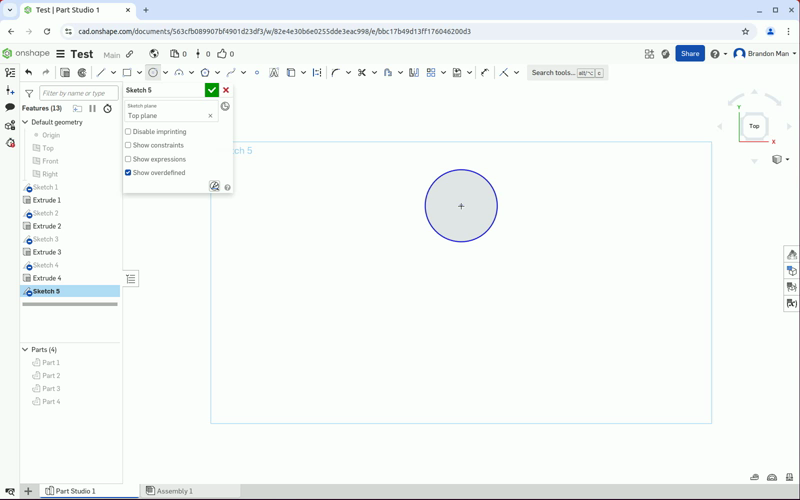
key_up(shift)
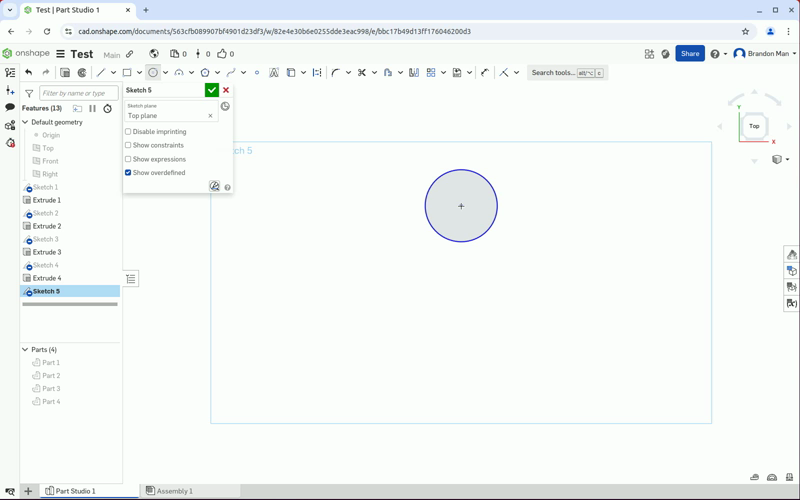
mouse_move(489, 205)
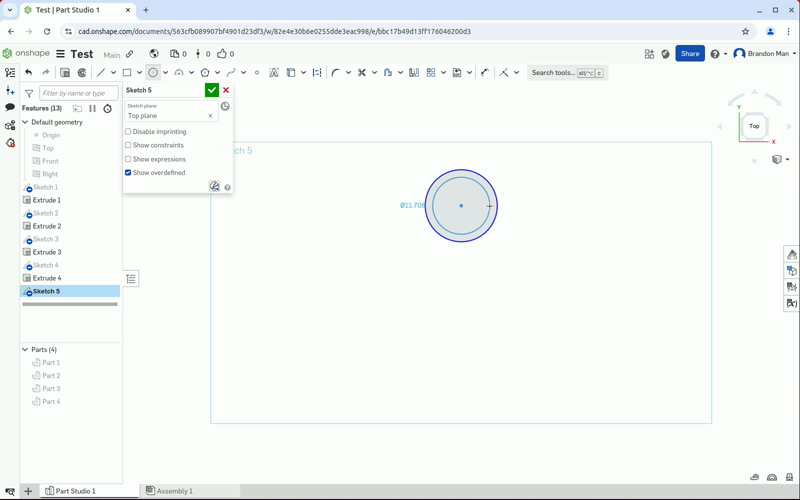
click(489, 205)
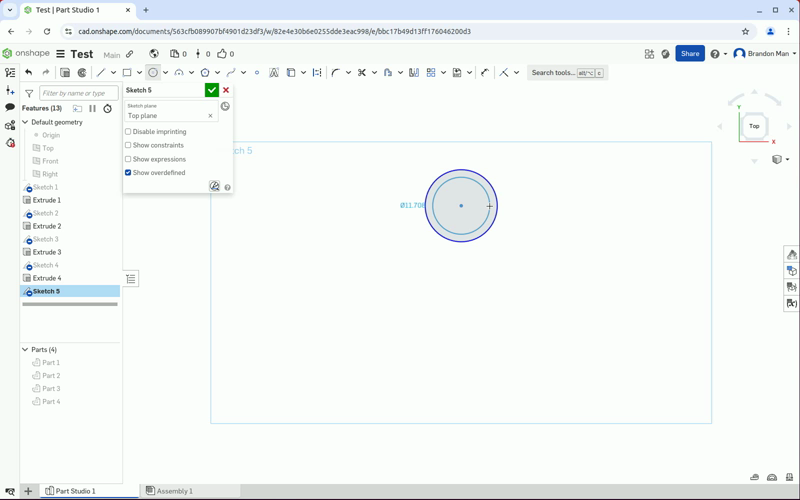
key(esc)
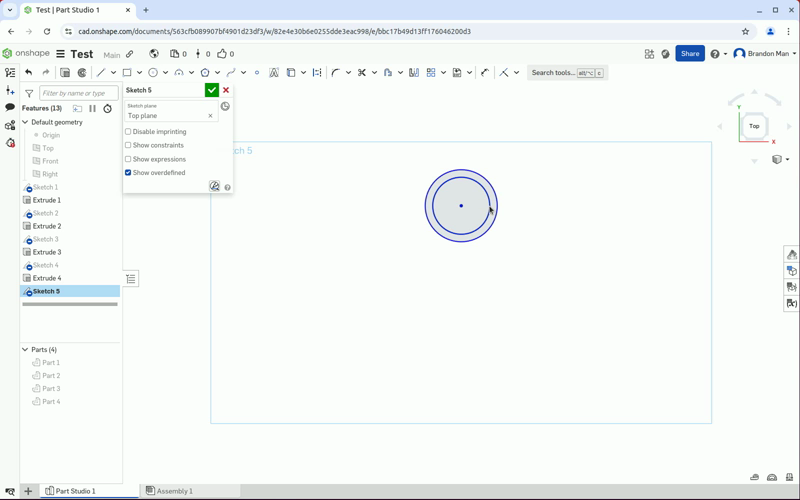
mouse_move(493, 210)
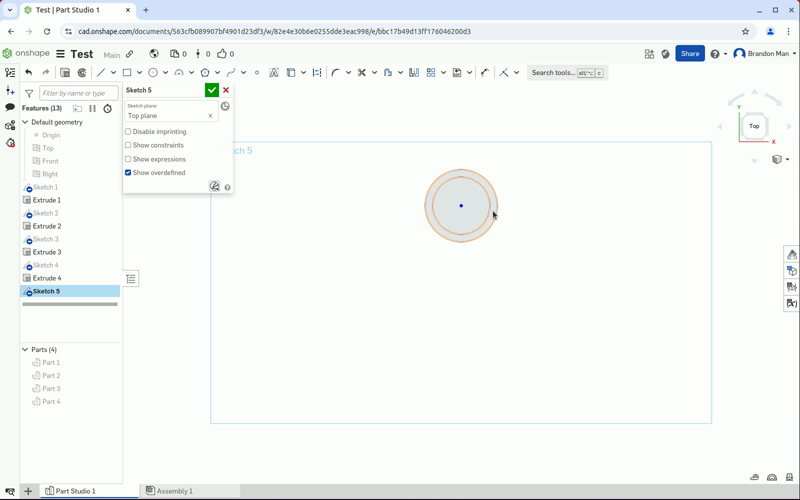
scroll(6)
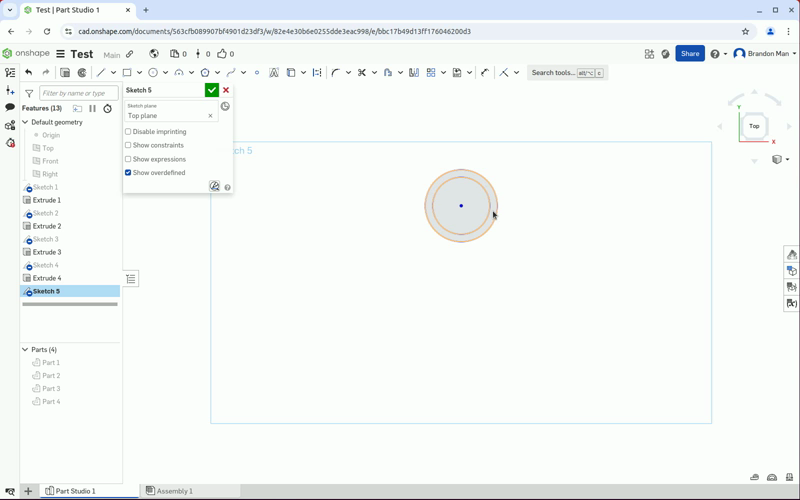
scroll(6)
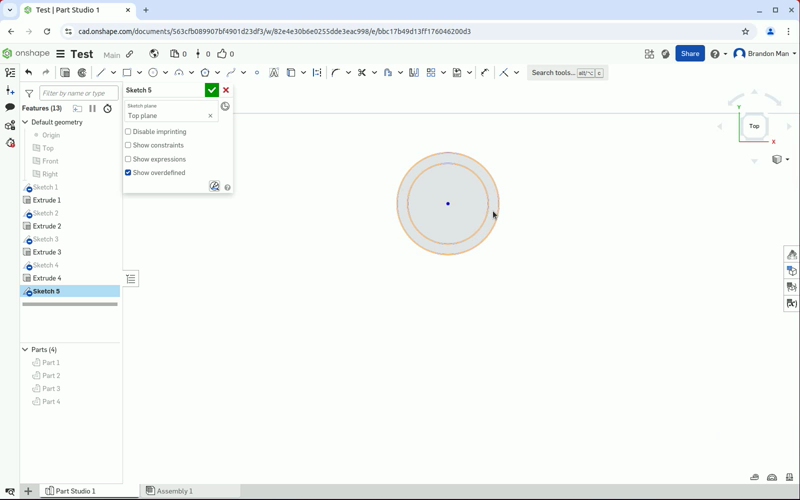
scroll(6)
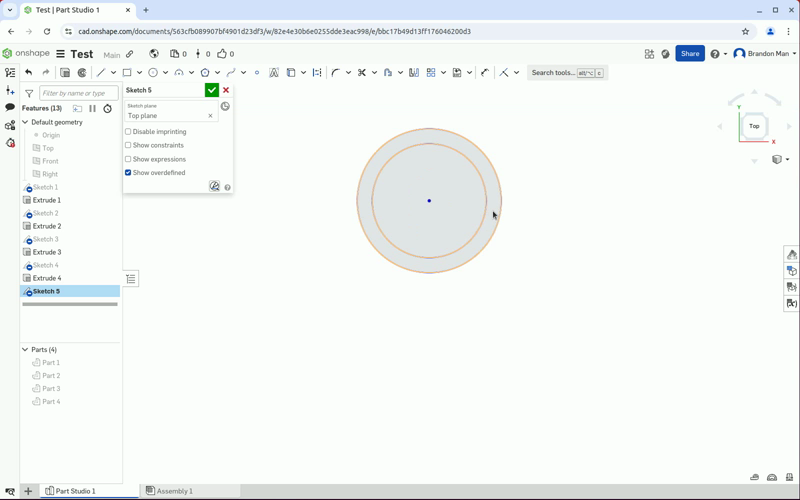
scroll(6)
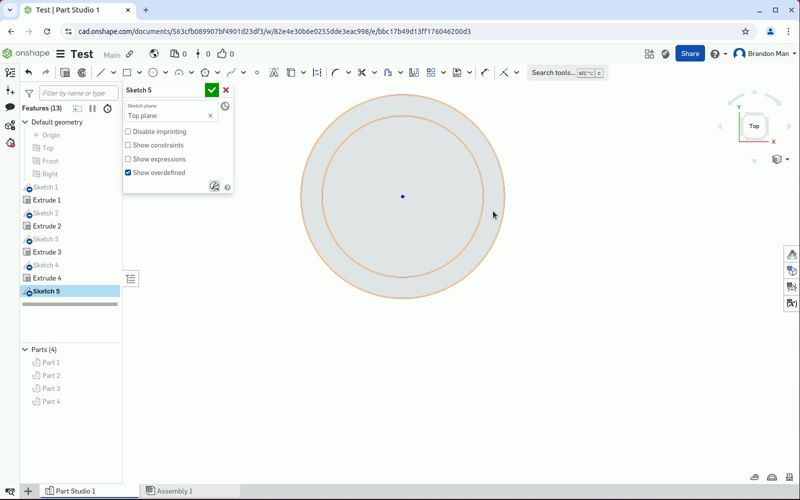
scroll(6)
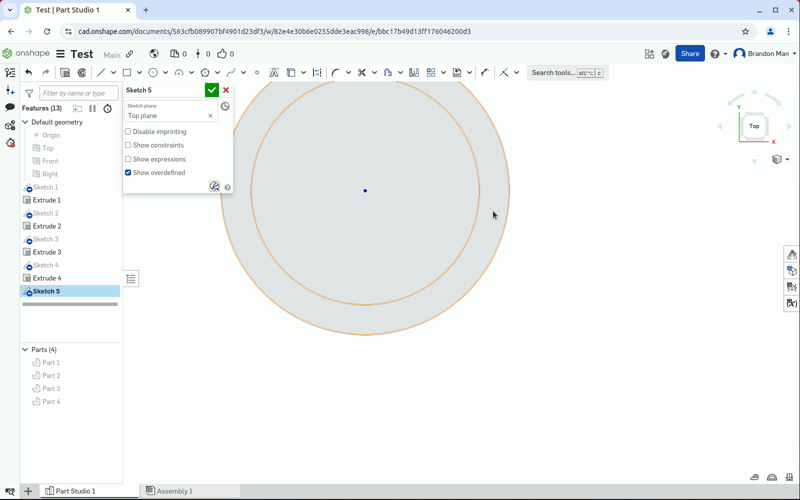
scroll(6)
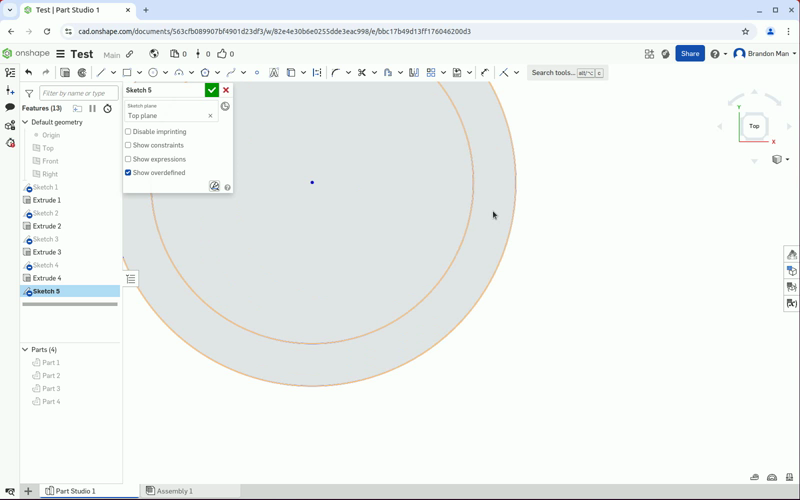
scroll(6)
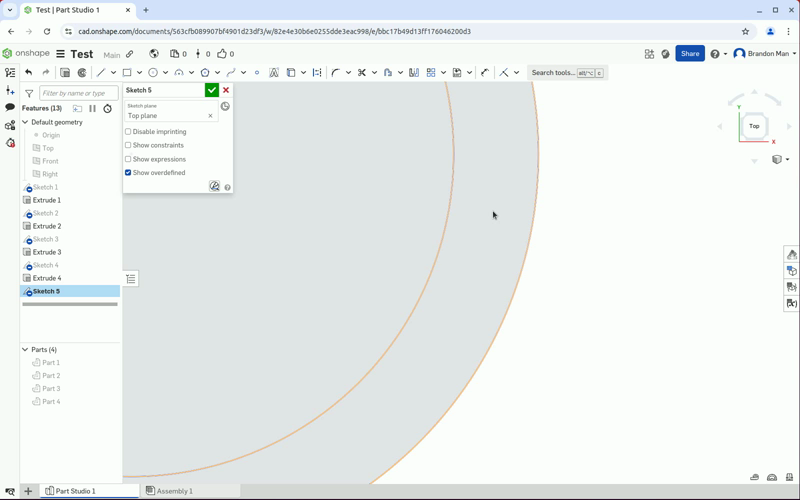
click(493, 210)
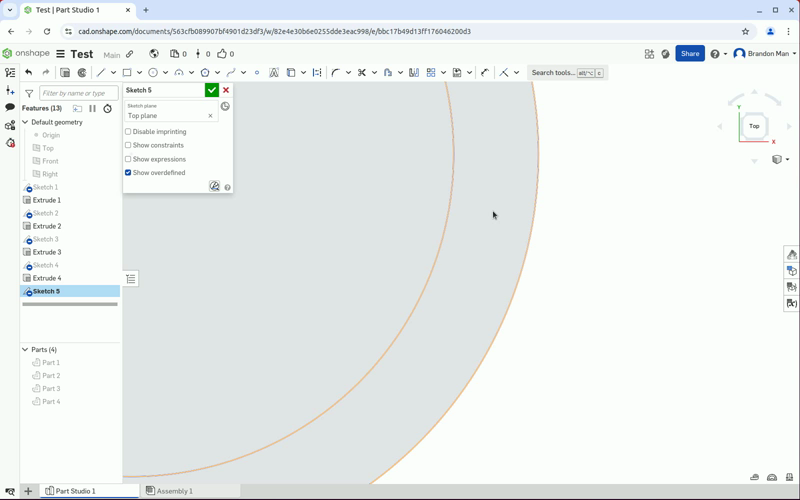
scroll(-6)
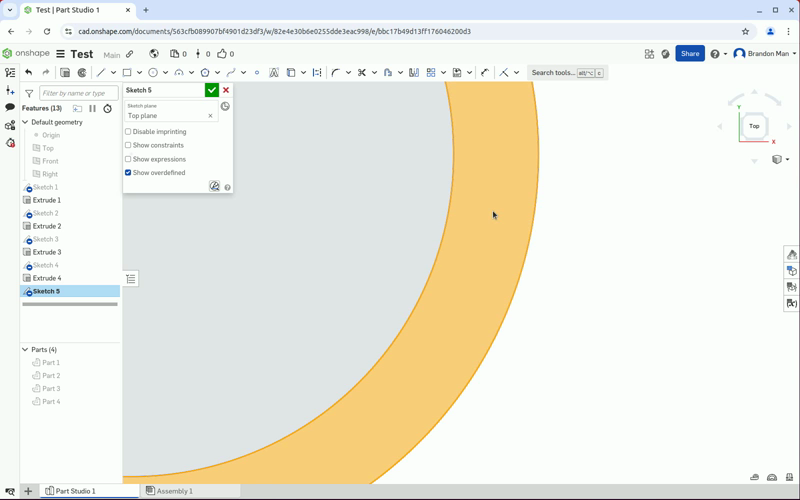
scroll(-6)
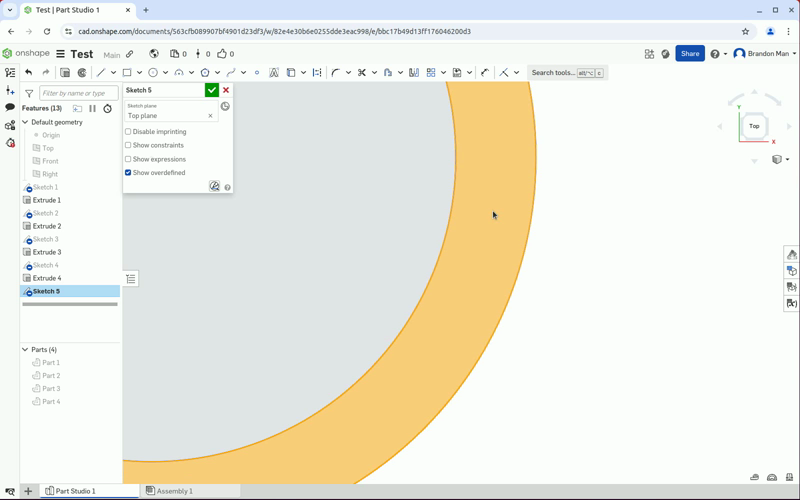
scroll(-6)
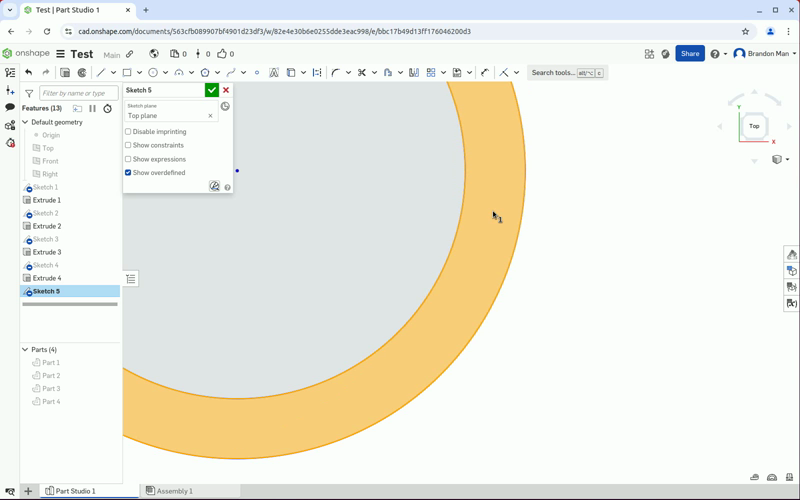
scroll(-6)
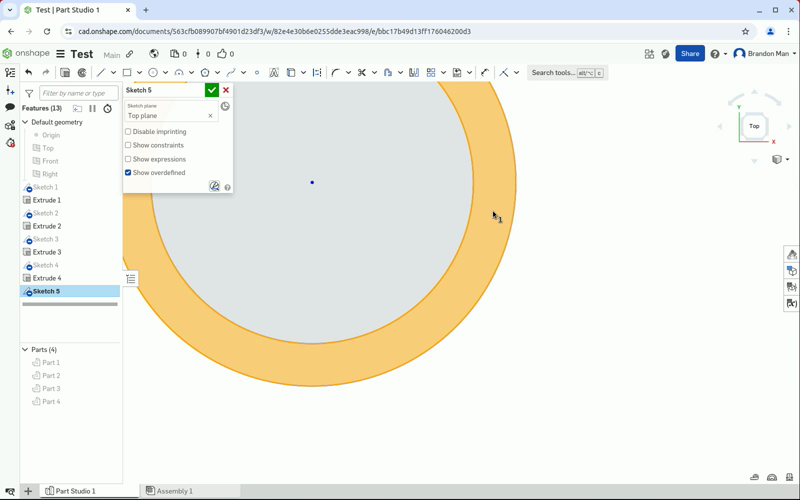
scroll(-6)
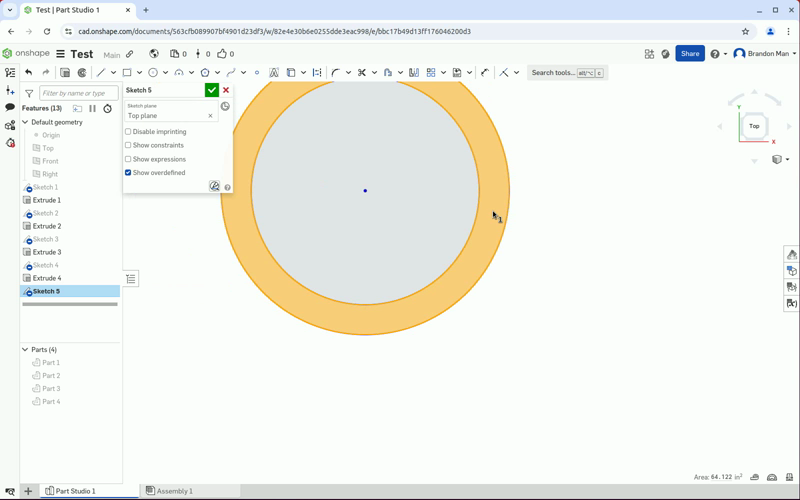
scroll(-6)
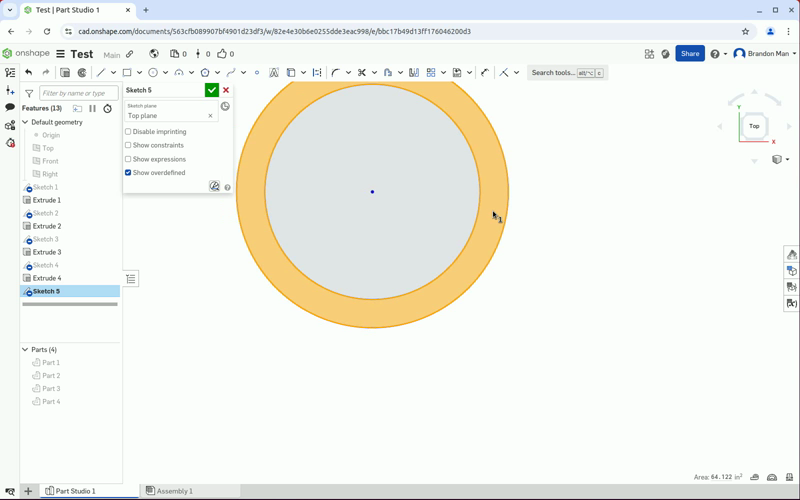
scroll(-6)
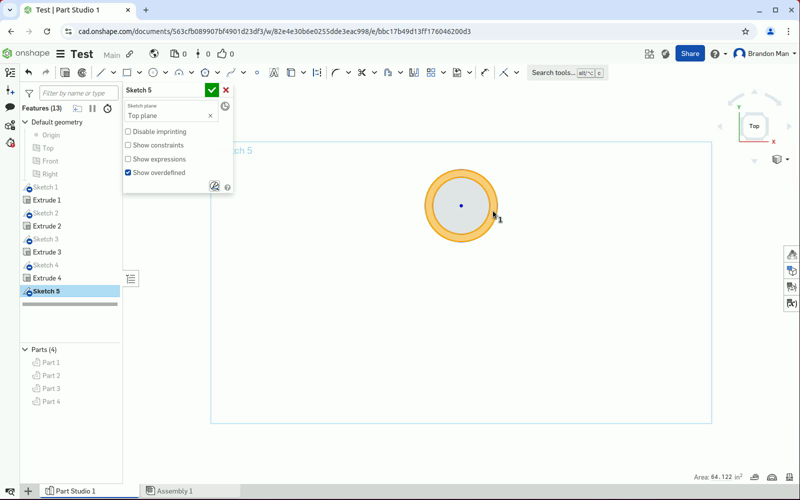
mouse_move(73, 352)
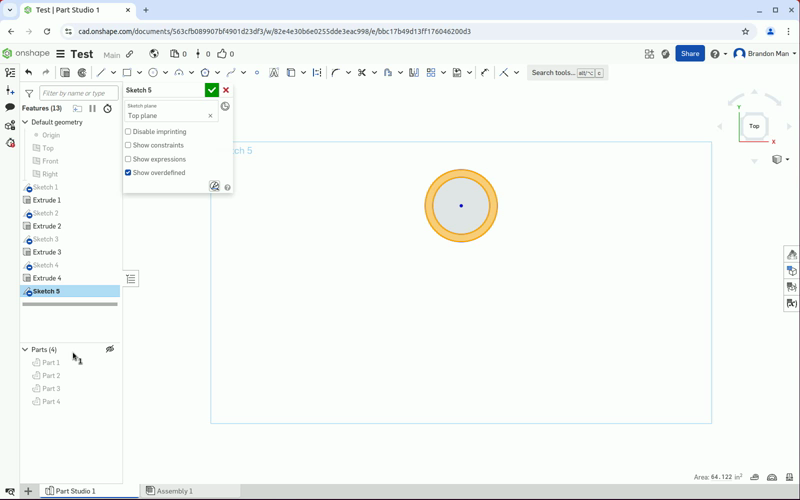
key(shift+y)
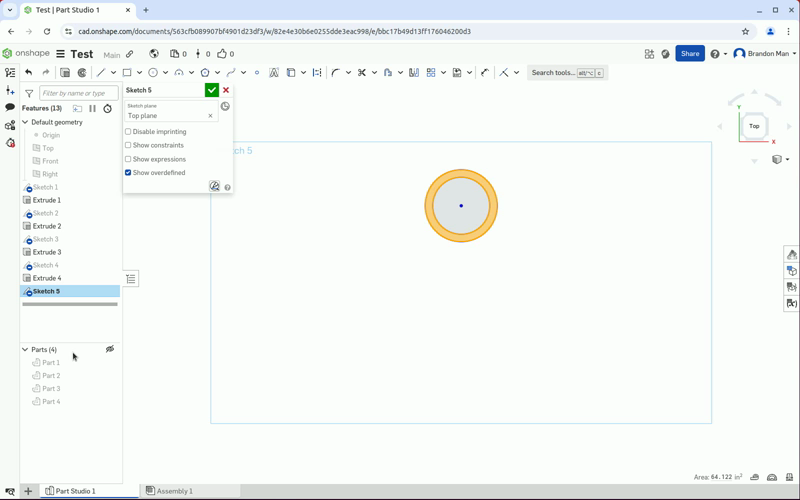
key(shift+e)
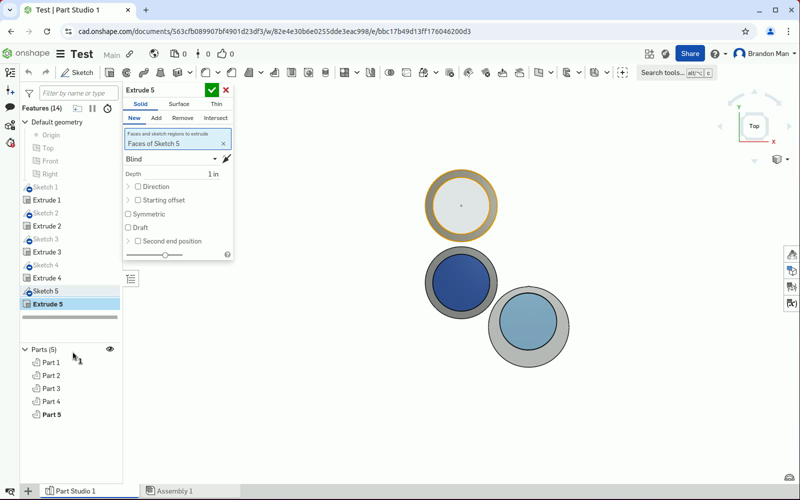
mouse_move(143, 106)
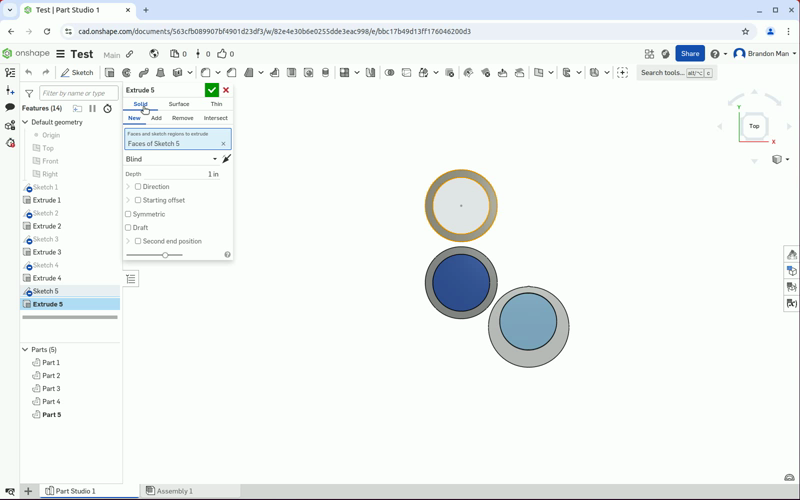
click(143, 106)
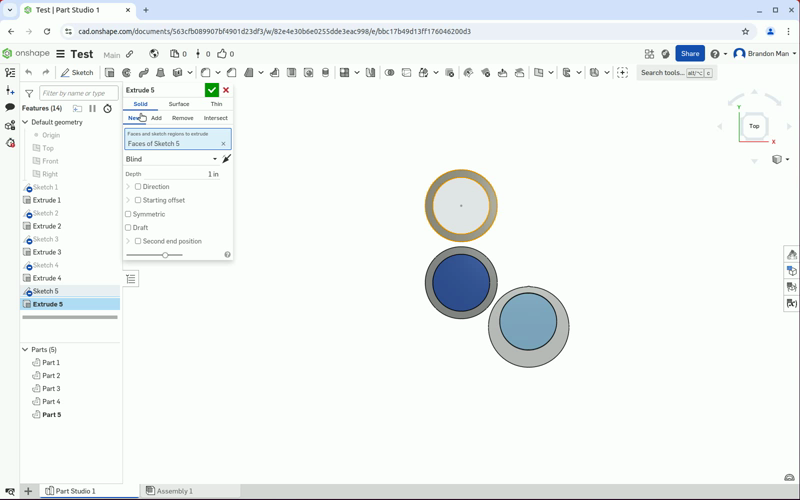
mouse_move(137, 120)
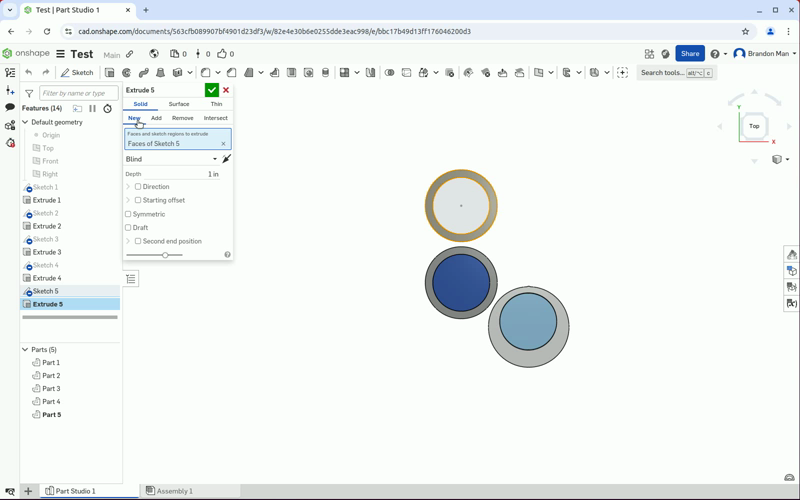
click(137, 120)
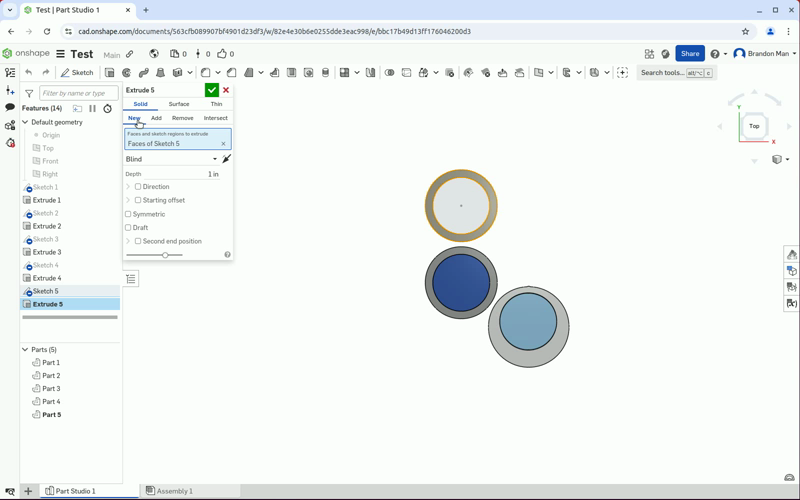
key(tab, 4)
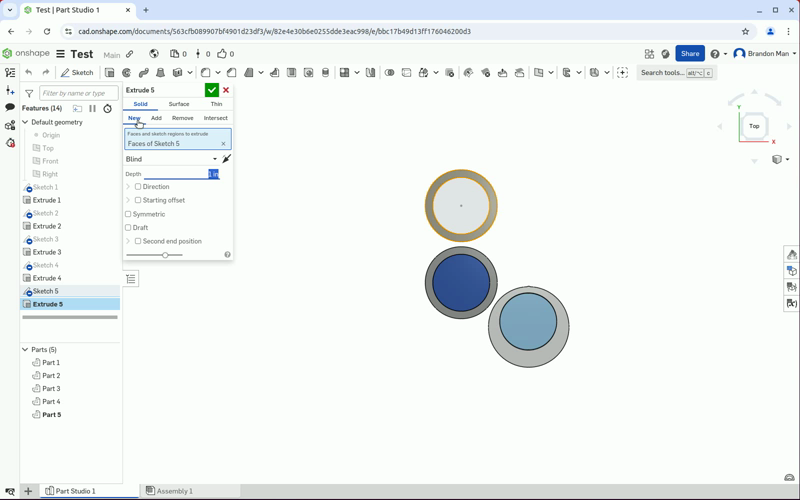
text(3.37)
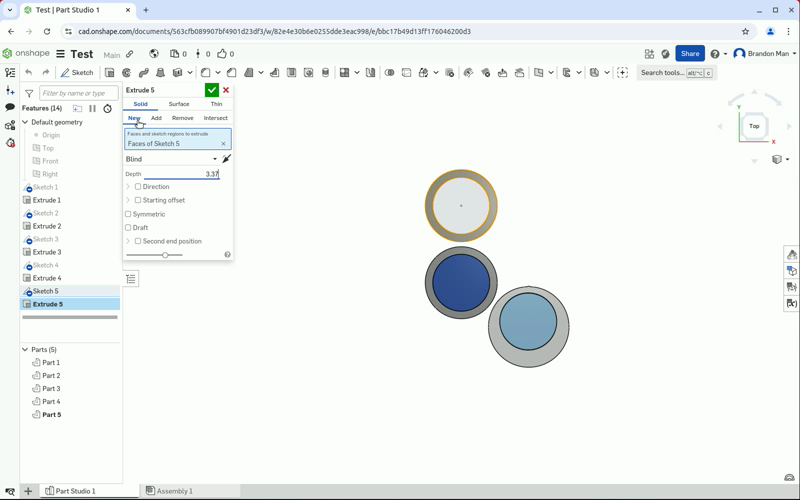
key(enter)
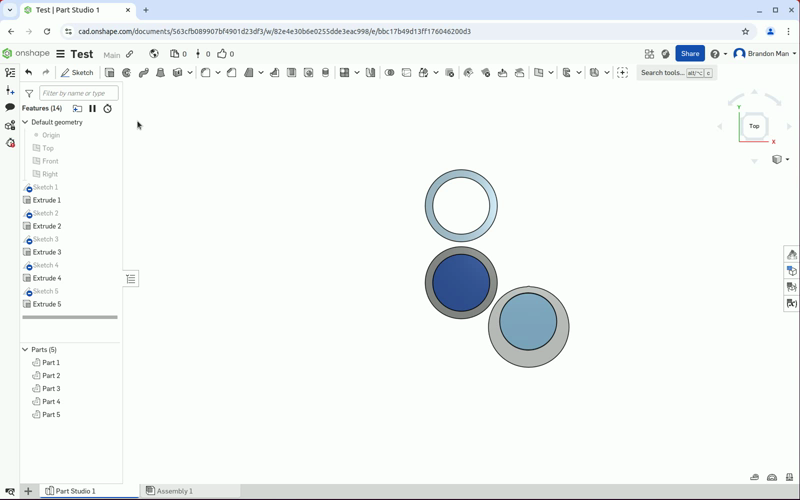
key(shift+h)
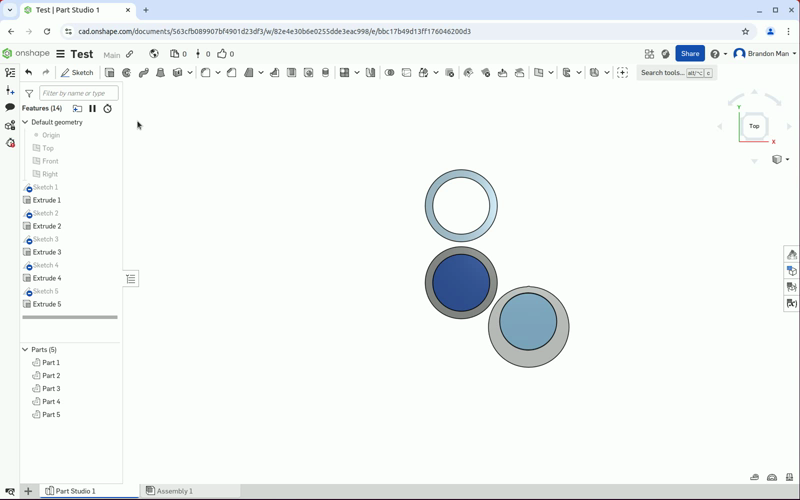
key(shift+h)
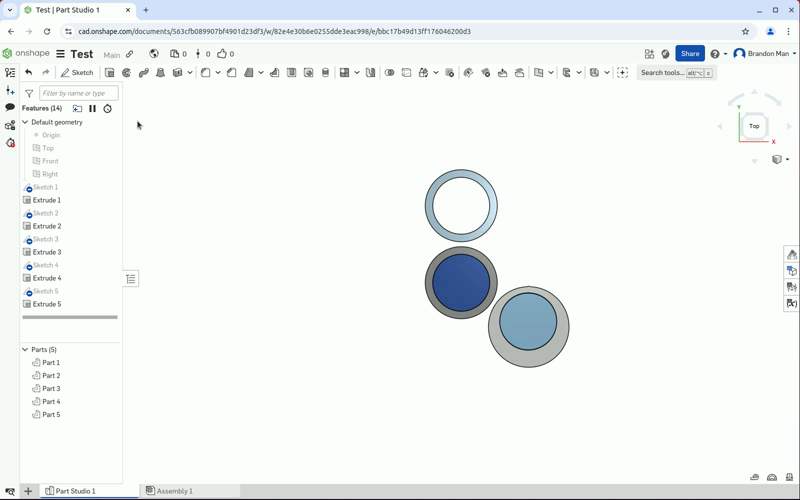
mouse_move(73, 189)
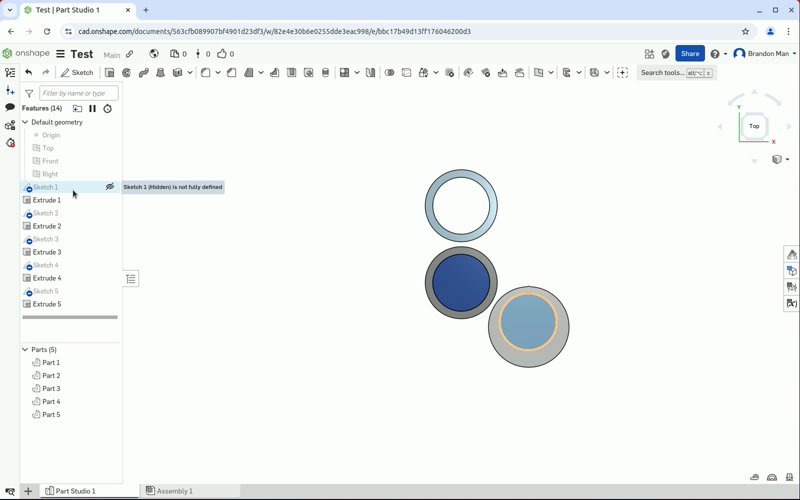
click(73, 189)
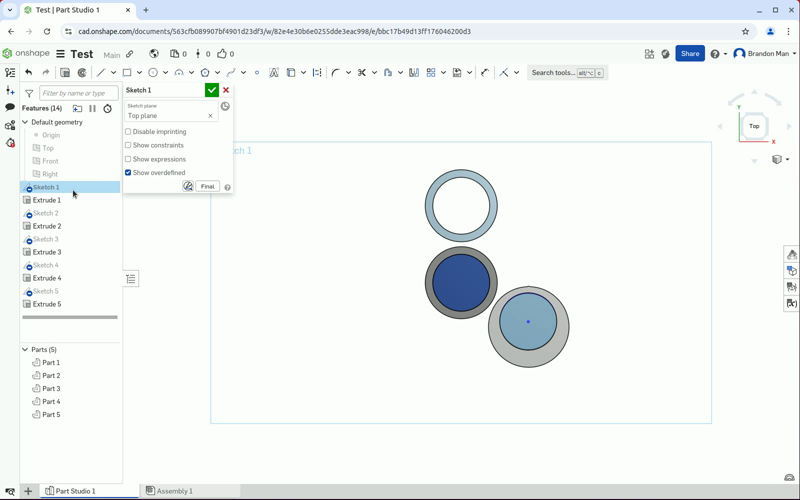
mouse_move(229, 92)
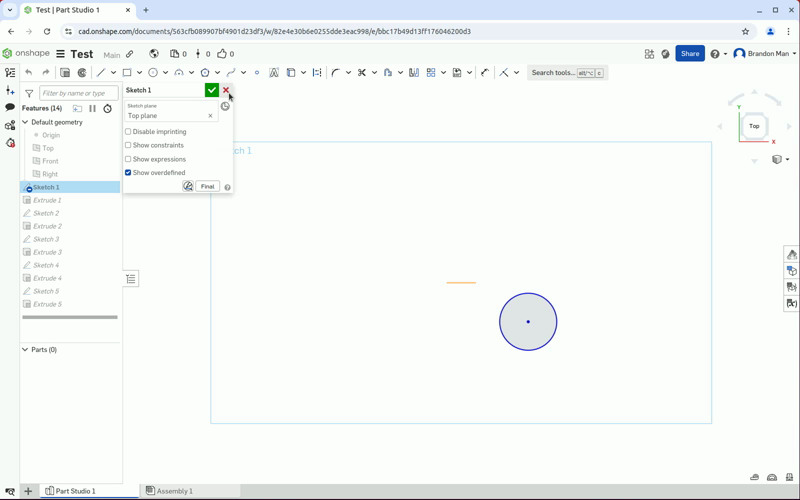
click(229, 92)
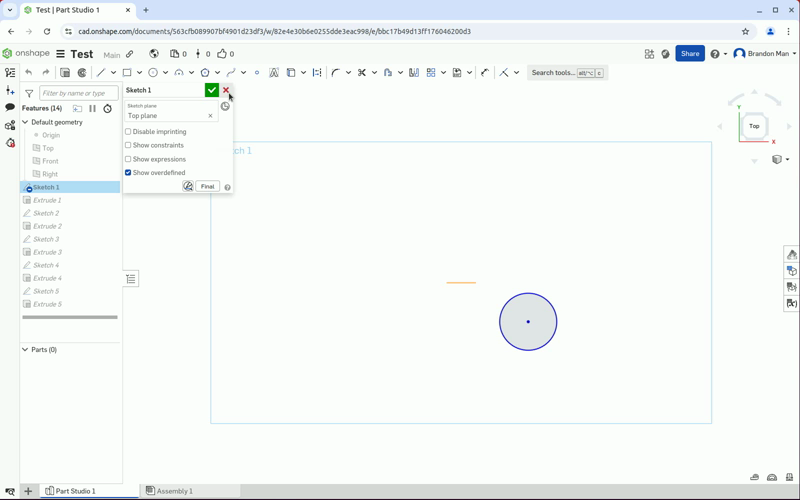
key(shift+s)
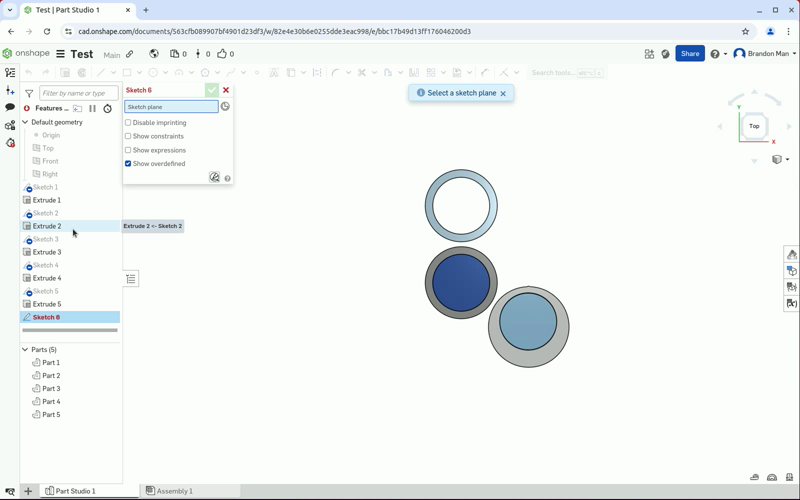
scroll(3)
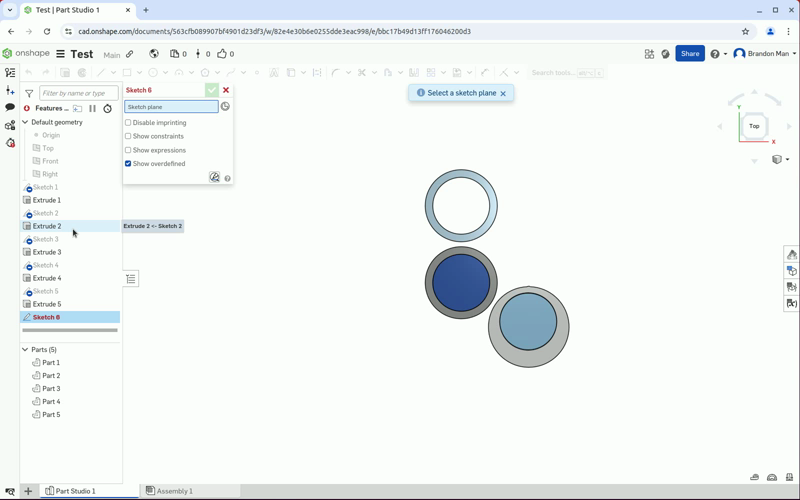
mouse_move(73, 150)
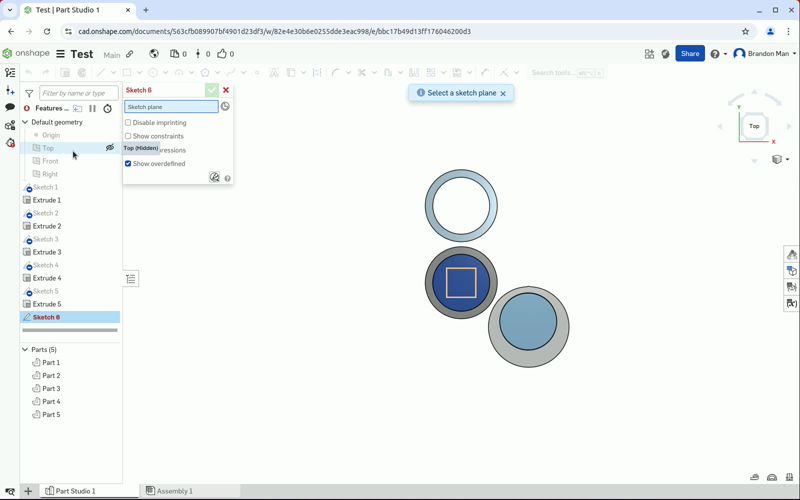
click(73, 150)
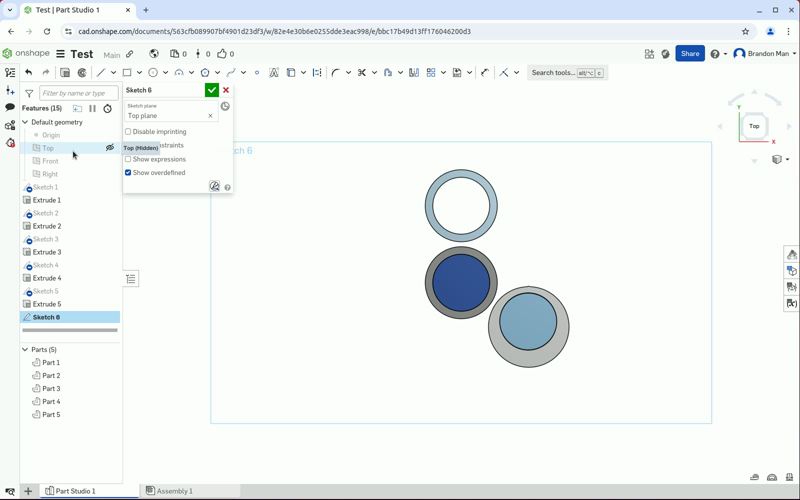
mouse_move(73, 352)
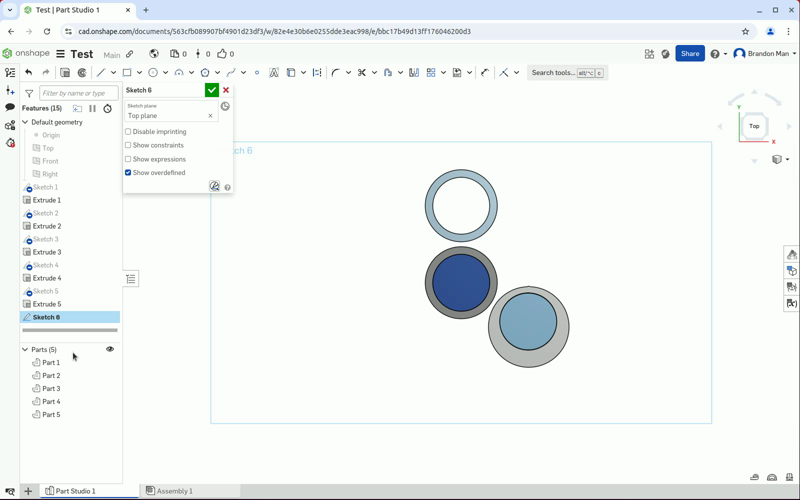
key(y)
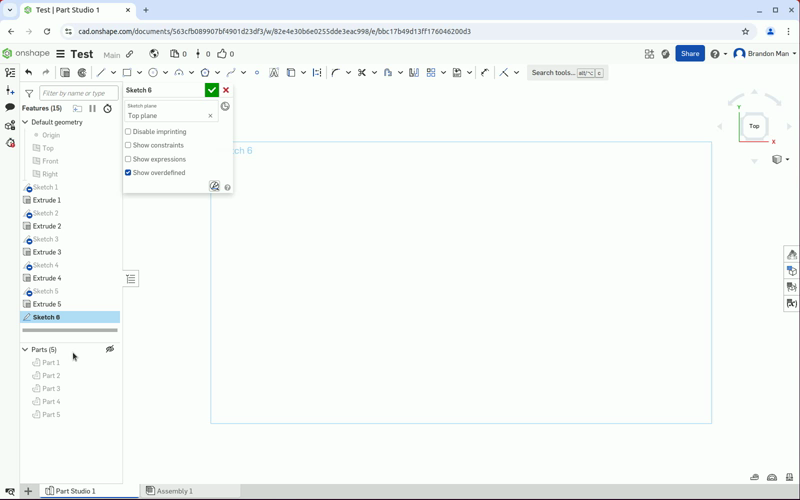
key(a)
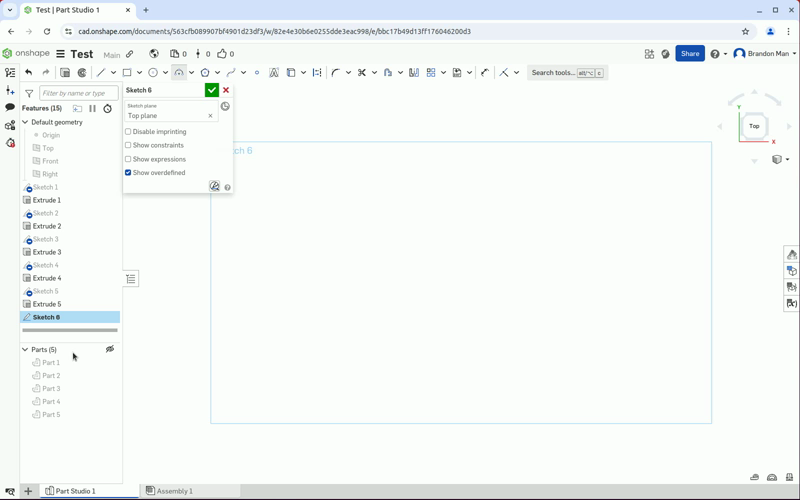
key_down(shift)
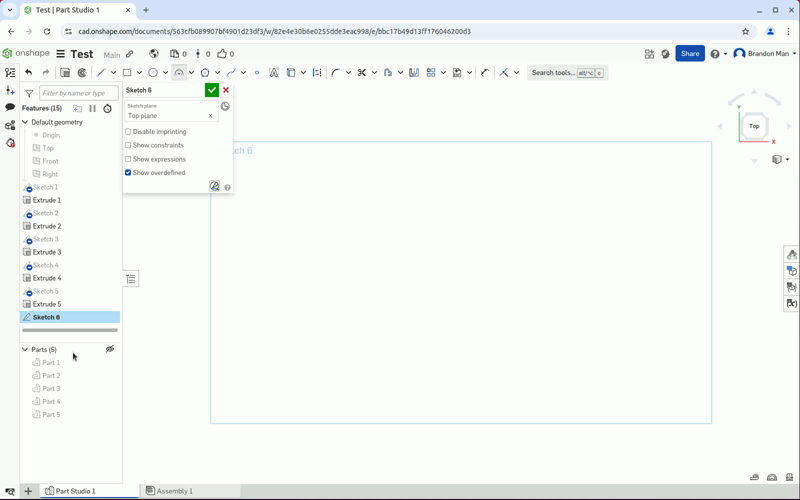
mouse_move(396, 286)
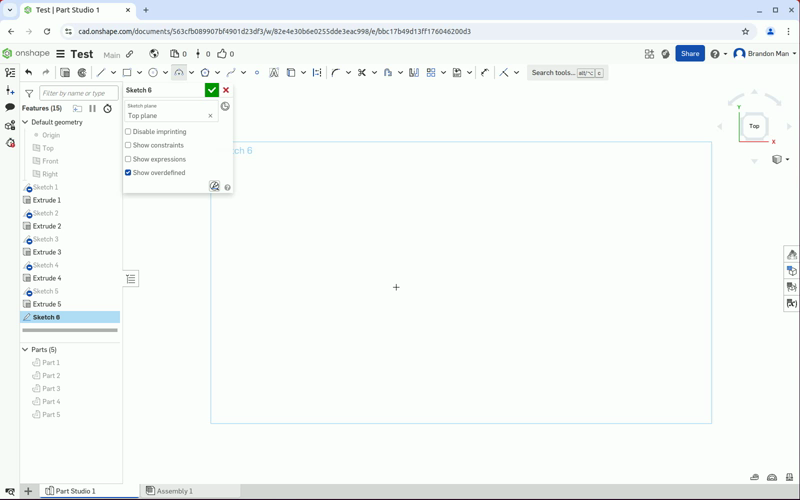
click(396, 286)
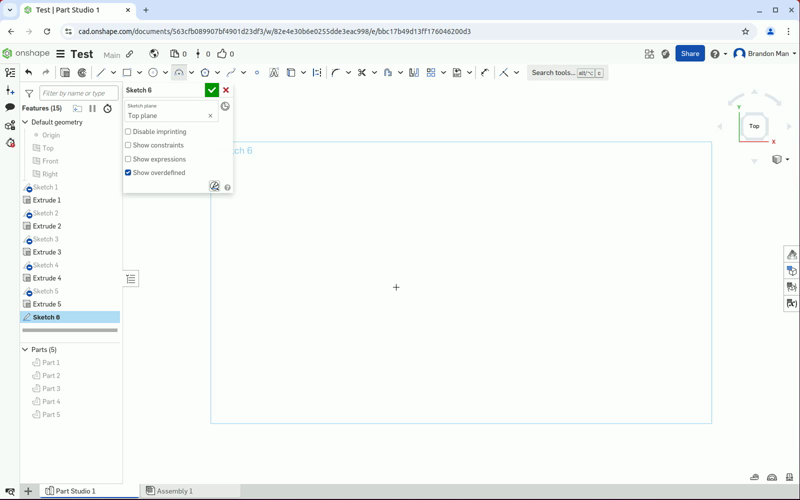
key_up(shift)
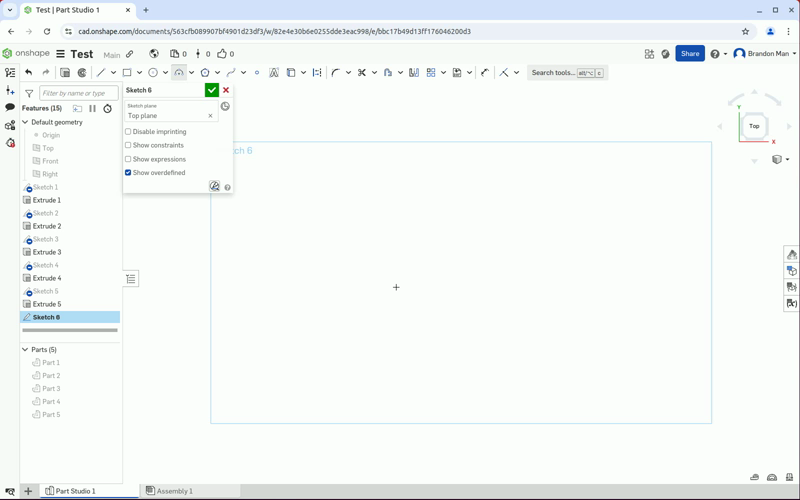
key_down(shift)
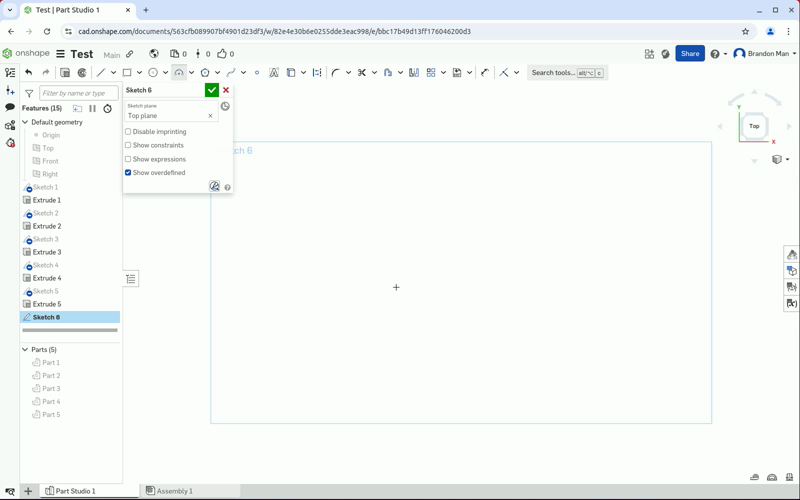
mouse_move(428, 333)
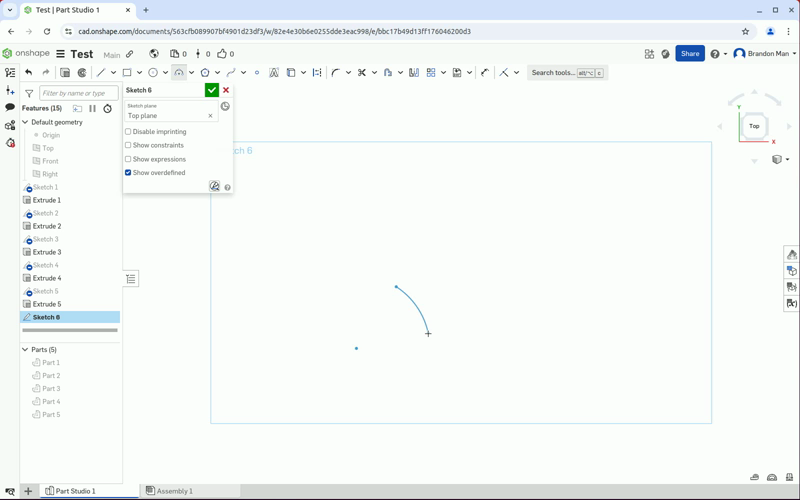
click(428, 333)
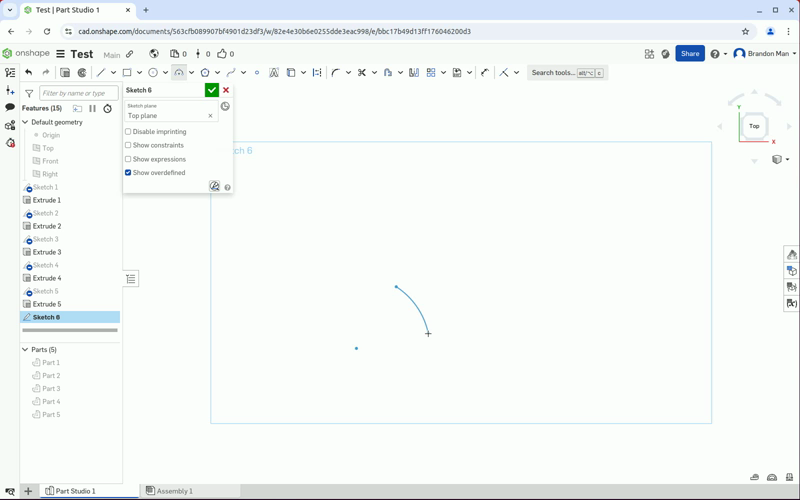
mouse_move(423, 302)
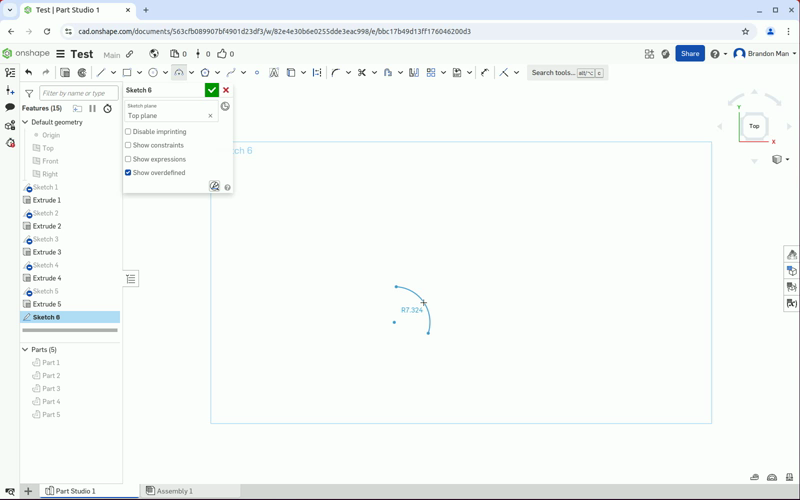
click(423, 302)
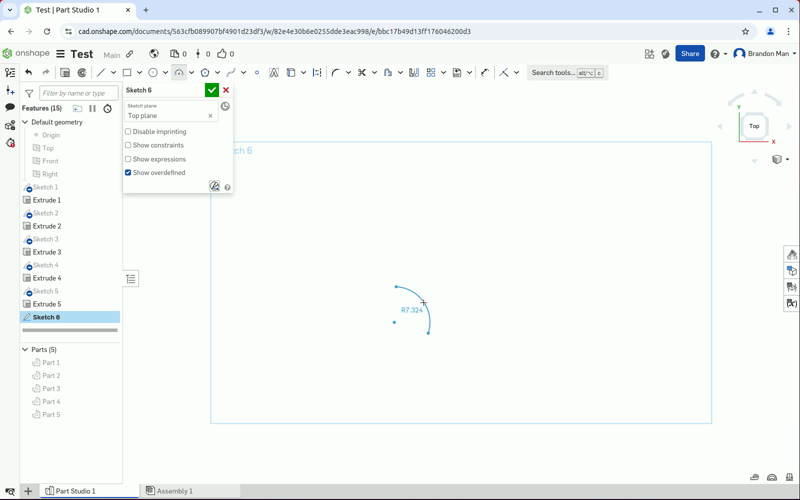
key_up(shift)
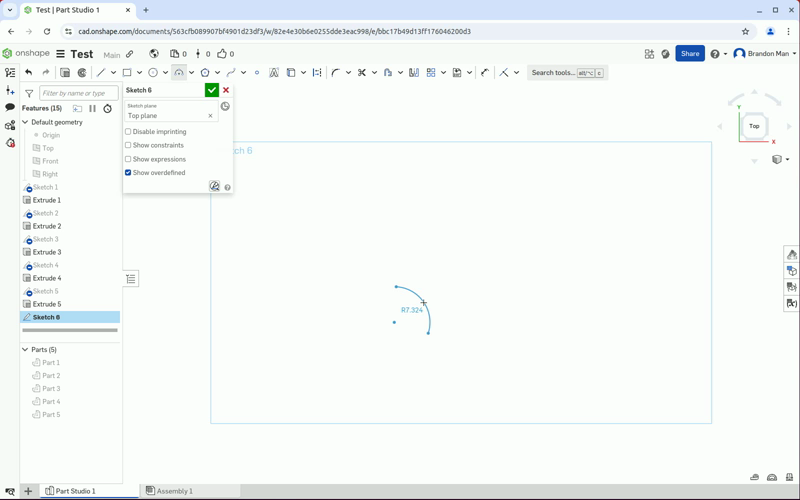
mouse_move(428, 333)
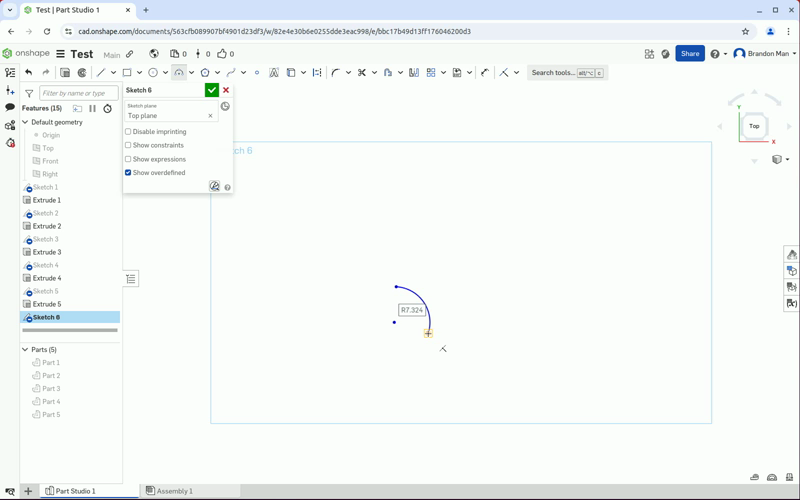
click(428, 333)
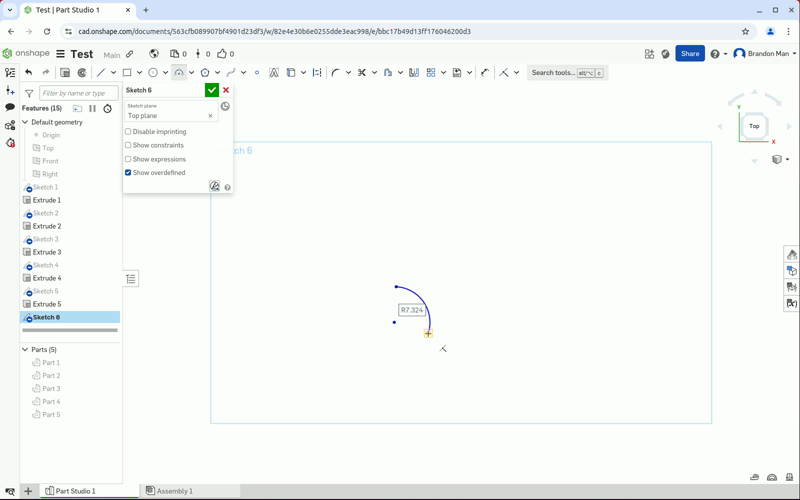
key_down(shift)
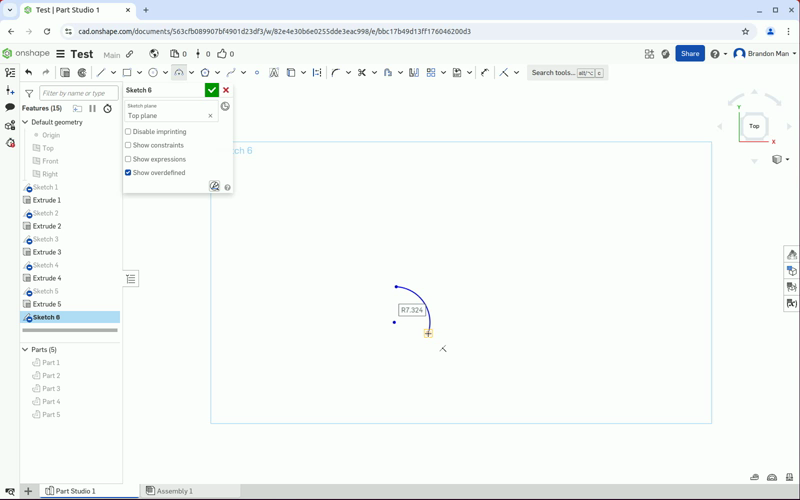
mouse_move(494, 333)
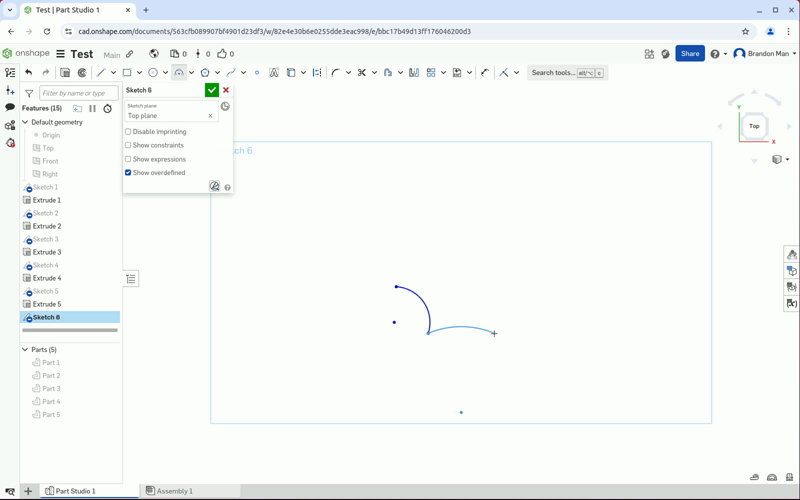
click(494, 333)
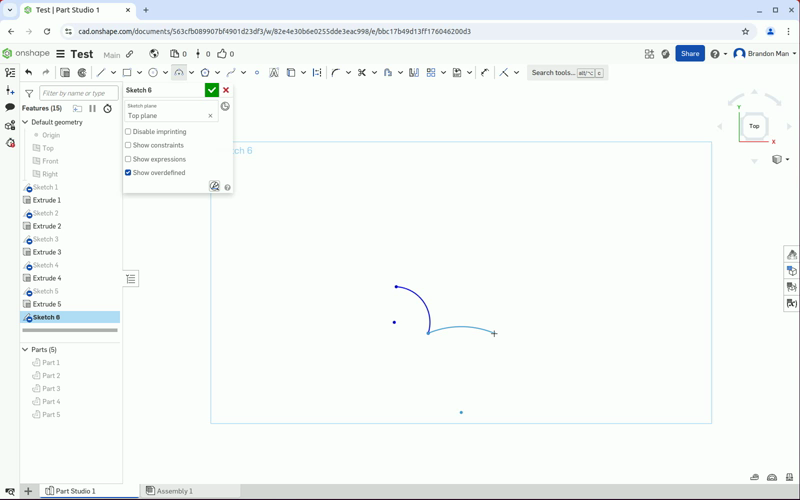
mouse_move(461, 319)
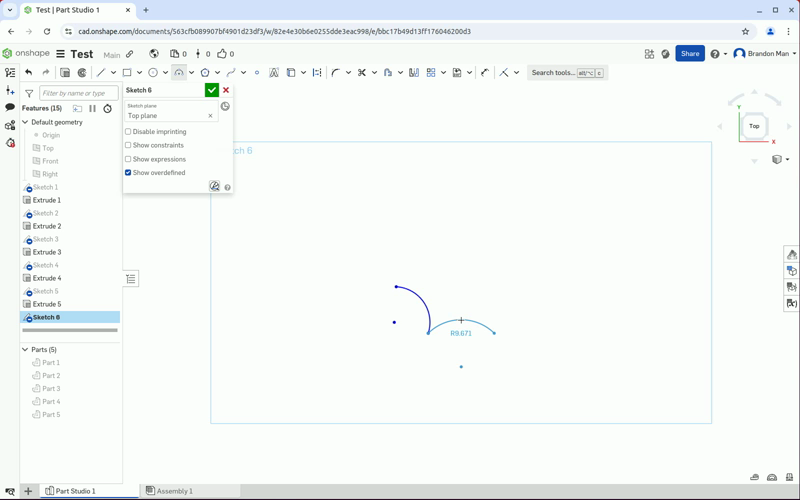
click(461, 319)
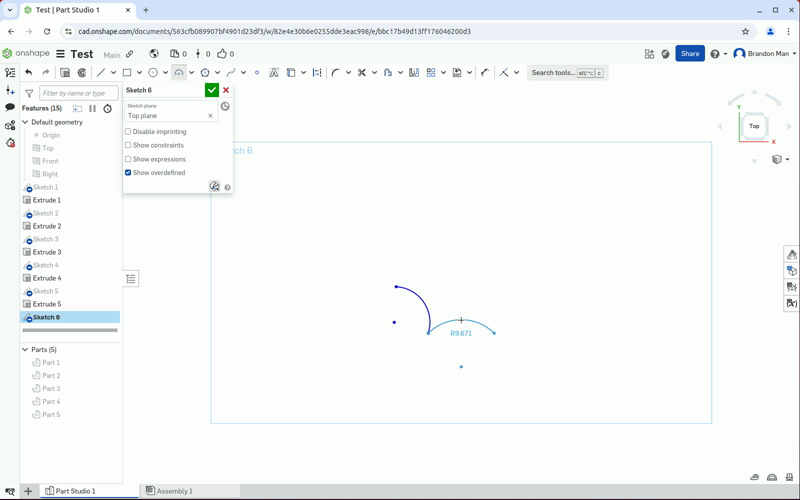
key_up(shift)
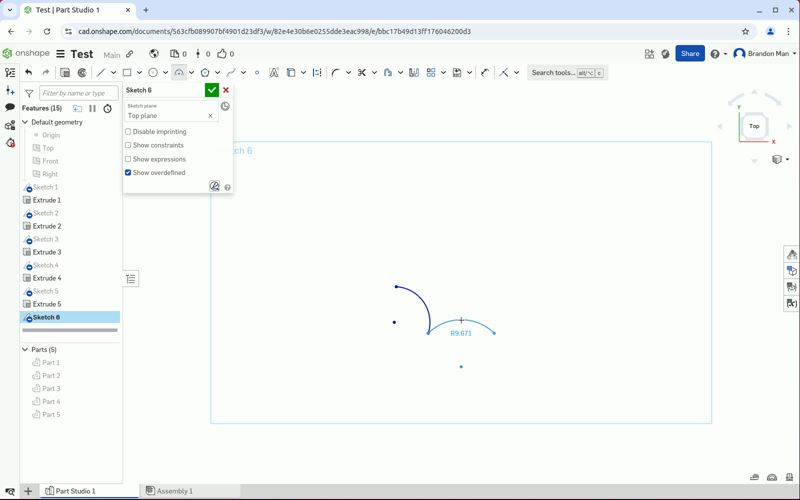
mouse_move(494, 333)
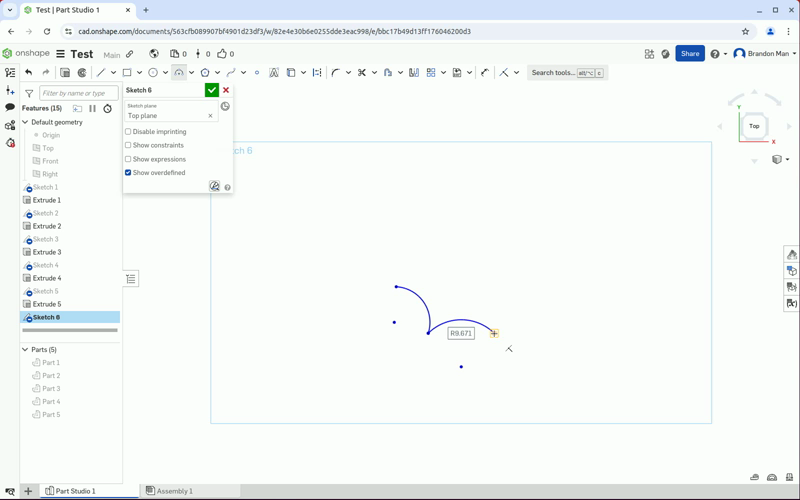
click(494, 333)
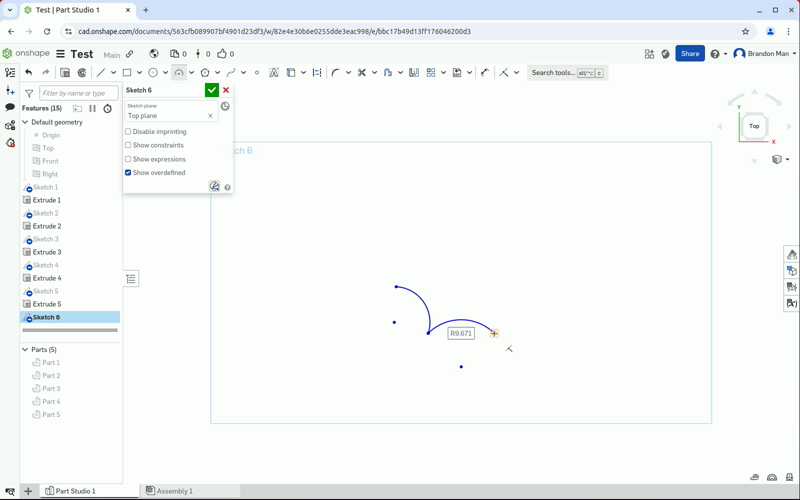
key_down(shift)
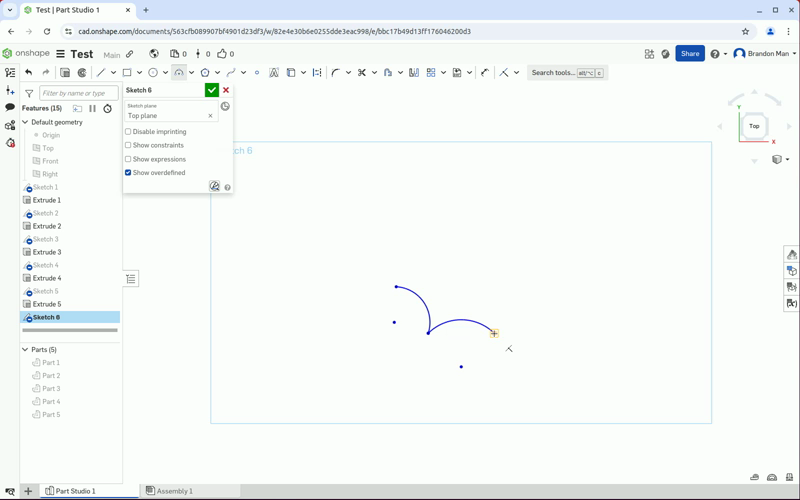
mouse_move(527, 286)
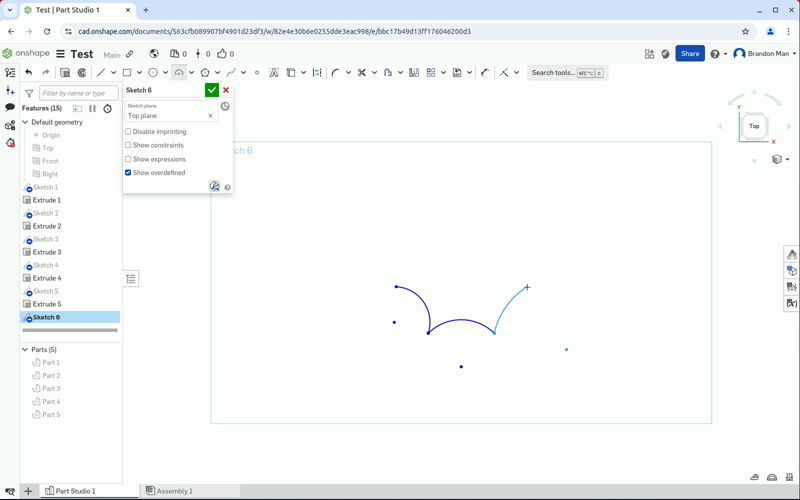
click(527, 286)
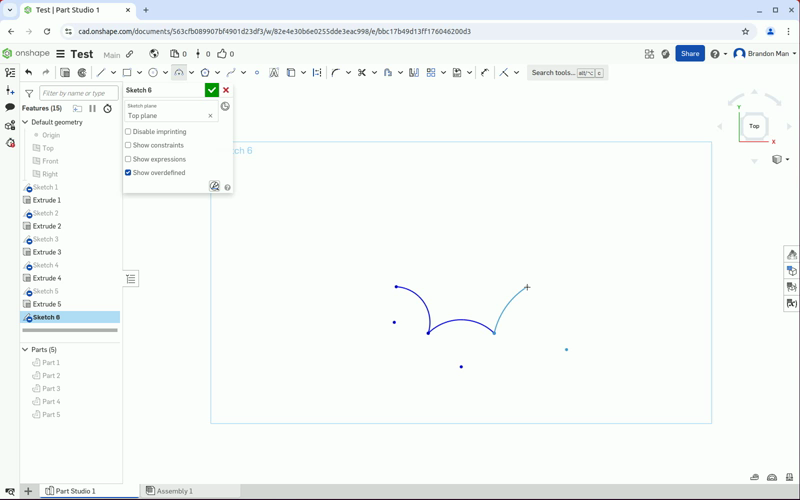
mouse_move(498, 301)
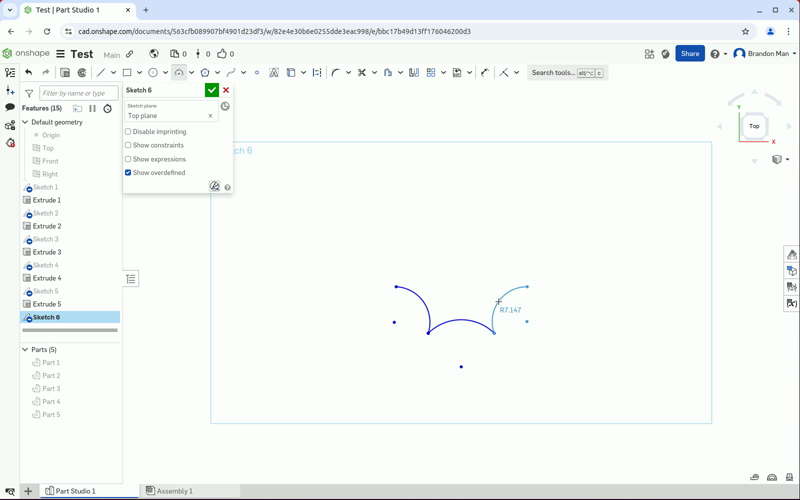
click(498, 301)
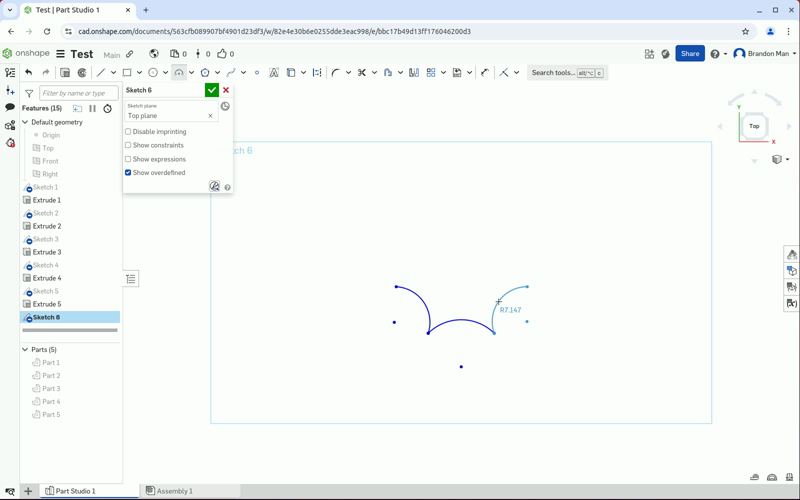
key_up(shift)
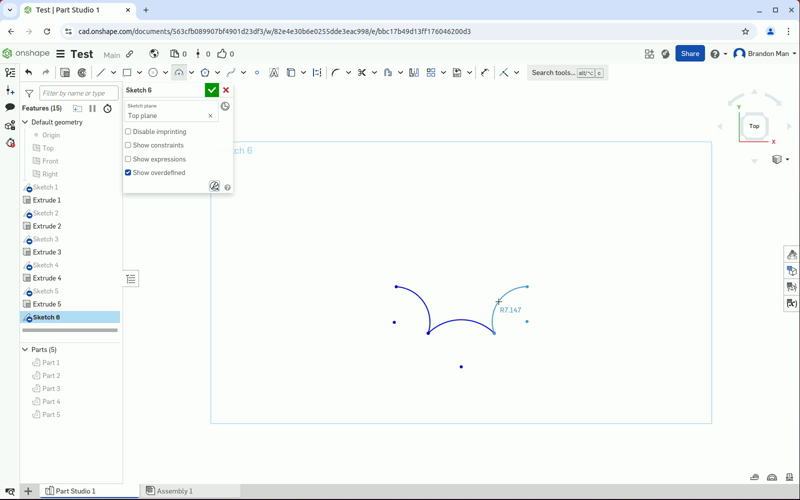
mouse_move(527, 286)
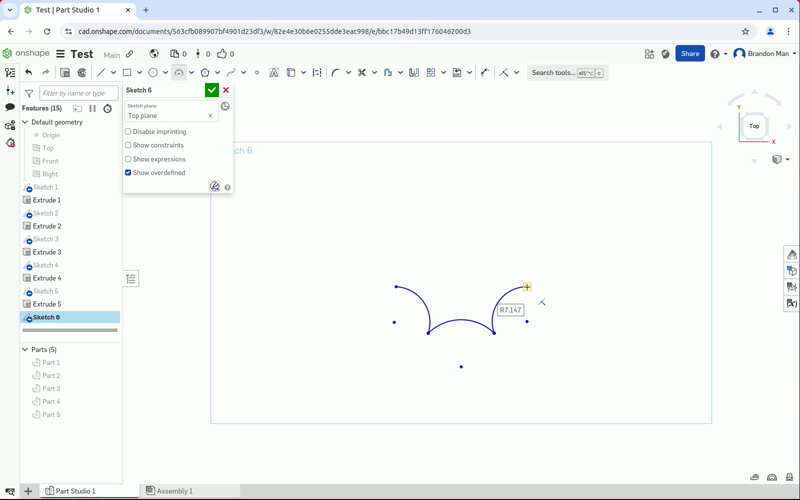
click(527, 286)
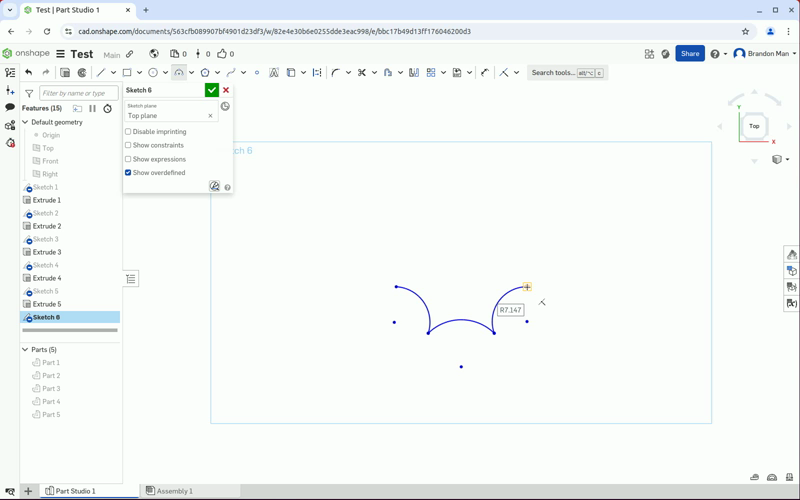
key_down(shift)
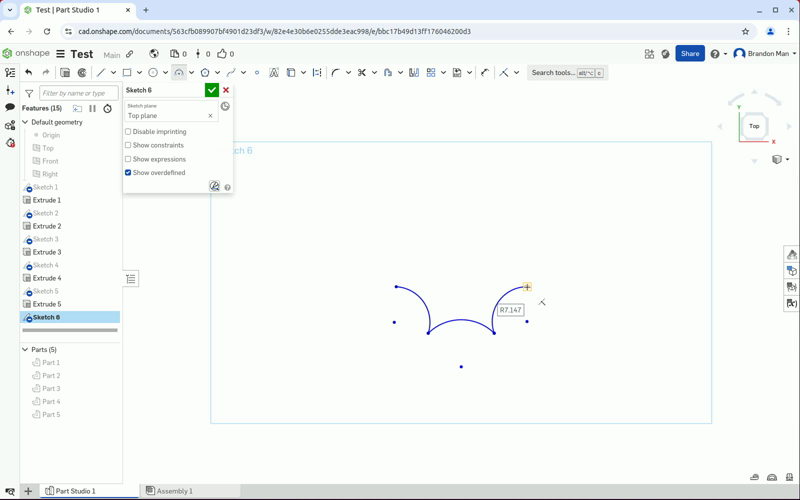
mouse_move(491, 224)
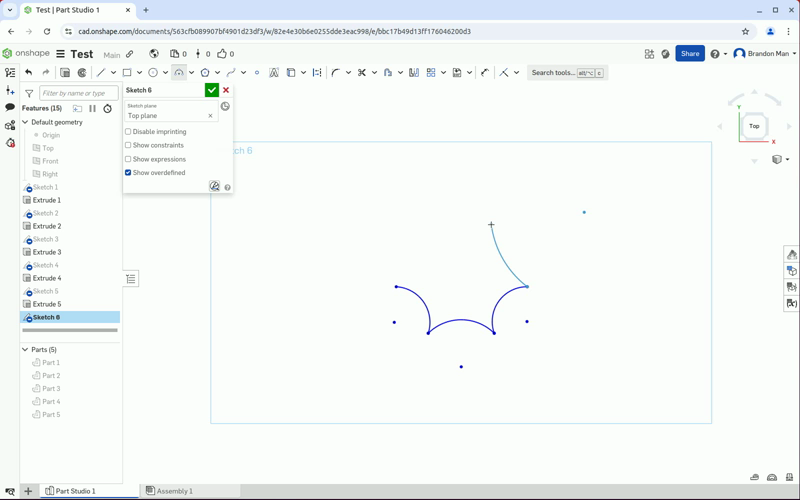
click(491, 224)
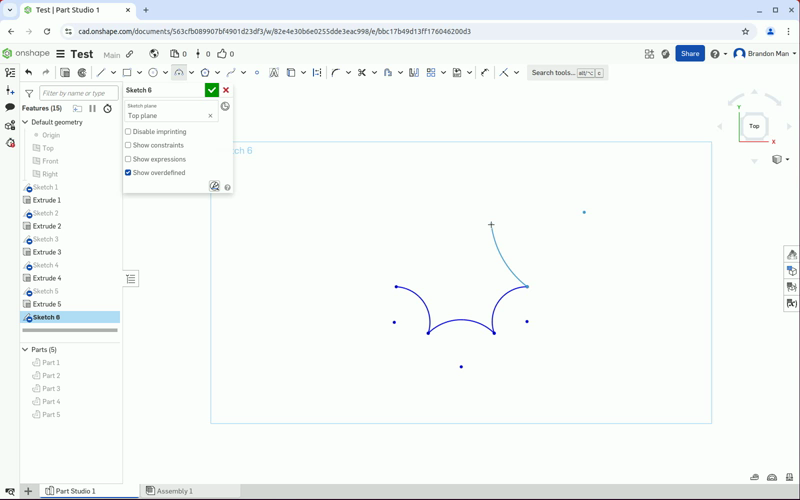
mouse_move(492, 264)
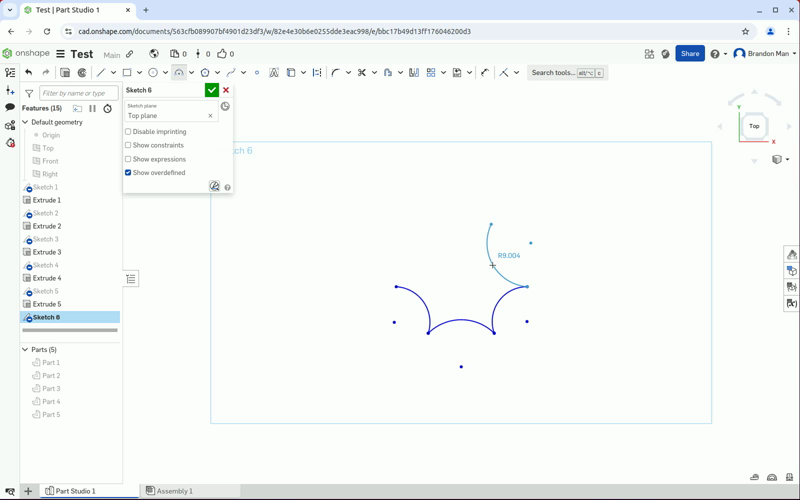
click(492, 264)
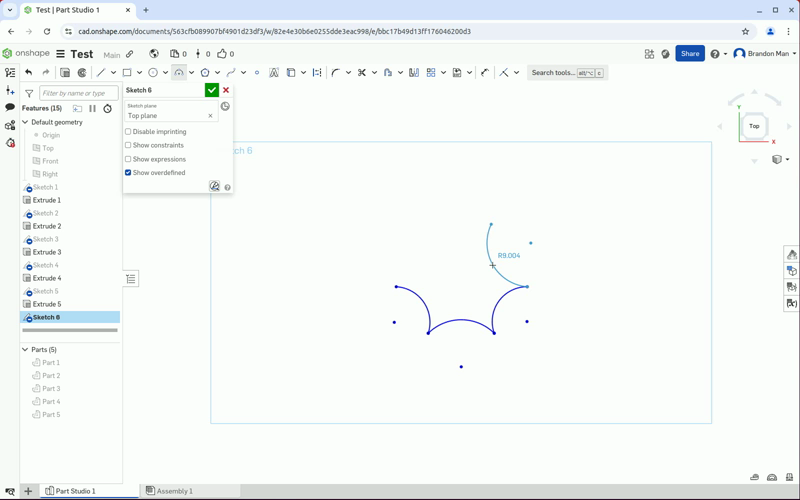
key_up(shift)
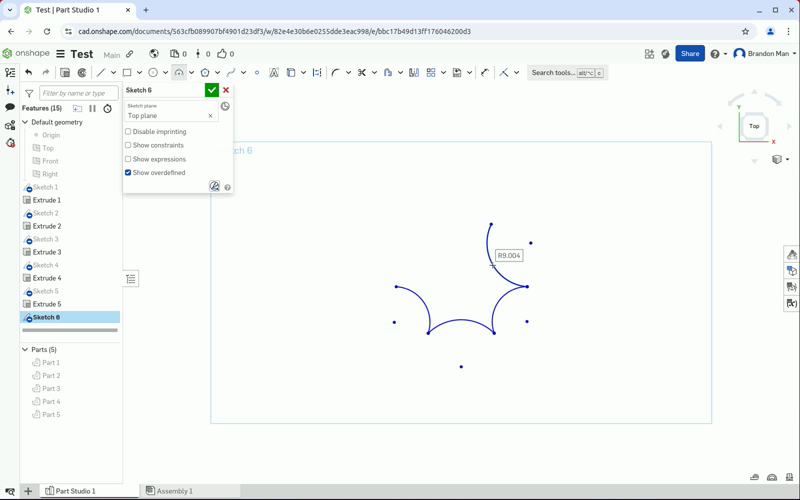
mouse_move(491, 224)
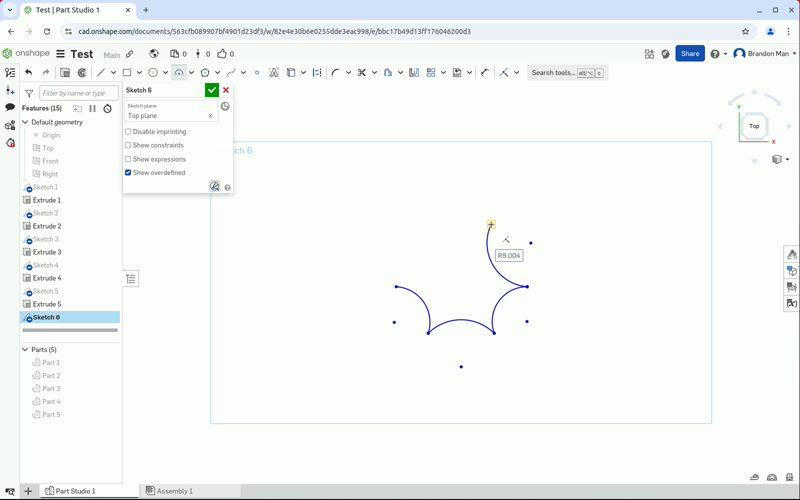
click(491, 224)
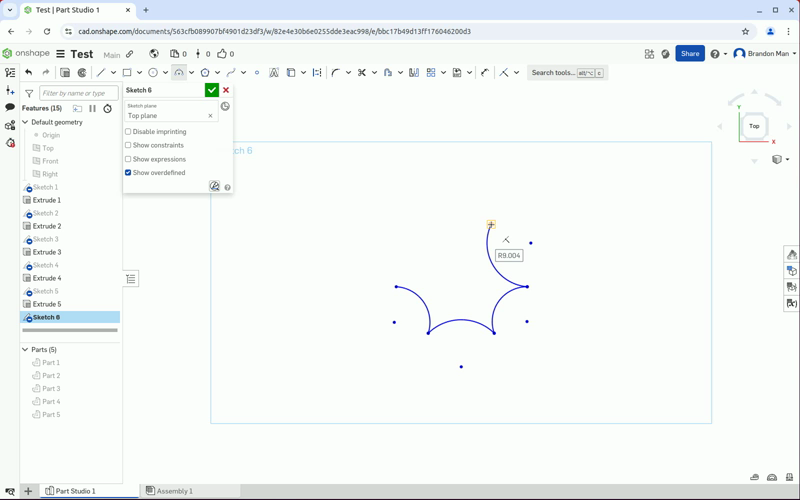
key_down(shift)
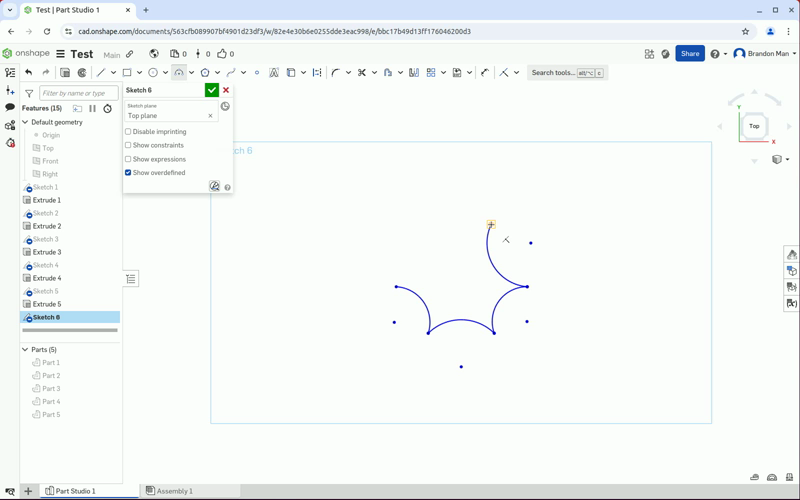
mouse_move(430, 224)
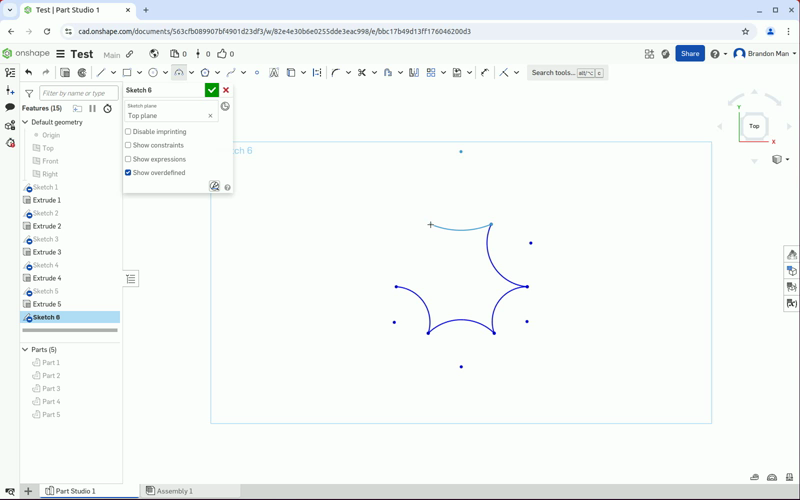
click(430, 224)
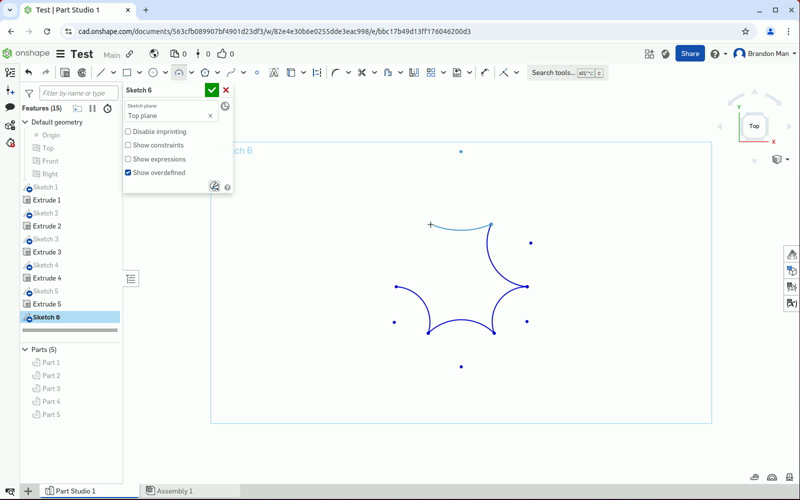
mouse_move(461, 241)
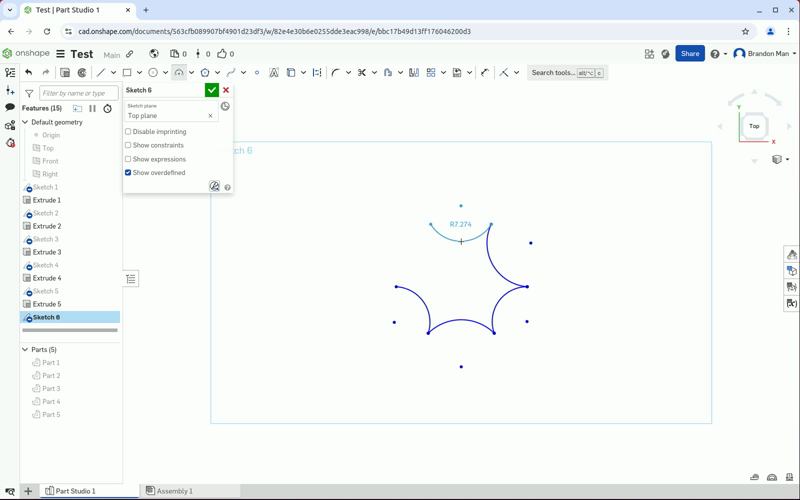
click(461, 241)
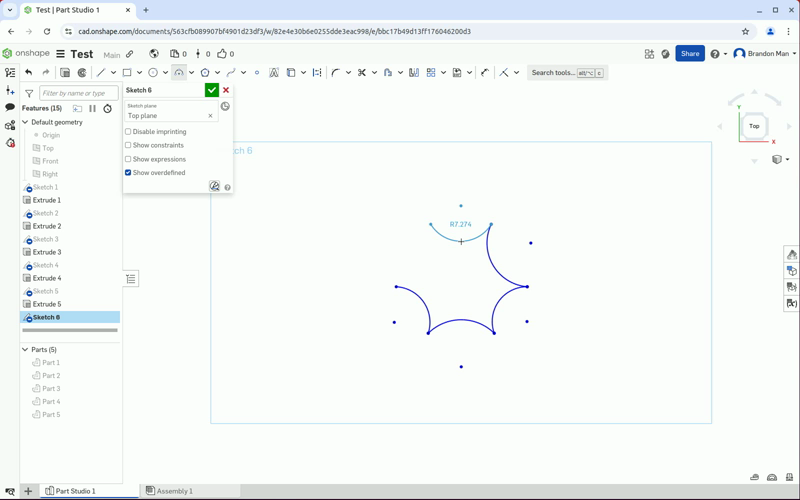
key_up(shift)
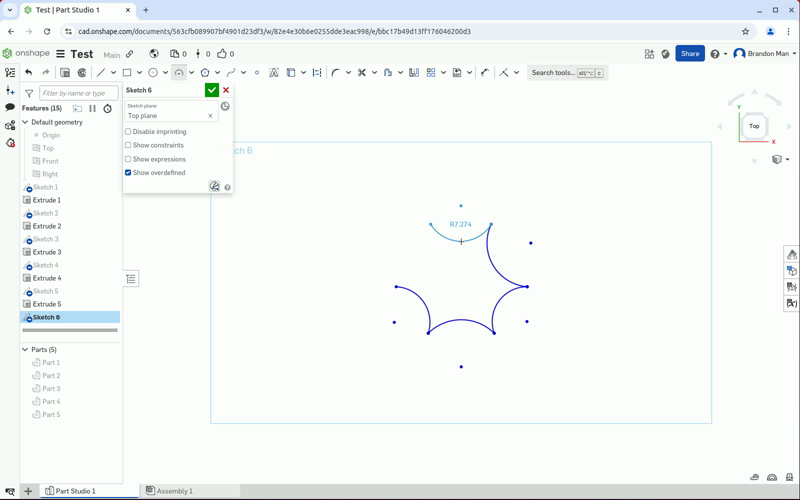
mouse_move(430, 224)
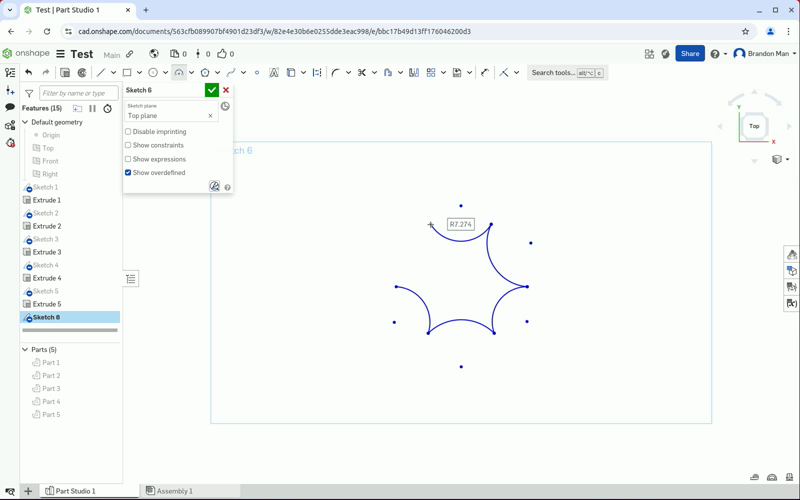
click(430, 224)
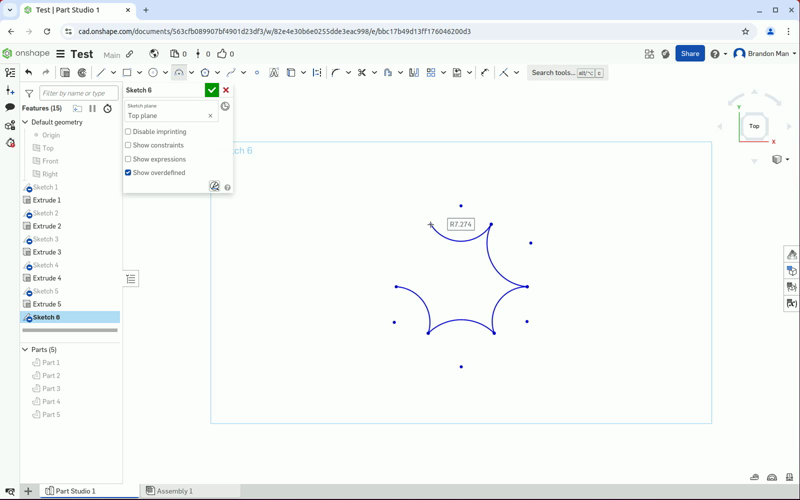
mouse_move(396, 286)
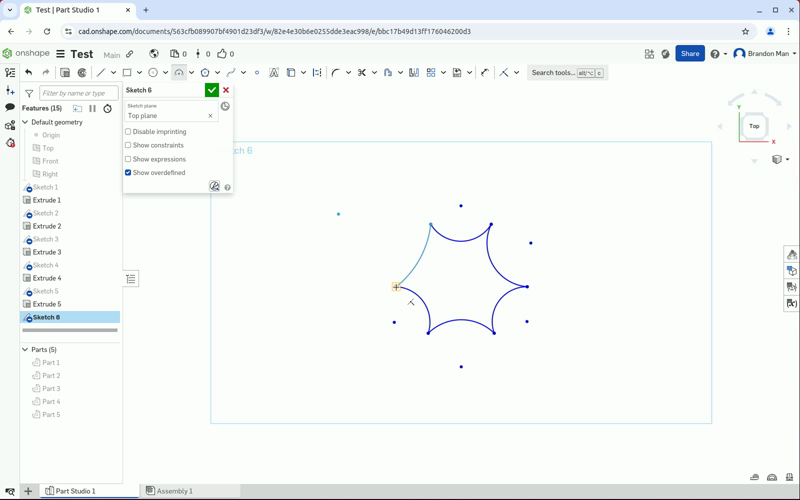
click(396, 286)
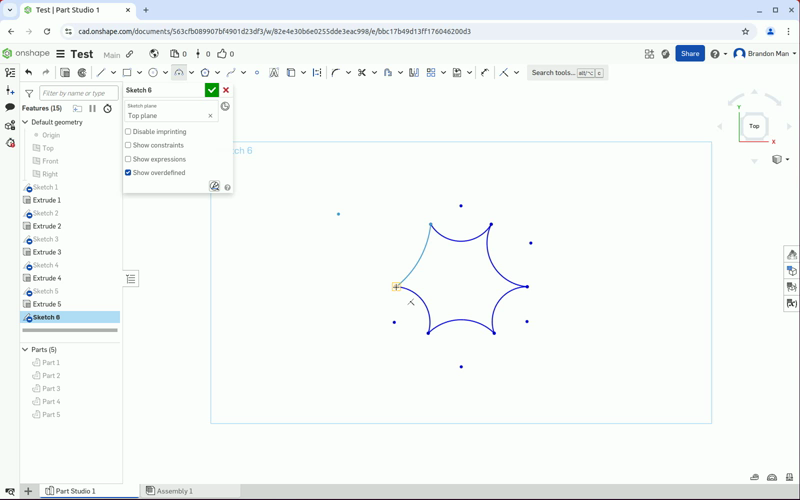
key_down(shift)
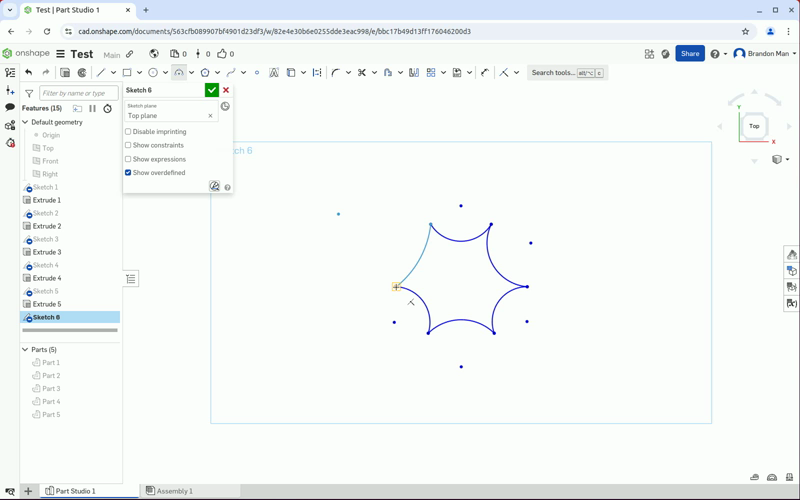
mouse_move(429, 264)
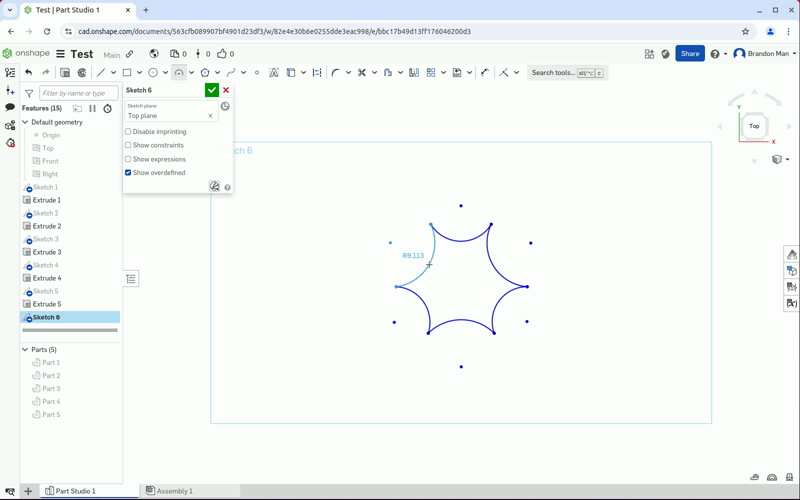
click(429, 264)
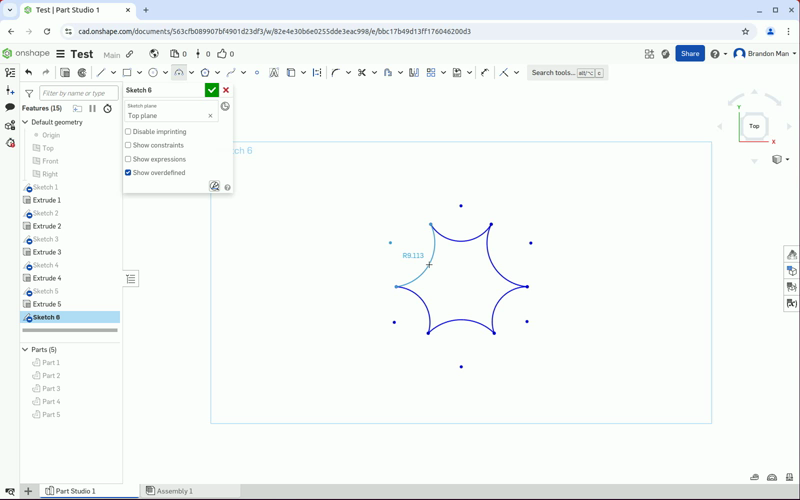
key_up(shift)
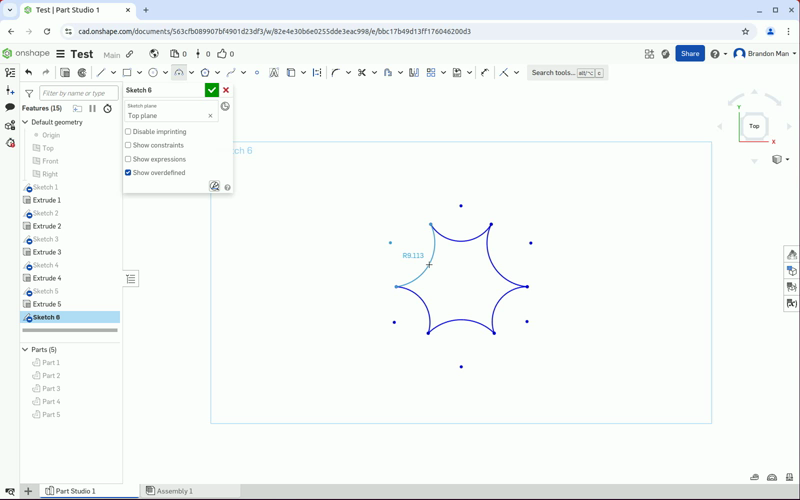
key(esc)
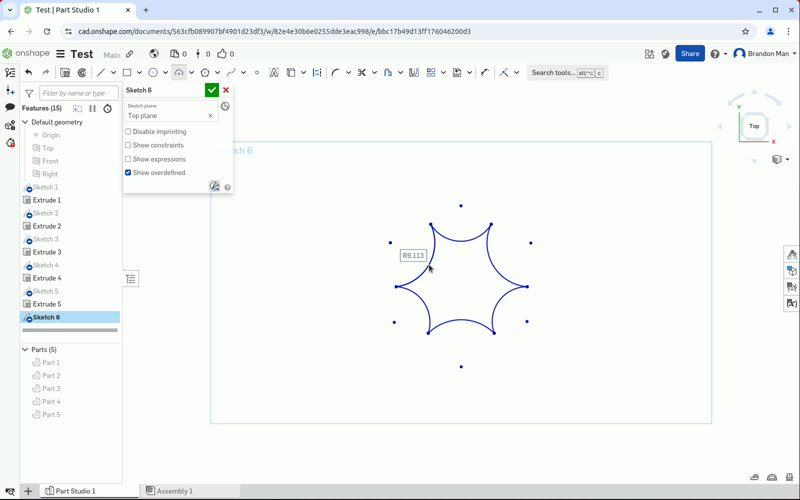
key(c)
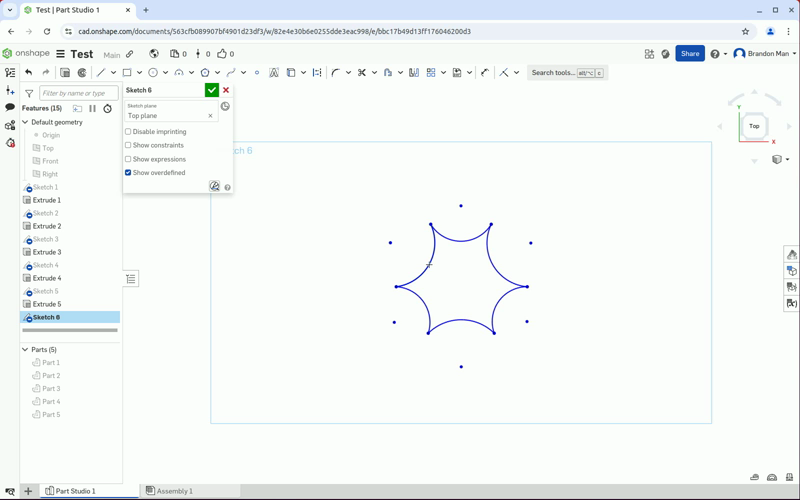
key_down(shift)
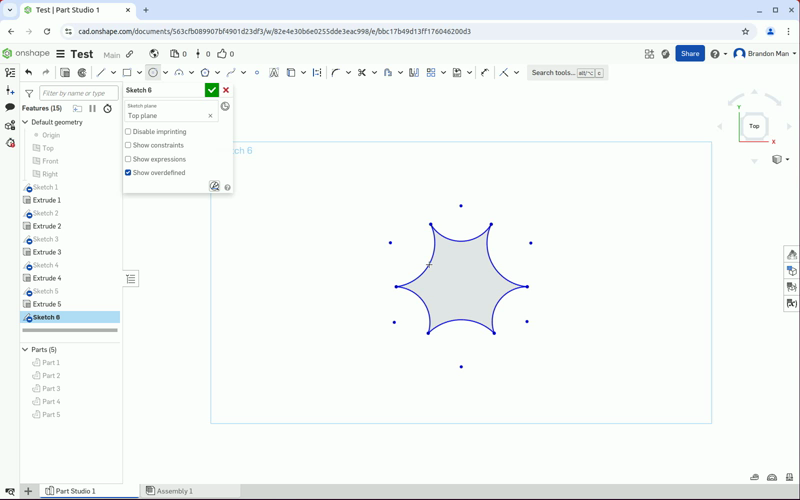
mouse_move(461, 283)
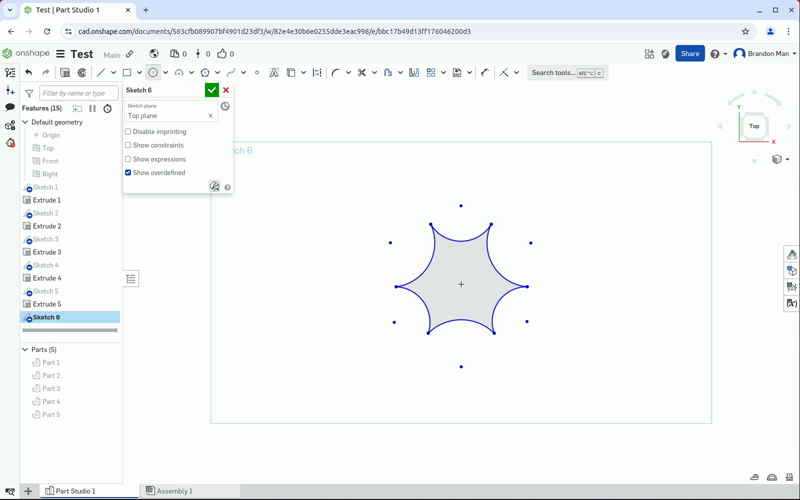
click(461, 283)
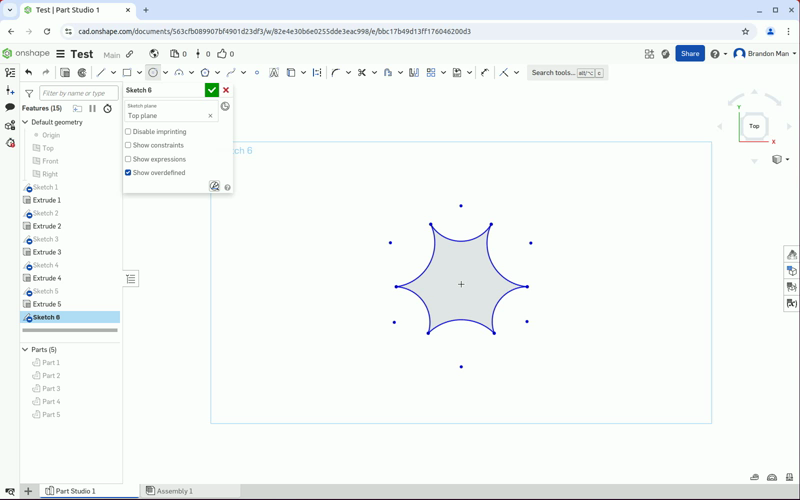
key_up(shift)
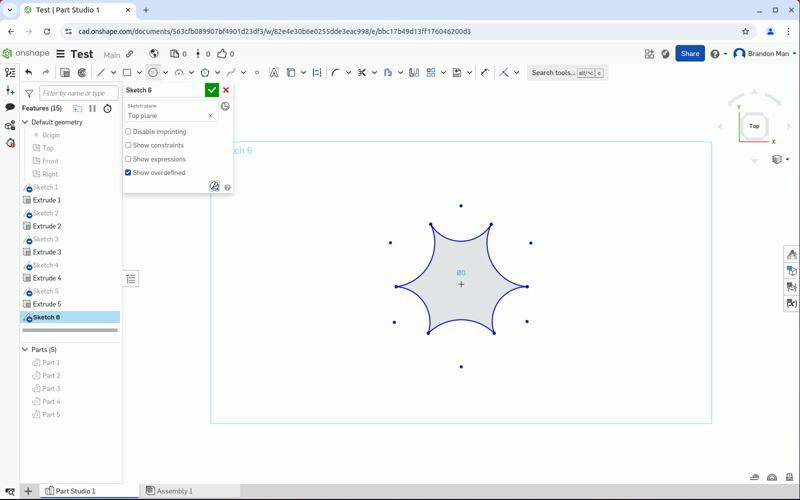
mouse_move(497, 283)
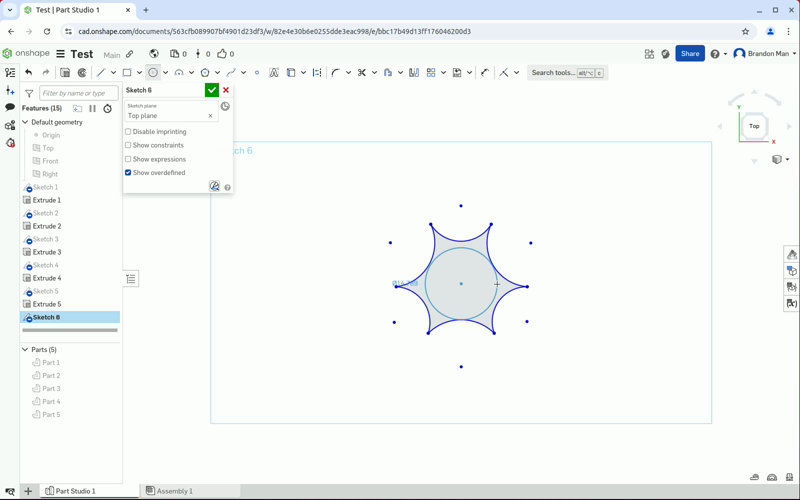
click(497, 283)
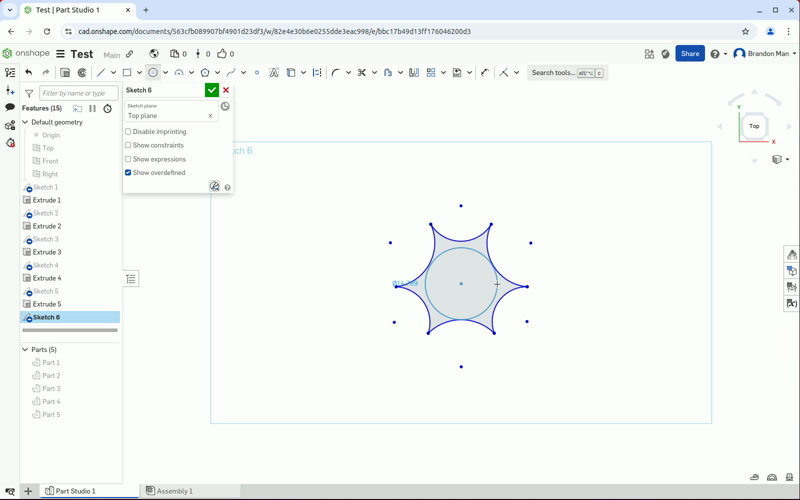
key(esc)
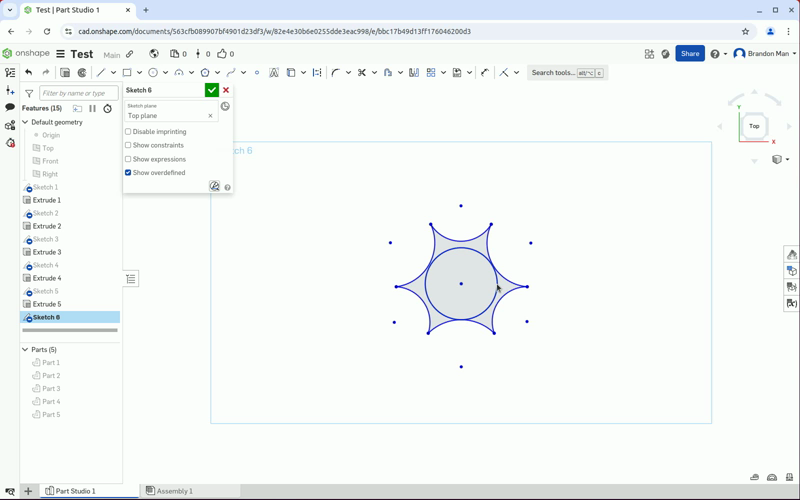
mouse_move(479, 324)
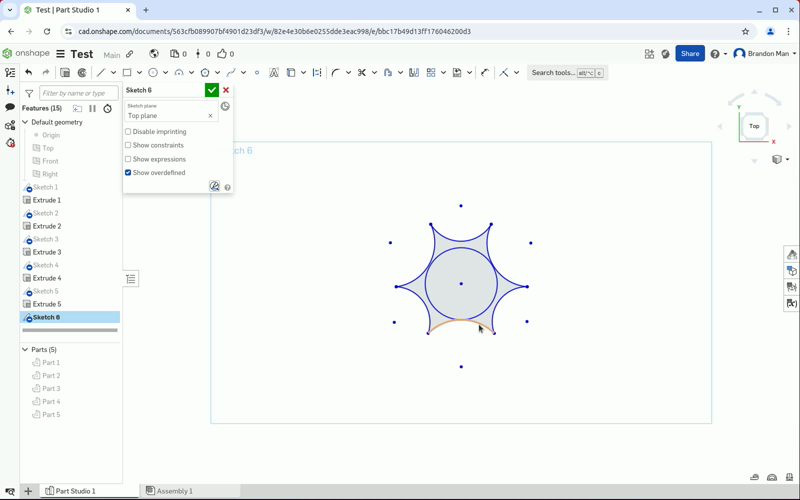
scroll(6)
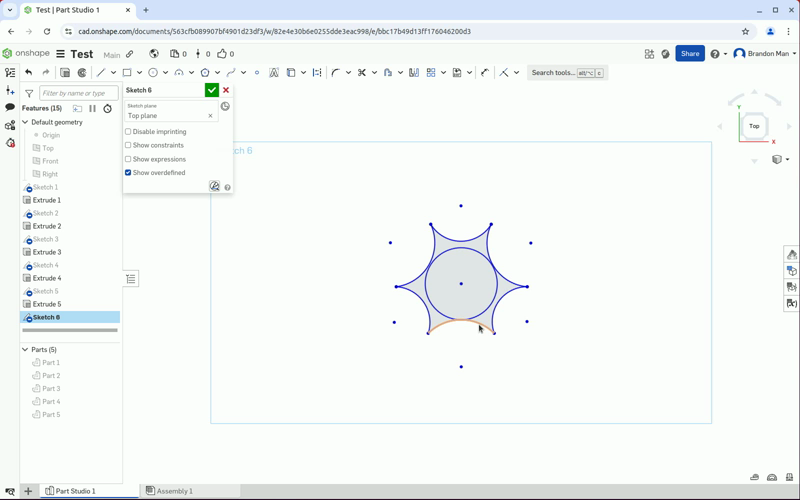
scroll(6)
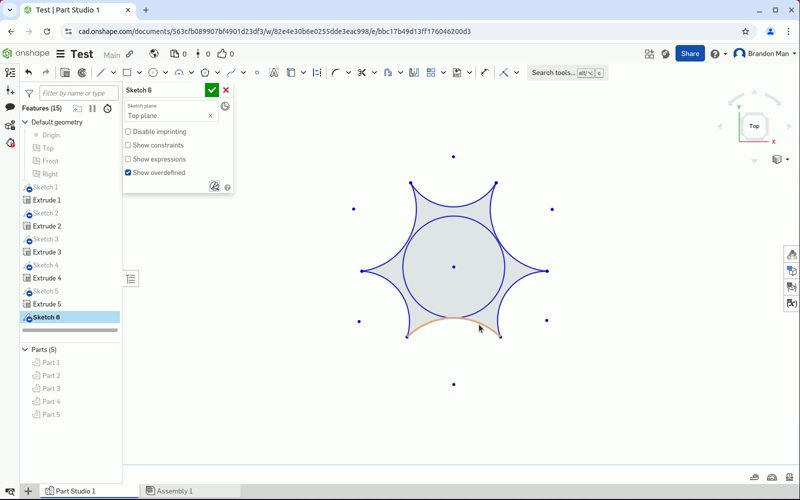
scroll(6)
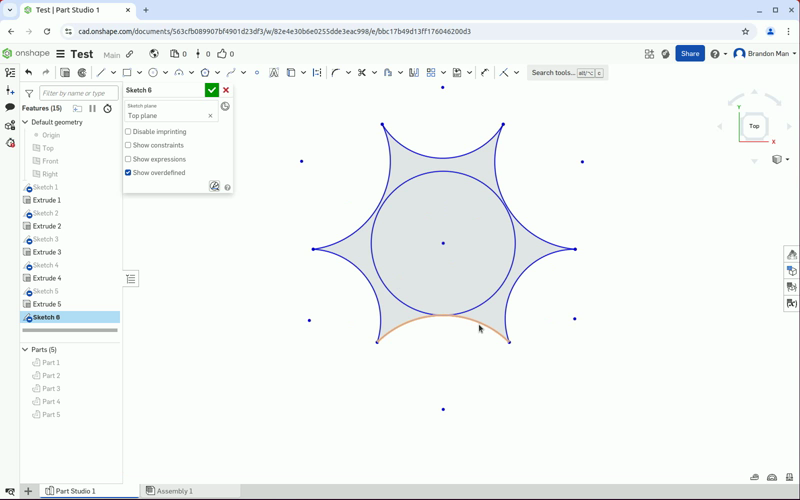
scroll(6)
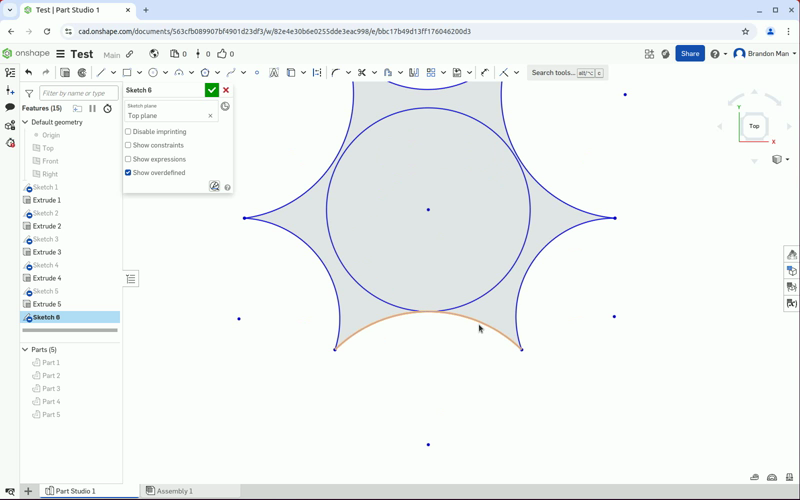
scroll(6)
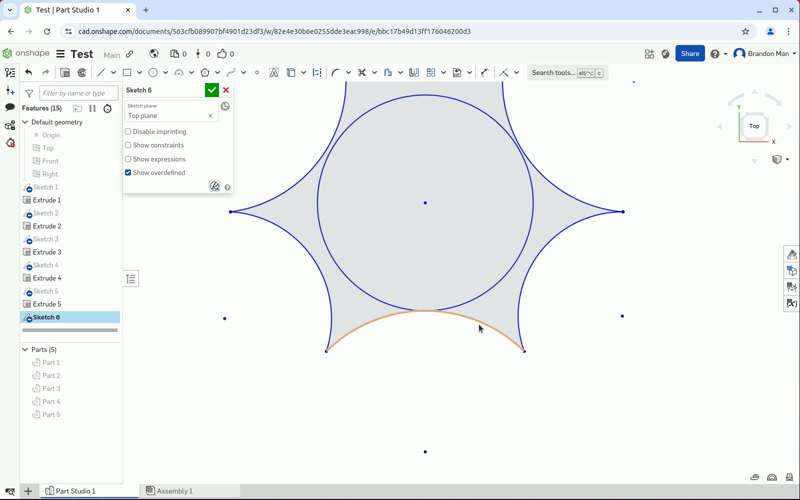
scroll(6)
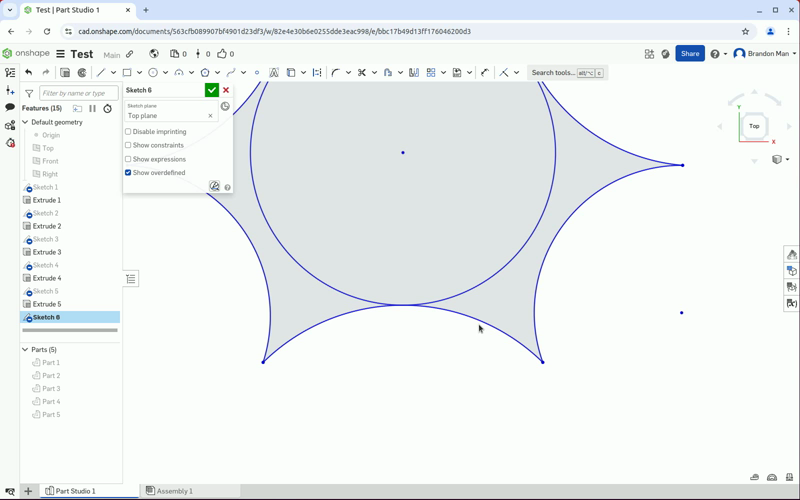
scroll(6)
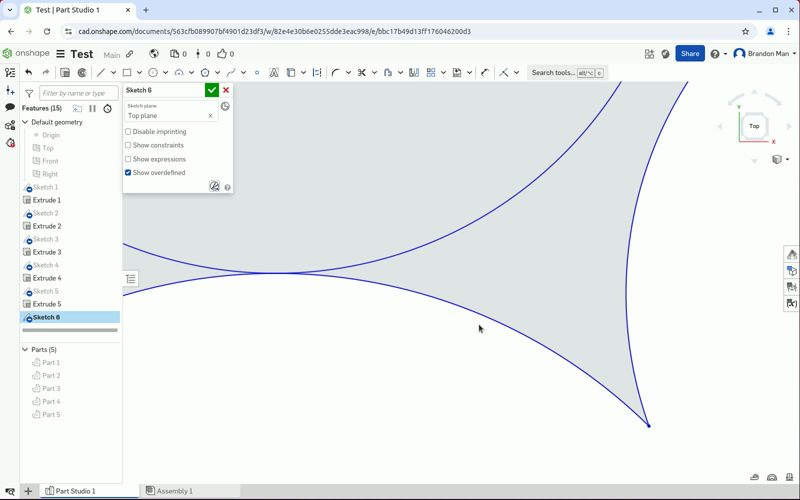
click(479, 324)
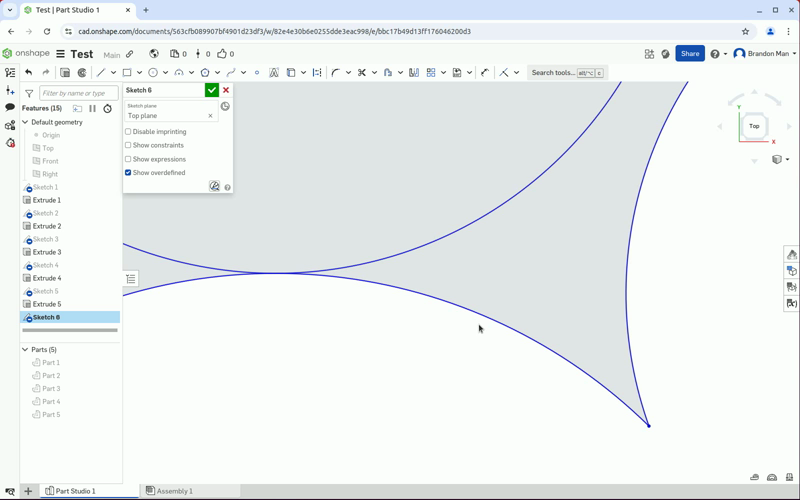
scroll(-6)
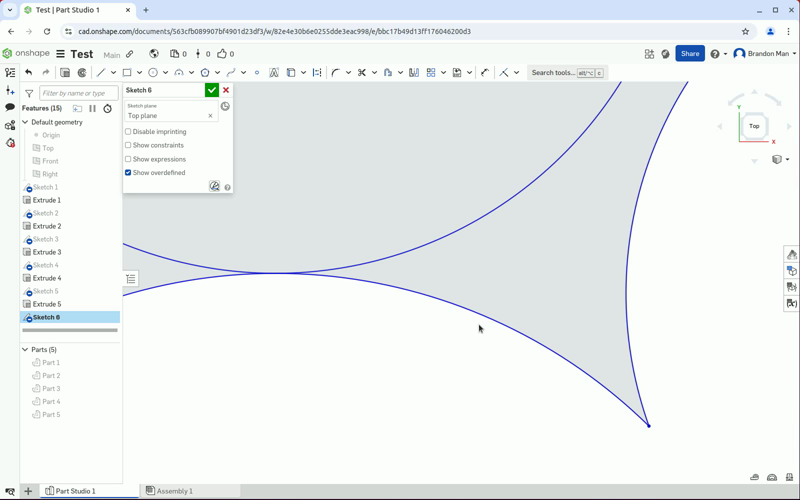
scroll(-6)
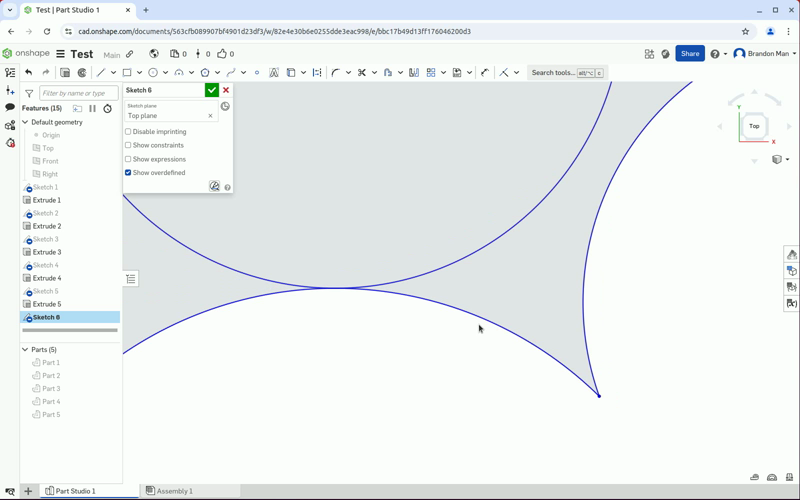
scroll(-6)
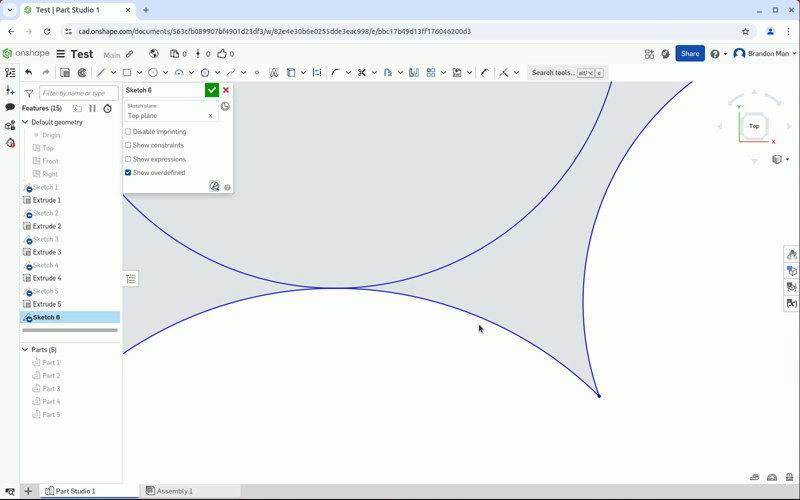
scroll(-6)
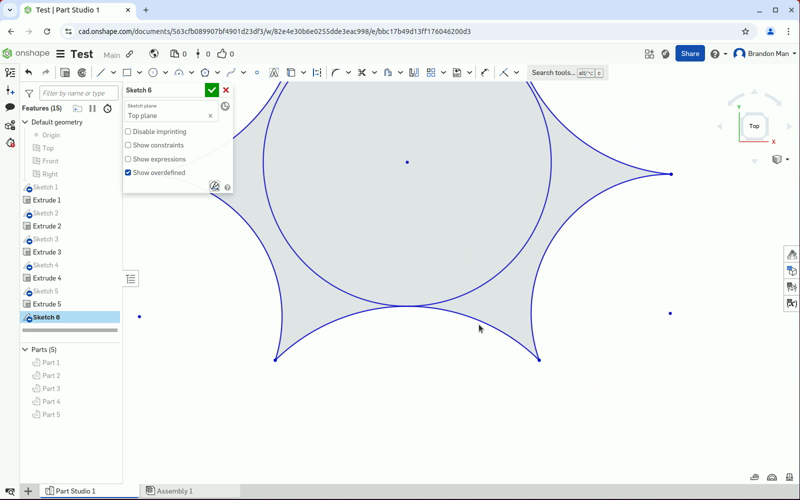
scroll(-6)
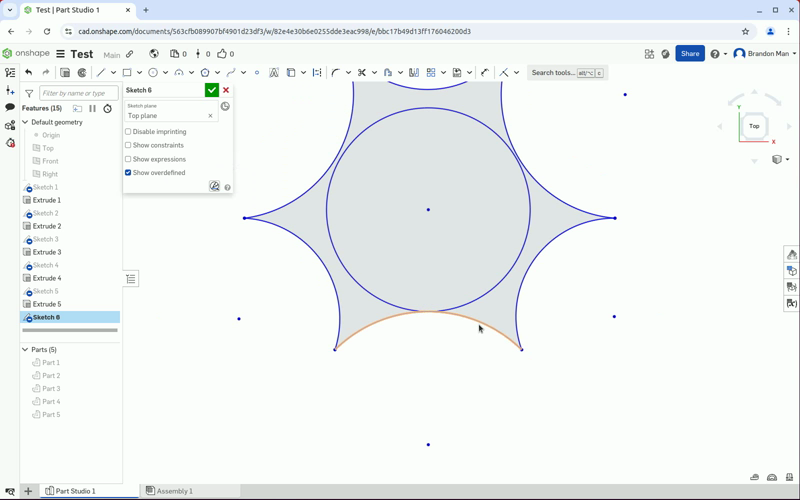
scroll(-6)
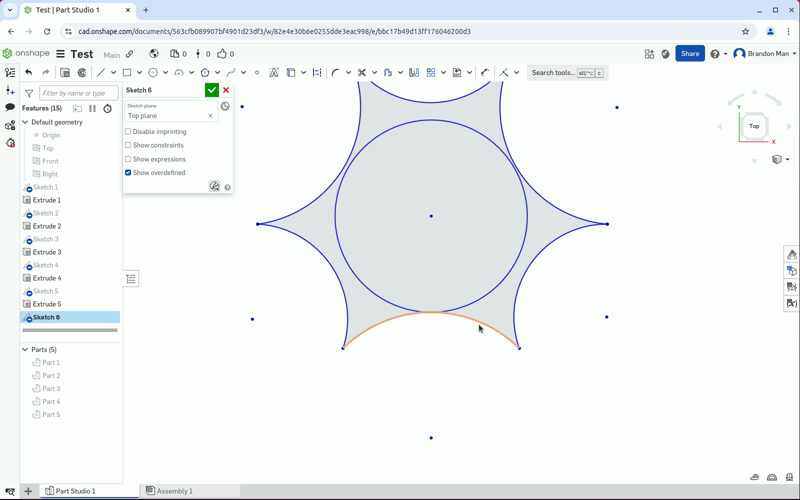
scroll(-6)
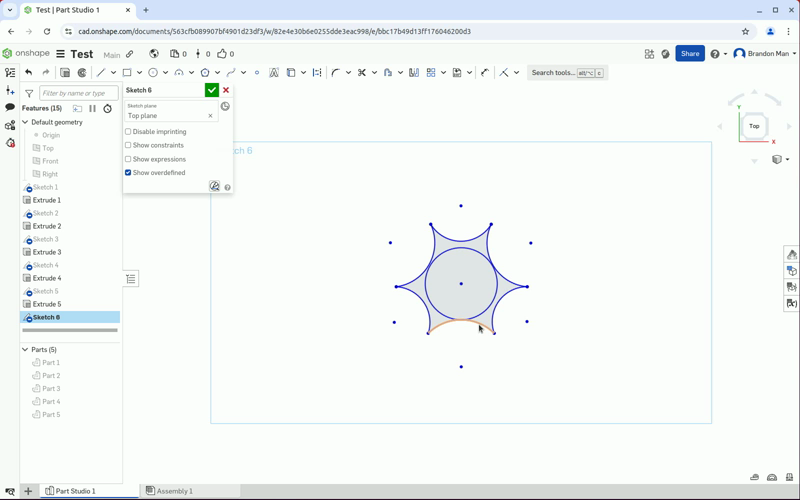
mouse_move(73, 352)
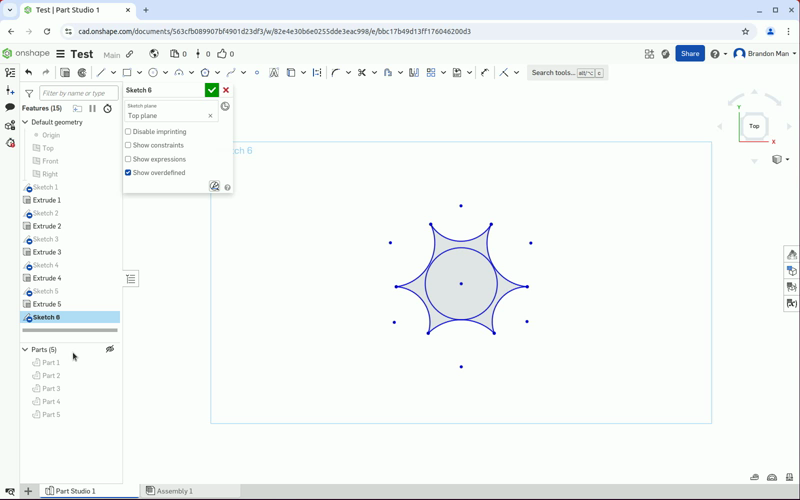
key(shift+y)
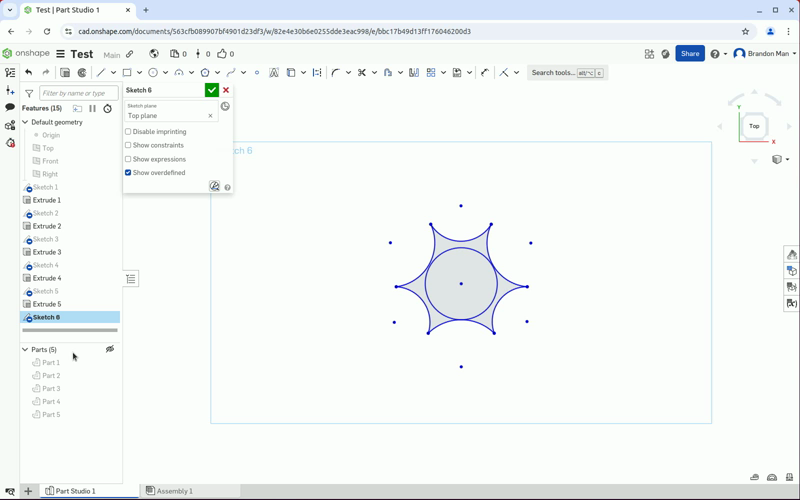
key(shift+e)
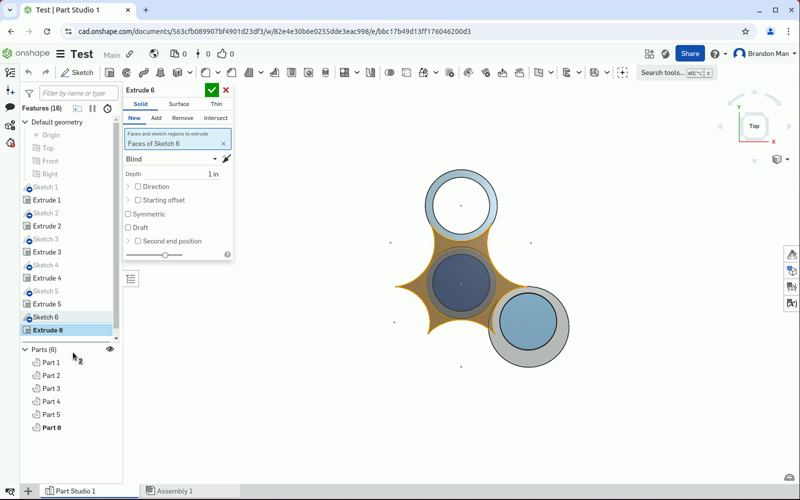
mouse_move(143, 106)
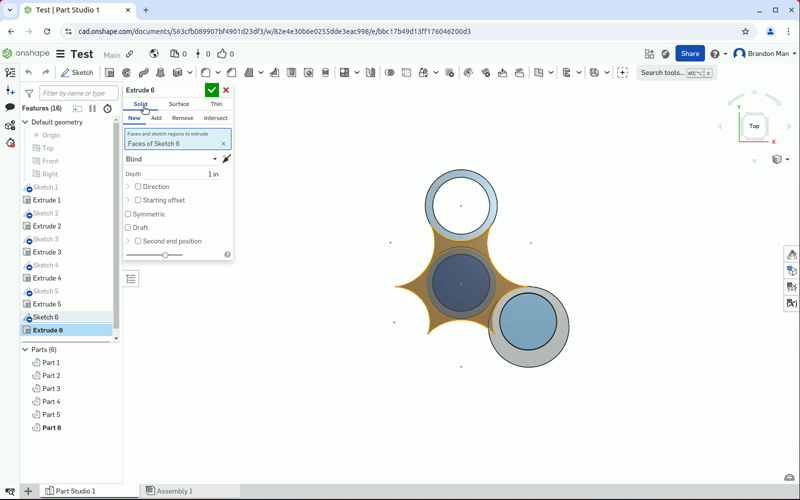
click(143, 106)
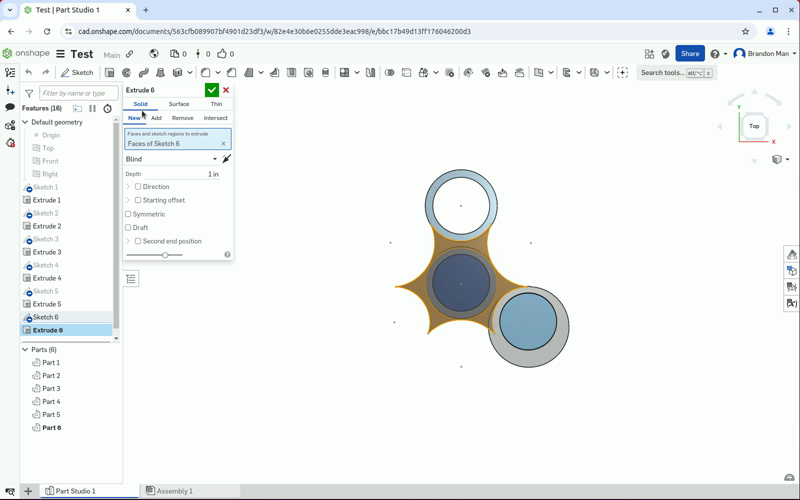
mouse_move(137, 120)
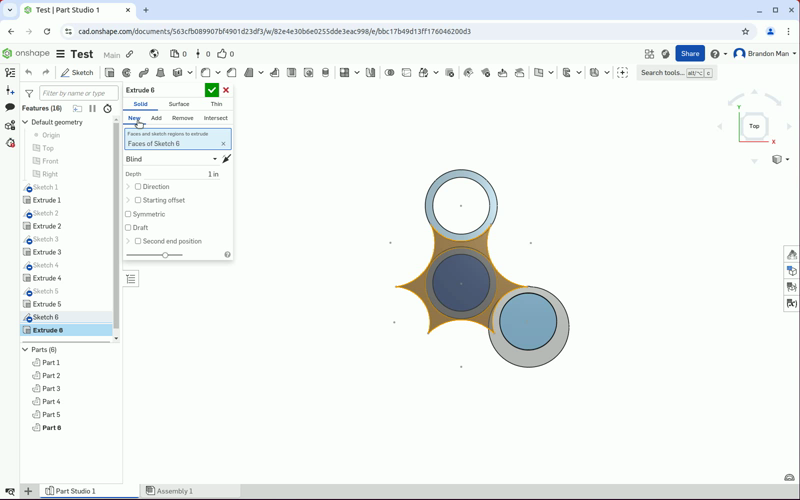
click(137, 120)
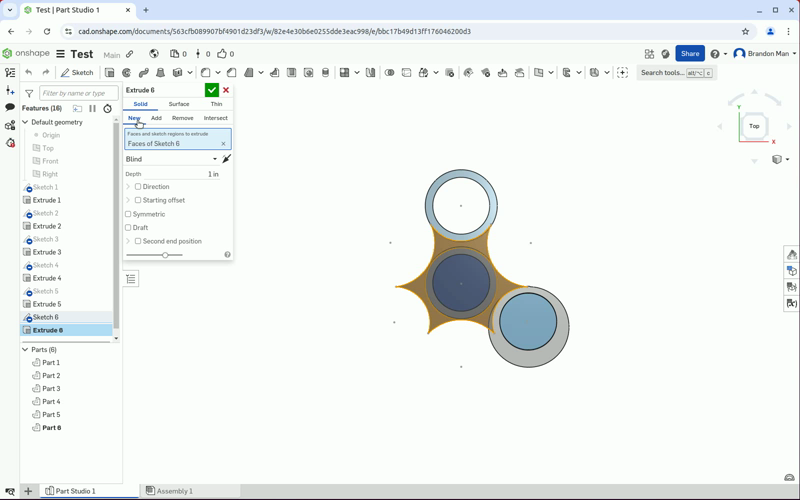
key(tab, 4)
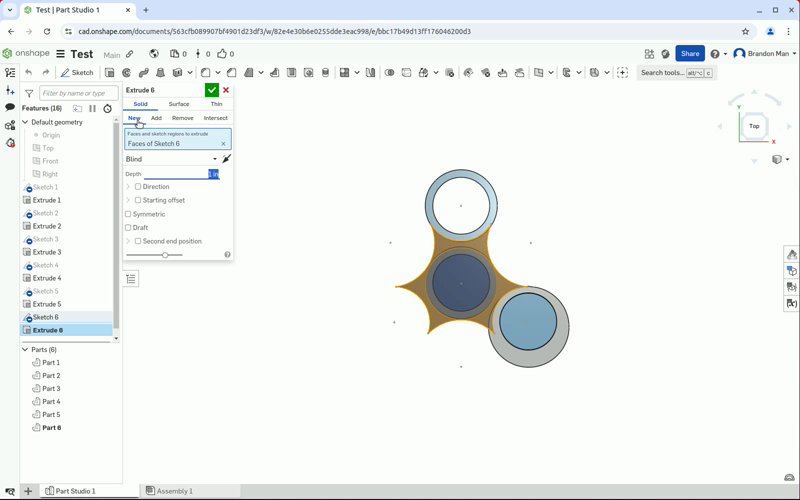
text(3.37)
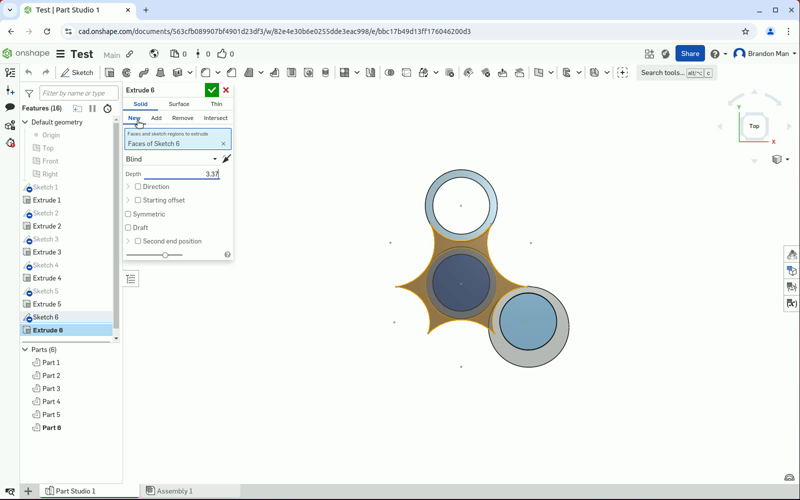
key(enter)
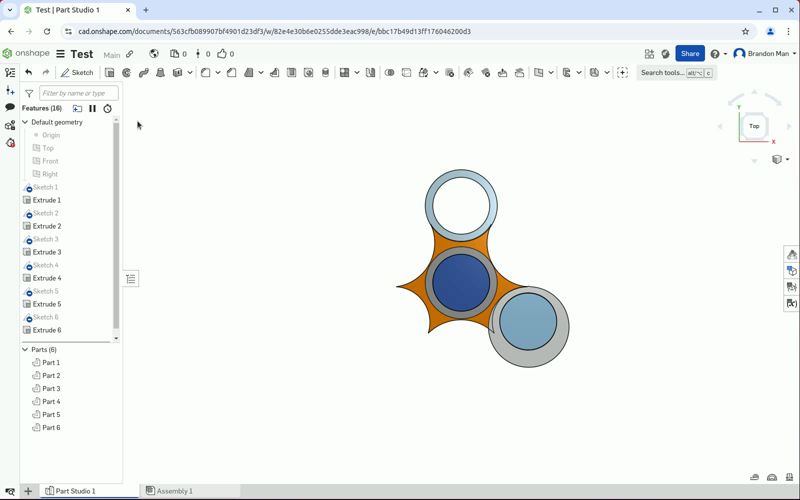
key(shift+h)
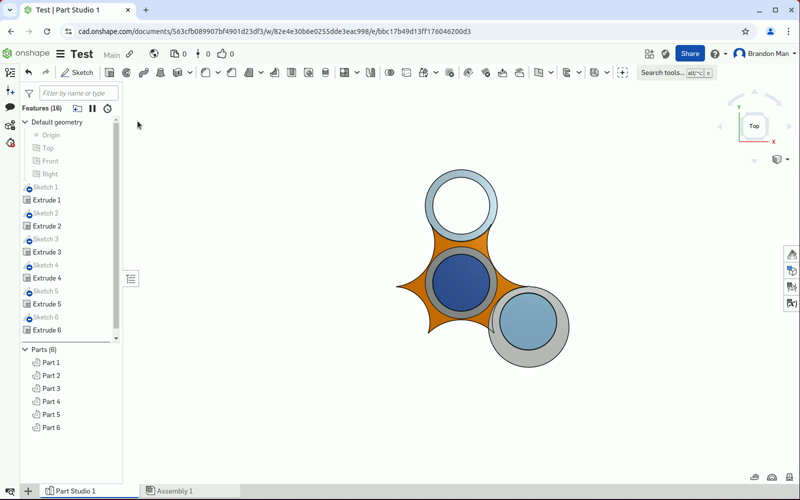
key(shift+h)
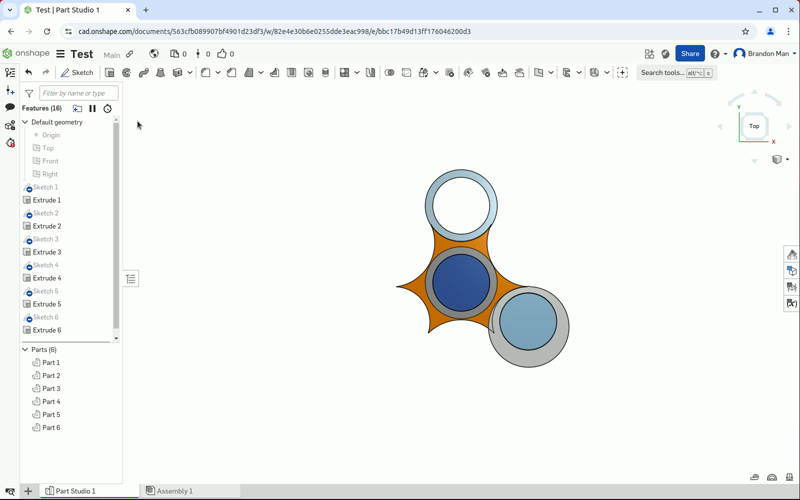
mouse_move(69, 189)
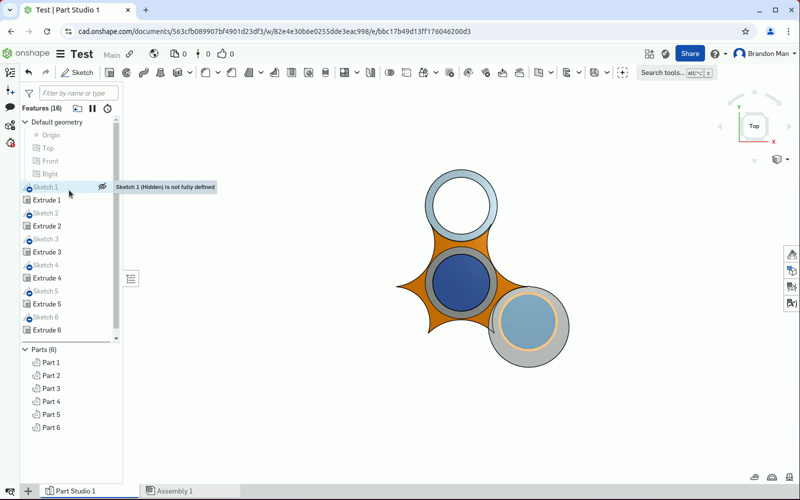
click(69, 189)
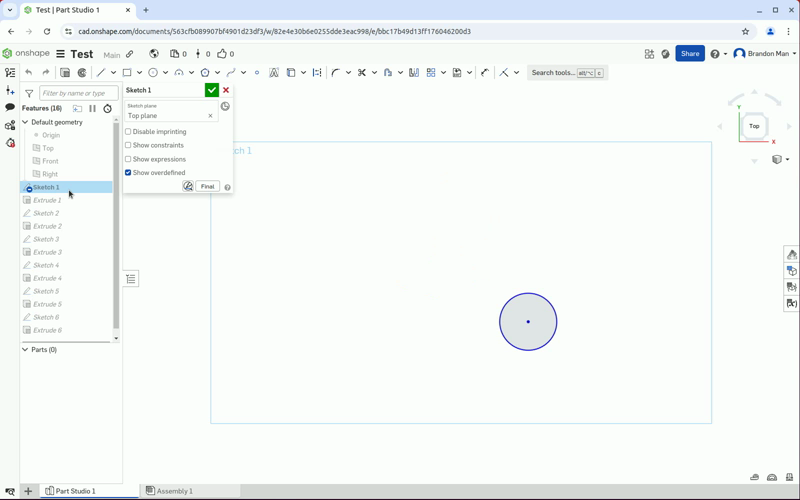
mouse_move(229, 92)
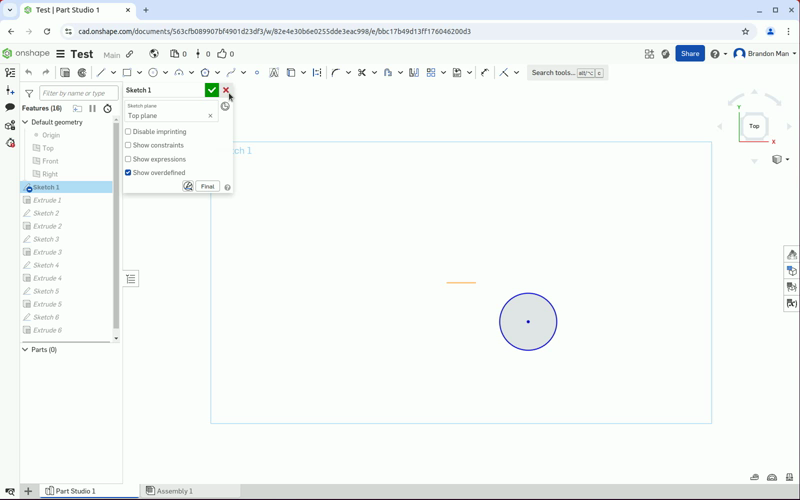
click(229, 92)
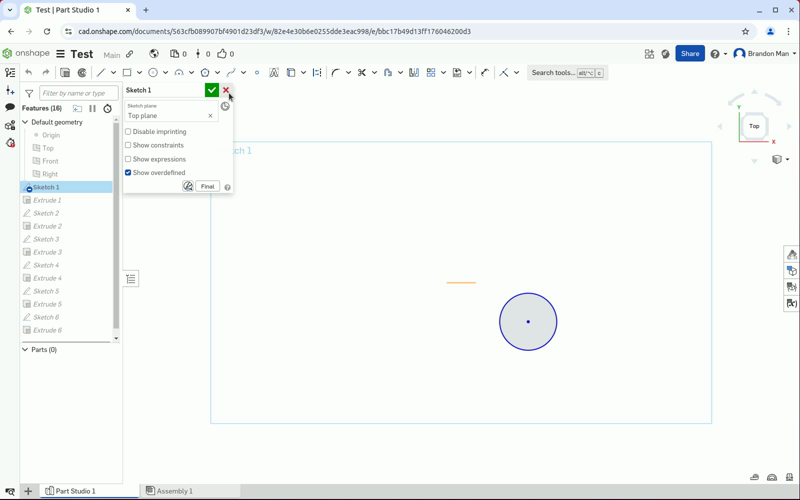
key(shift+s)
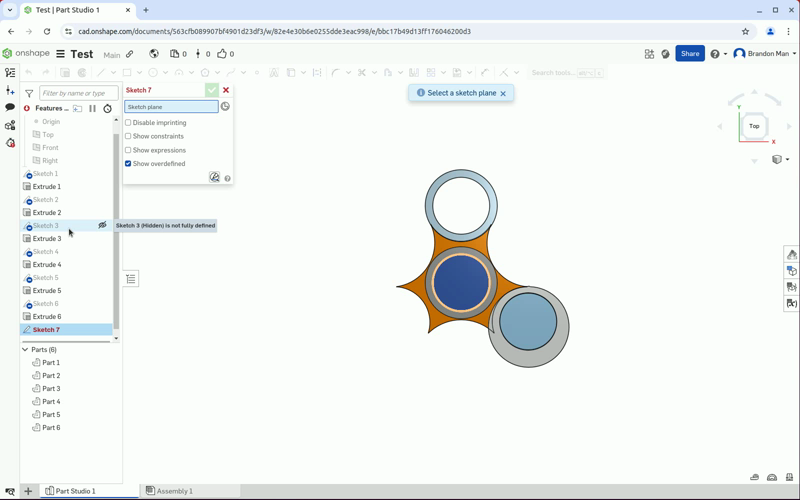
scroll(3)
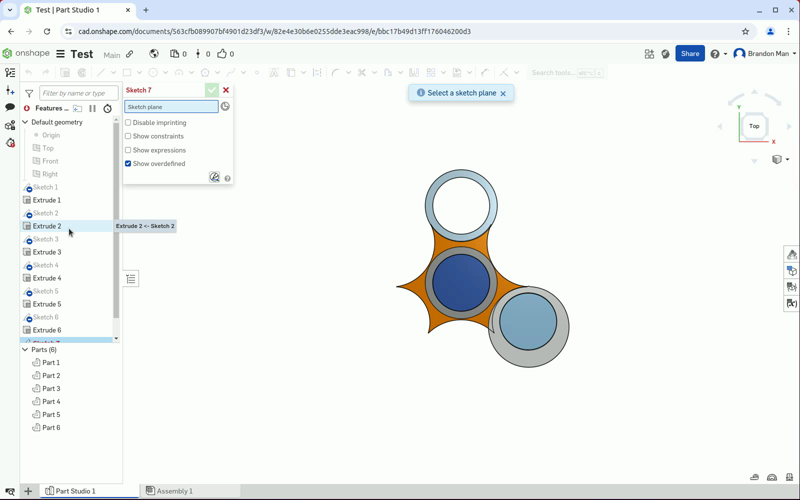
mouse_move(69, 150)
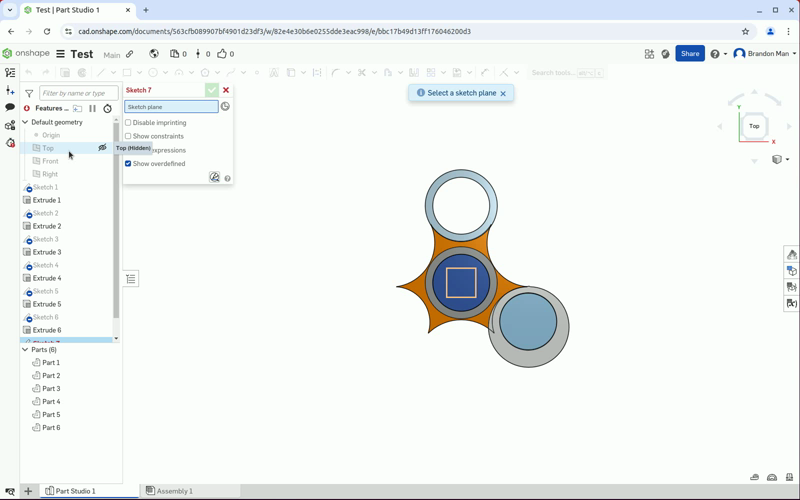
click(69, 150)
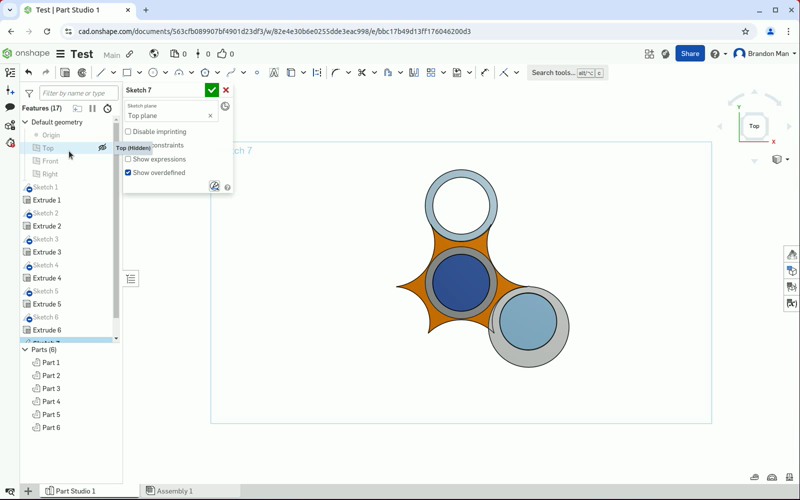
mouse_move(73, 352)
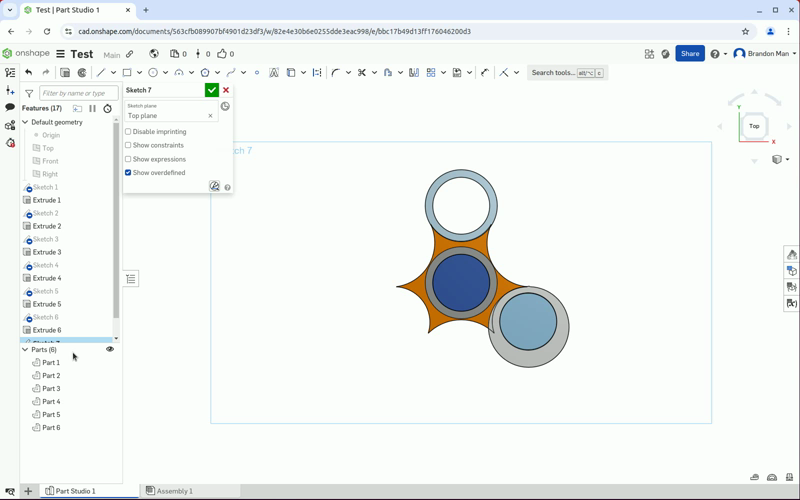
key(y)
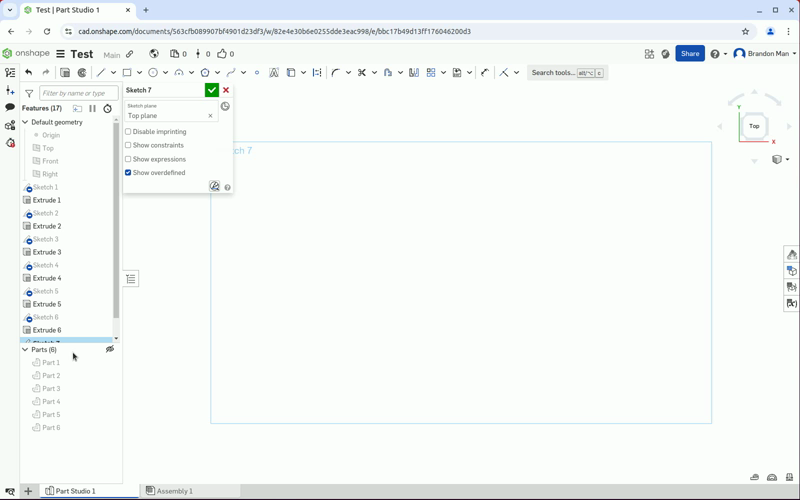
key(c)
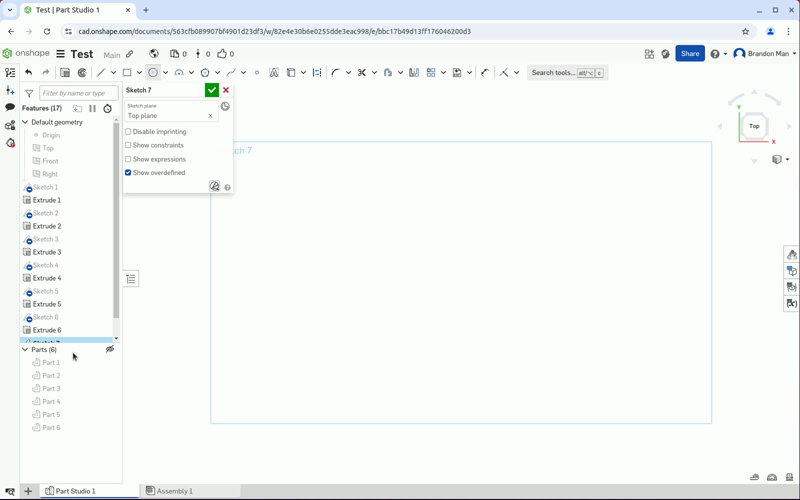
key_down(shift)
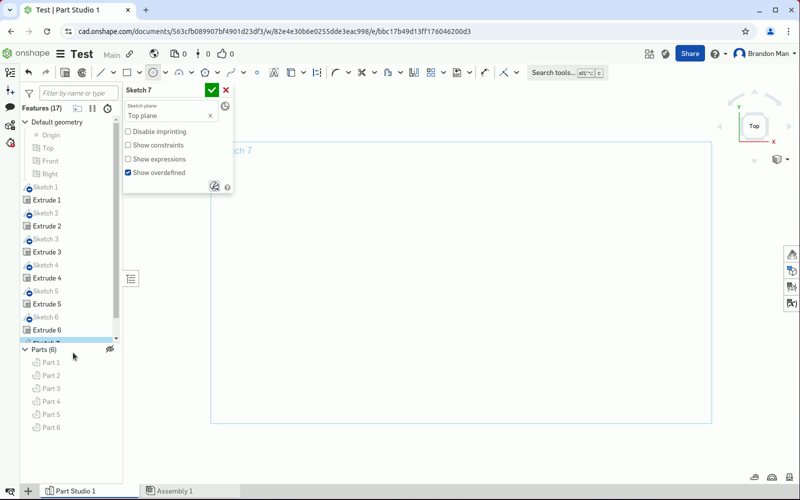
mouse_move(461, 205)
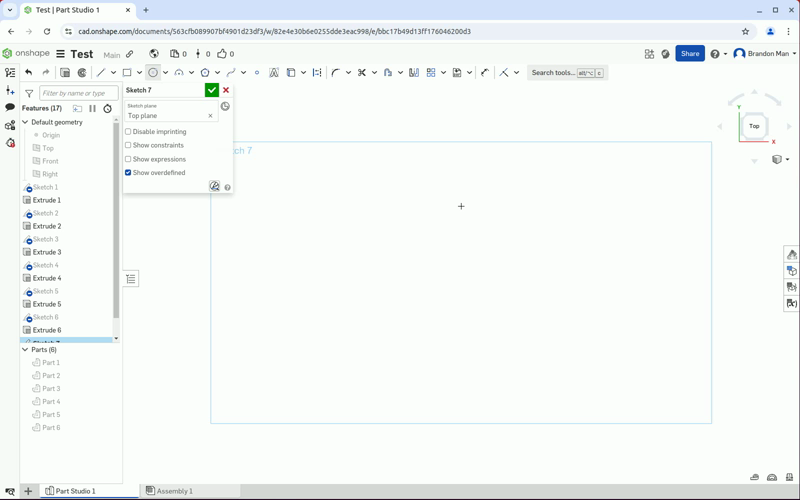
click(461, 205)
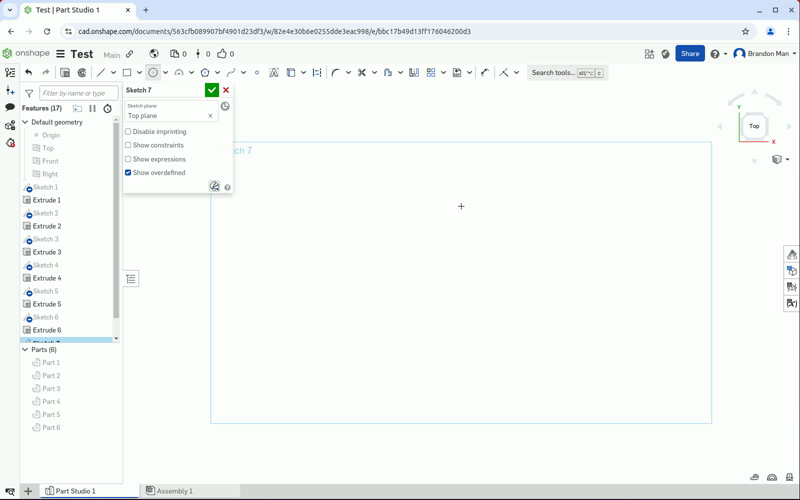
key_up(shift)
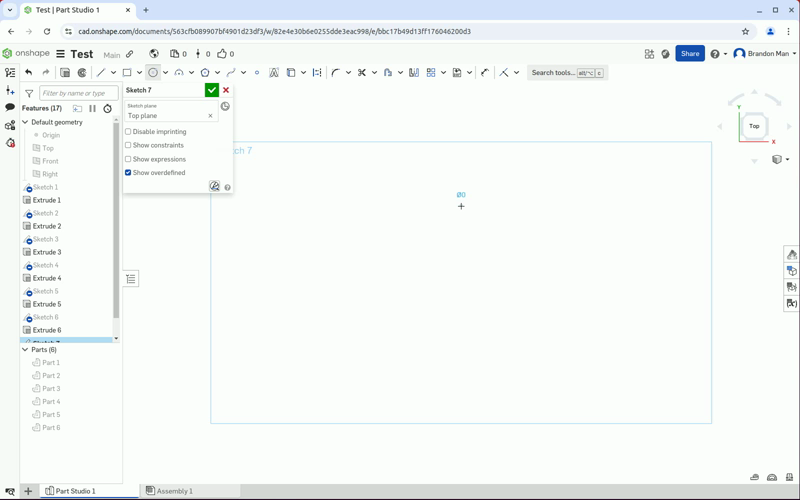
mouse_move(489, 205)
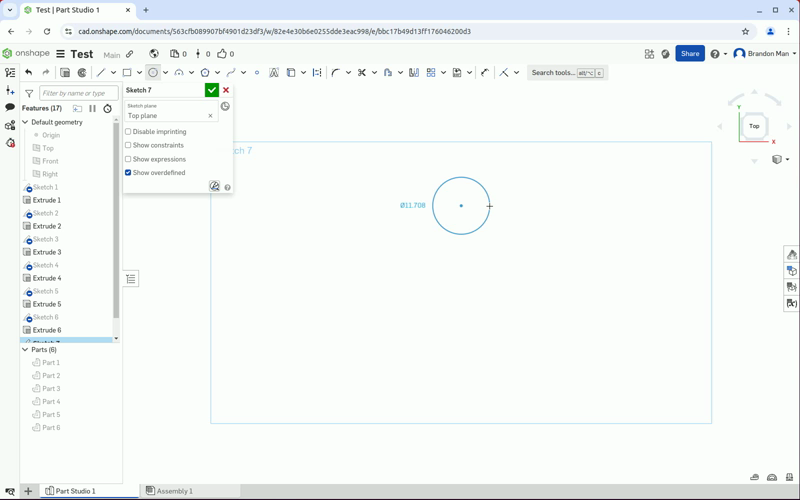
click(489, 205)
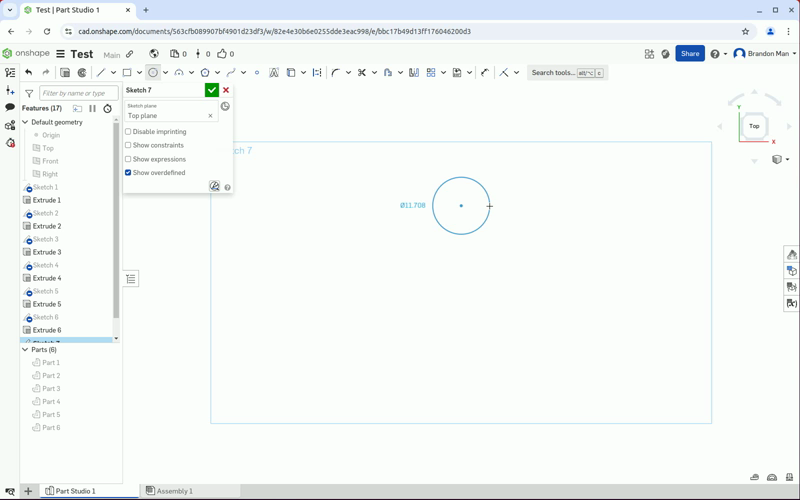
key(esc)
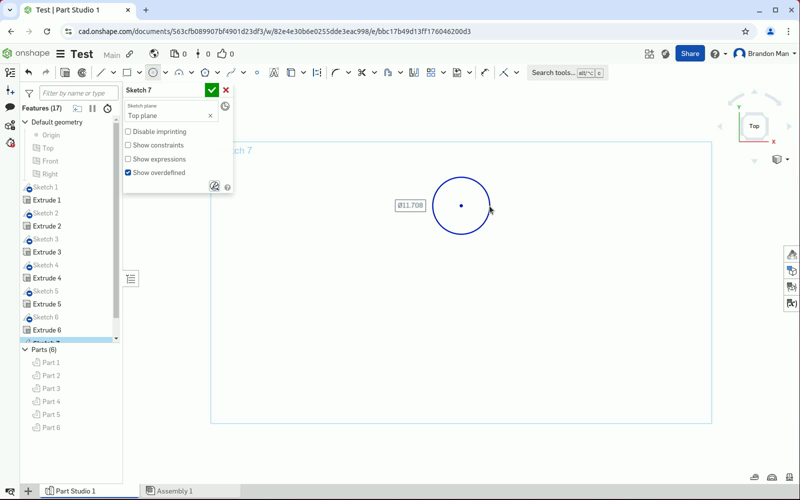
mouse_move(465, 224)
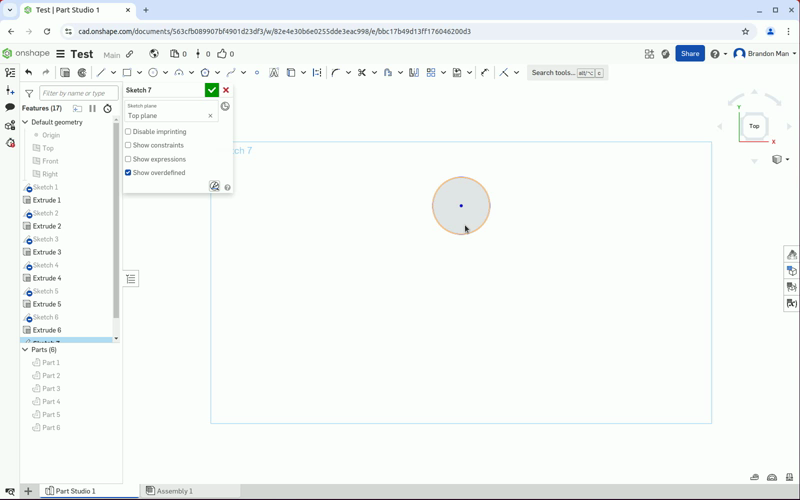
click(465, 224)
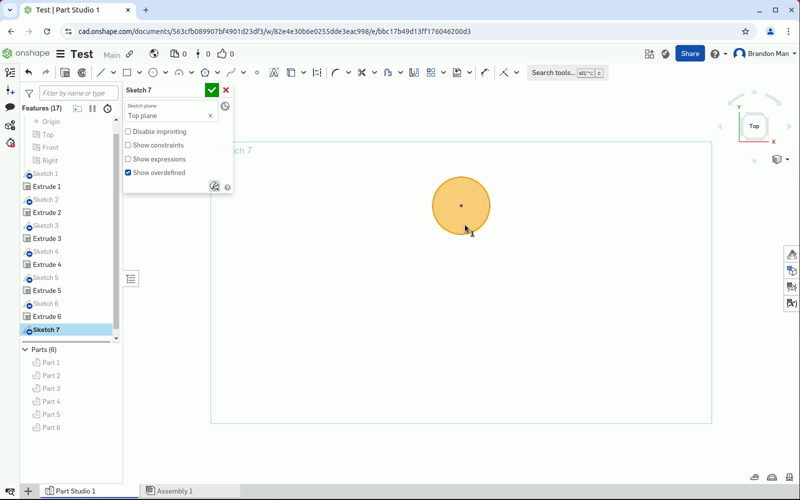
mouse_move(73, 352)
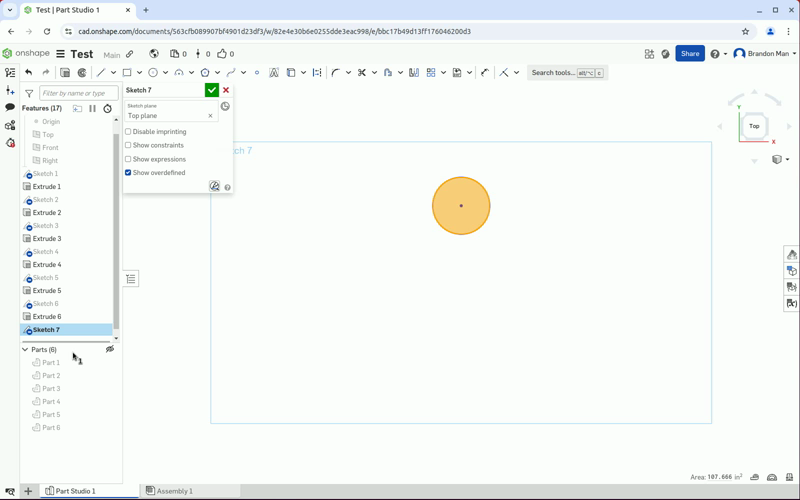
key(shift+y)
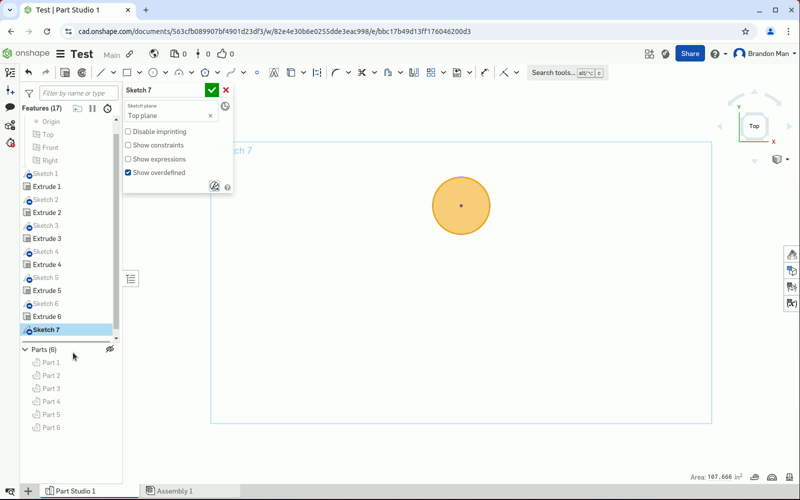
key(shift+e)
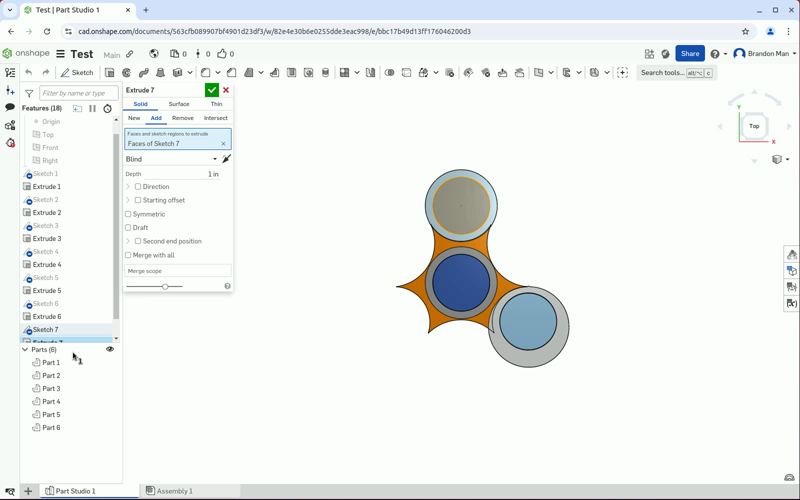
mouse_move(143, 106)
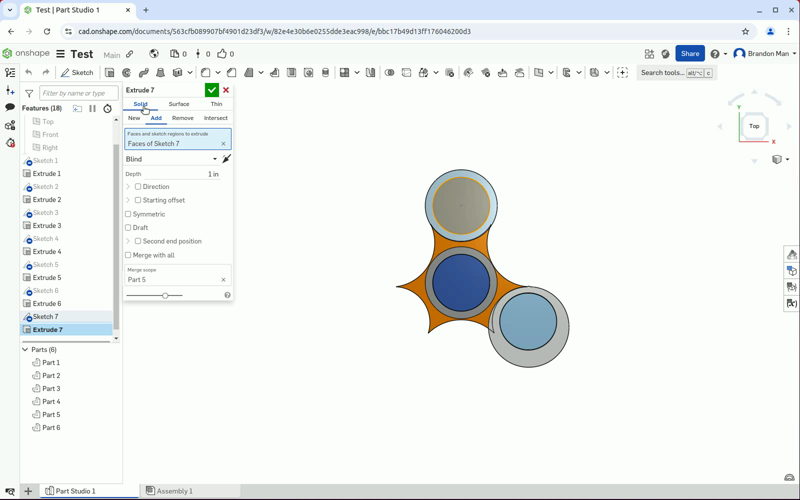
click(143, 106)
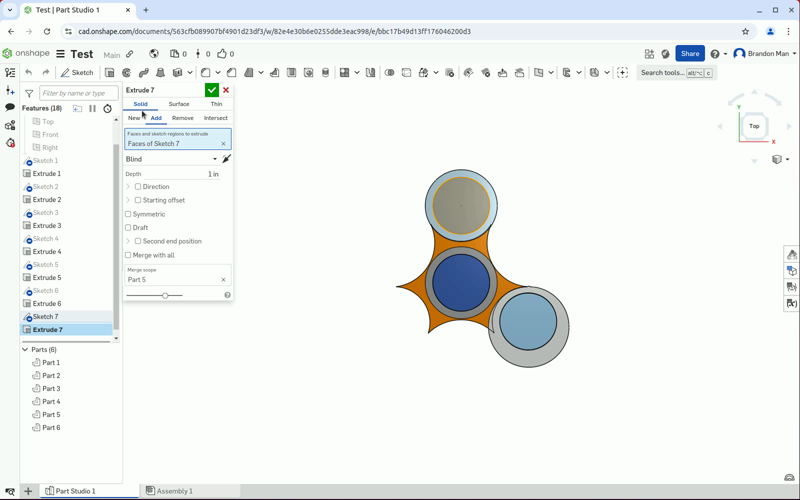
mouse_move(137, 120)
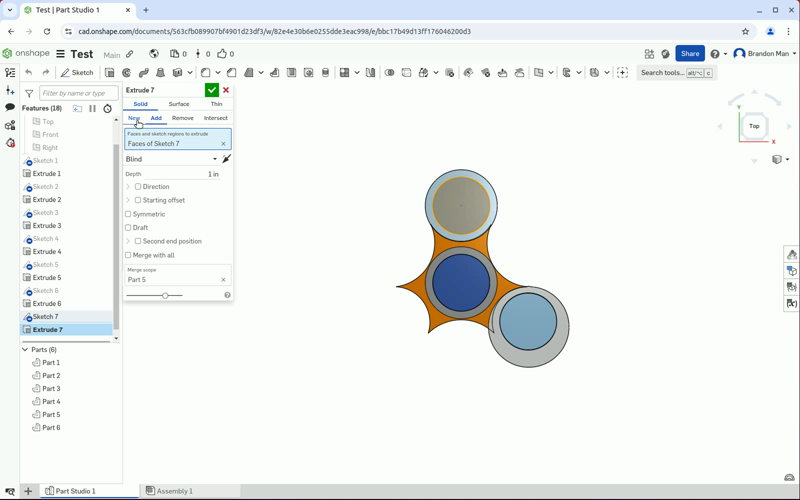
click(137, 120)
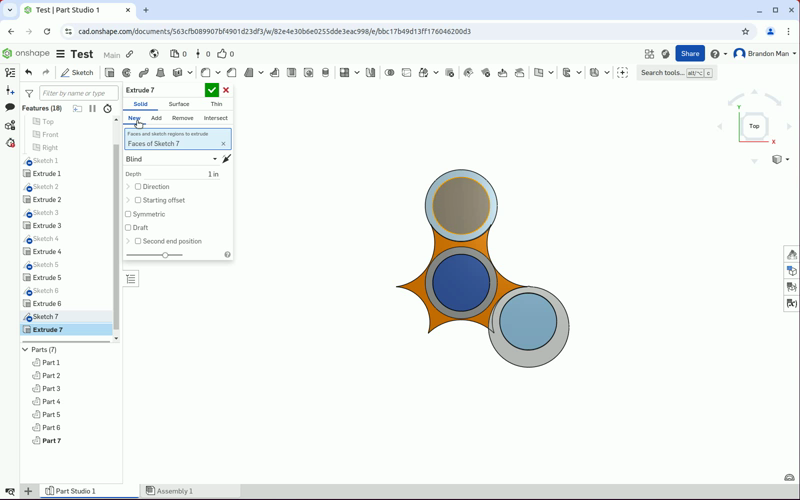
key(tab, 4)
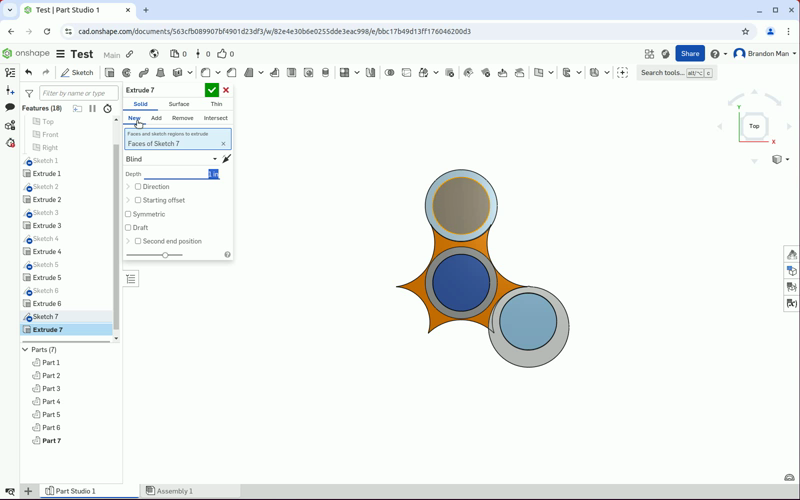
text(3.37)
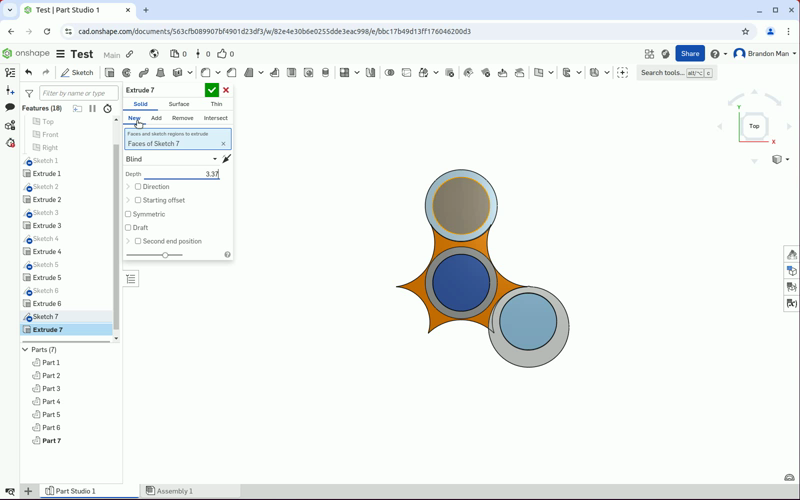
key(enter)
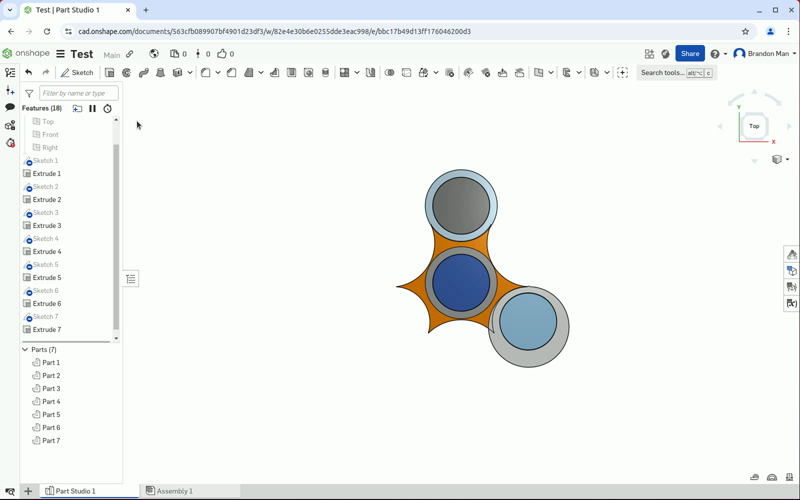
key(shift+h)
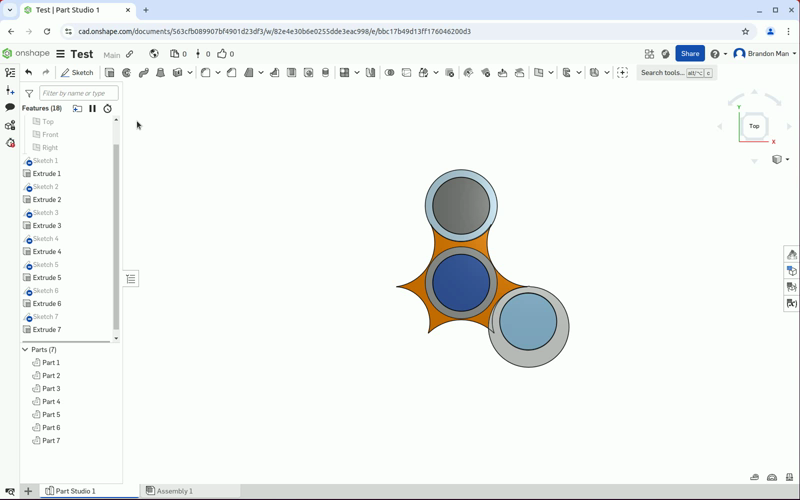
key(shift+h)
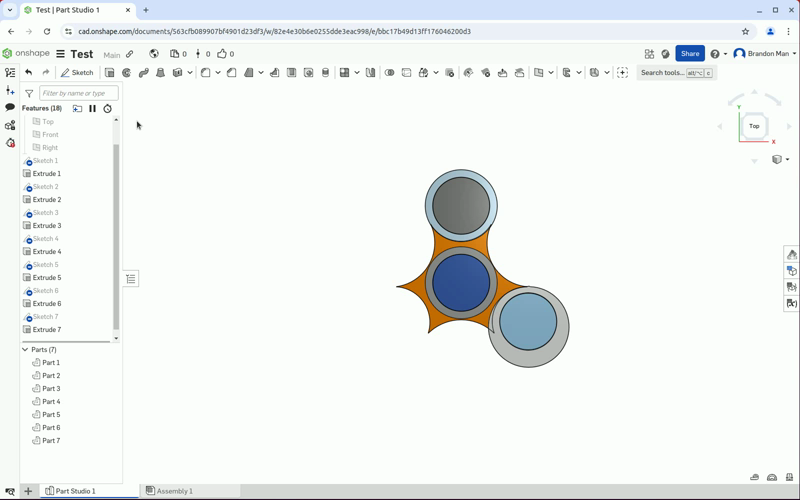
mouse_move(69, 163)
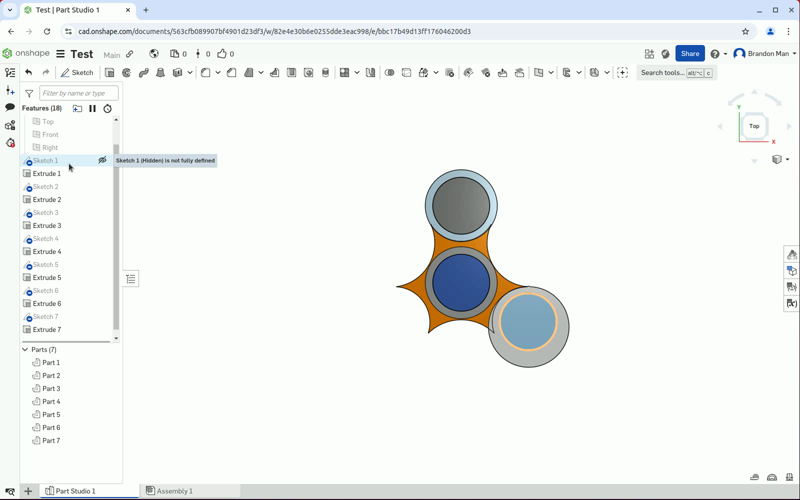
click(69, 163)
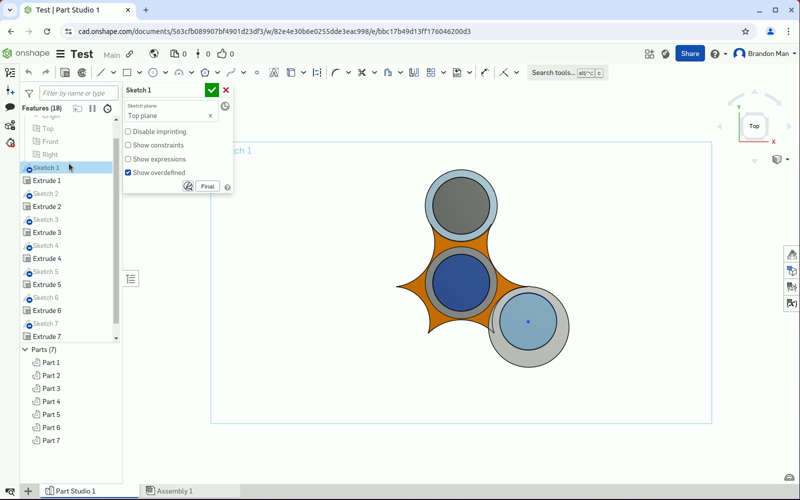
mouse_move(229, 92)
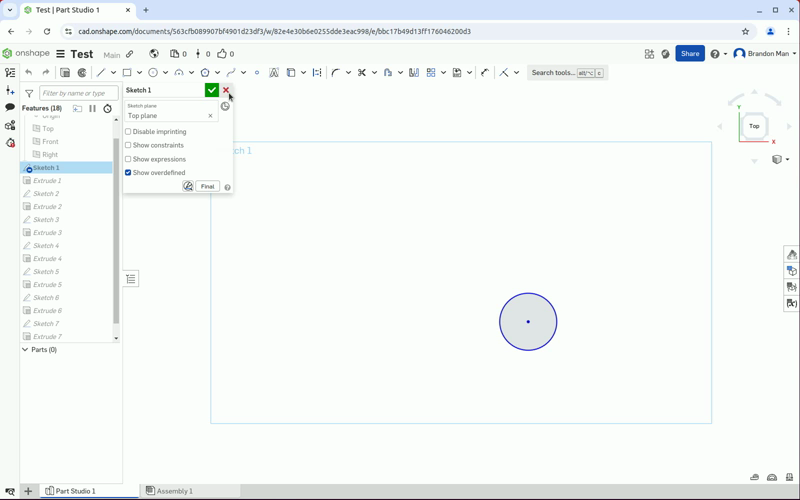
click(229, 92)
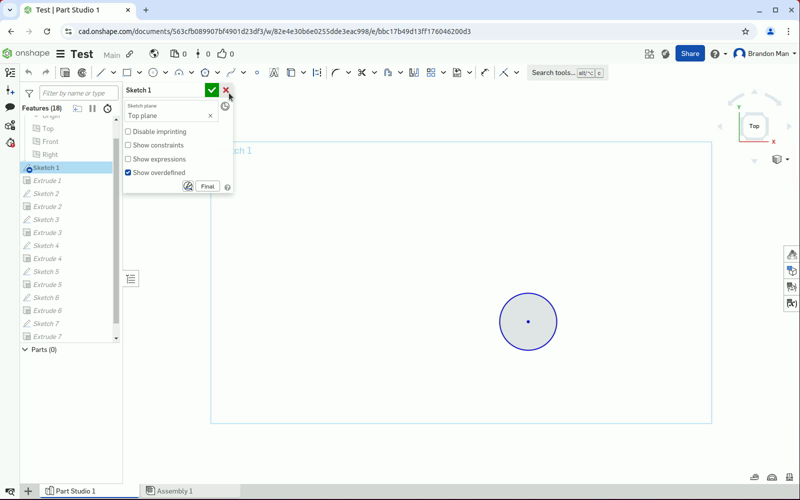
key(shift+s)
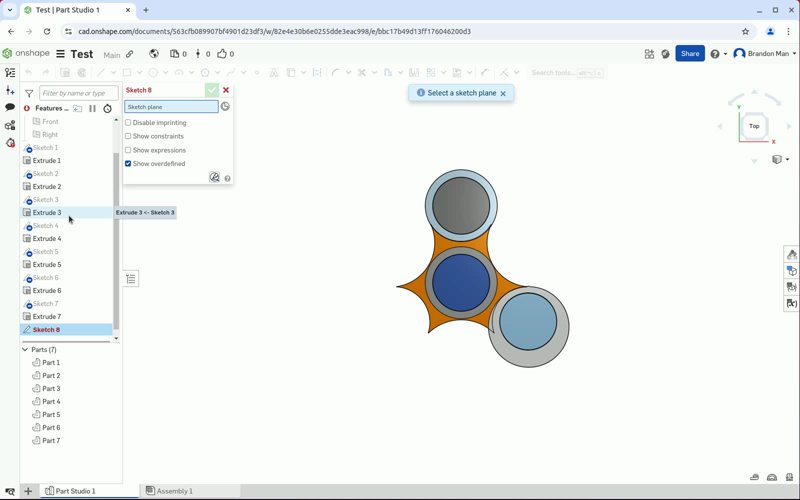
scroll(3)
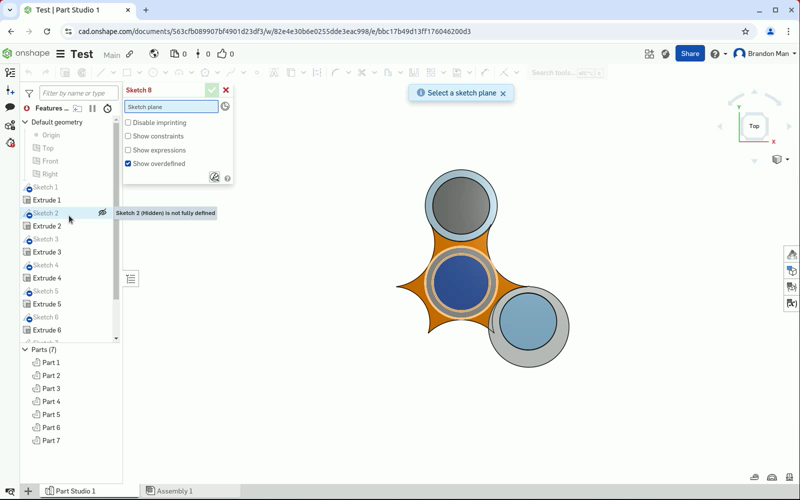
mouse_move(69, 150)
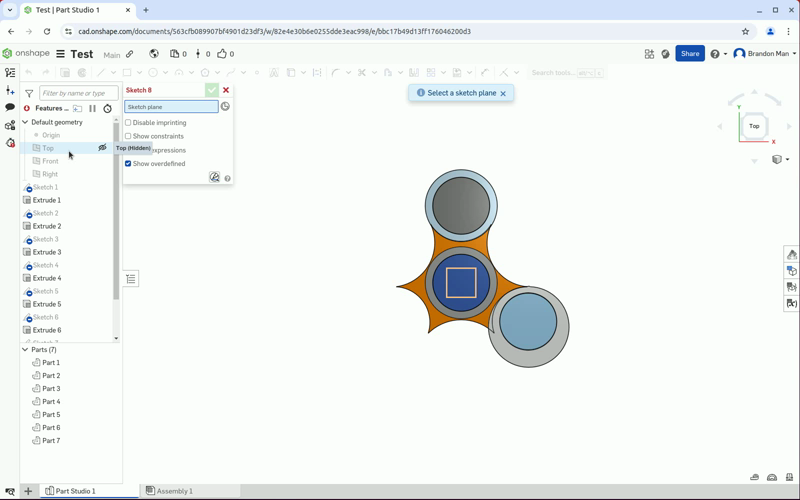
click(69, 150)
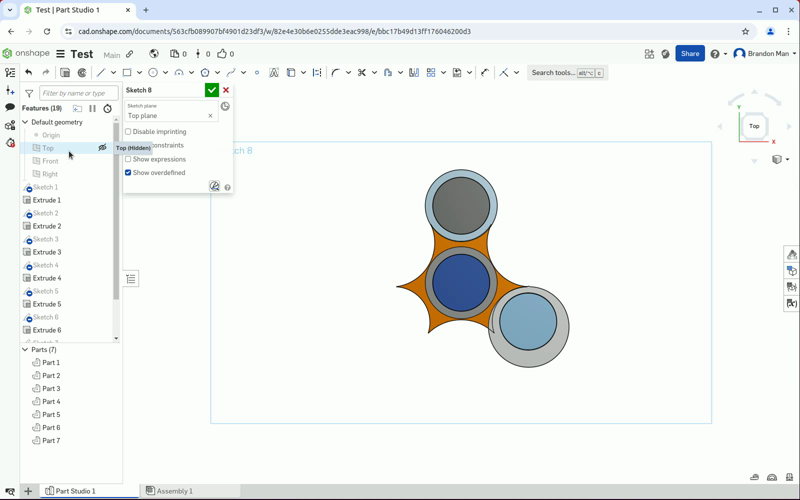
mouse_move(73, 352)
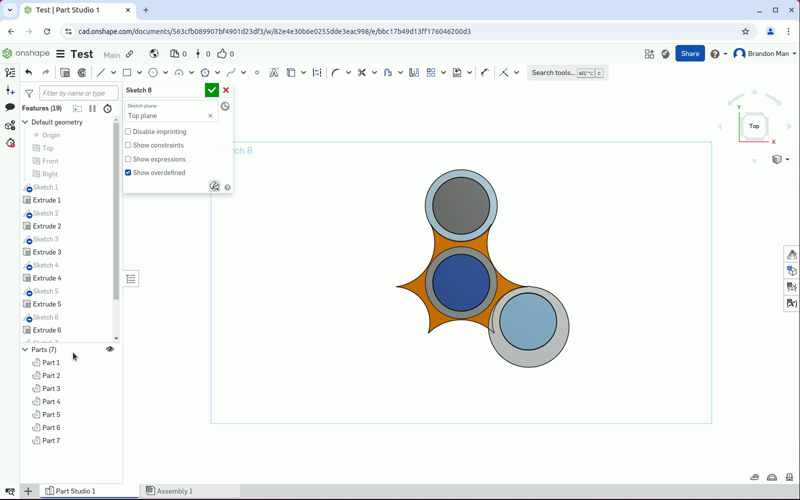
key(y)
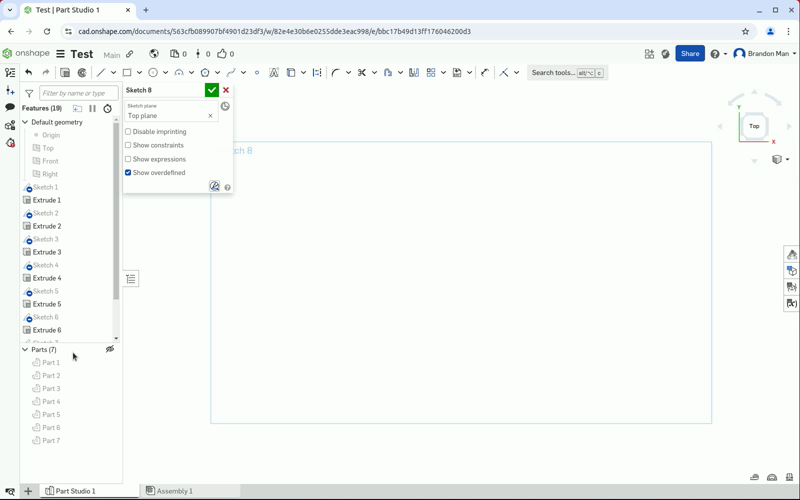
key(a)
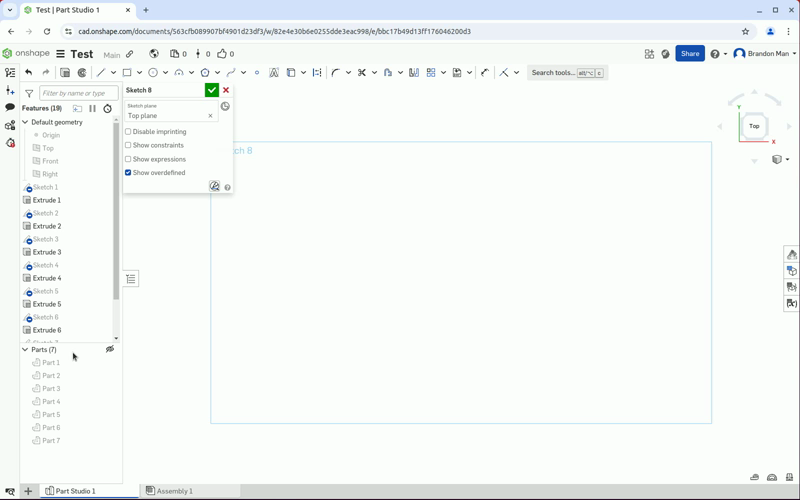
key_down(shift)
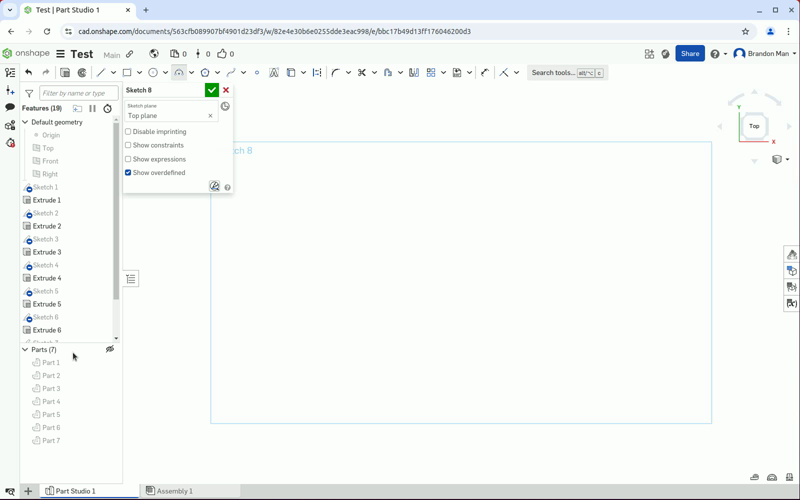
mouse_move(527, 286)
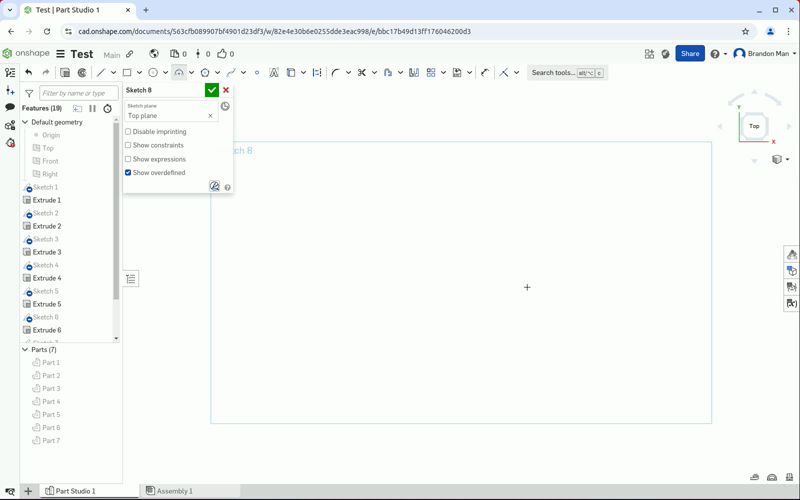
click(527, 286)
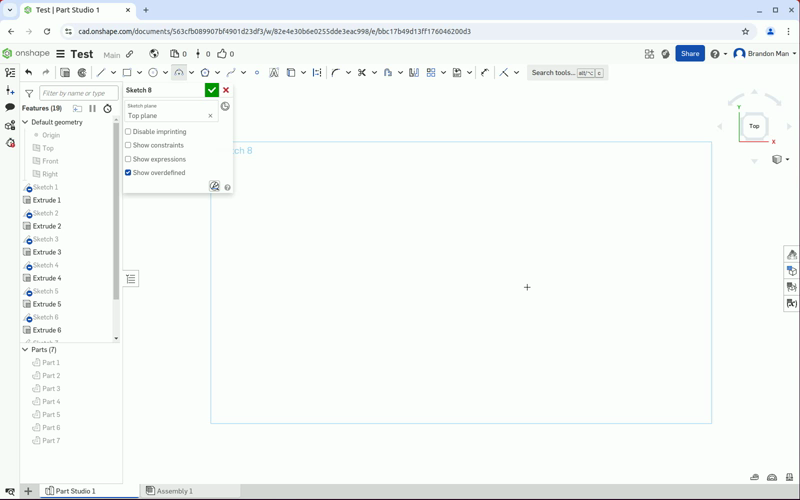
key_up(shift)
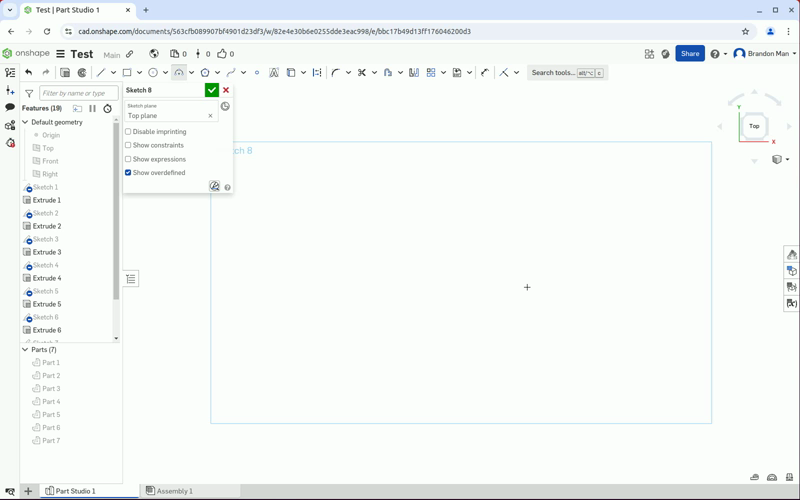
key_down(shift)
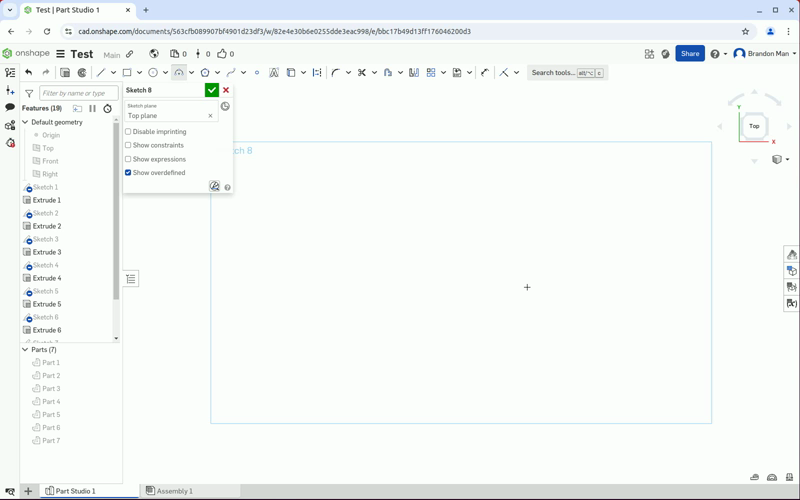
mouse_move(530, 286)
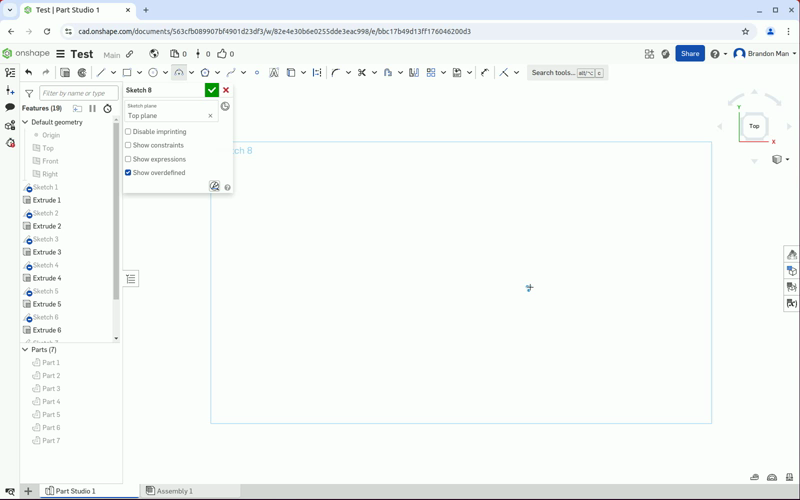
scroll(6)
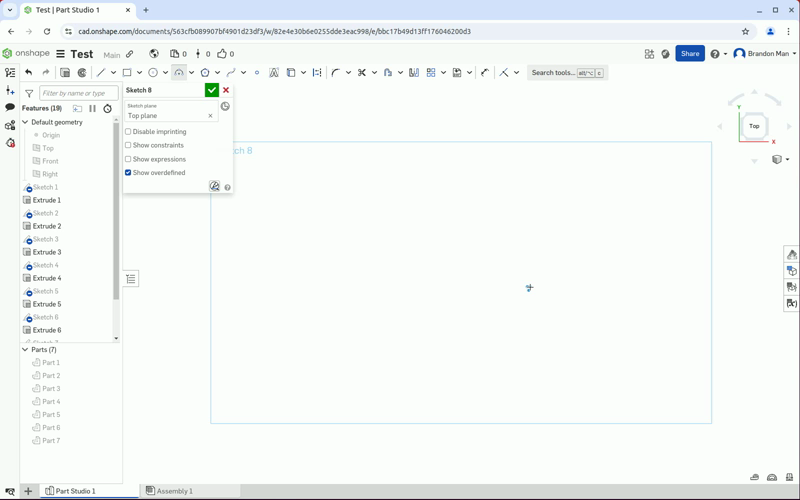
scroll(6)
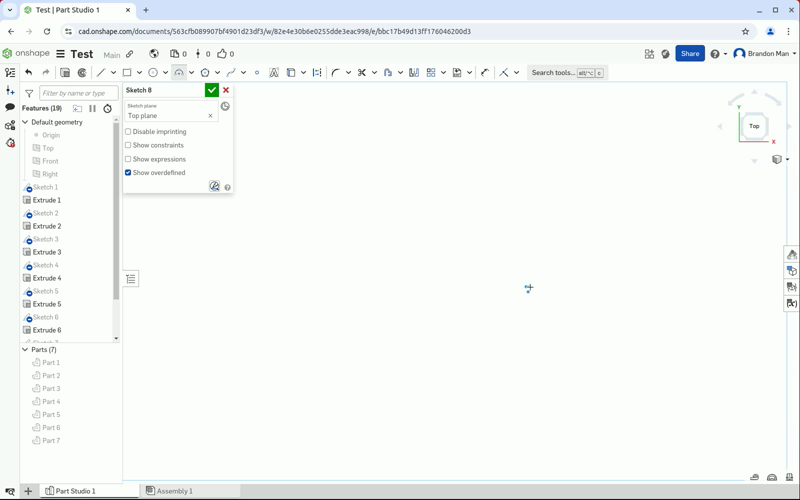
scroll(6)
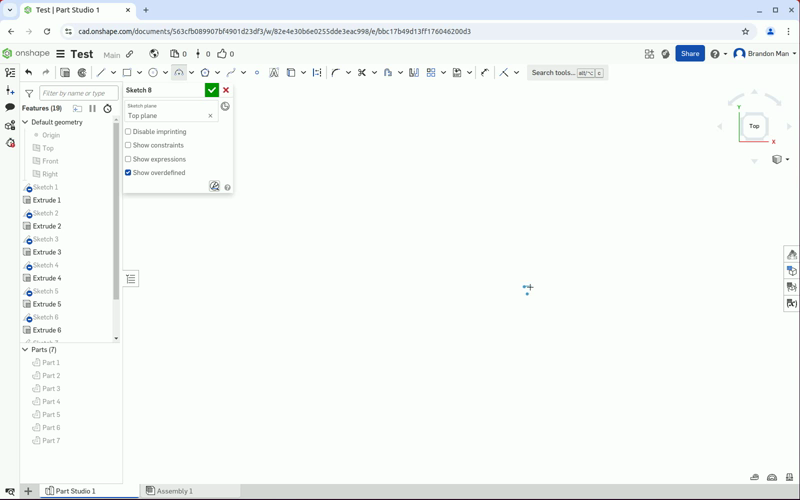
scroll(6)
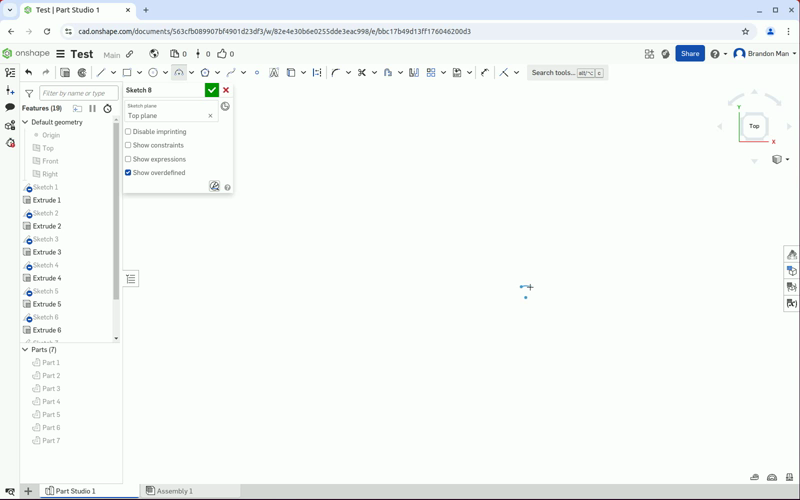
scroll(6)
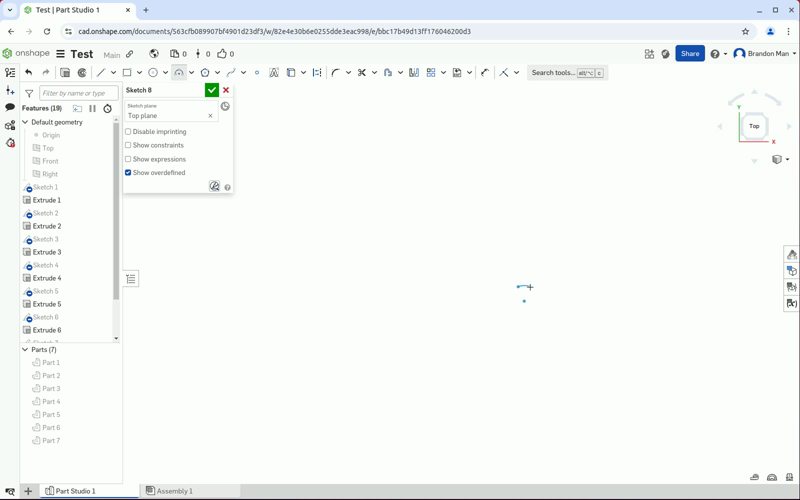
scroll(6)
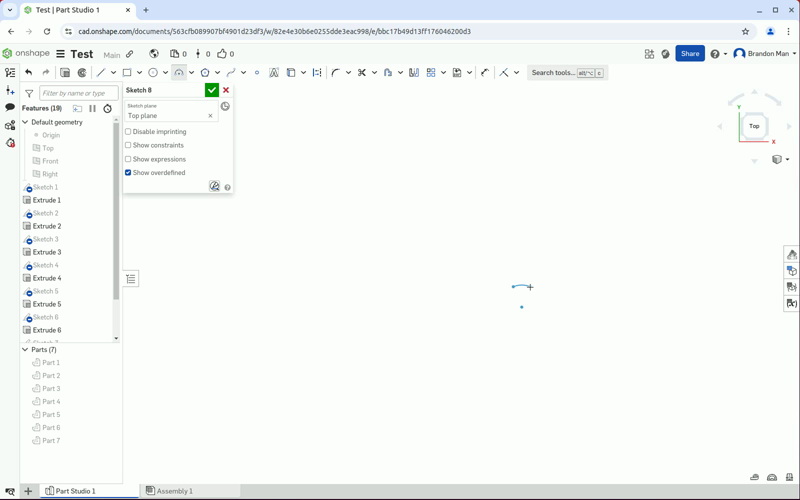
scroll(6)
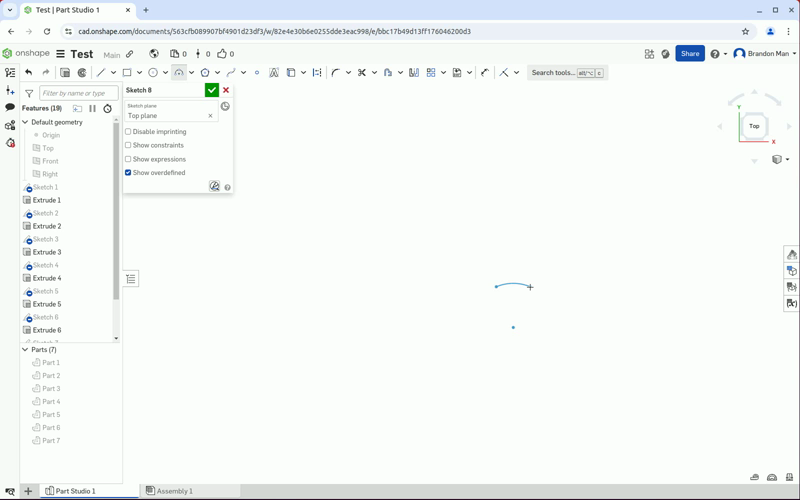
click(530, 286)
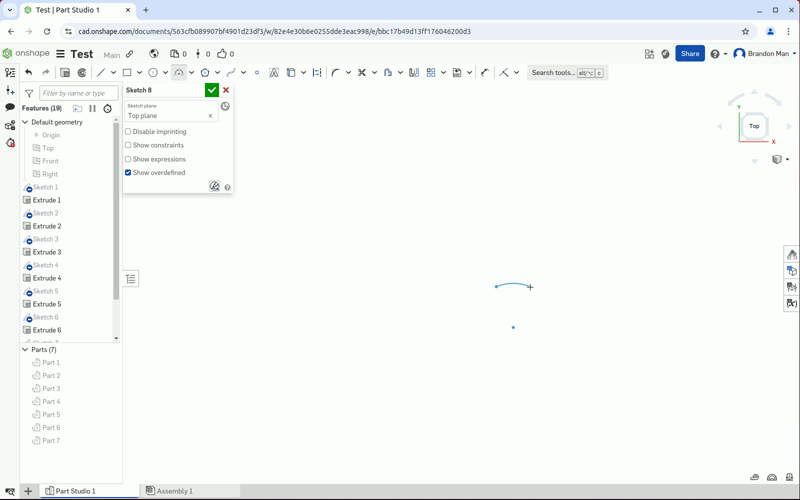
scroll(-6)
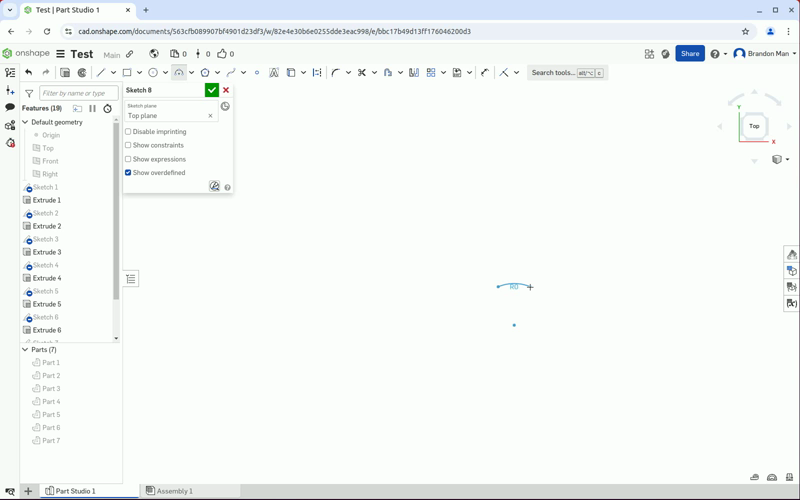
scroll(-6)
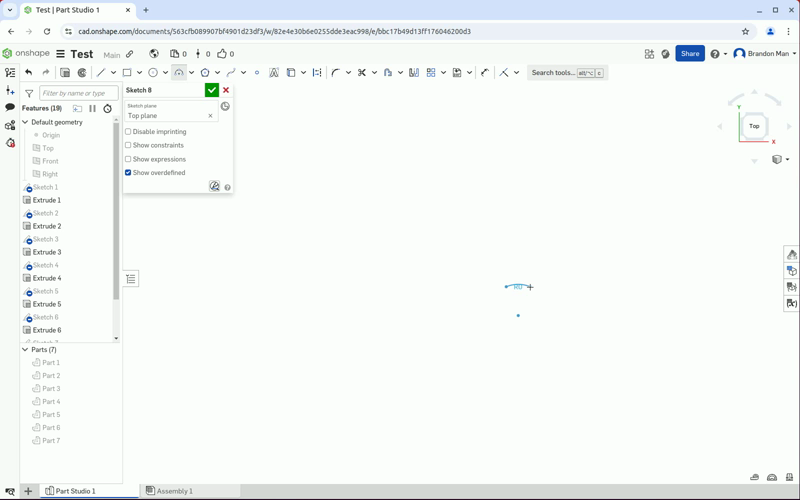
scroll(-6)
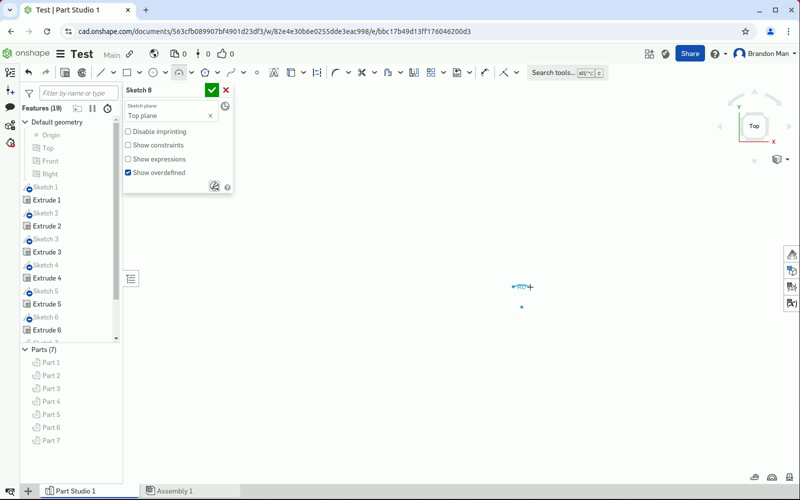
scroll(-6)
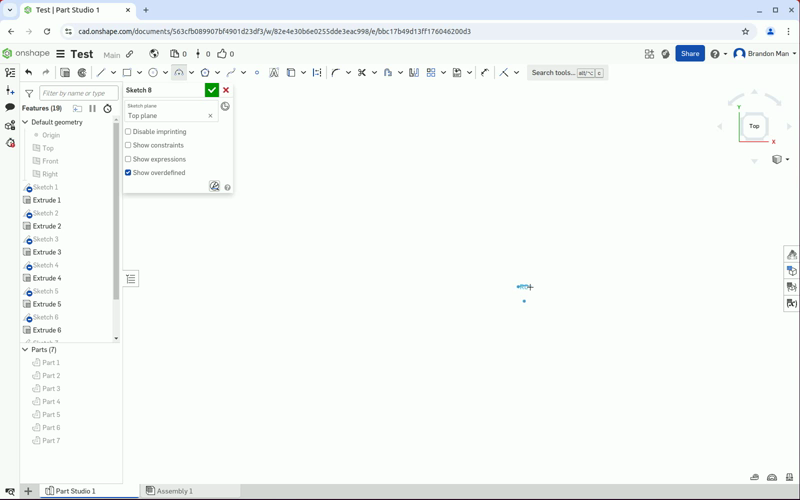
scroll(-6)
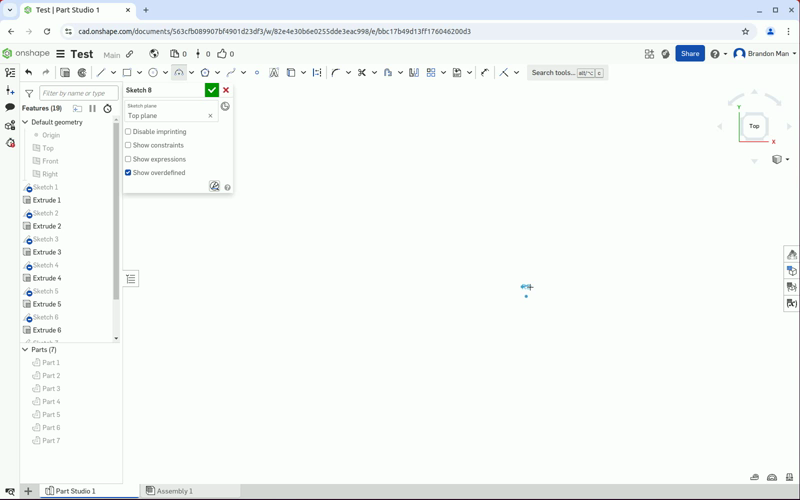
scroll(-6)
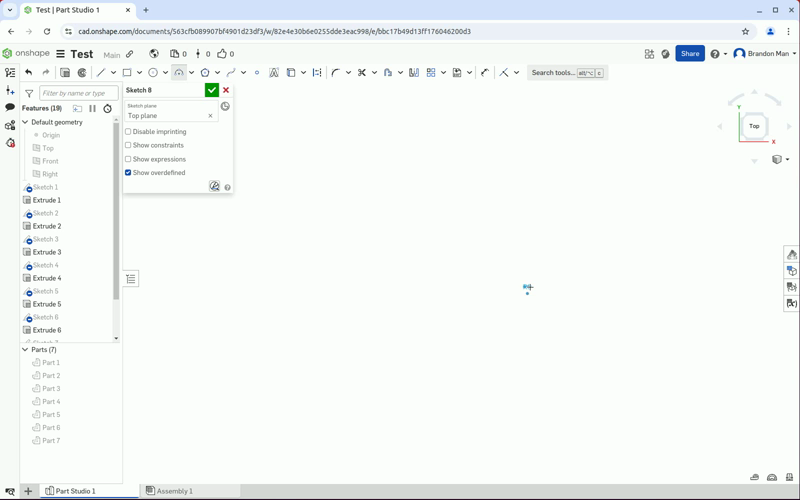
scroll(-6)
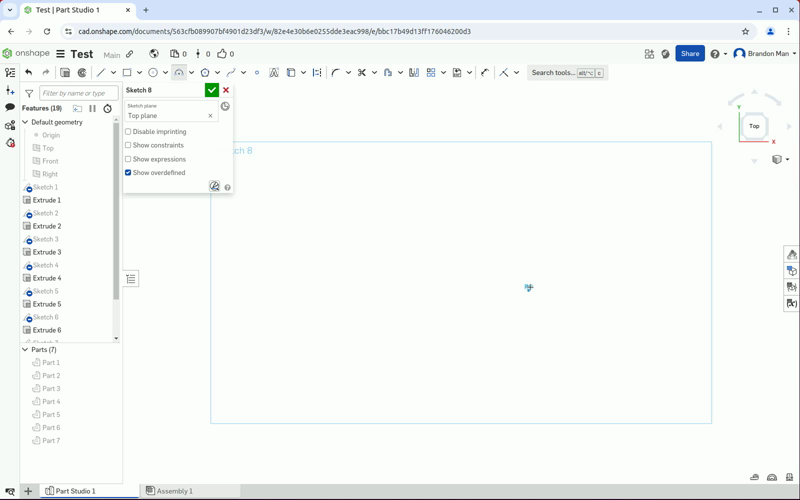
mouse_move(528, 367)
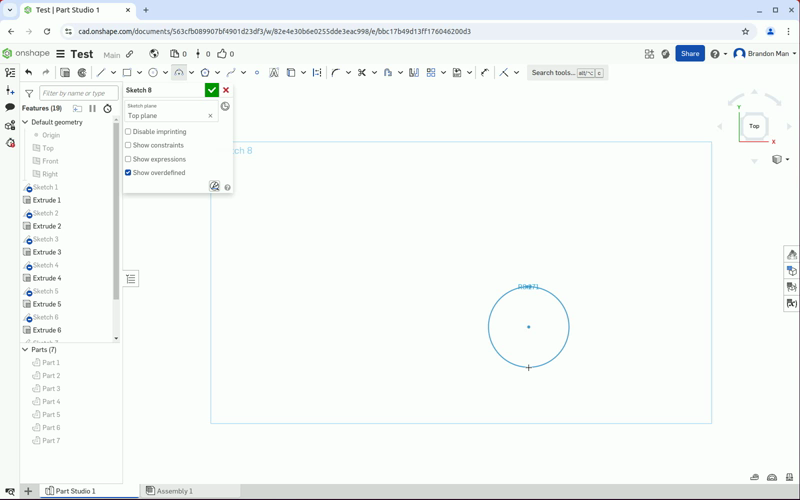
scroll(6)
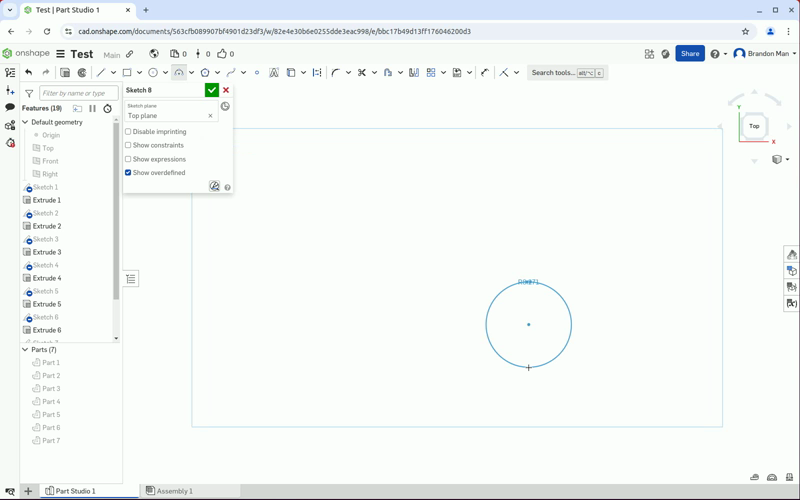
scroll(6)
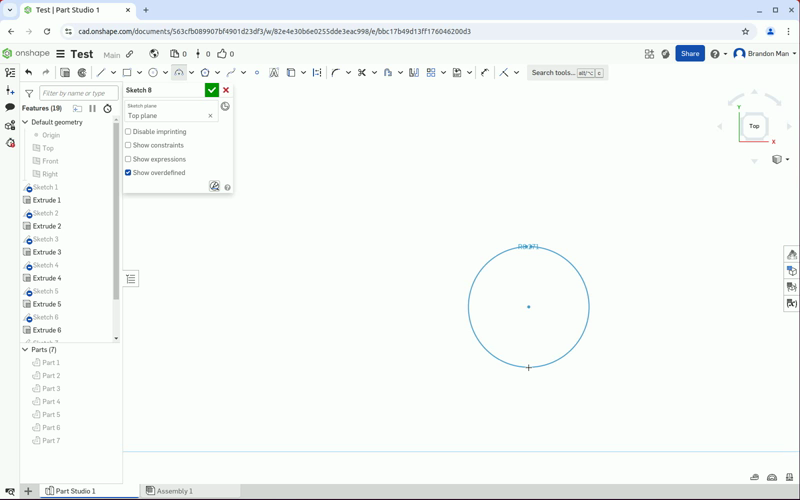
scroll(6)
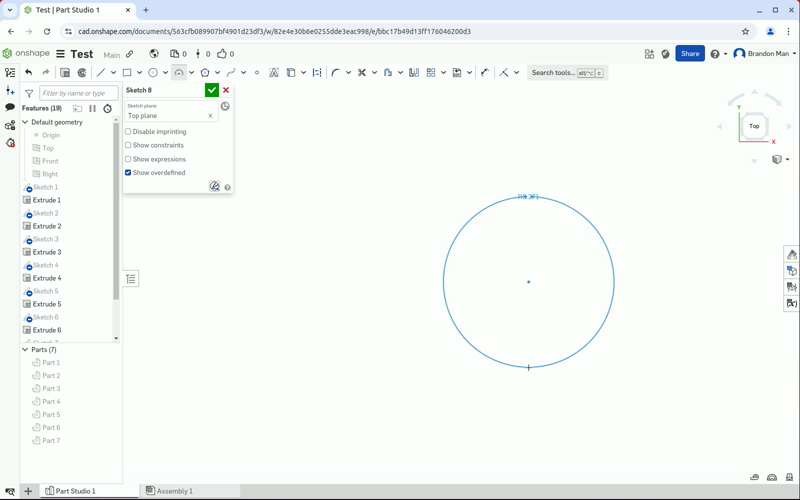
scroll(6)
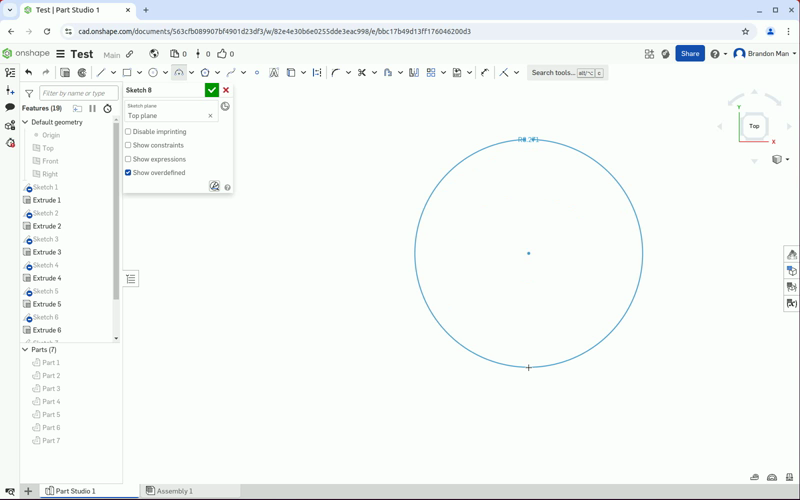
scroll(6)
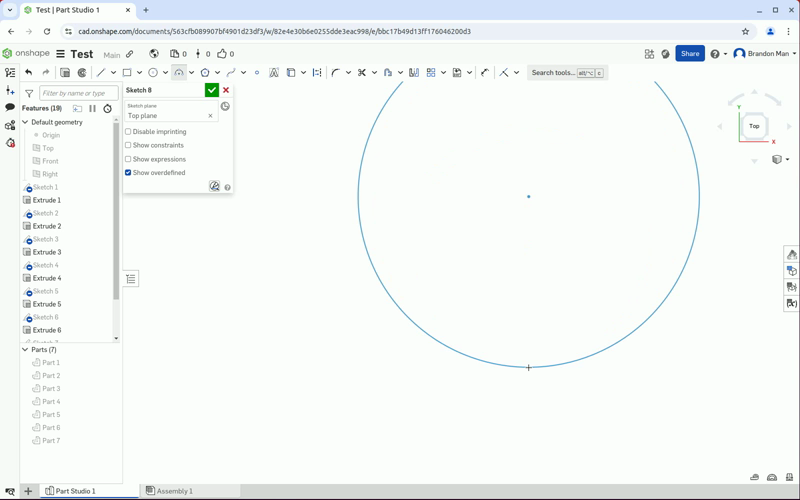
scroll(6)
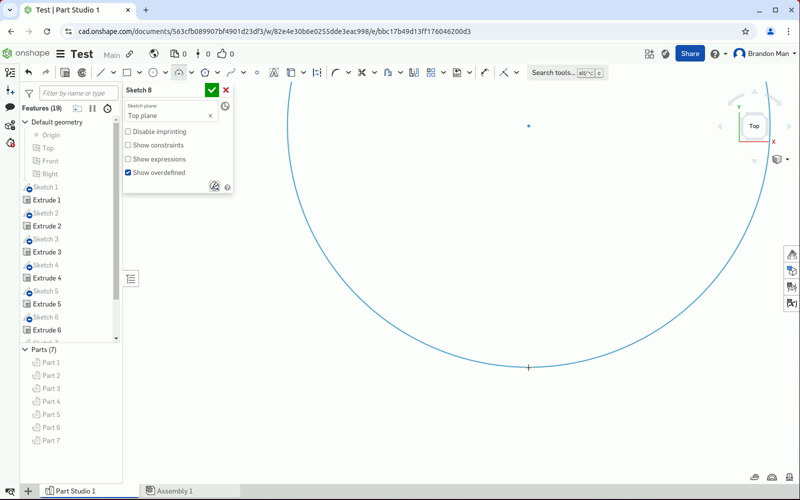
scroll(6)
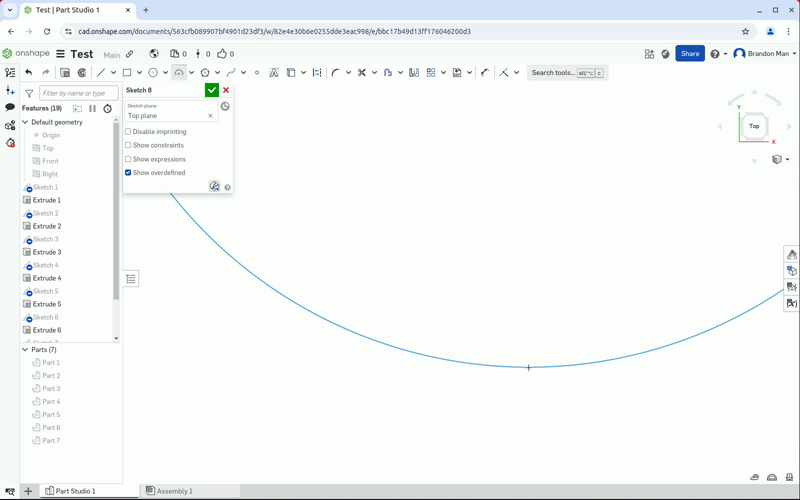
click(528, 367)
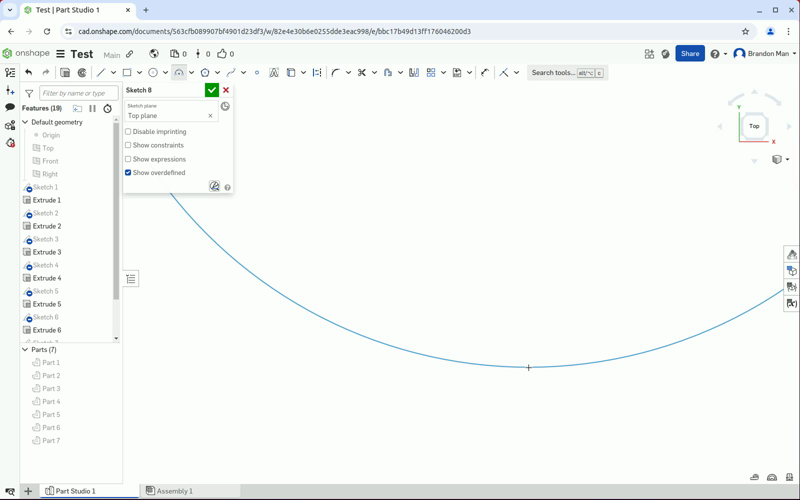
scroll(-6)
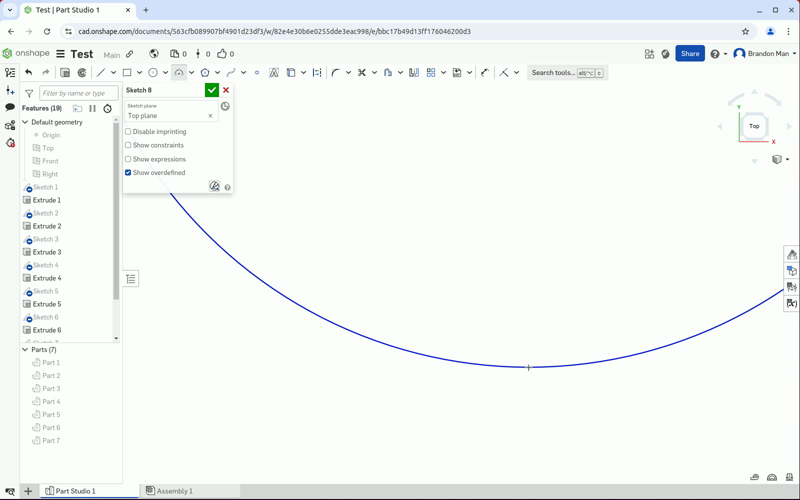
scroll(-6)
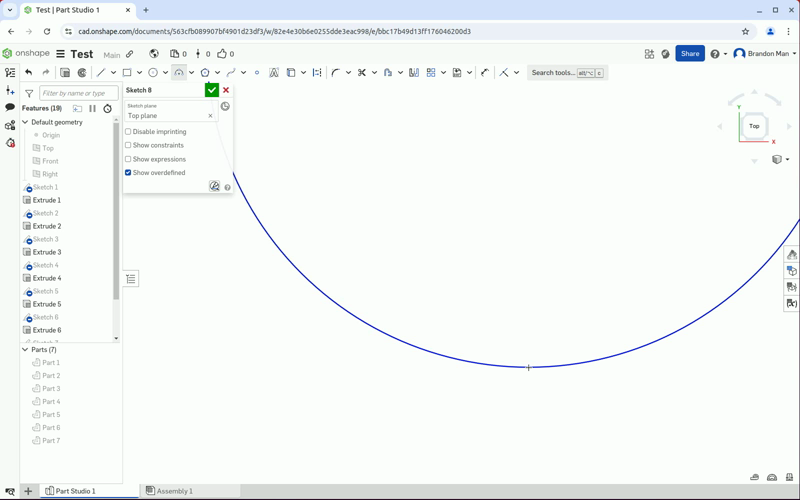
scroll(-6)
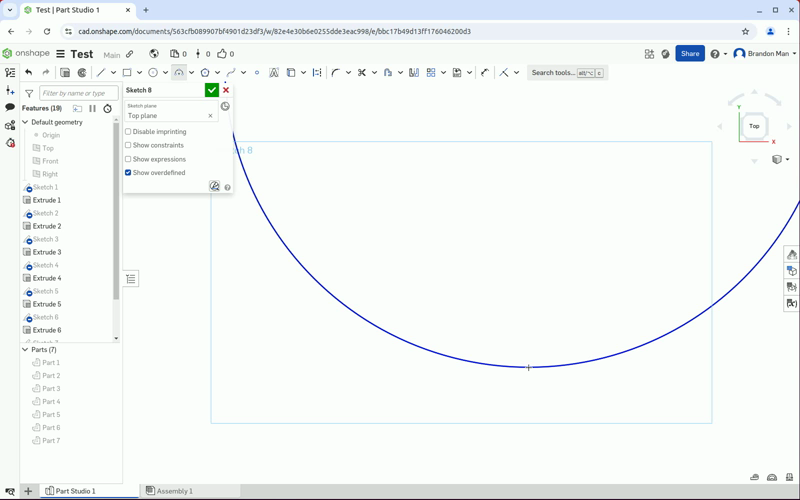
scroll(-6)
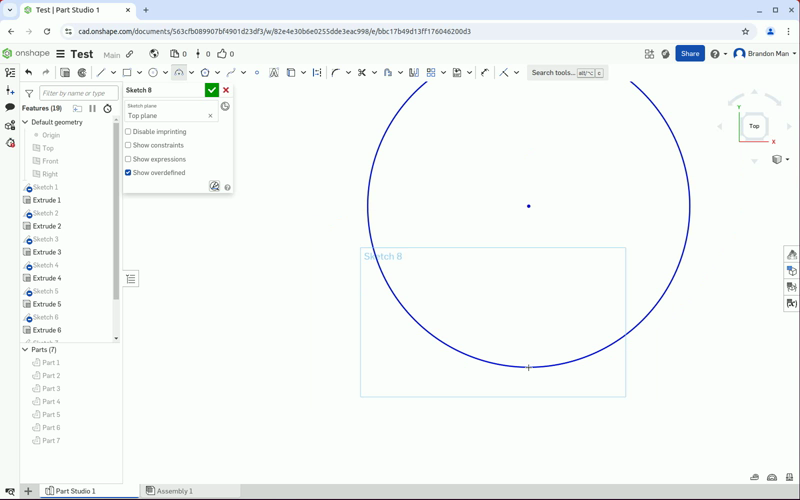
scroll(-6)
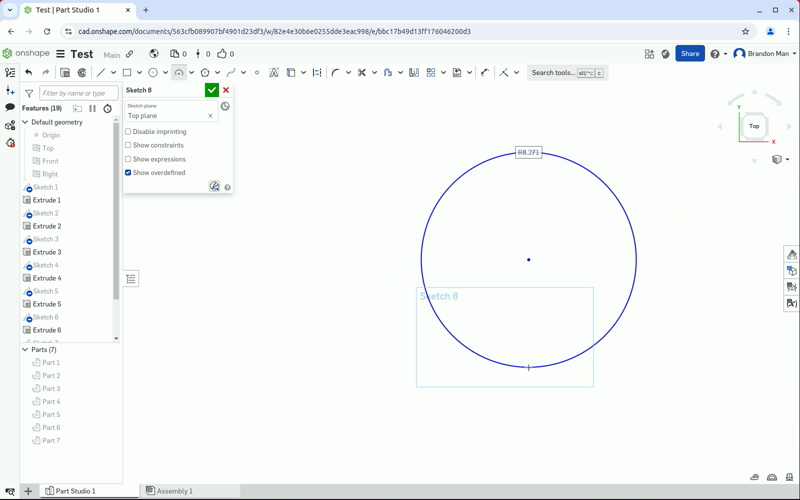
scroll(-6)
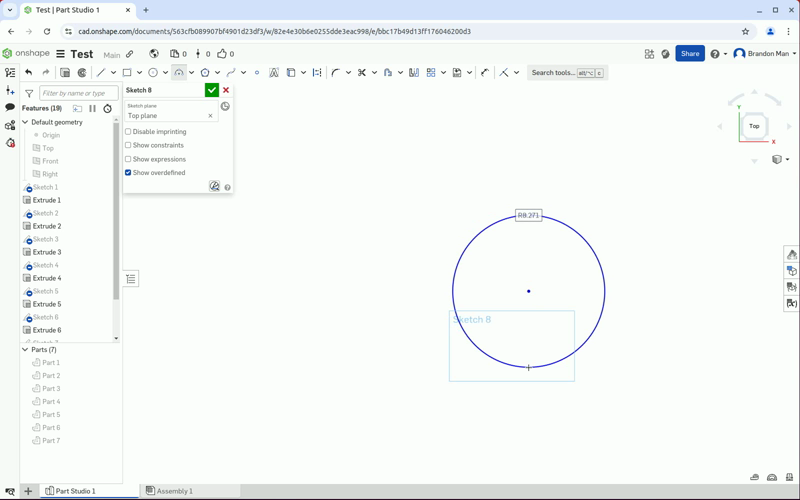
scroll(-6)
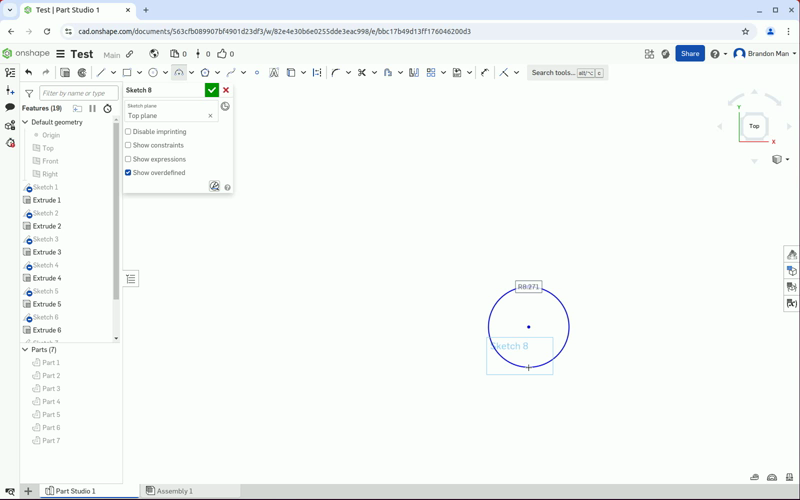
key_up(shift)
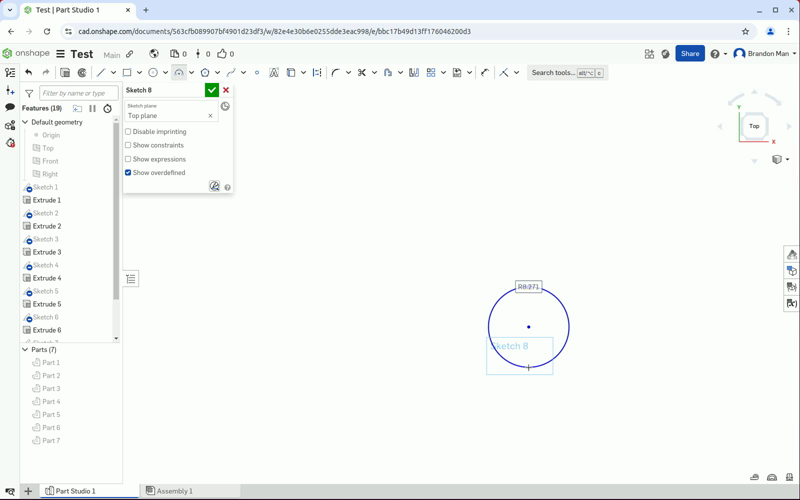
mouse_move(530, 286)
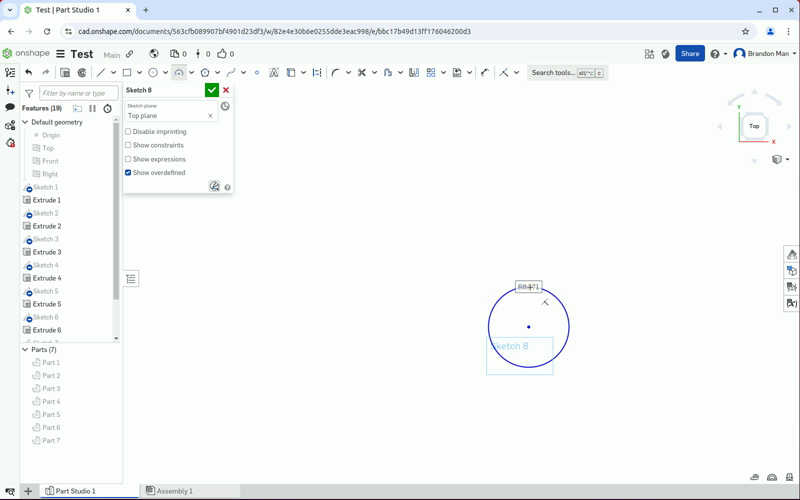
scroll(6)
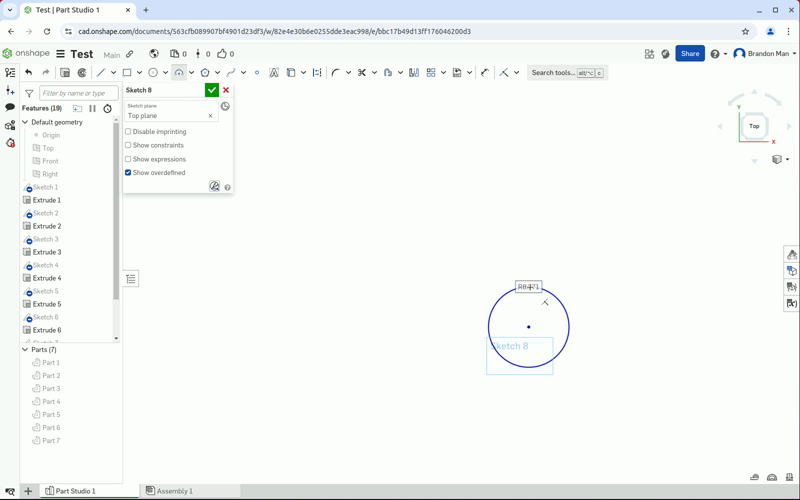
scroll(6)
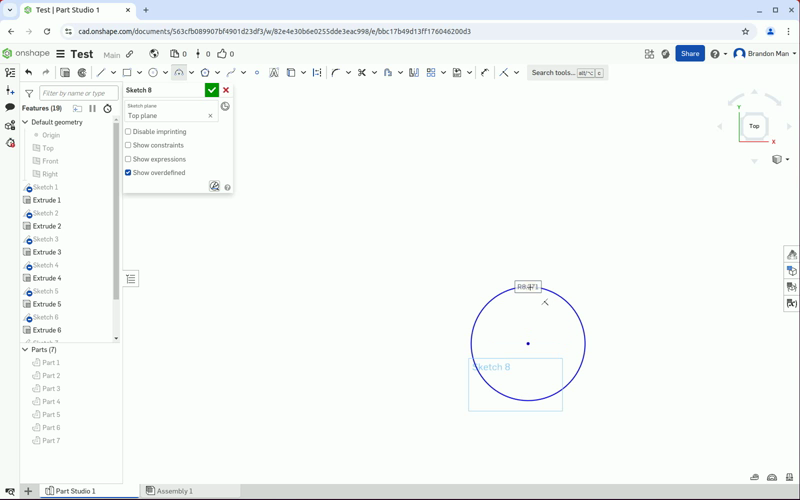
scroll(6)
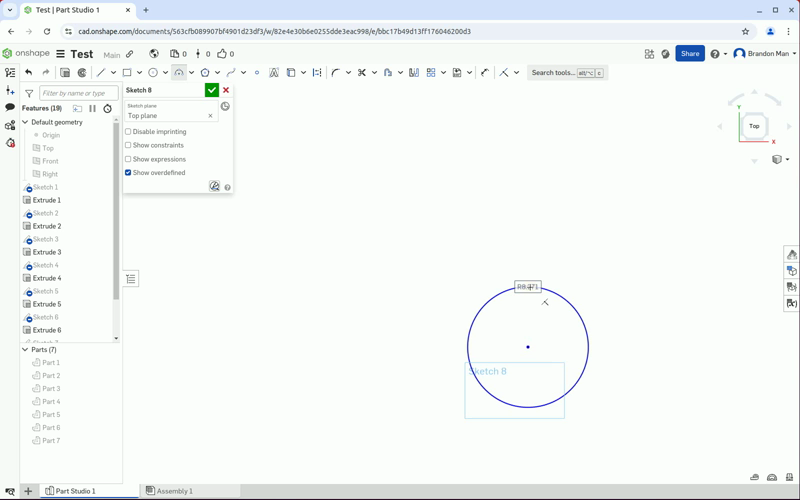
scroll(6)
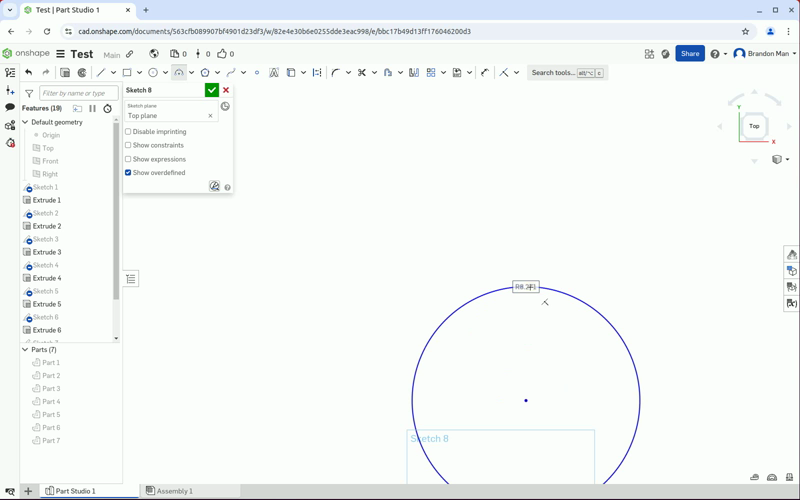
scroll(6)
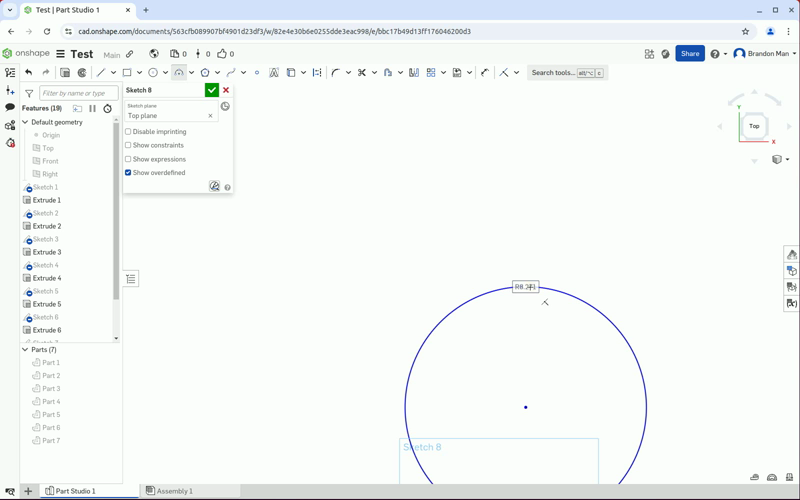
scroll(6)
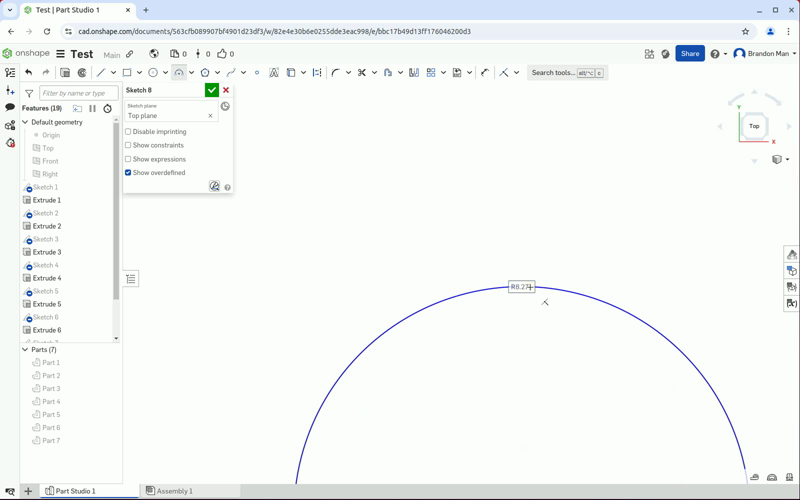
scroll(6)
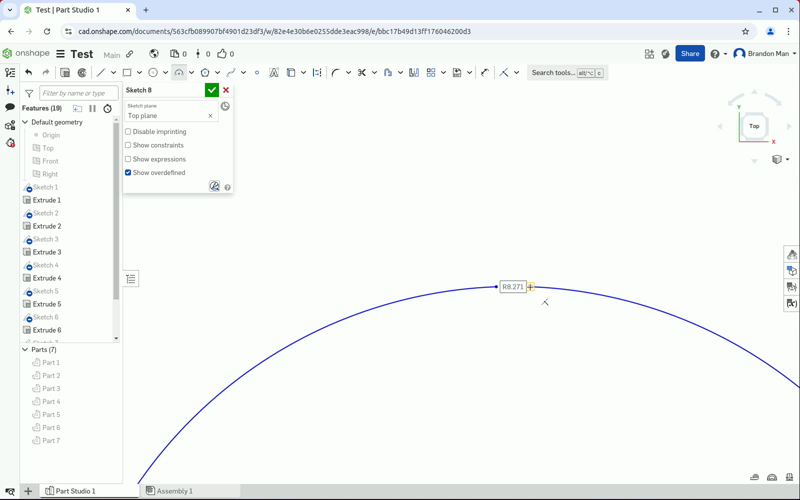
click(530, 286)
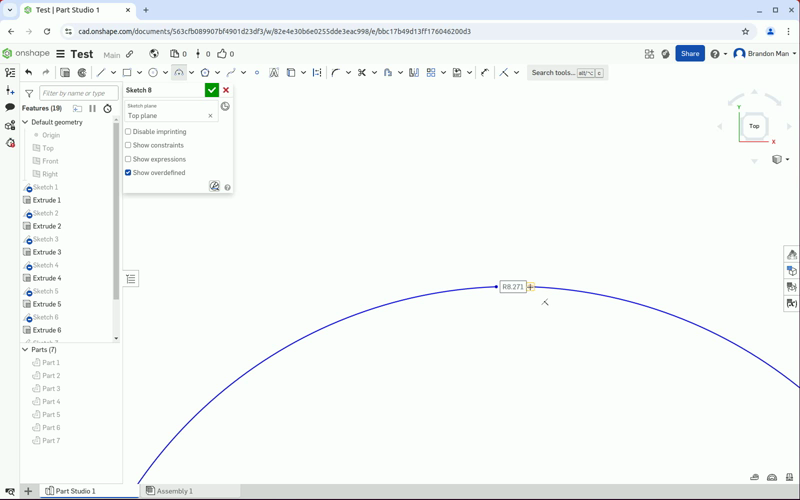
scroll(-6)
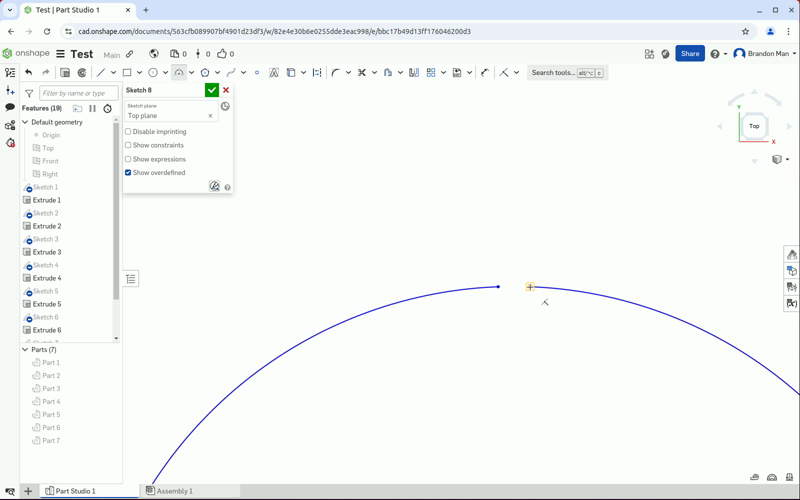
scroll(-6)
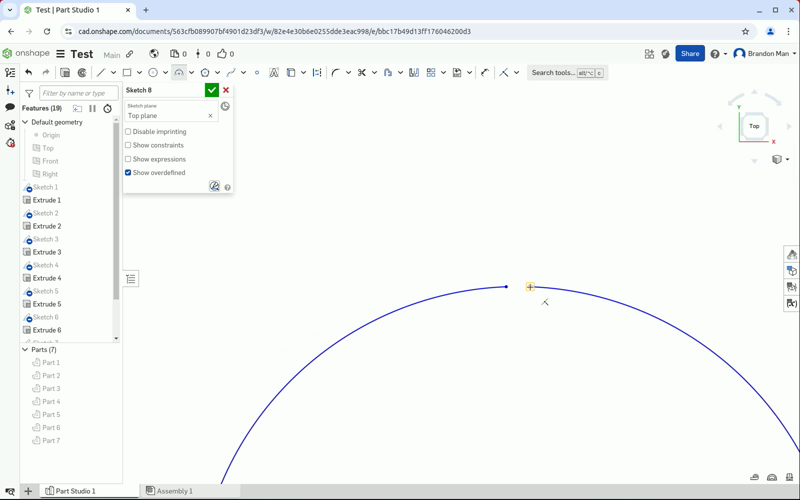
scroll(-6)
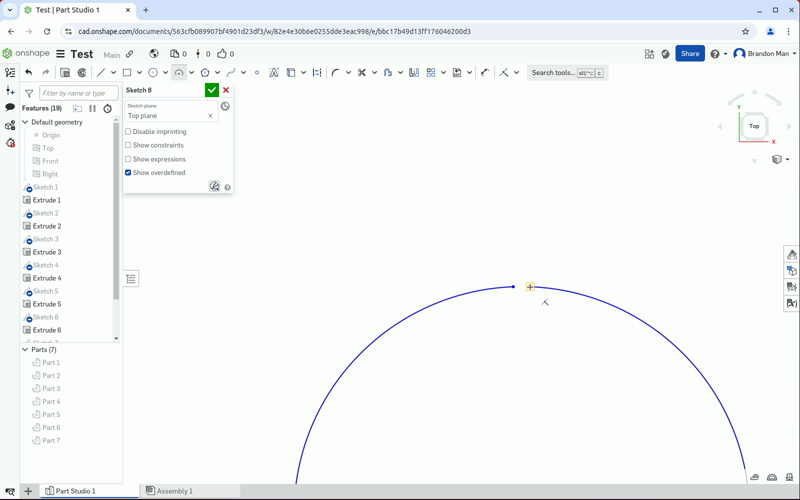
scroll(-6)
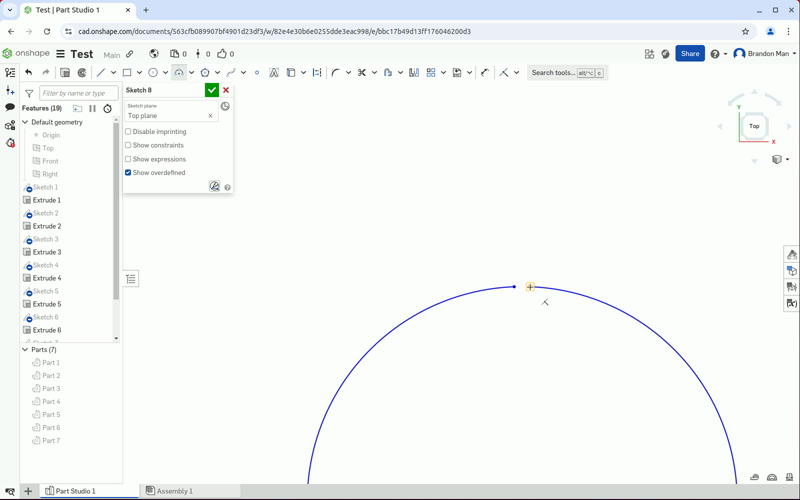
scroll(-6)
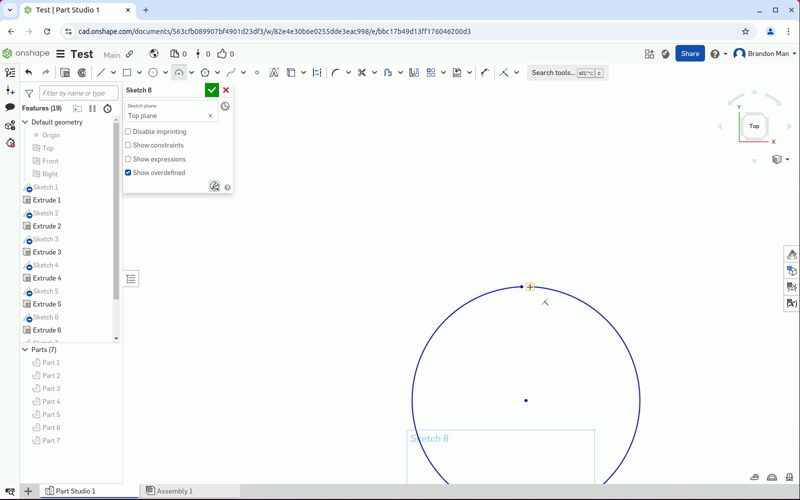
scroll(-6)
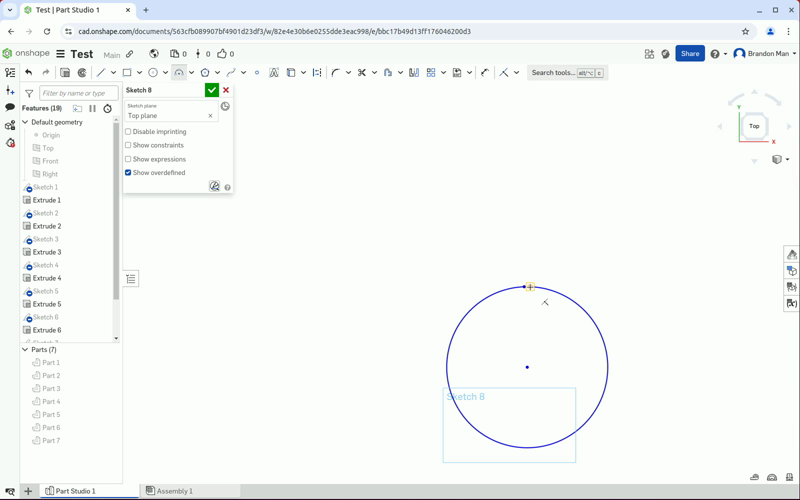
scroll(-6)
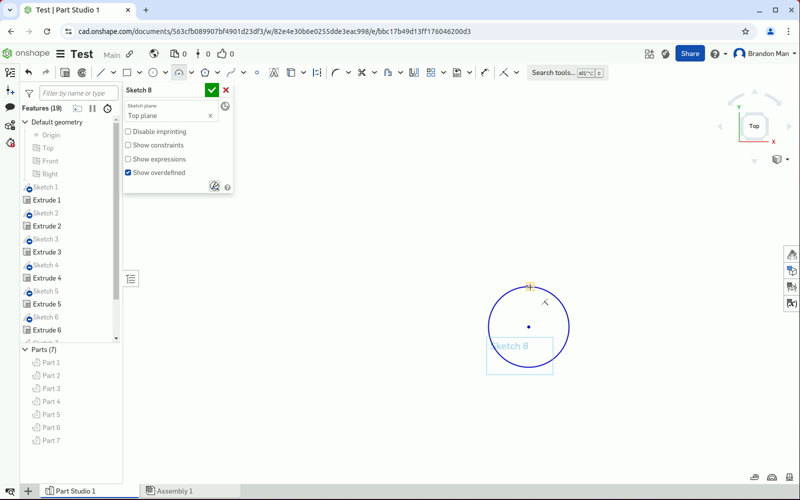
mouse_move(527, 286)
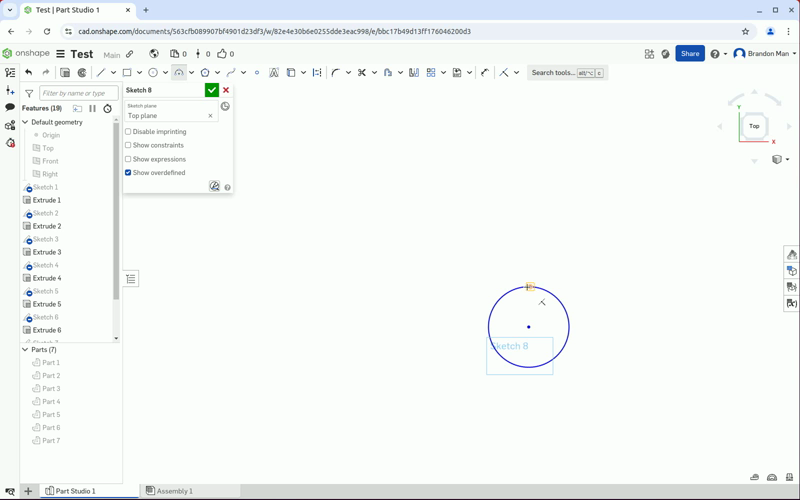
scroll(6)
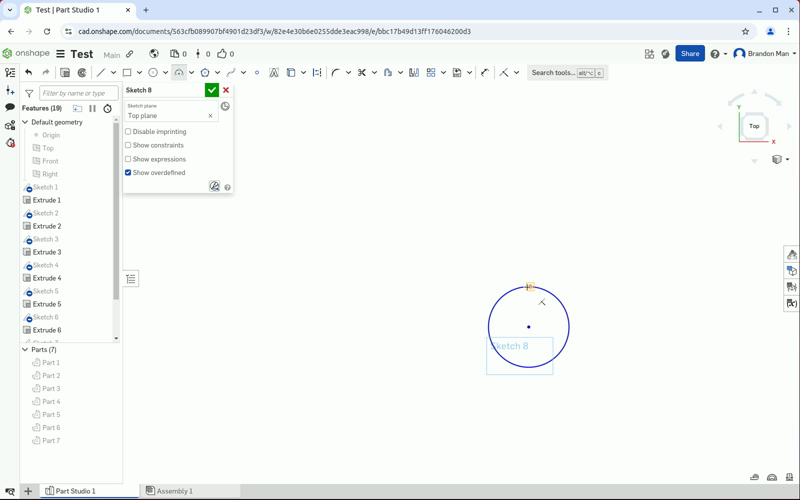
scroll(6)
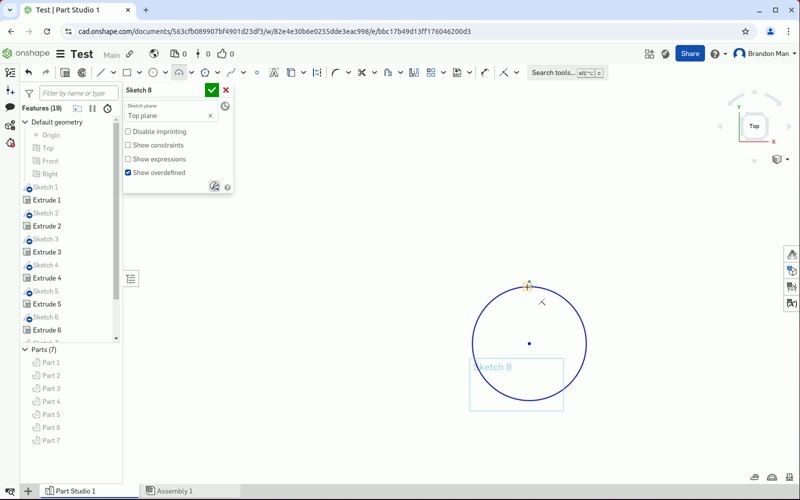
scroll(6)
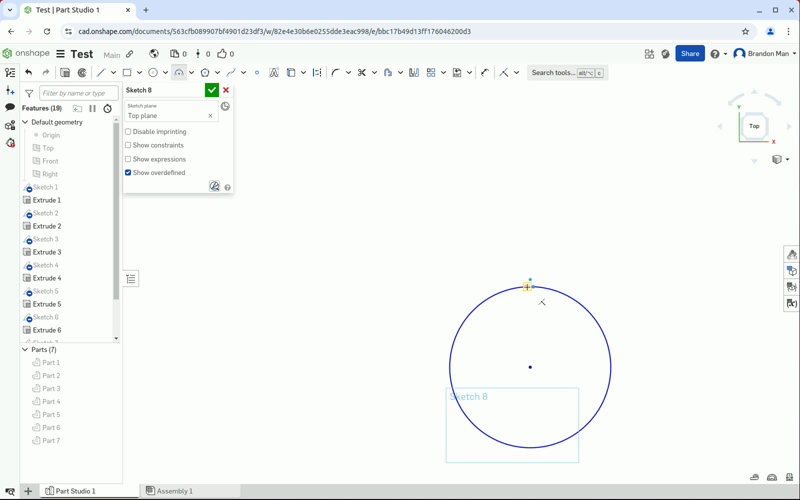
scroll(6)
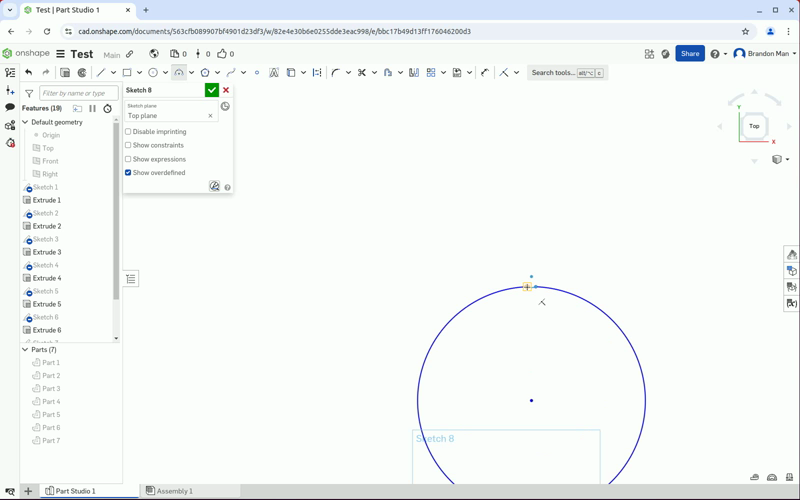
scroll(6)
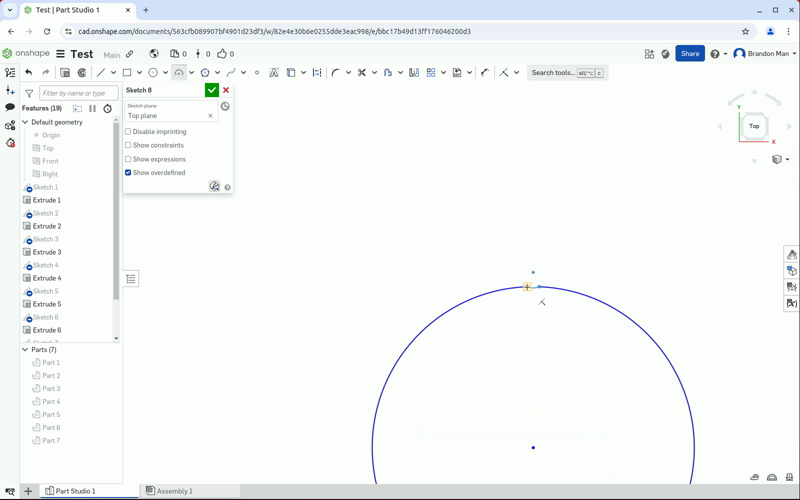
scroll(6)
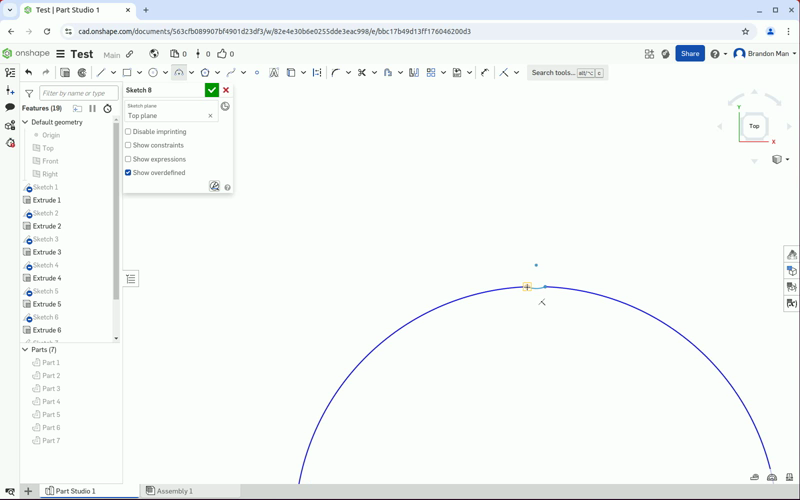
scroll(6)
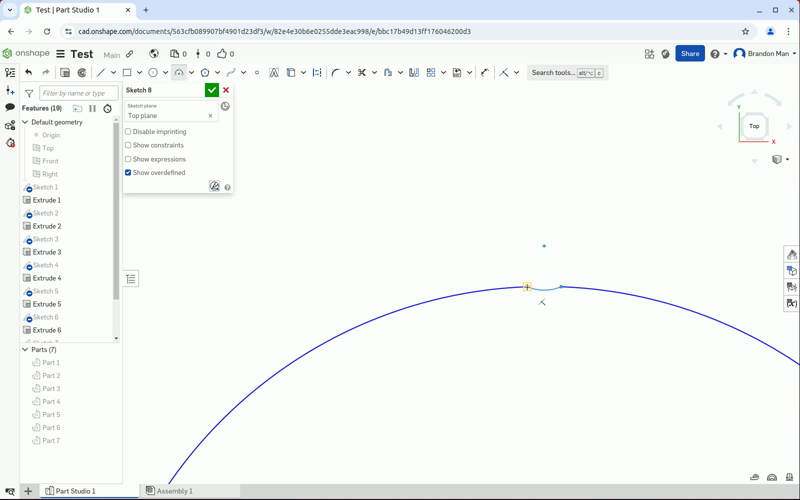
click(527, 286)
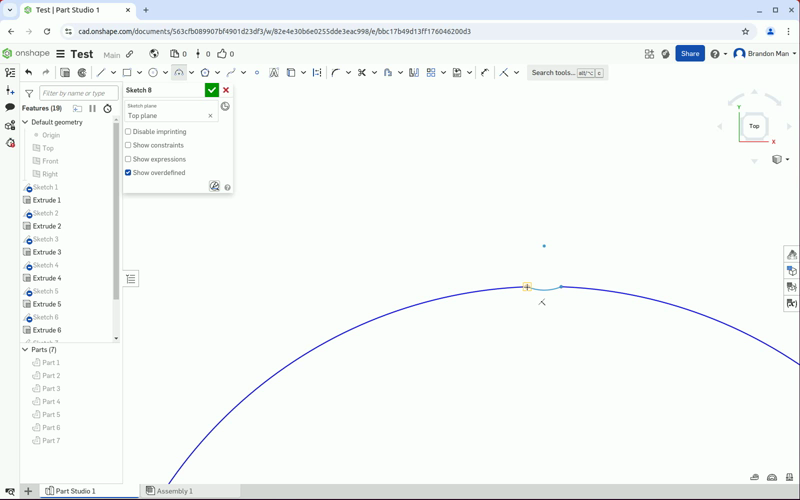
scroll(-6)
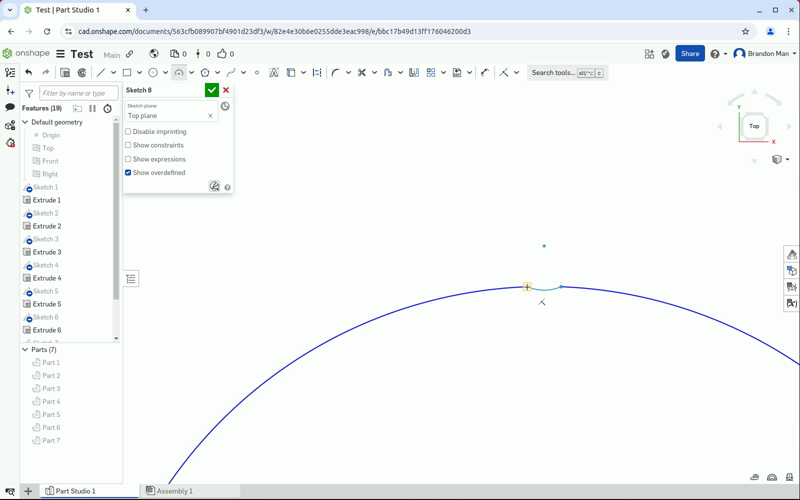
scroll(-6)
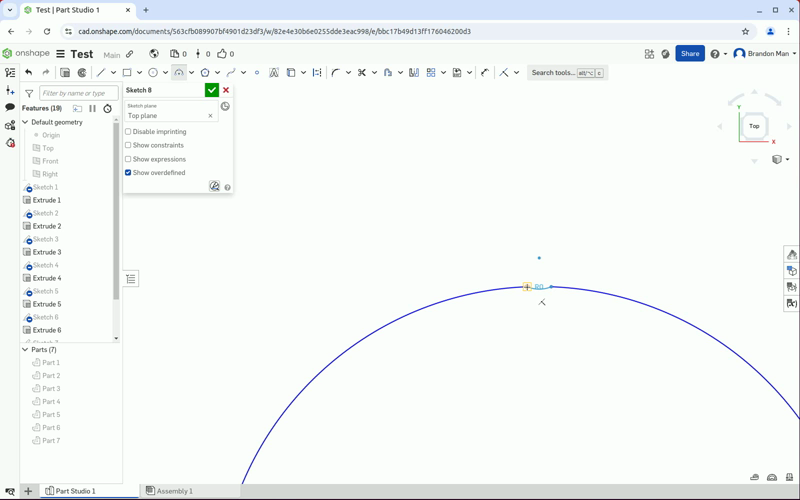
scroll(-6)
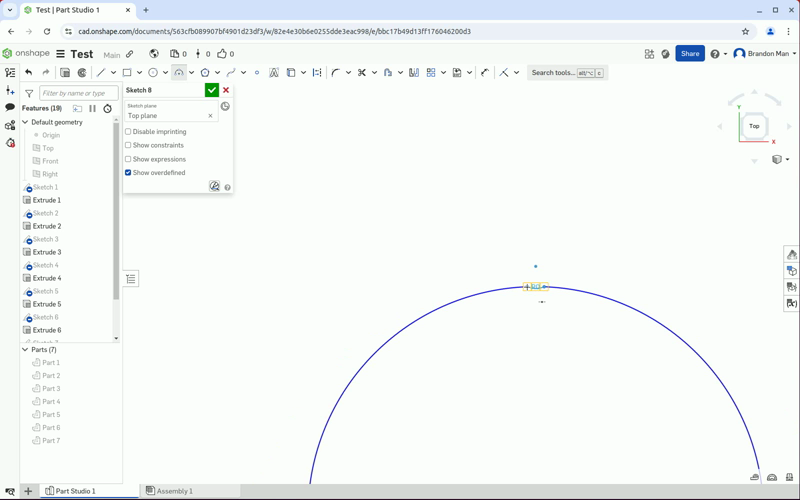
scroll(-6)
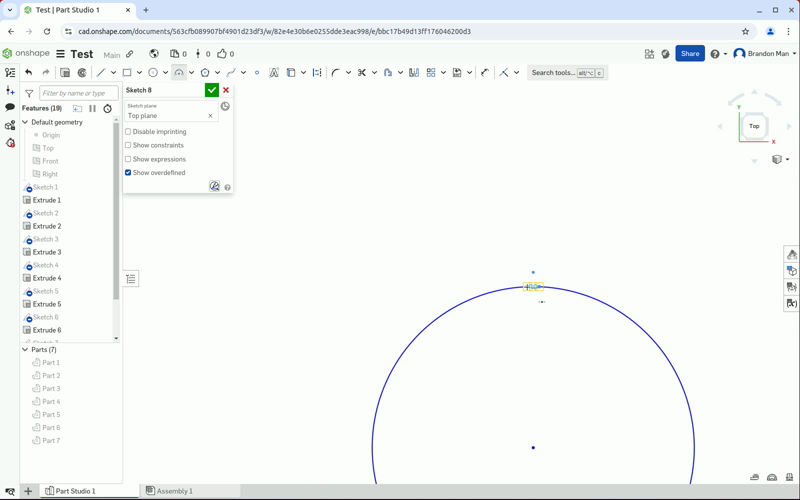
scroll(-6)
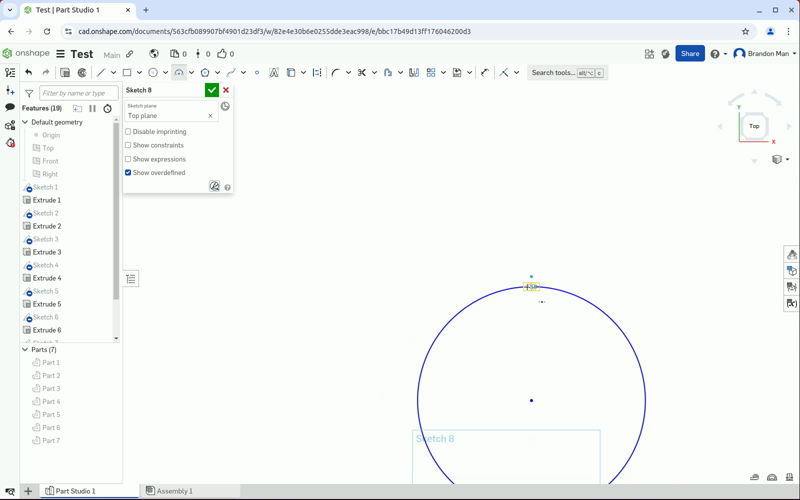
scroll(-6)
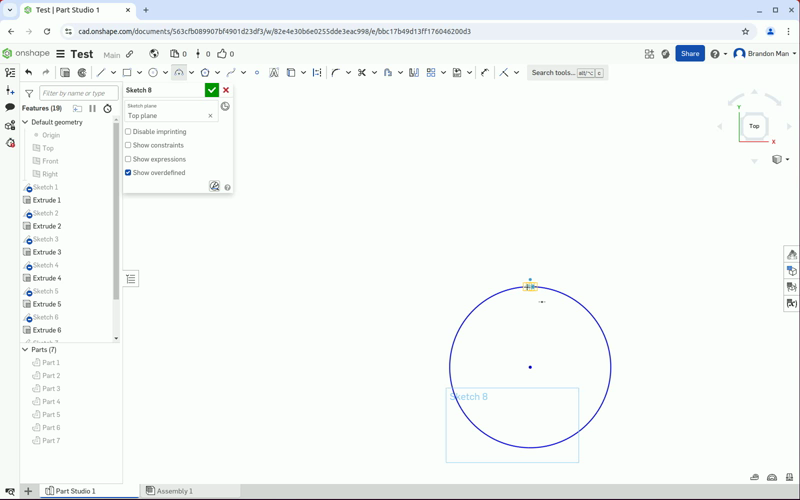
scroll(-6)
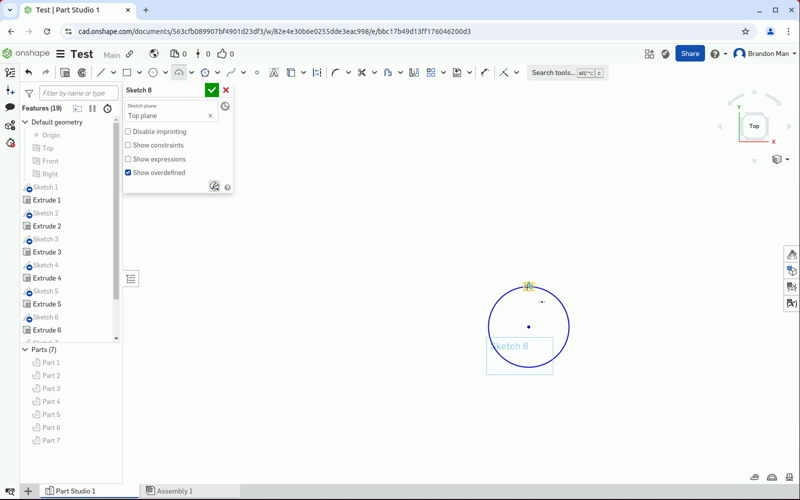
key_down(shift)
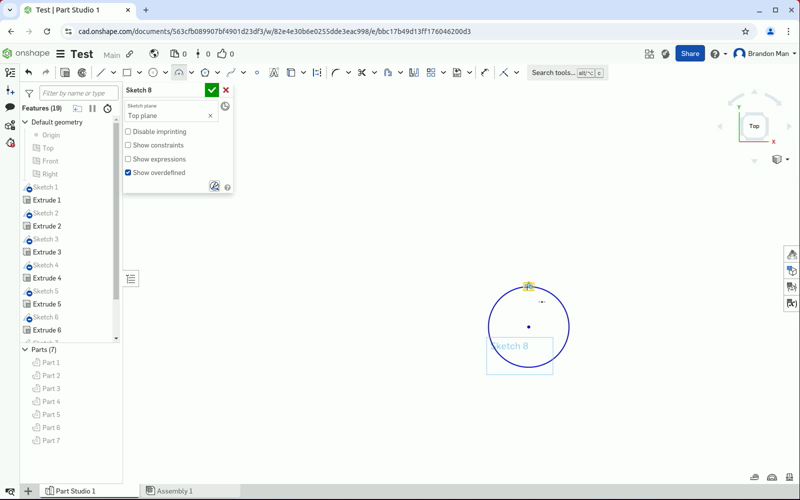
mouse_move(528, 286)
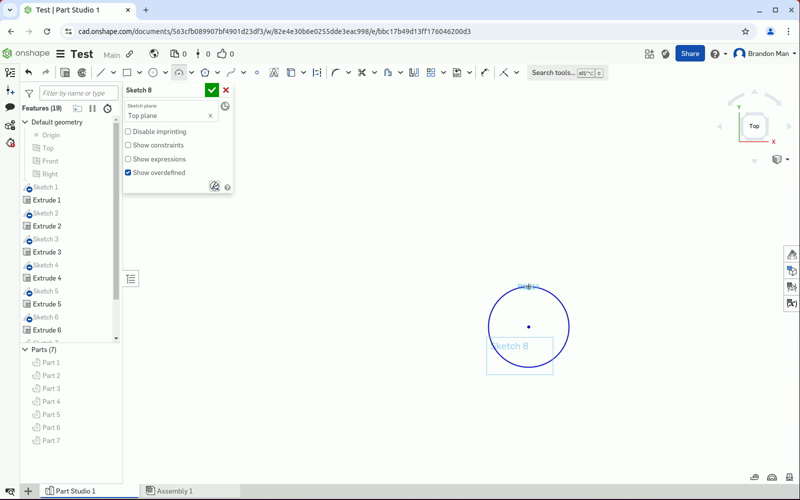
scroll(6)
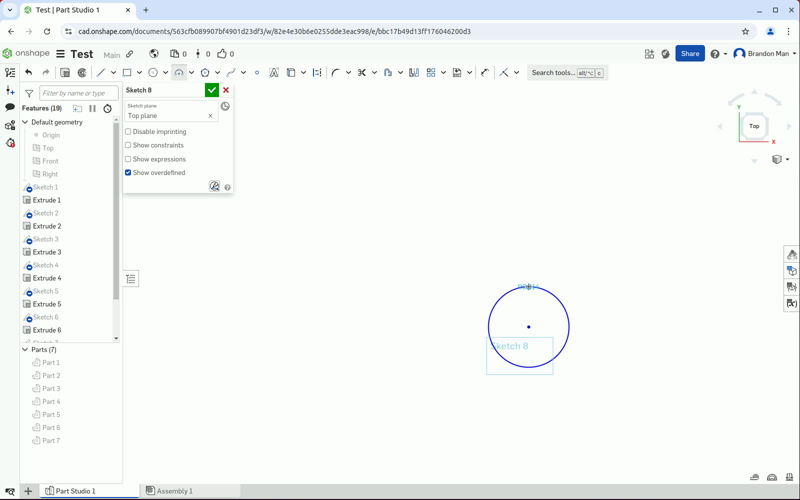
scroll(6)
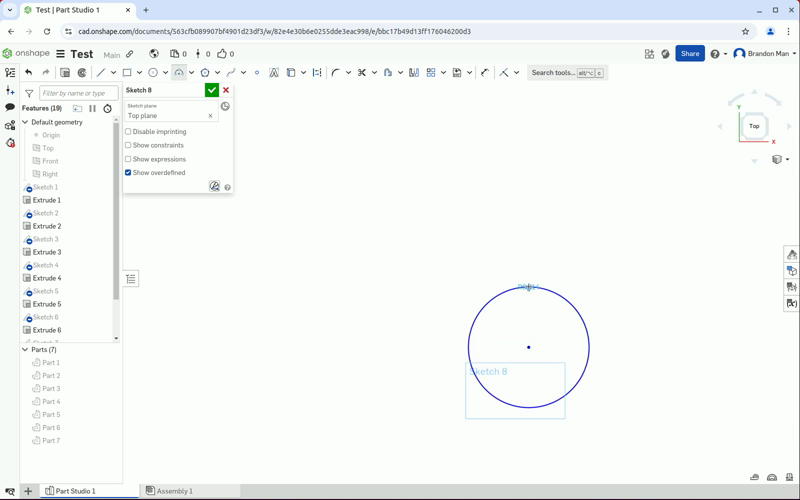
scroll(6)
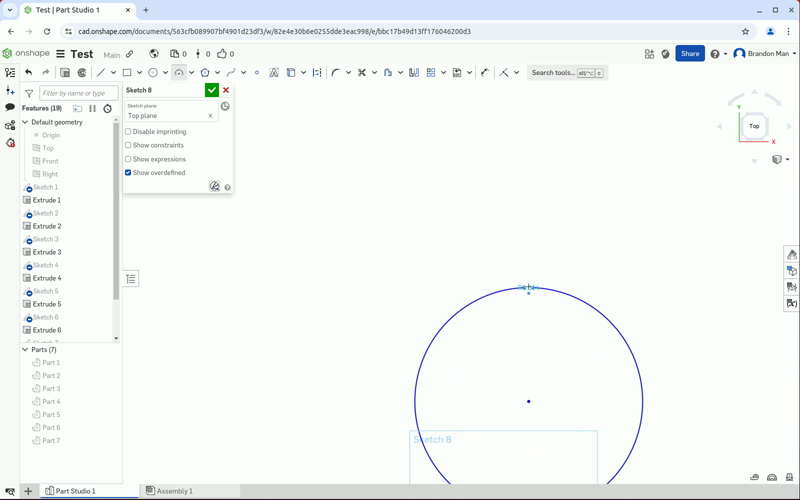
scroll(6)
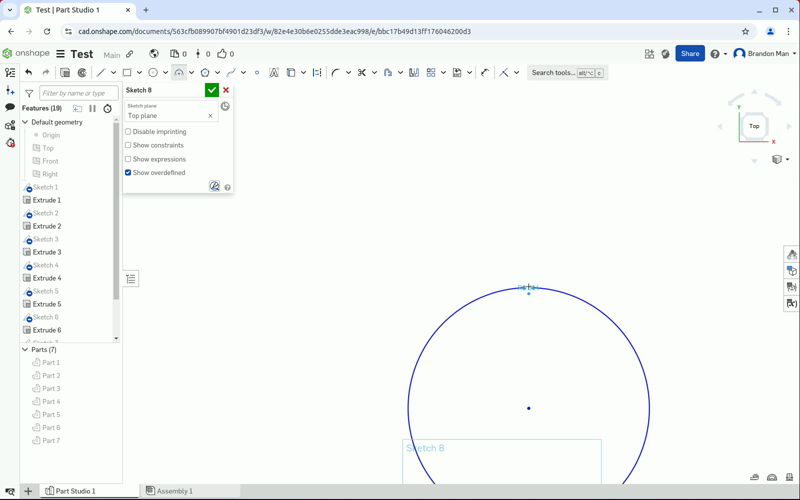
scroll(6)
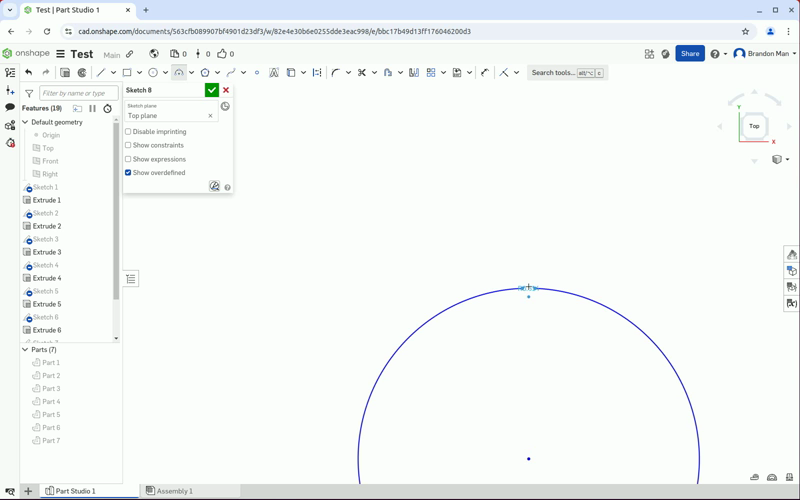
scroll(6)
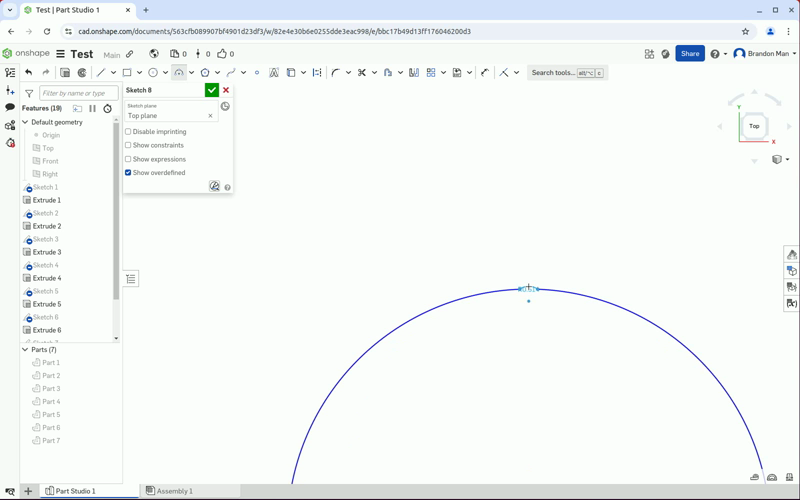
scroll(6)
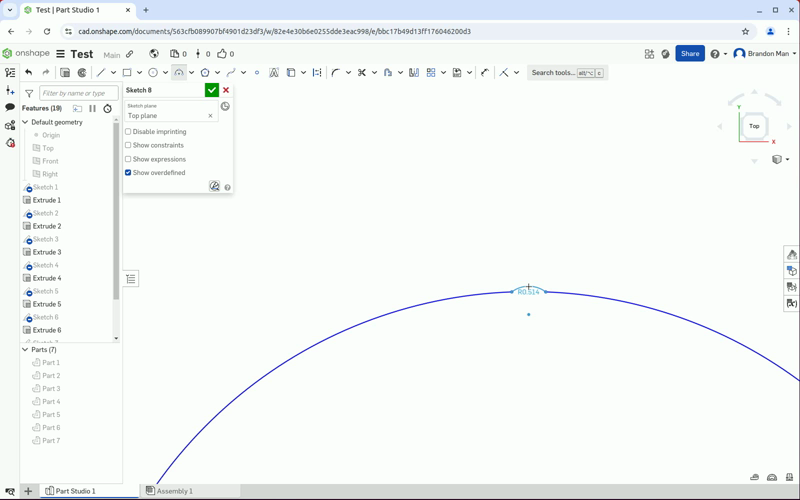
click(528, 286)
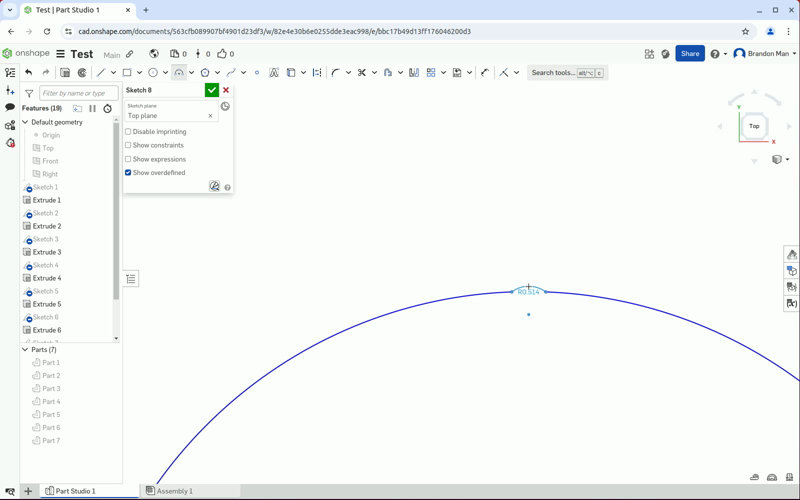
scroll(-6)
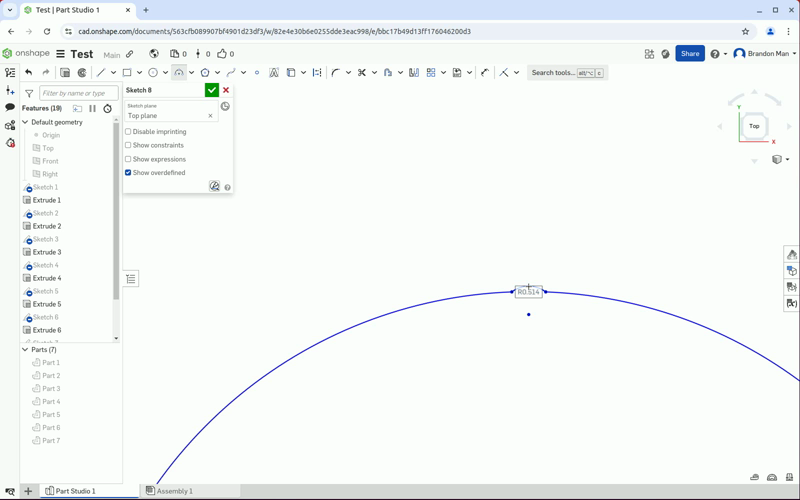
scroll(-6)
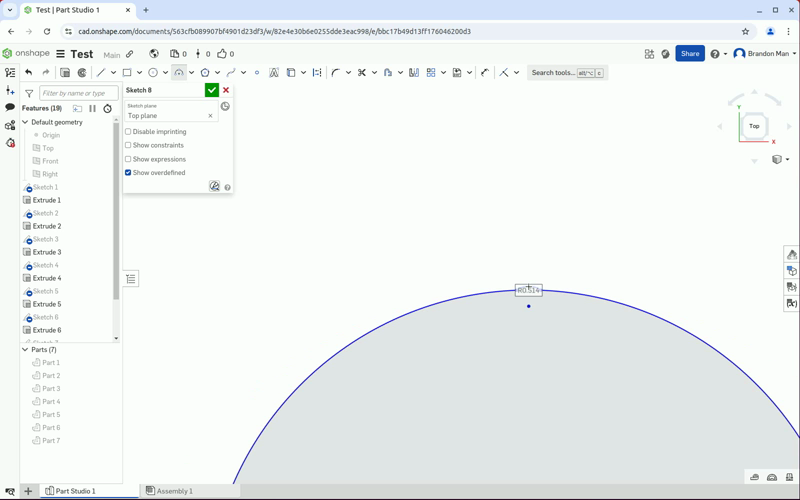
scroll(-6)
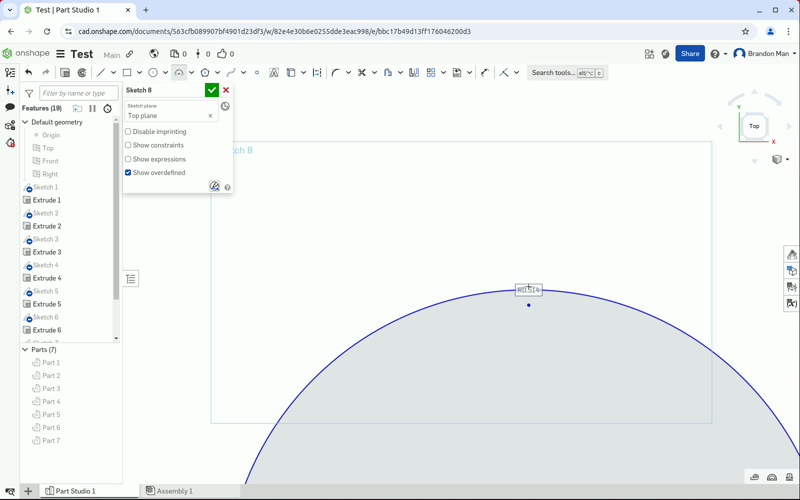
scroll(-6)
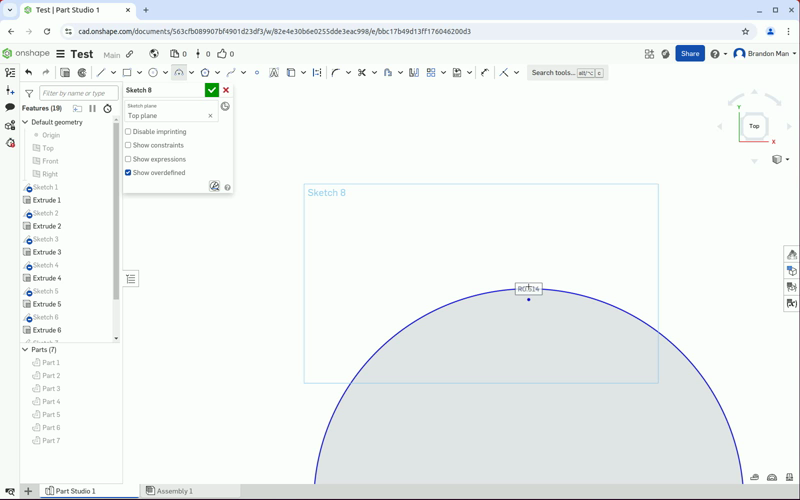
scroll(-6)
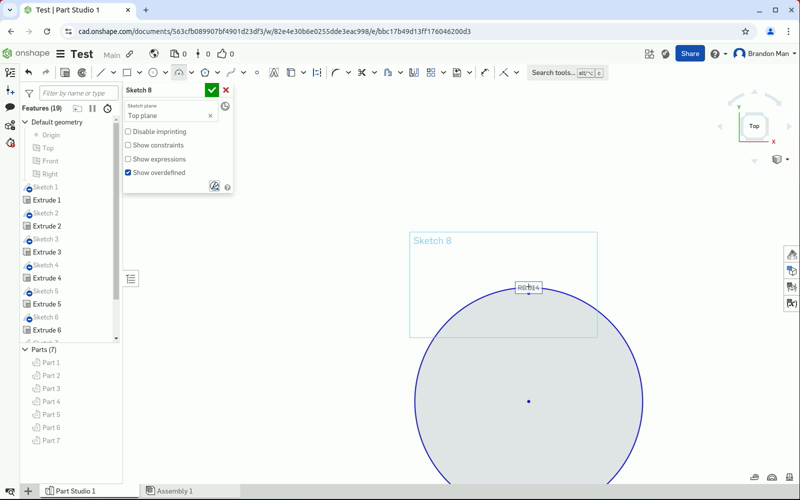
scroll(-6)
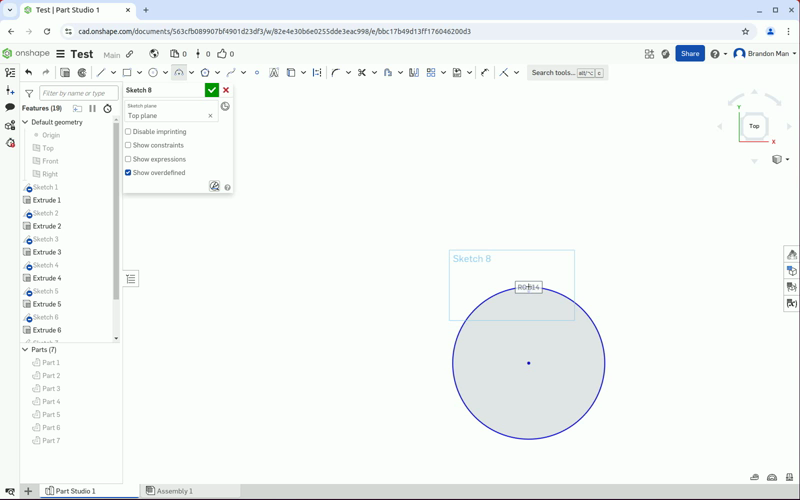
scroll(-6)
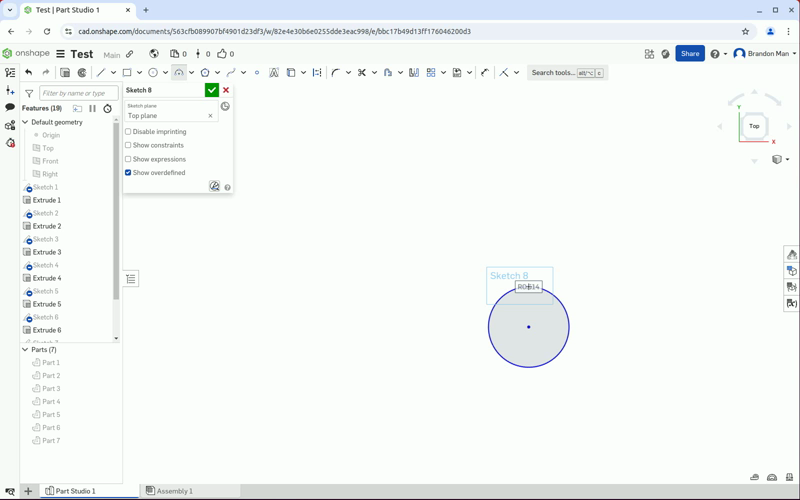
key_up(shift)
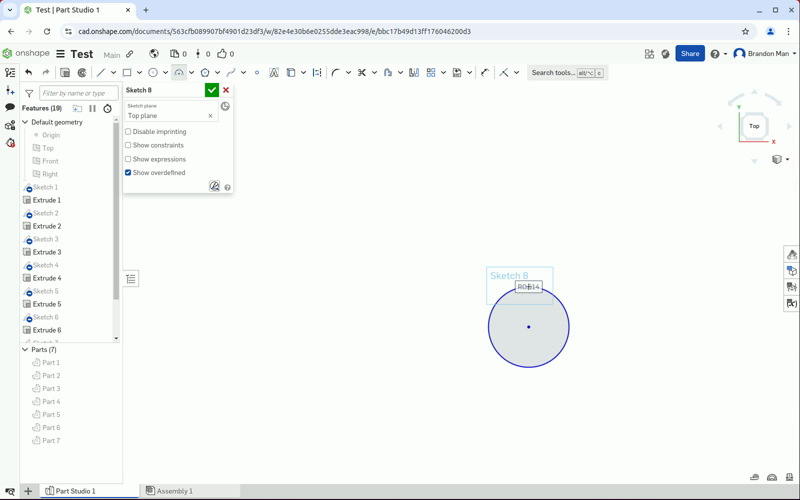
key(esc)
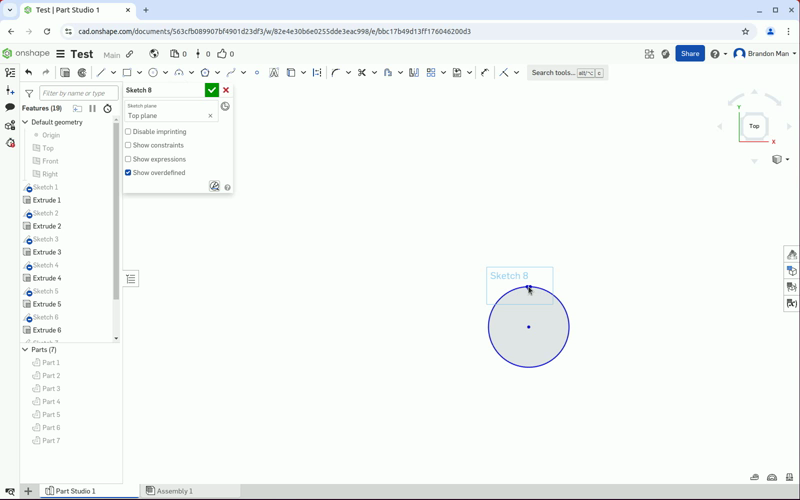
key(c)
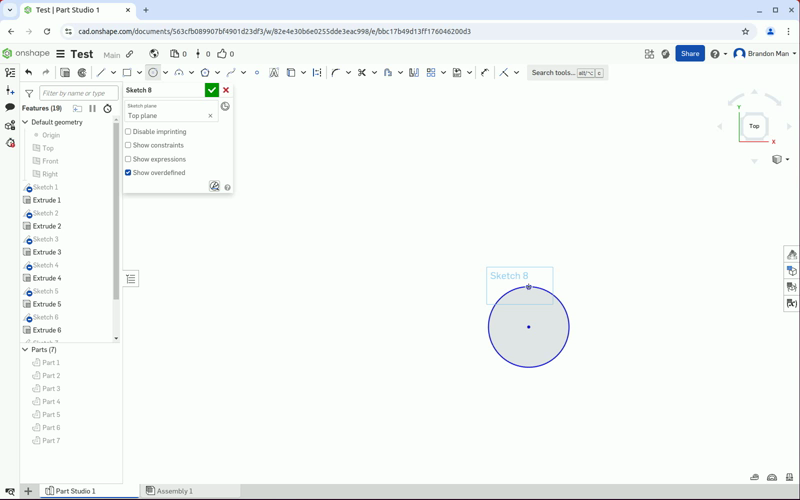
key_down(shift)
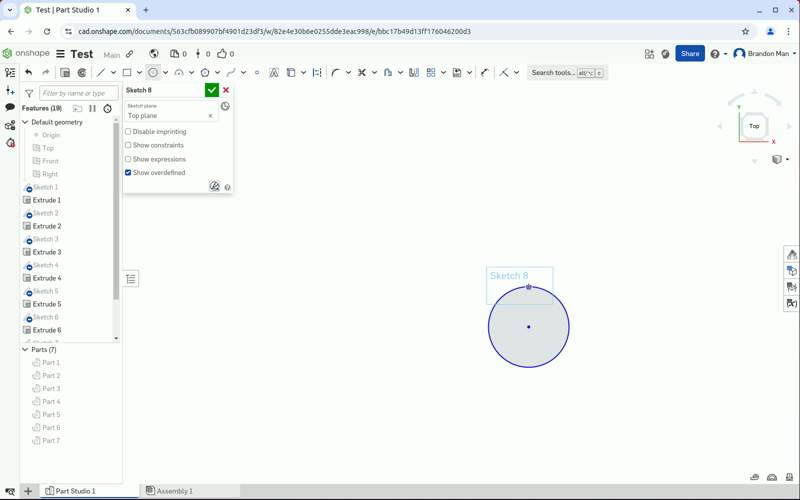
mouse_move(528, 321)
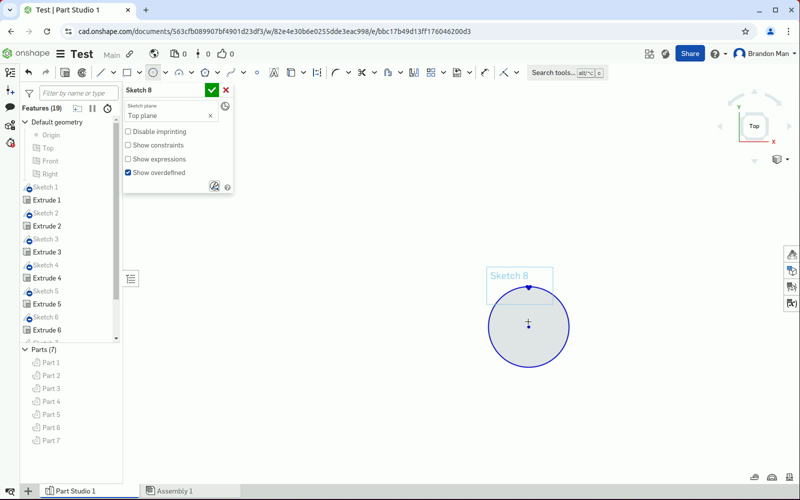
click(528, 321)
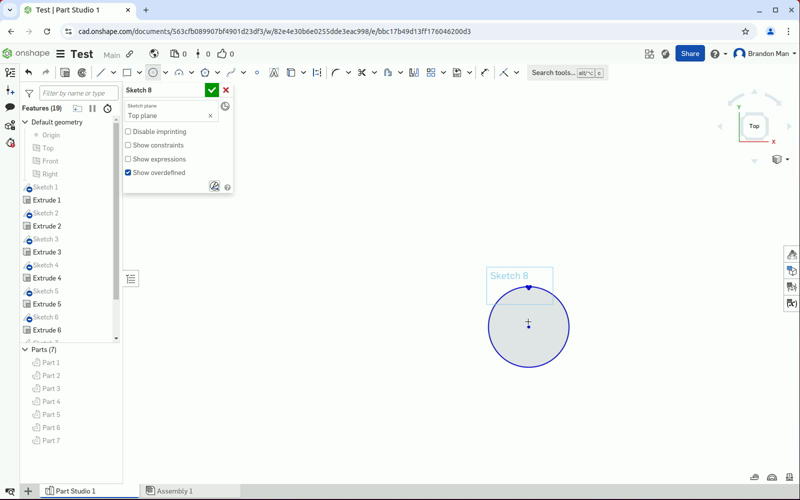
key_up(shift)
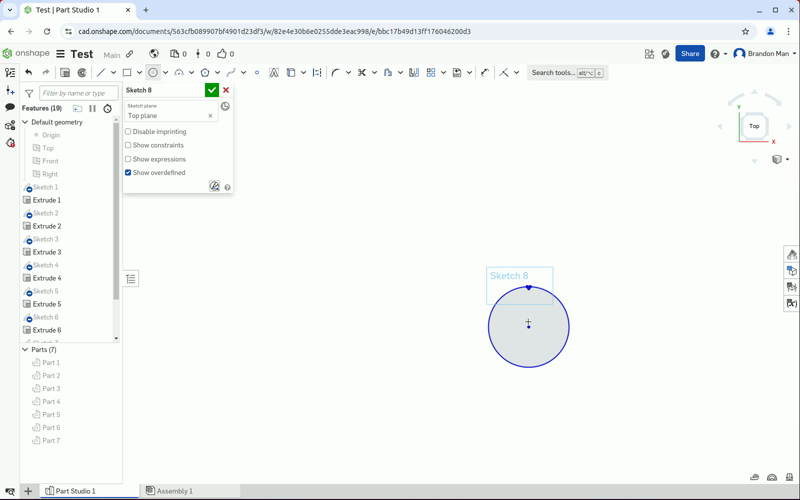
mouse_move(556, 321)
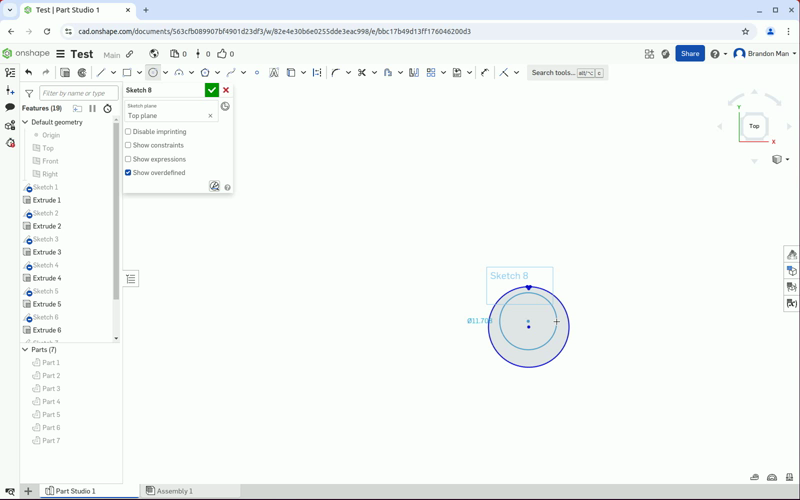
click(556, 321)
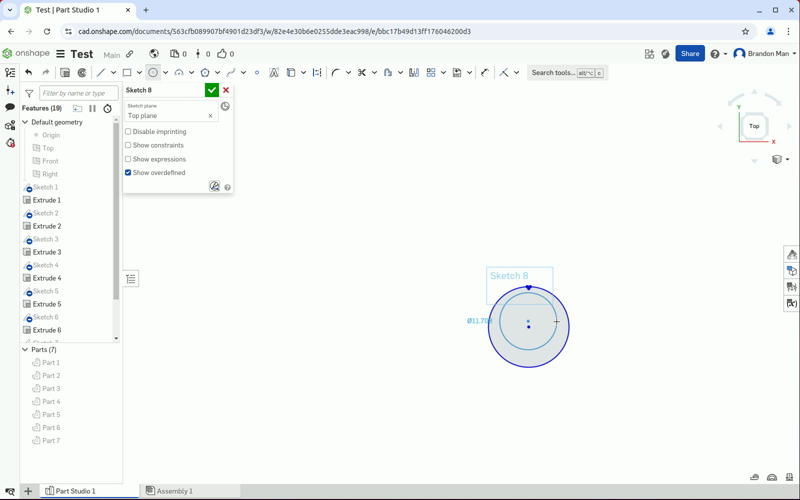
key(esc)
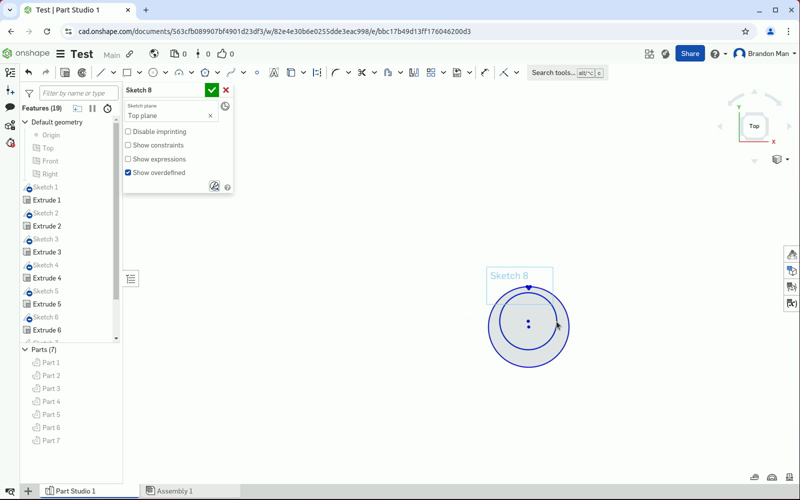
mouse_move(541, 290)
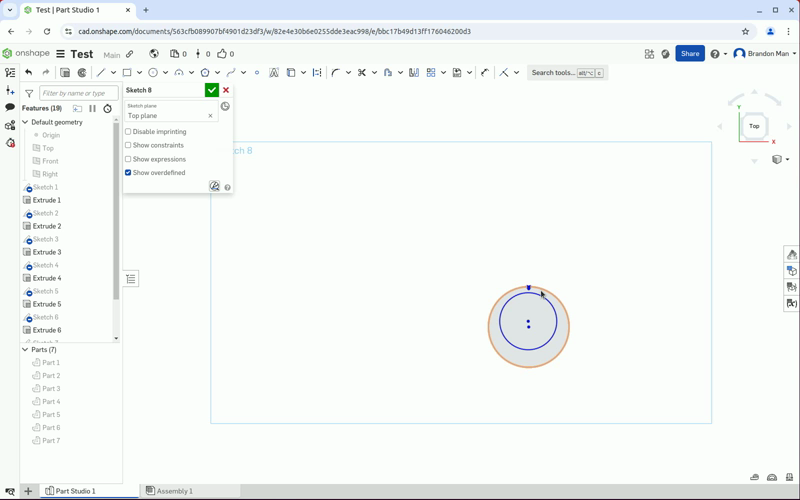
click(541, 290)
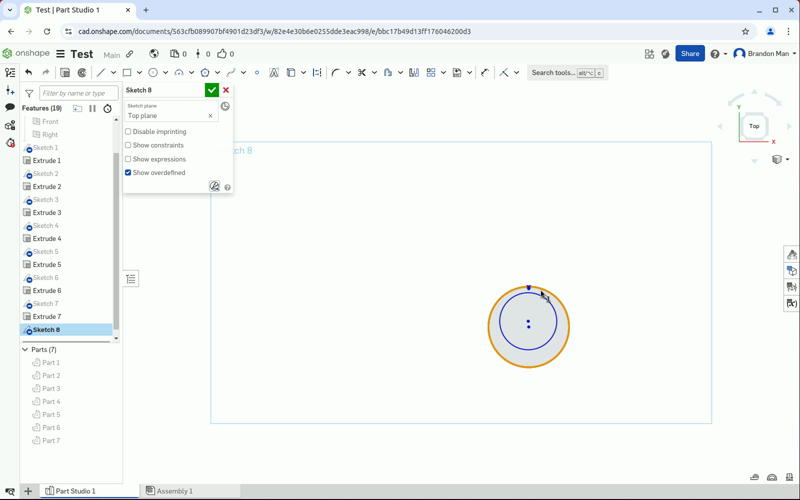
mouse_move(73, 352)
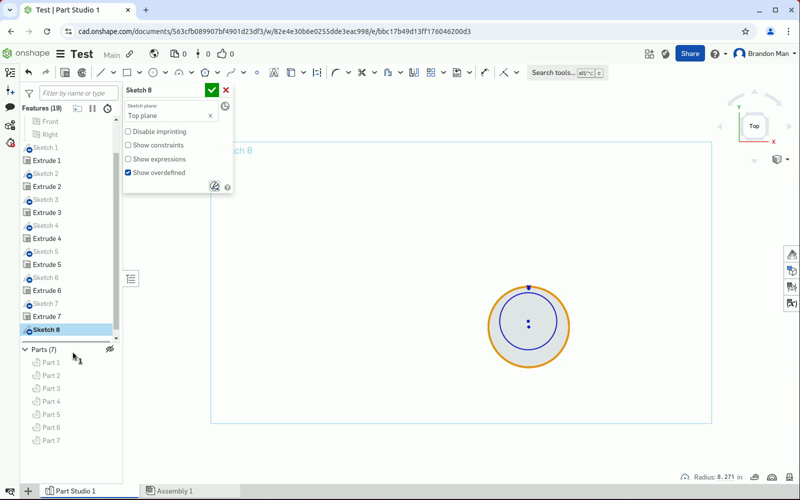
key(shift+y)
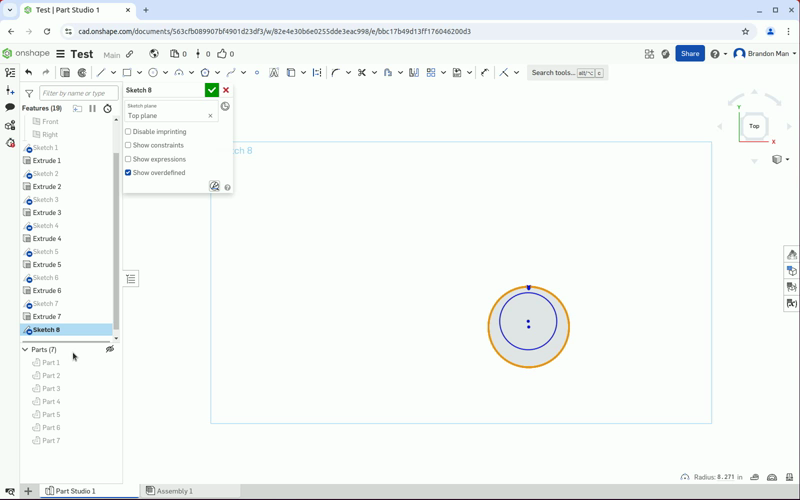
key(shift+e)
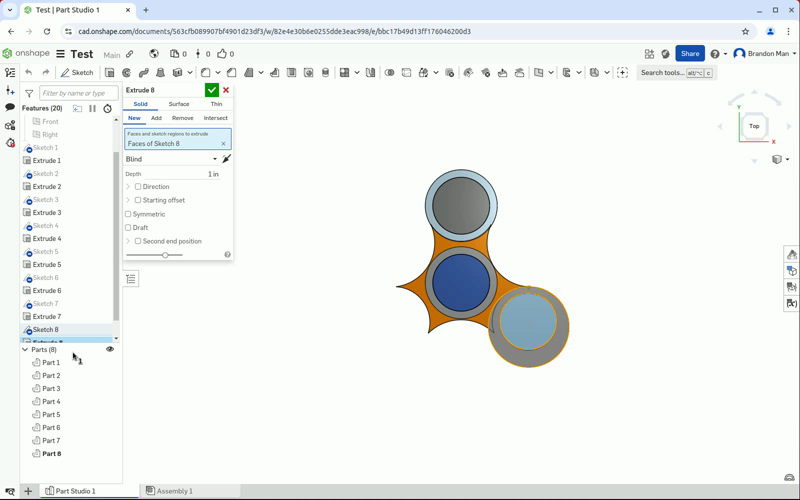
mouse_move(143, 106)
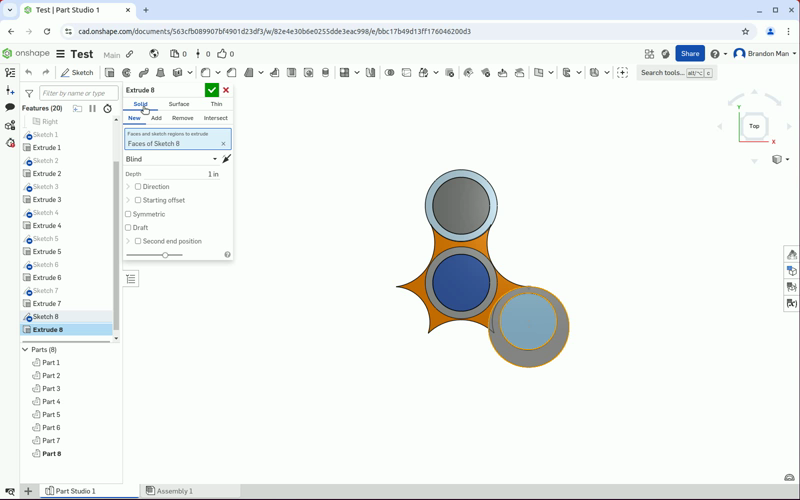
click(143, 106)
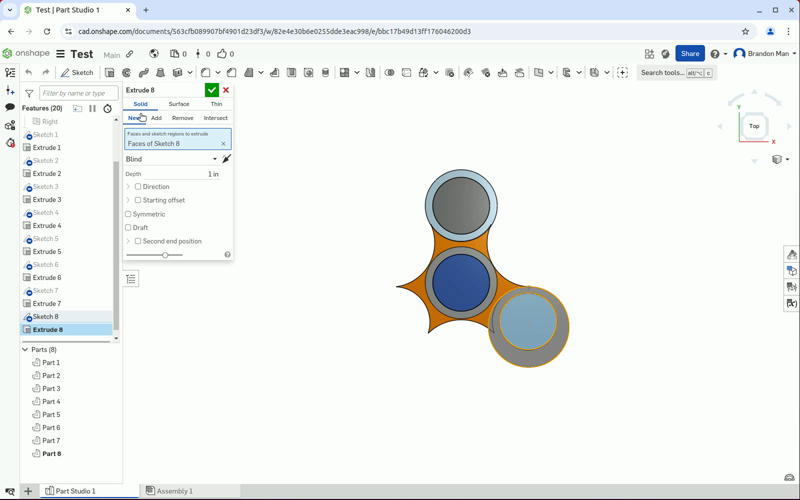
mouse_move(137, 120)
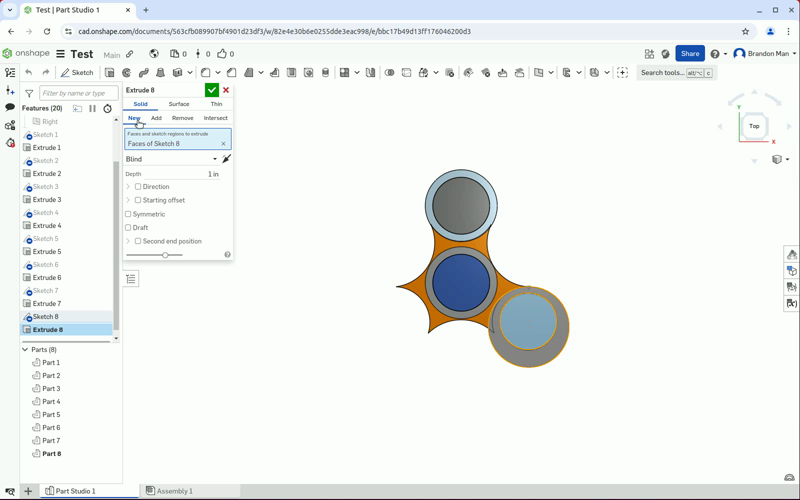
click(137, 120)
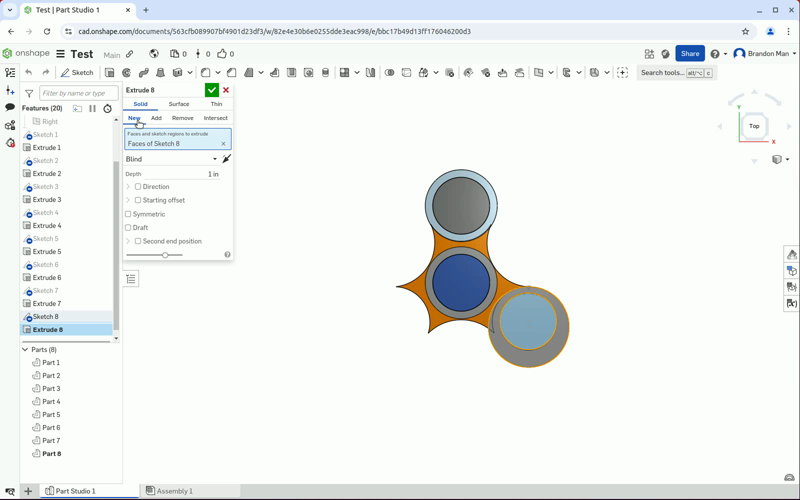
key(tab, 4)
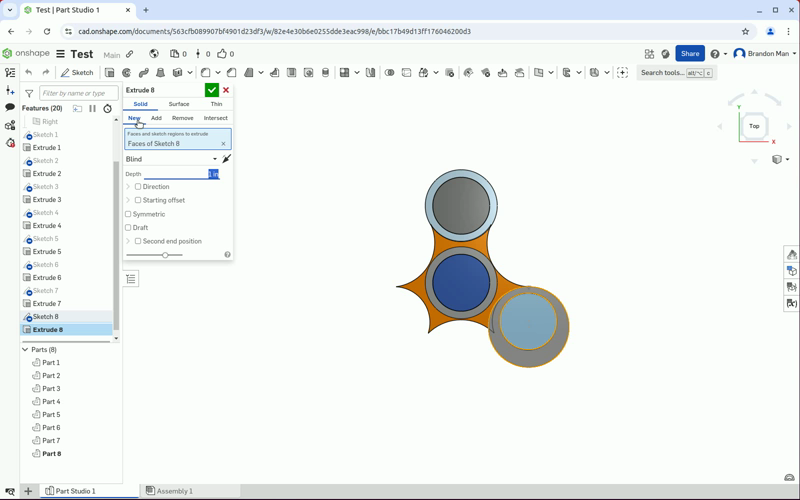
text(3.37)
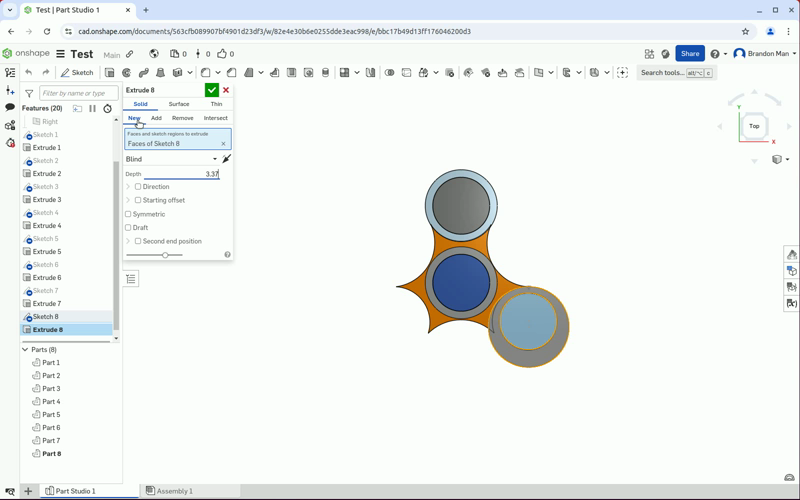
key(enter)
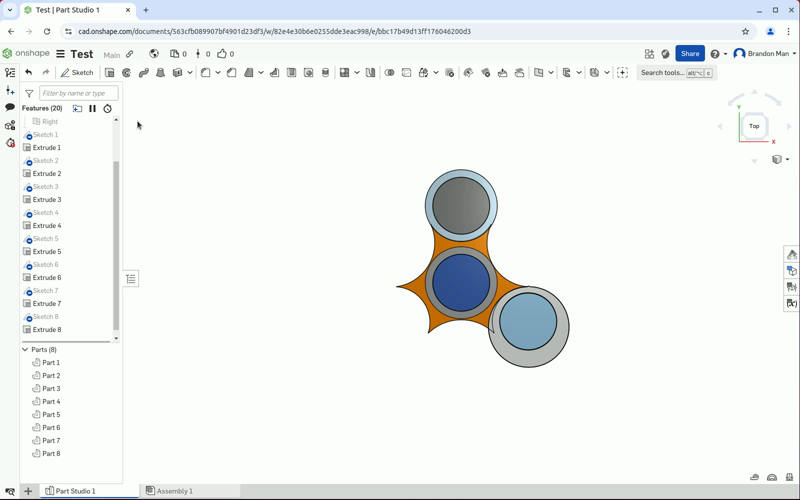
key(shift+h)
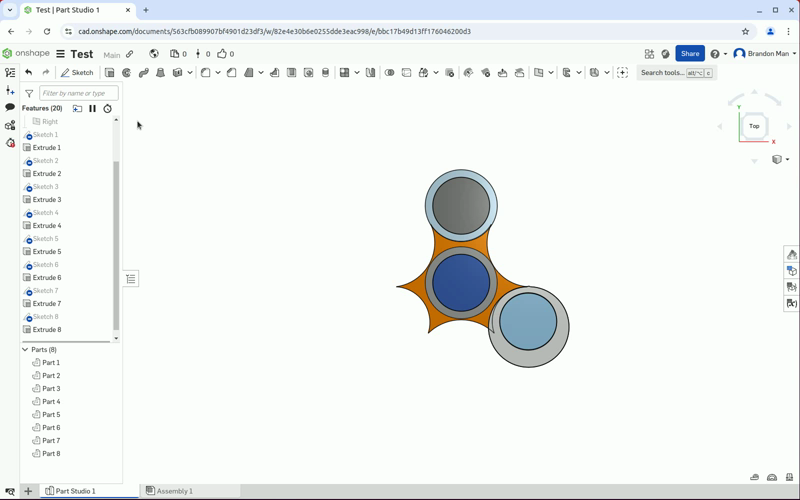
key(shift+h)
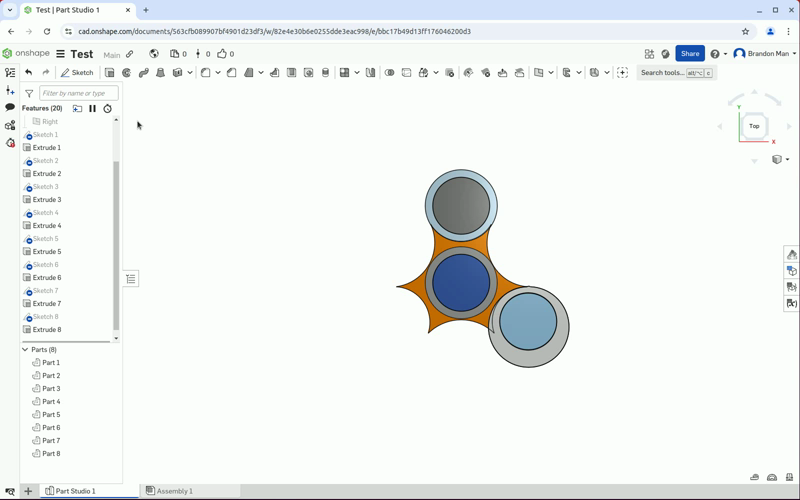
mouse_move(69, 137)
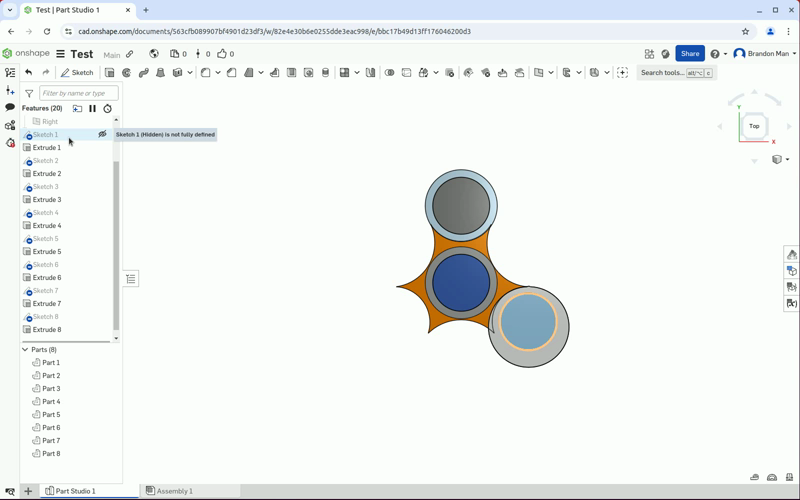
click(69, 137)
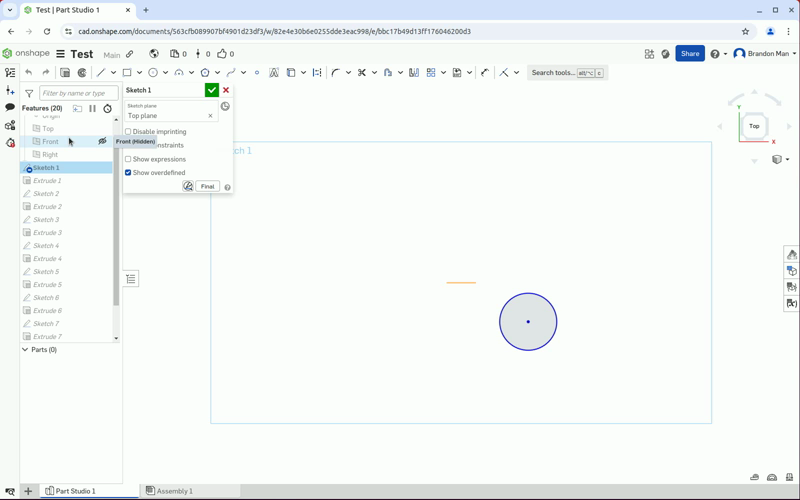
mouse_move(229, 92)
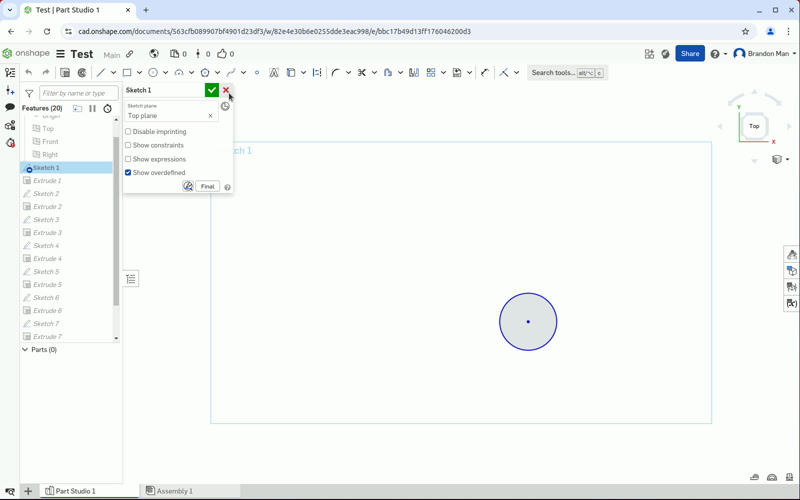
click(229, 92)
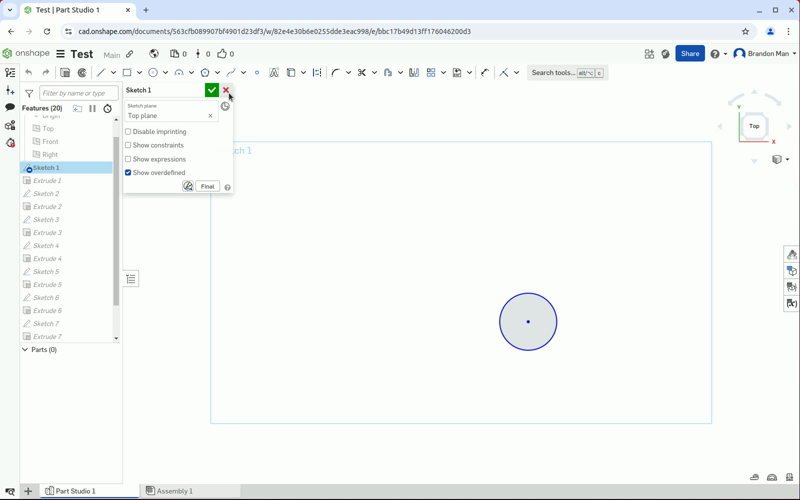
key(shift+s)
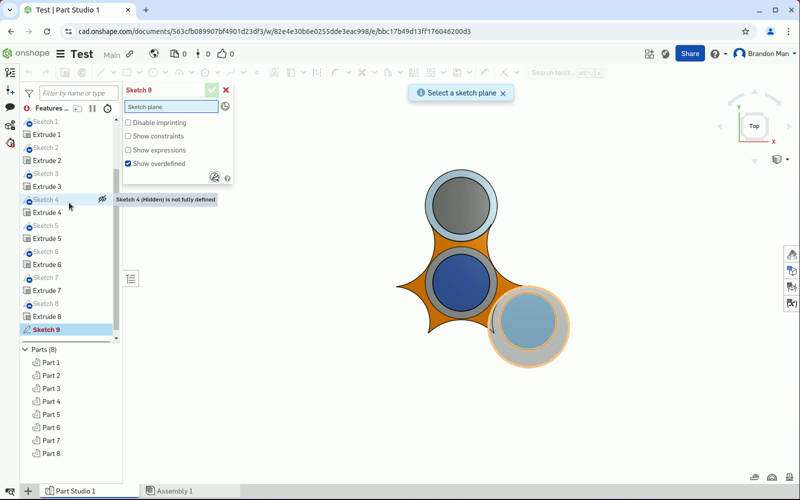
scroll(3)
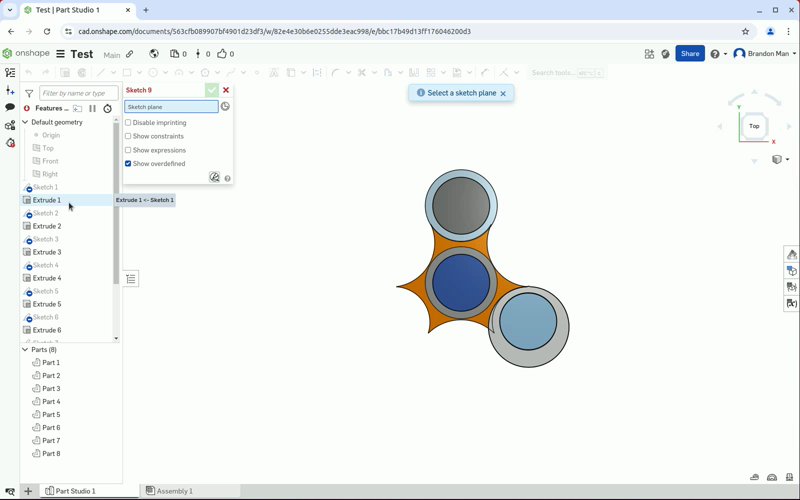
mouse_move(69, 150)
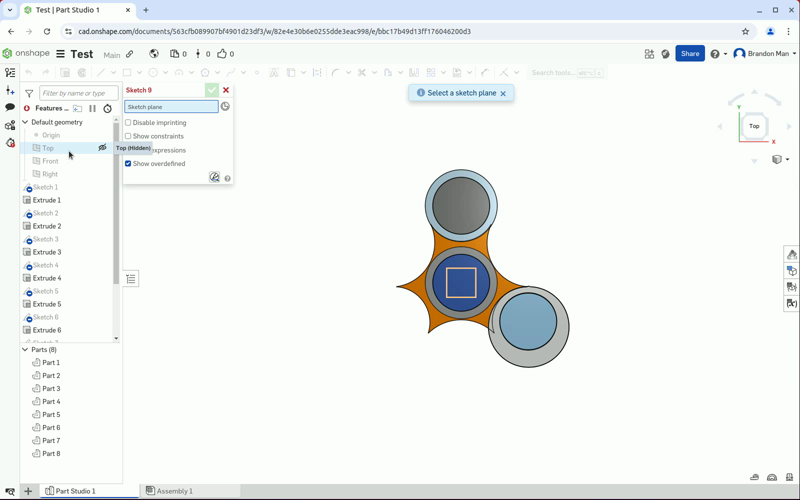
click(69, 150)
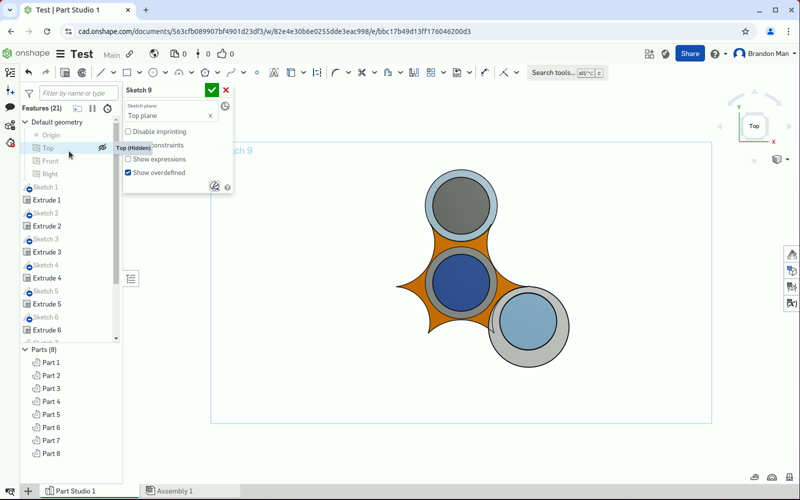
mouse_move(73, 352)
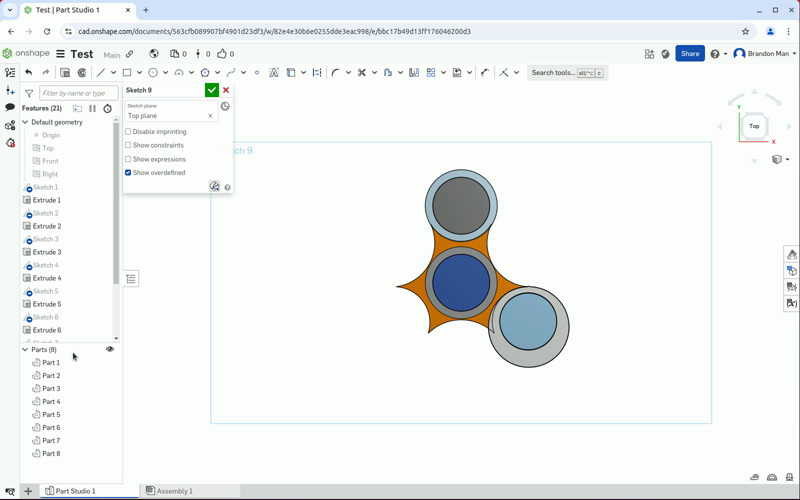
key(y)
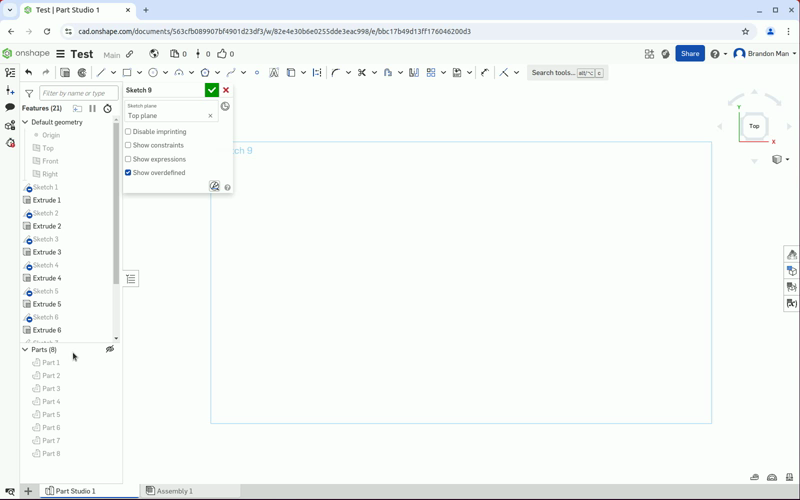
key(c)
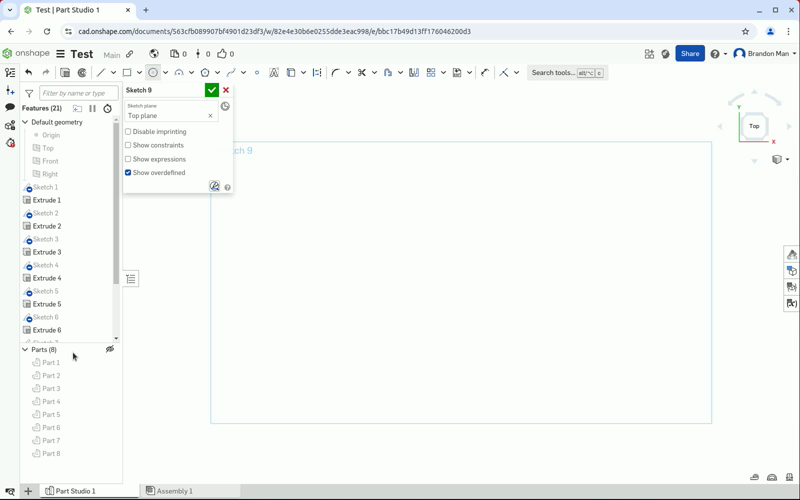
key_down(shift)
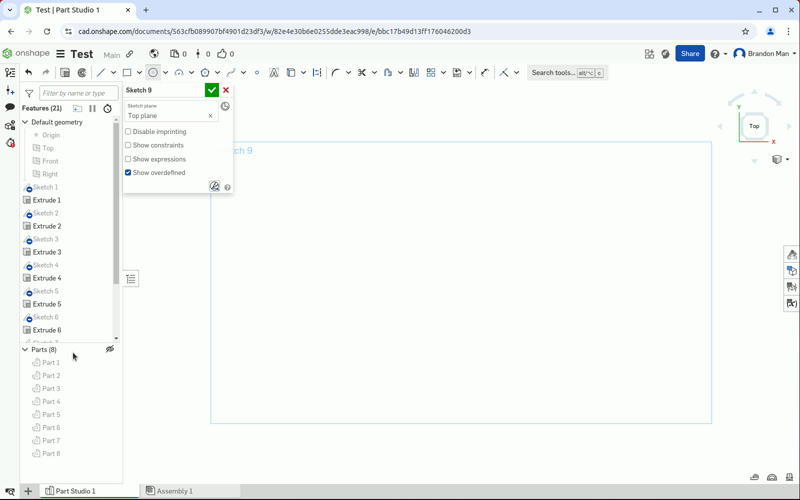
mouse_move(394, 321)
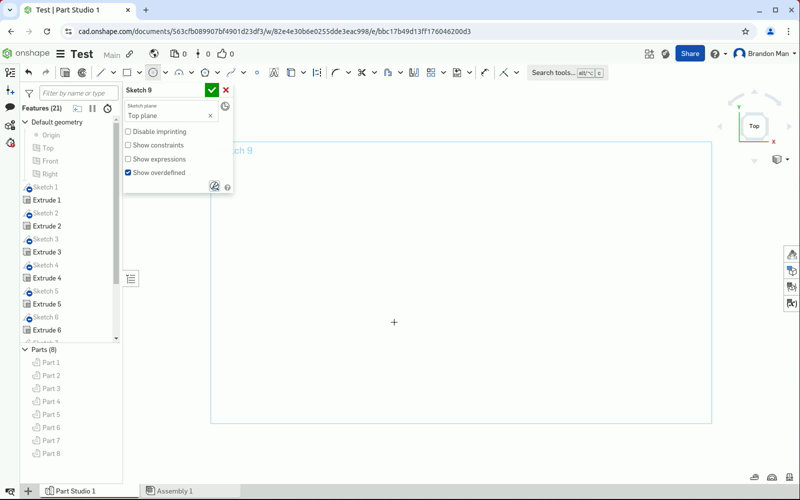
click(394, 321)
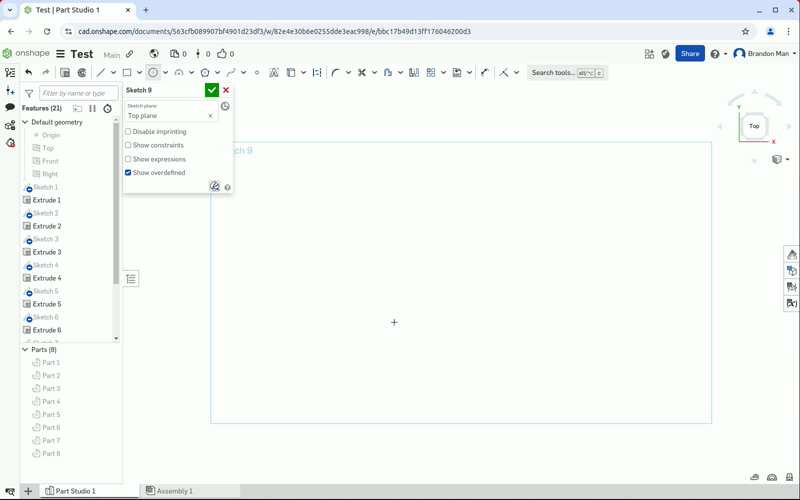
key_up(shift)
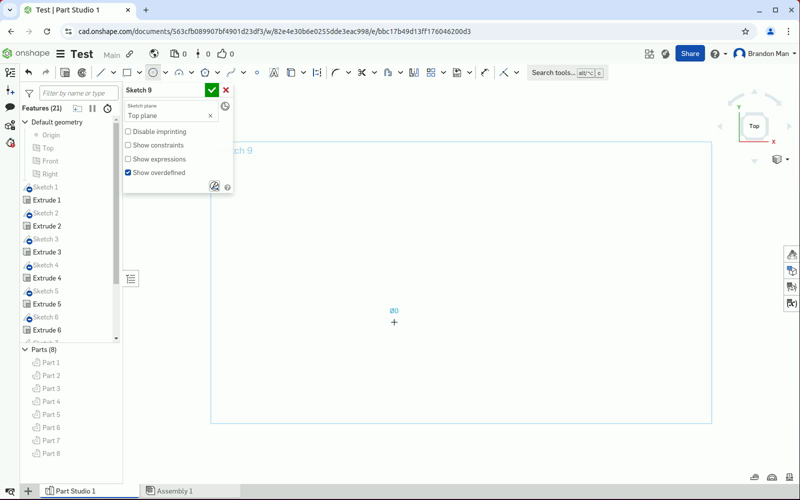
mouse_move(430, 321)
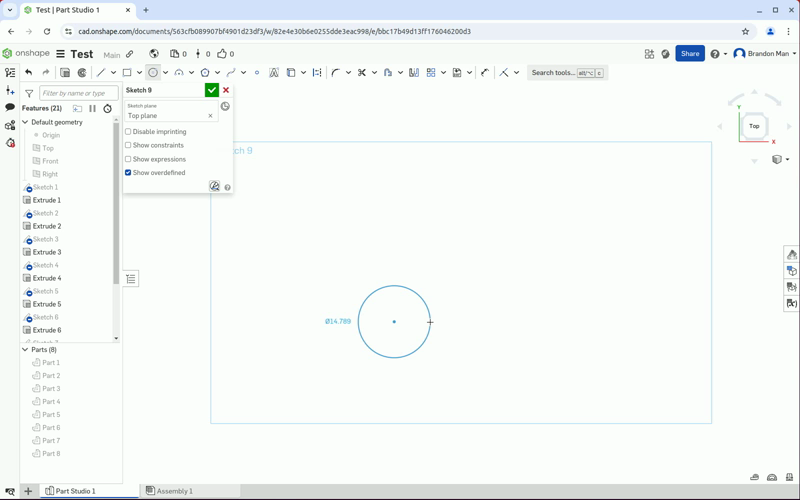
click(430, 321)
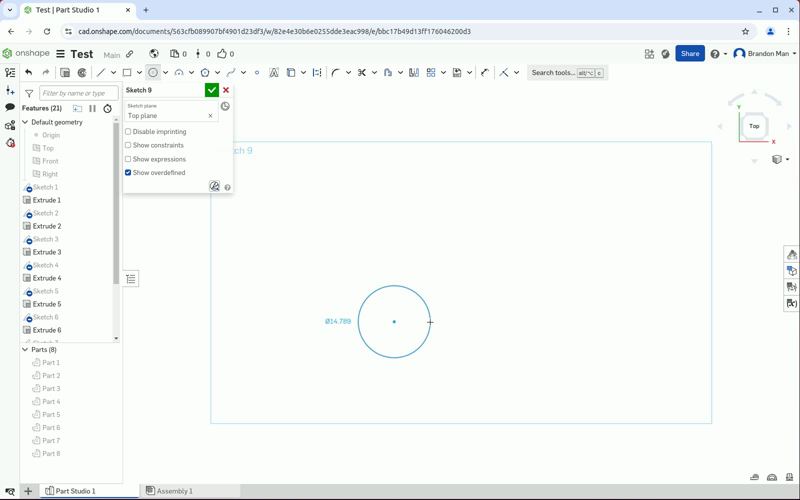
key(esc)
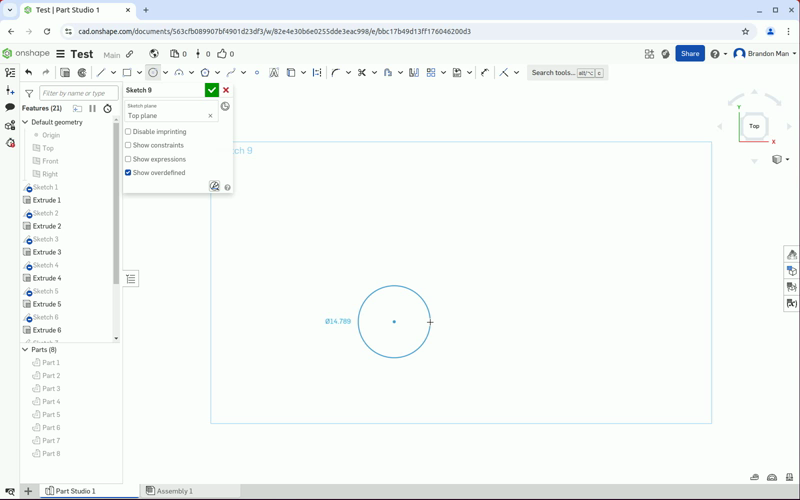
key(c)
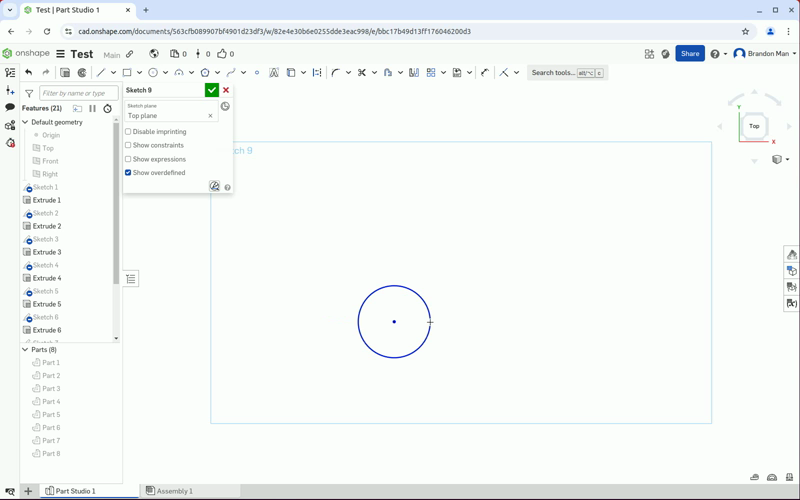
key_down(shift)
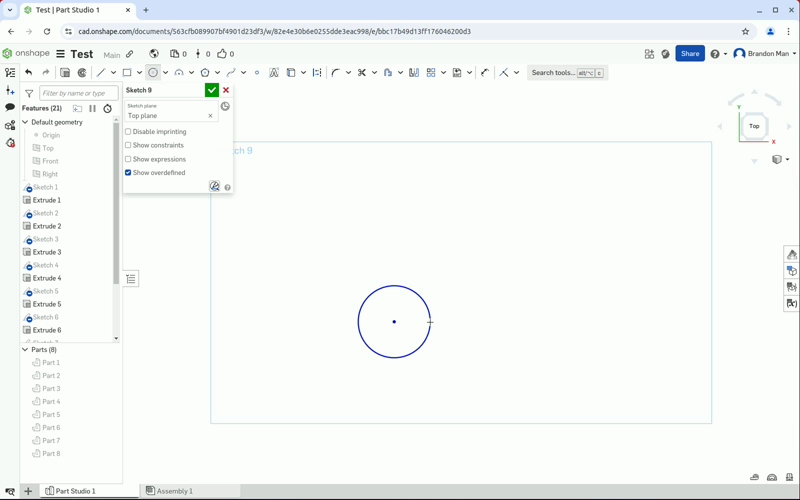
mouse_move(394, 321)
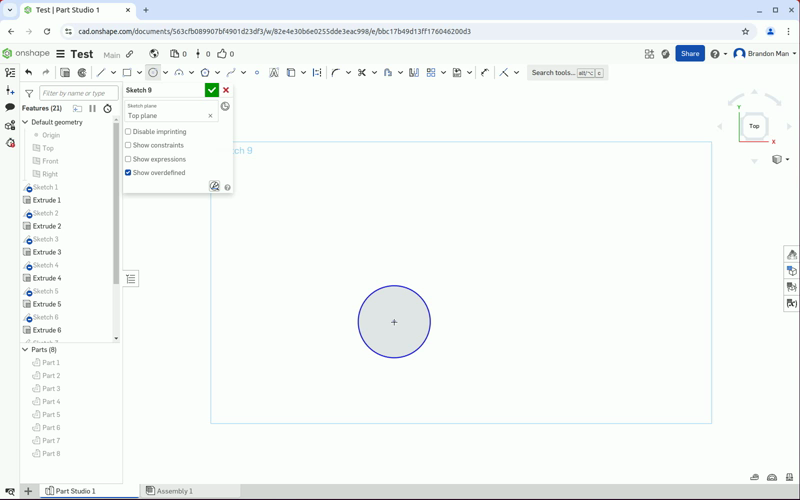
click(394, 321)
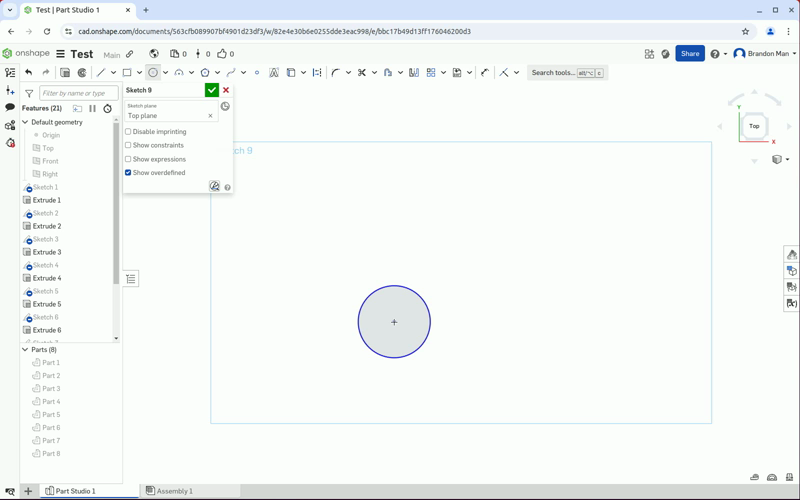
key_up(shift)
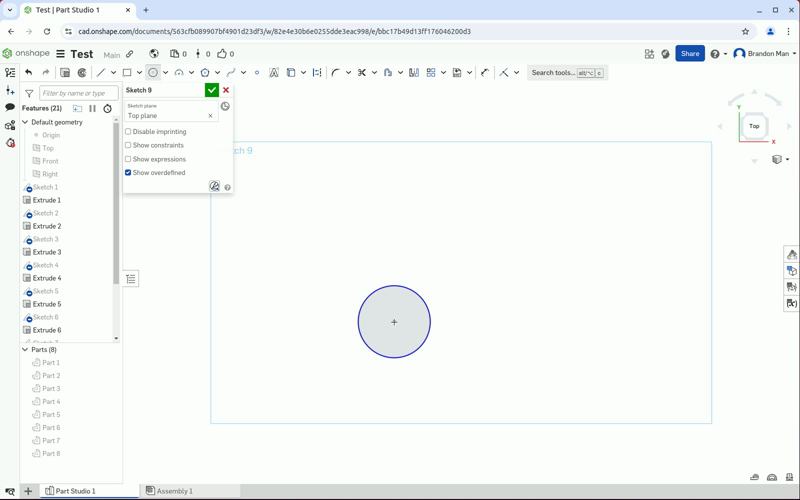
mouse_move(422, 321)
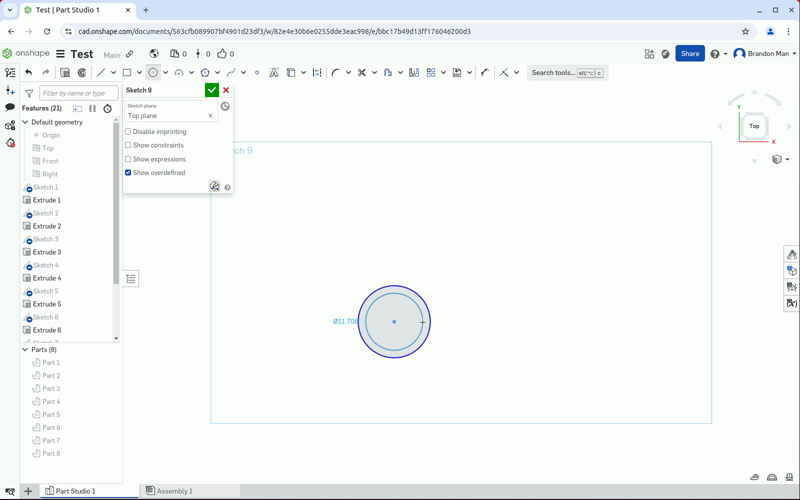
click(422, 321)
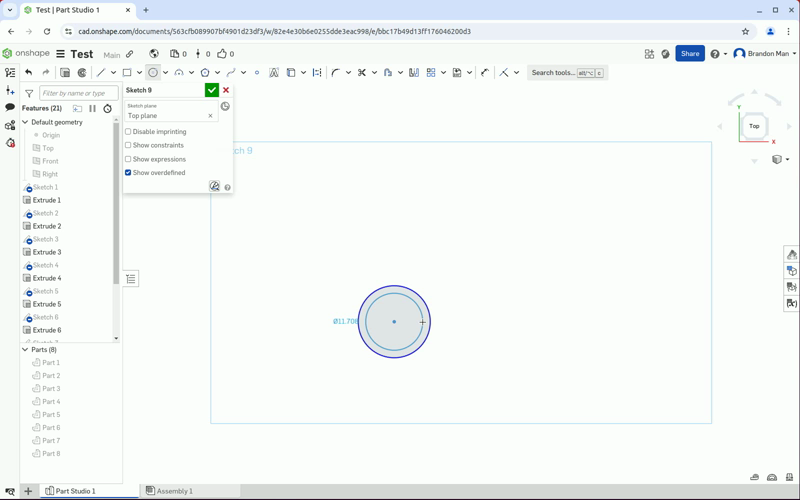
key(esc)
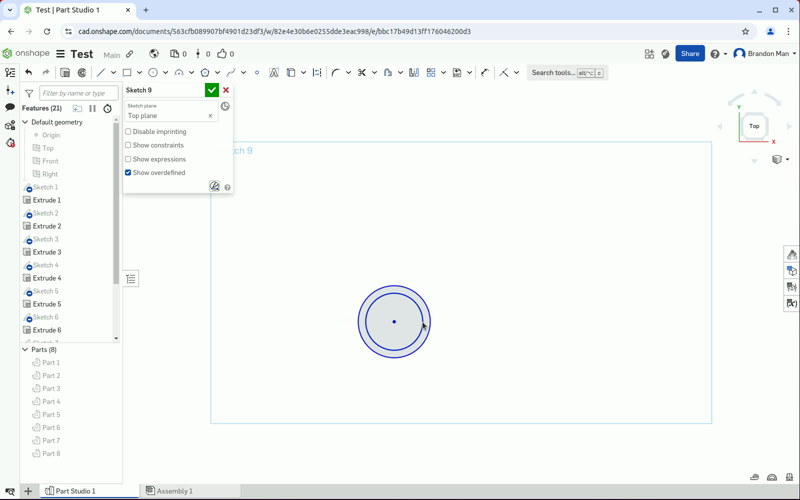
mouse_move(424, 329)
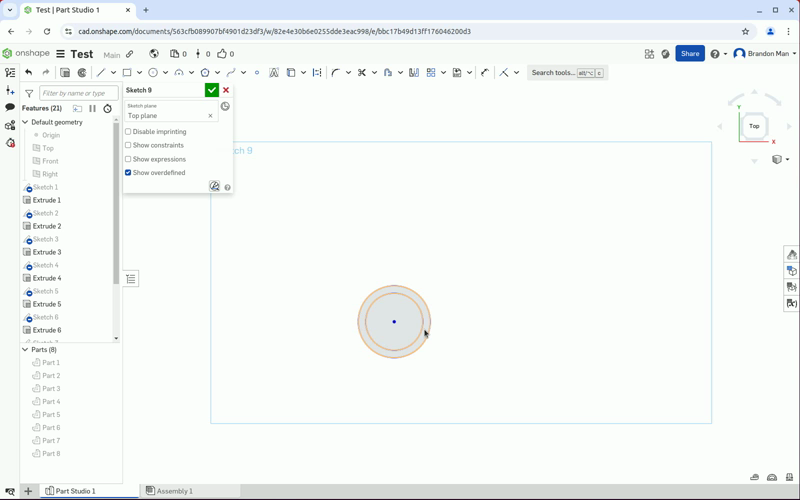
scroll(6)
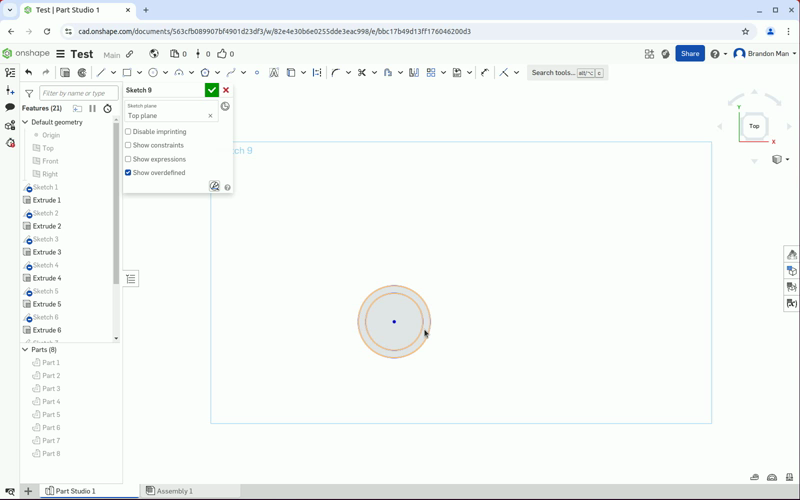
scroll(6)
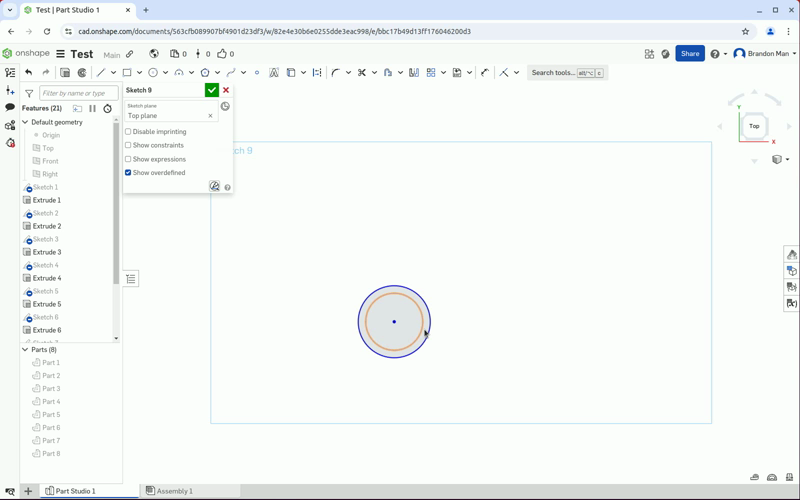
scroll(6)
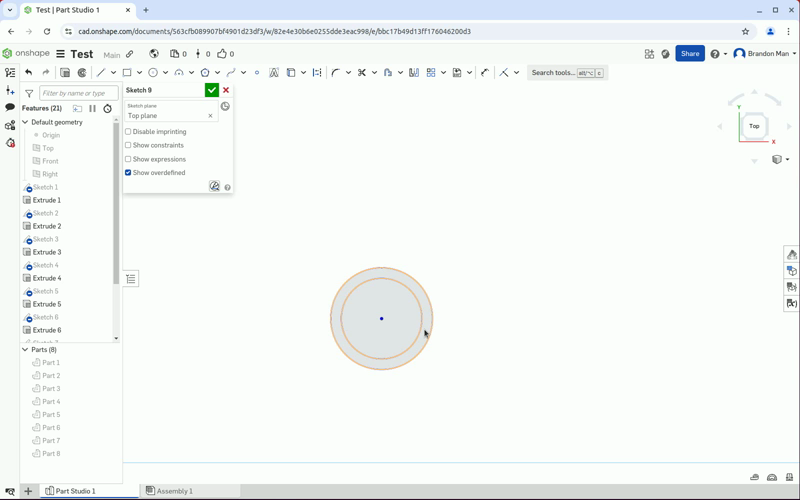
scroll(6)
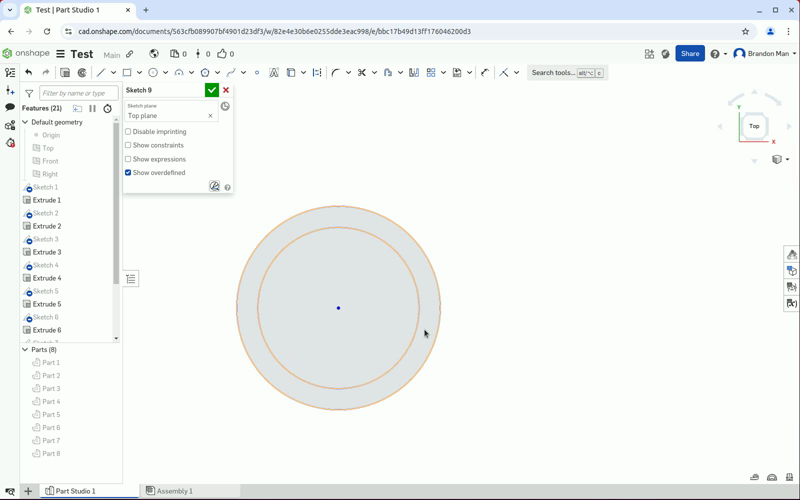
scroll(6)
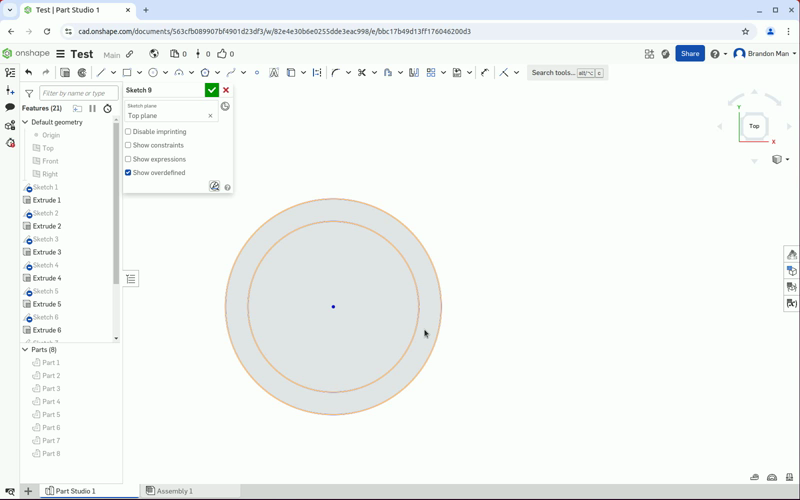
scroll(6)
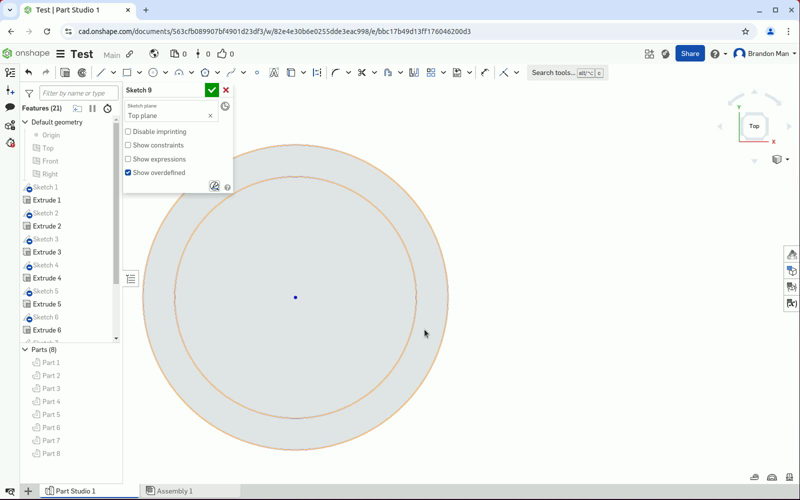
scroll(6)
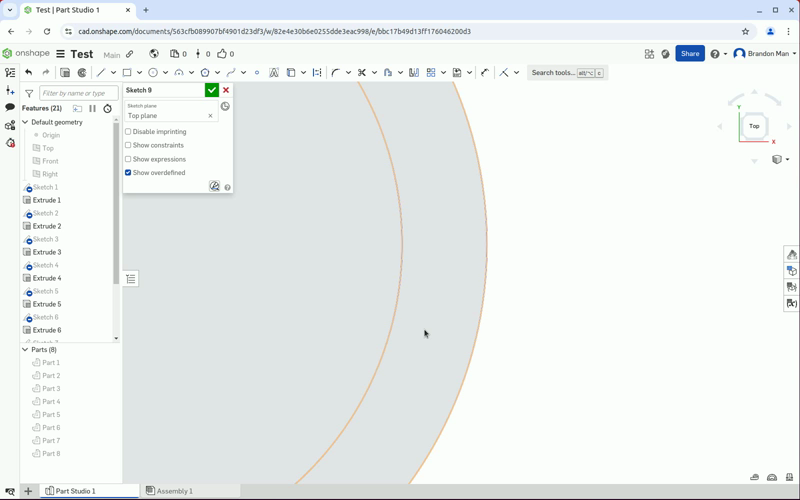
click(424, 329)
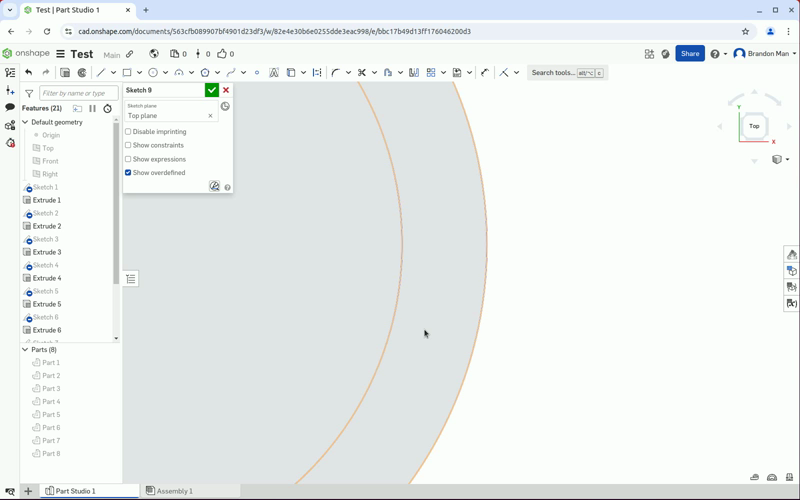
scroll(-6)
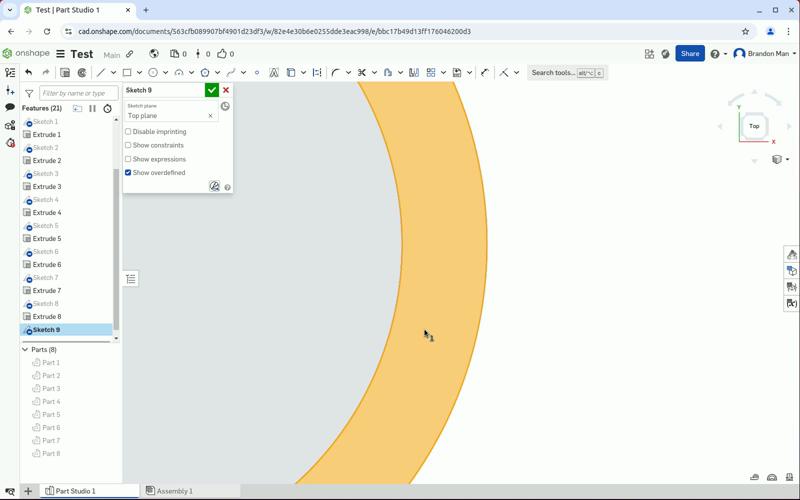
scroll(-6)
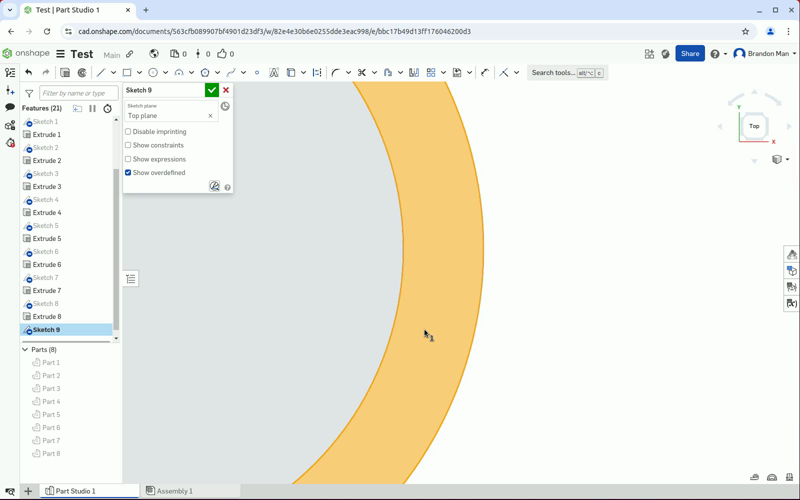
scroll(-6)
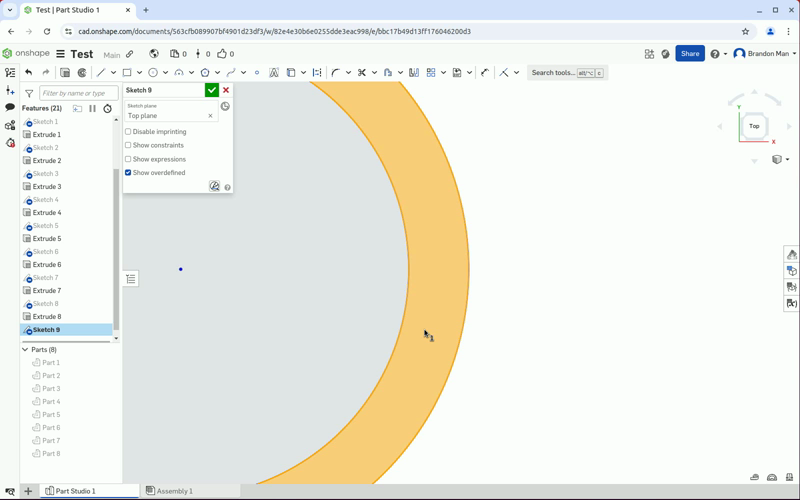
scroll(-6)
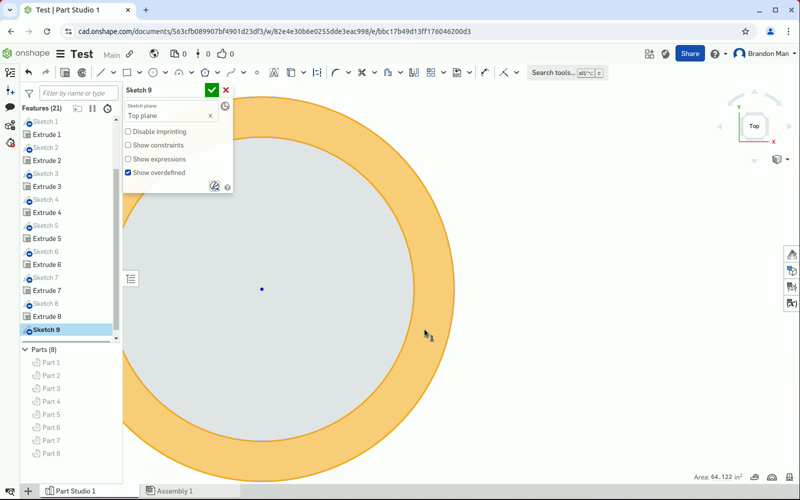
scroll(-6)
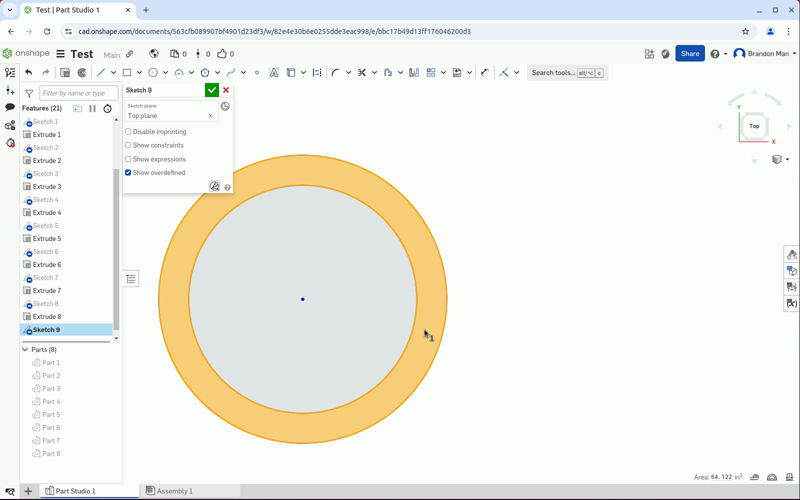
scroll(-6)
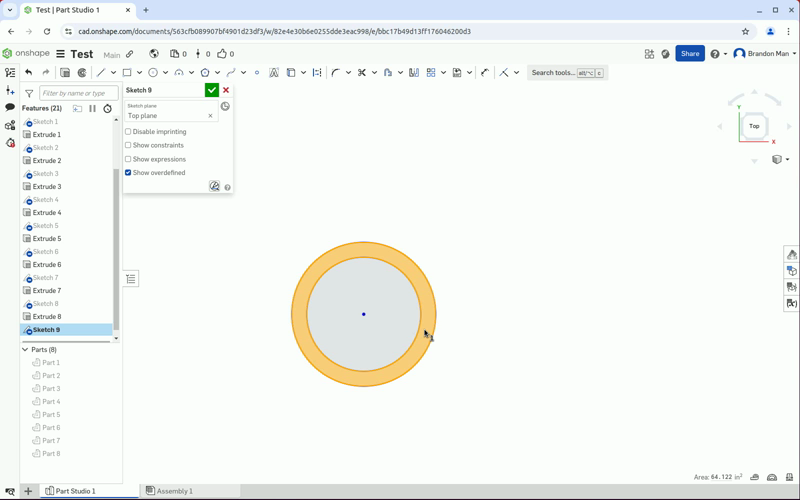
scroll(-6)
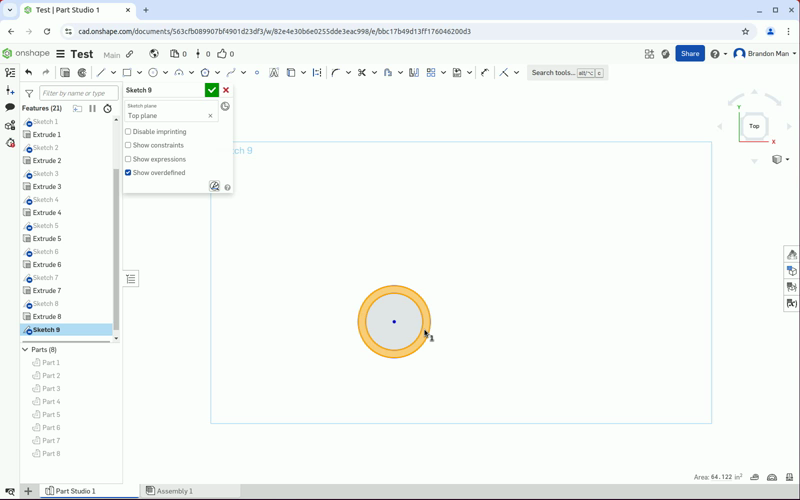
mouse_move(73, 352)
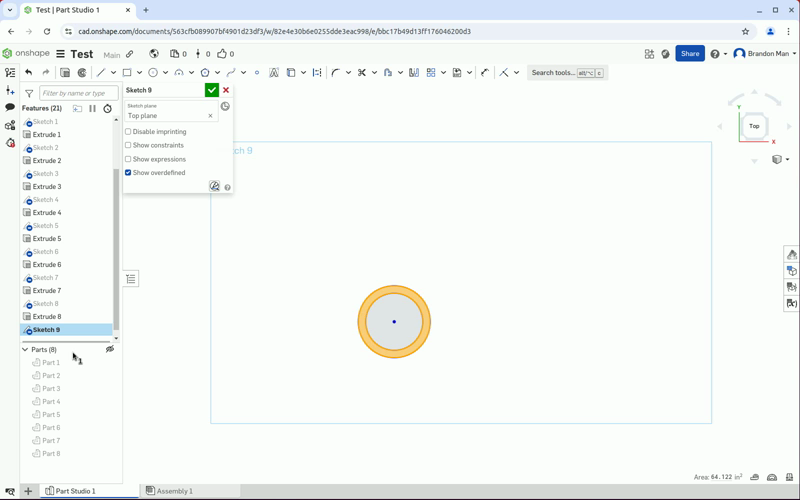
key(shift+y)
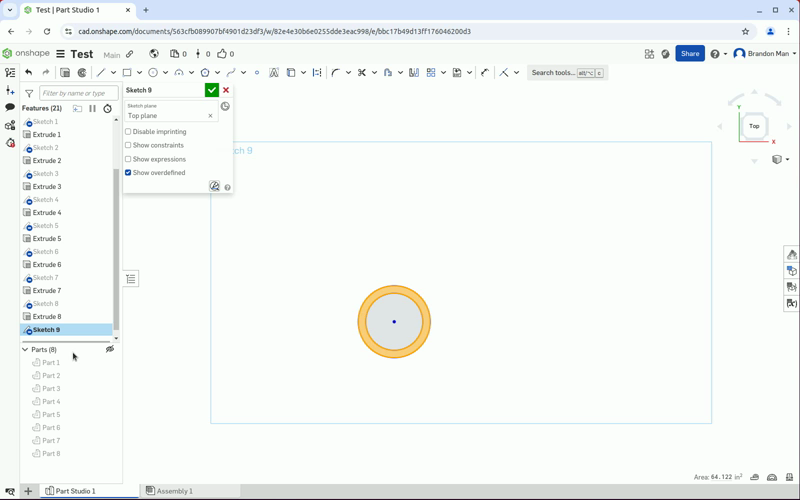
key(shift+e)
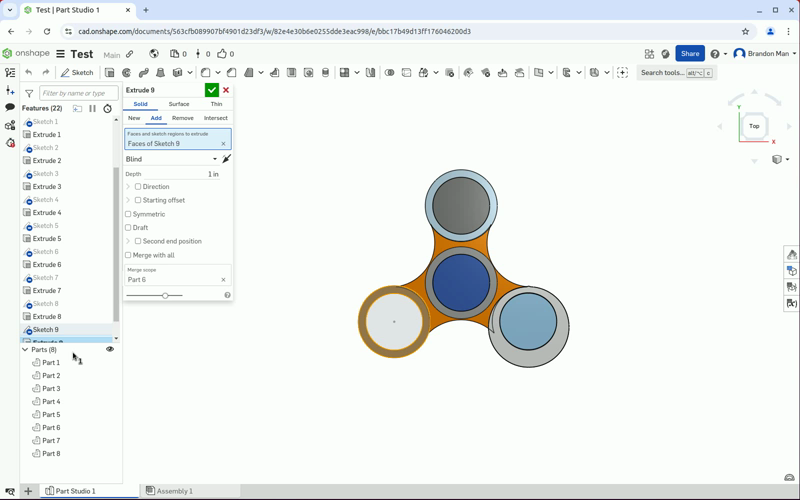
mouse_move(143, 106)
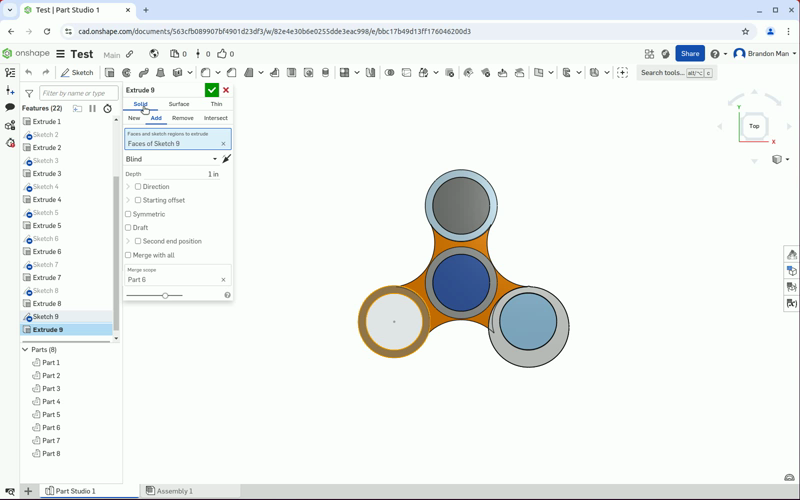
click(143, 106)
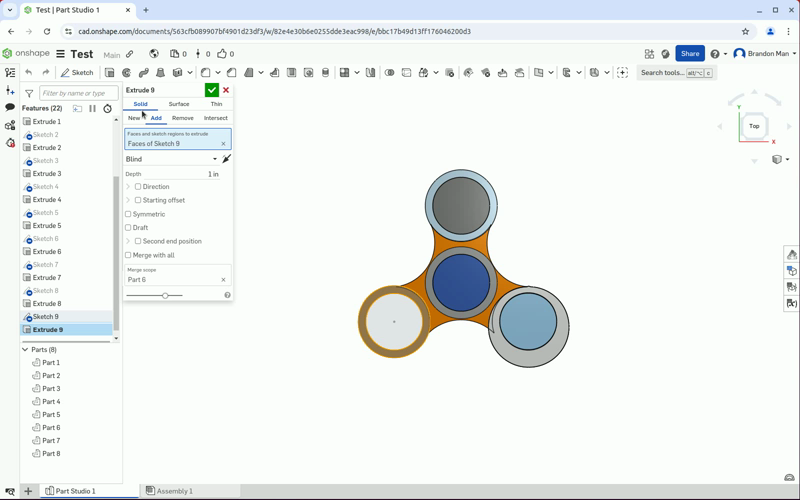
mouse_move(137, 120)
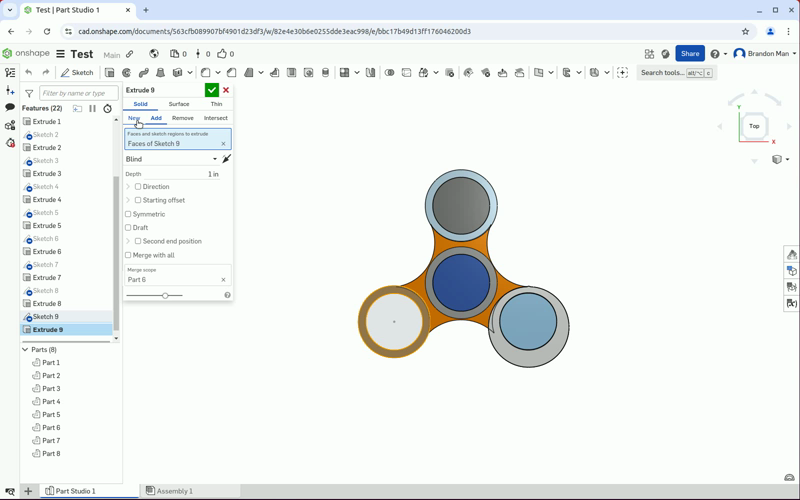
click(137, 120)
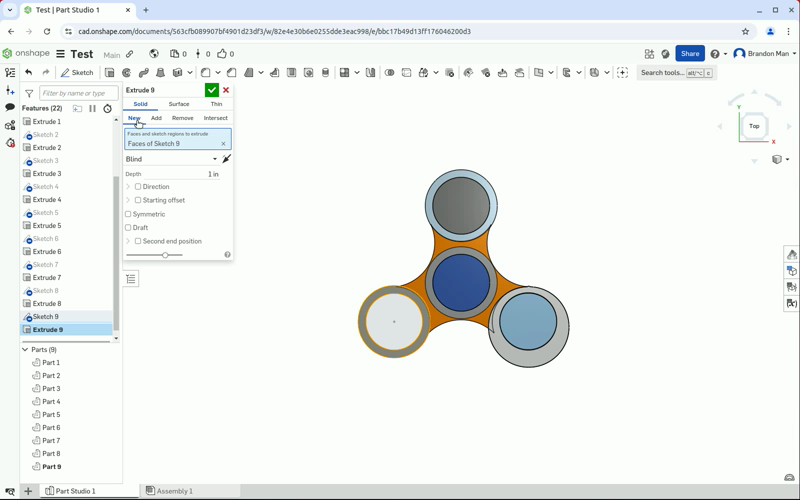
key(tab, 4)
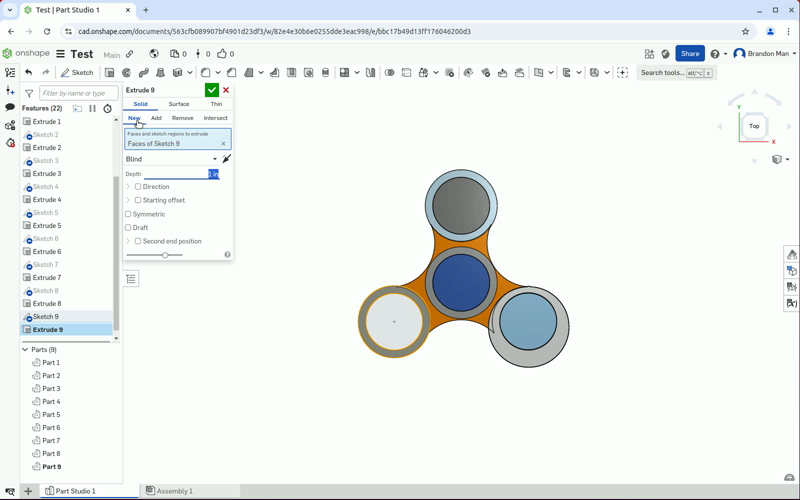
text(3.37)
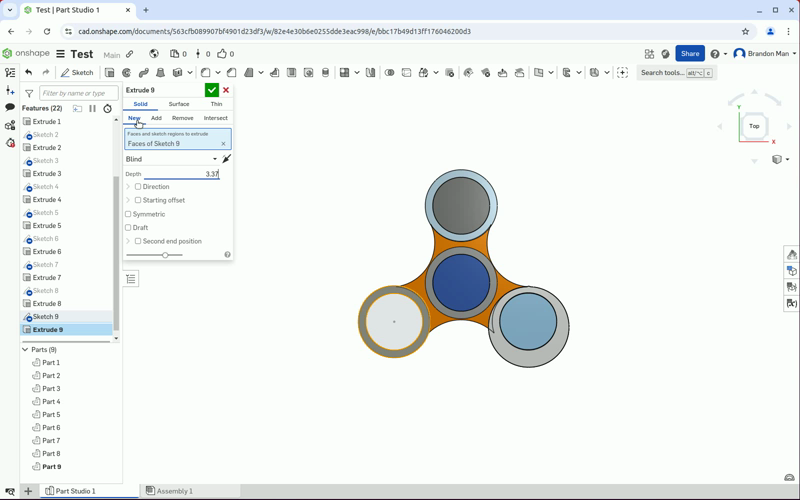
key(enter)
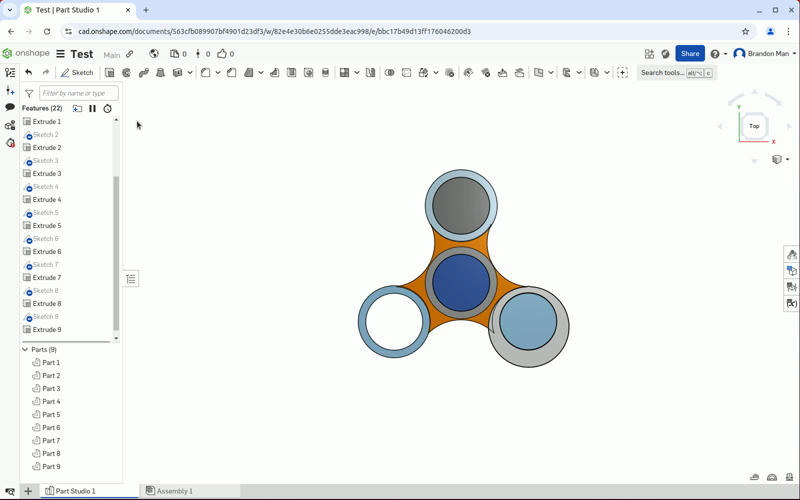
key(shift+h)
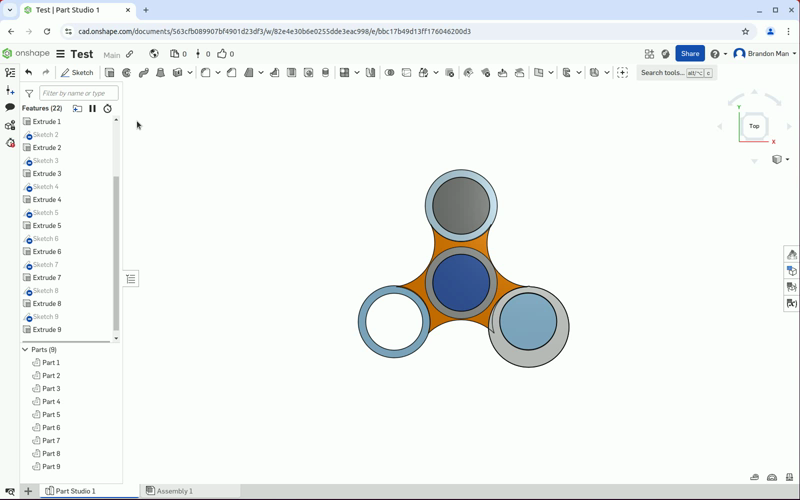
key(shift+h)
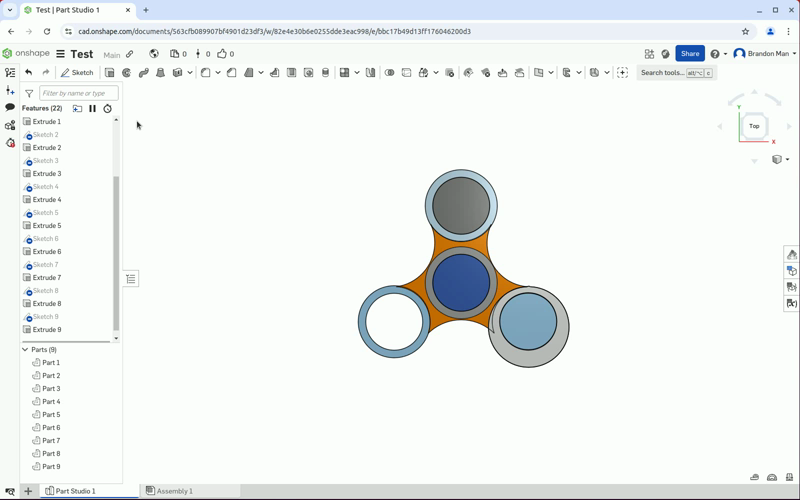
mouse_move(69, 111)
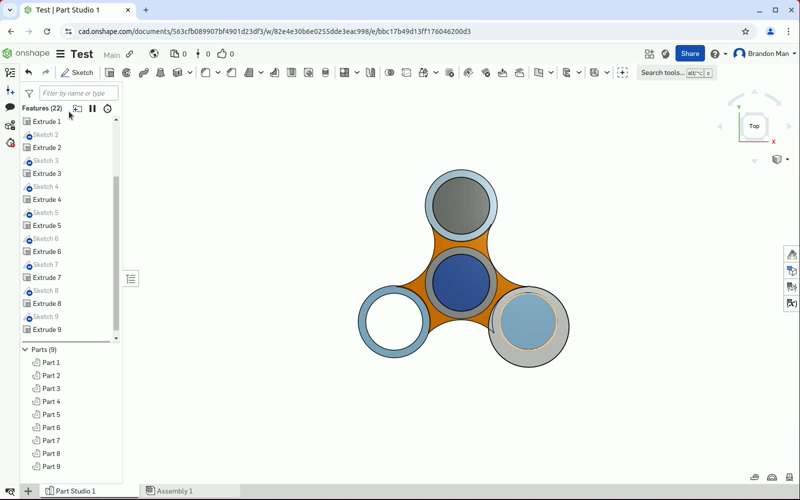
click(69, 111)
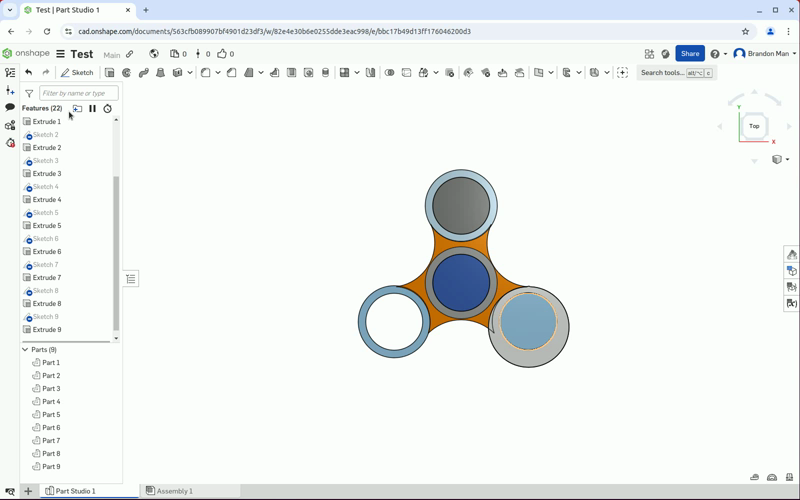
key(shift+s)
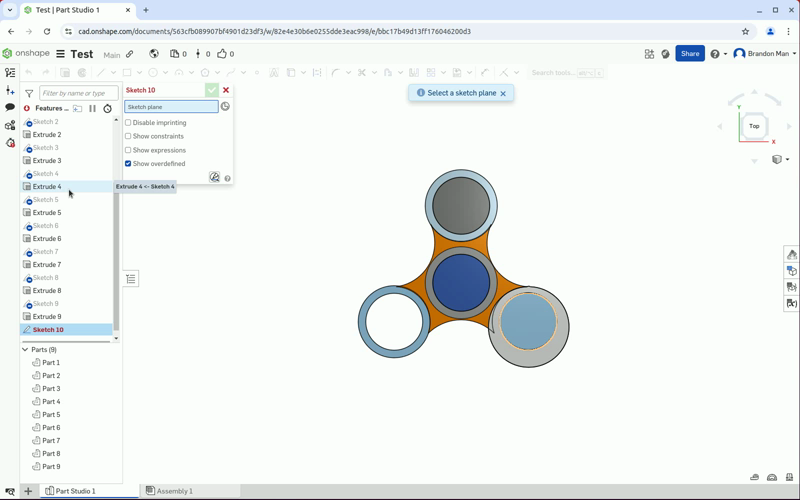
scroll(3)
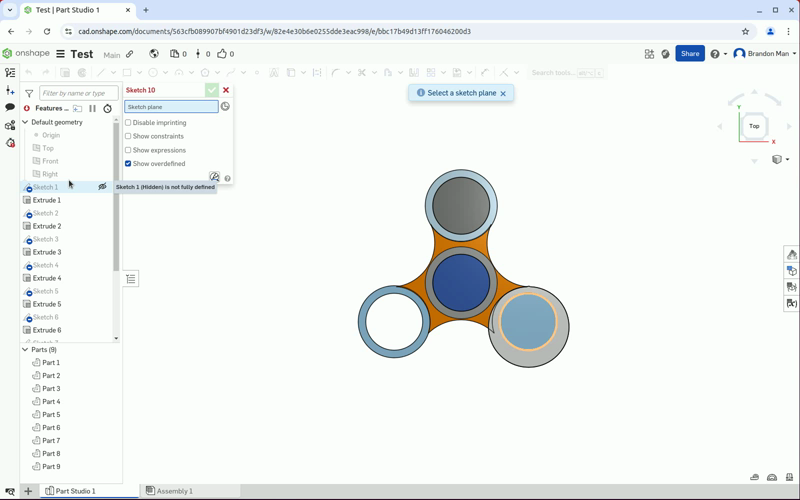
mouse_move(69, 150)
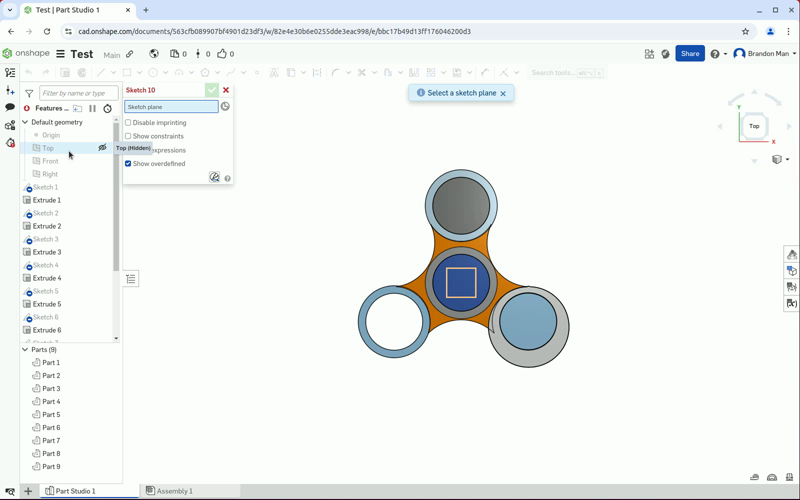
click(69, 150)
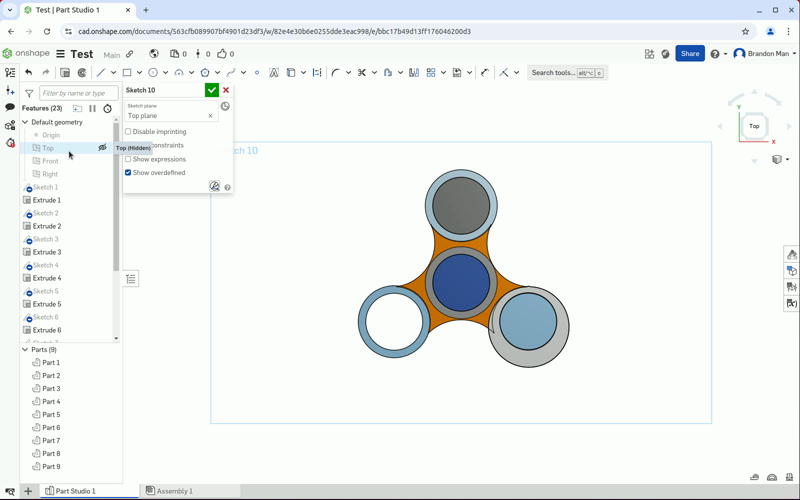
mouse_move(73, 352)
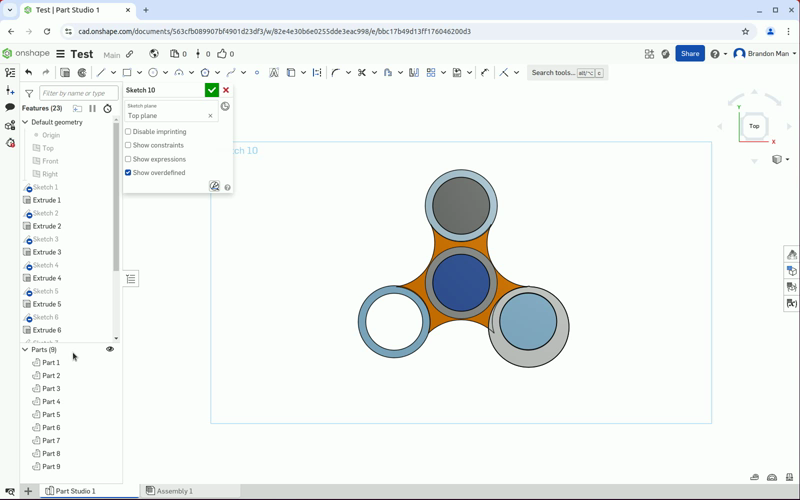
key(y)
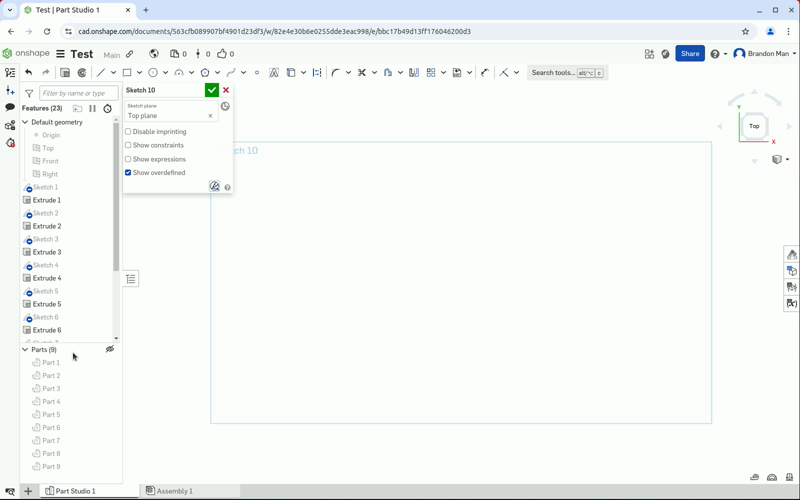
key(c)
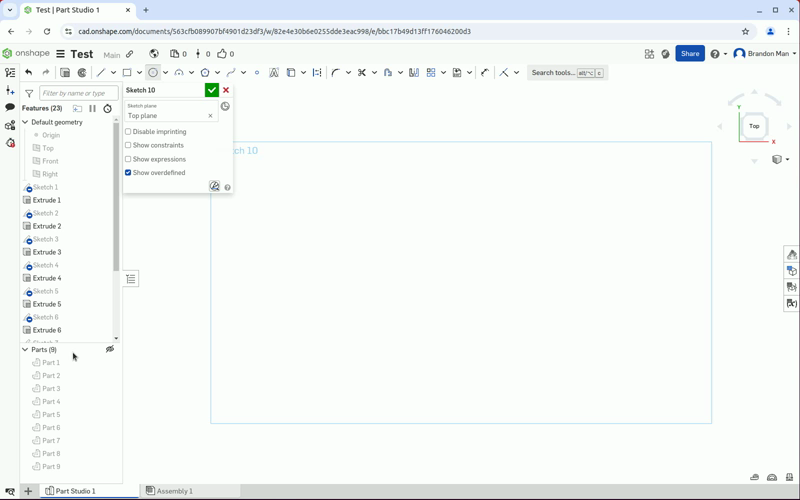
key_down(shift)
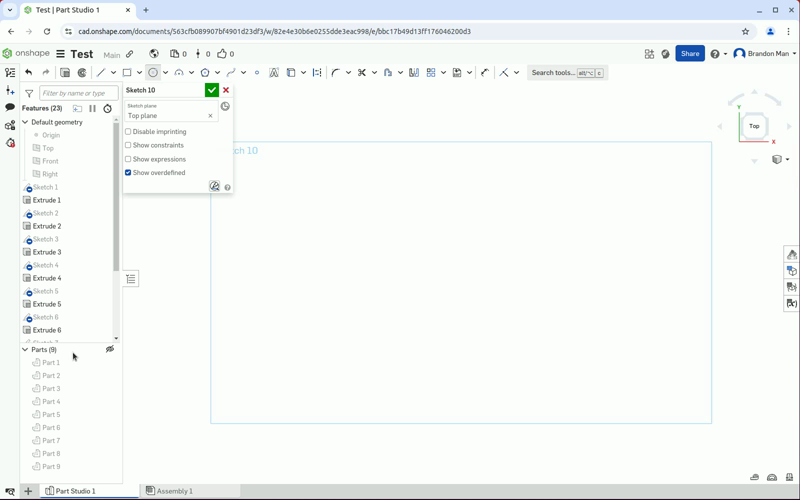
mouse_move(394, 321)
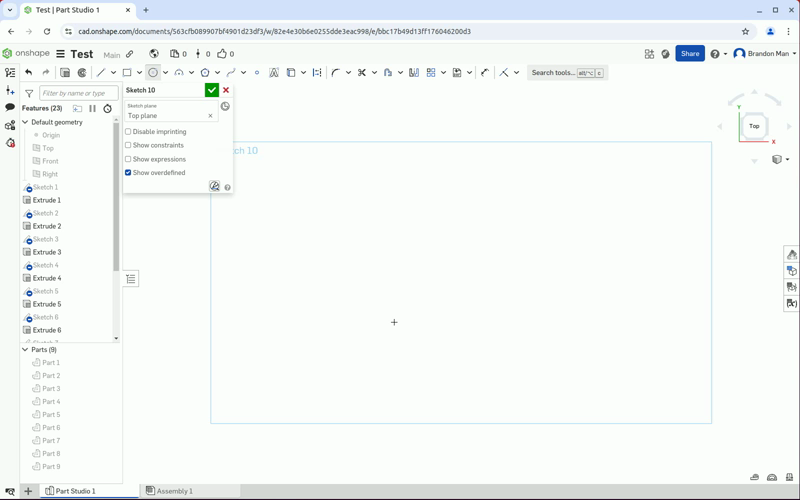
click(394, 321)
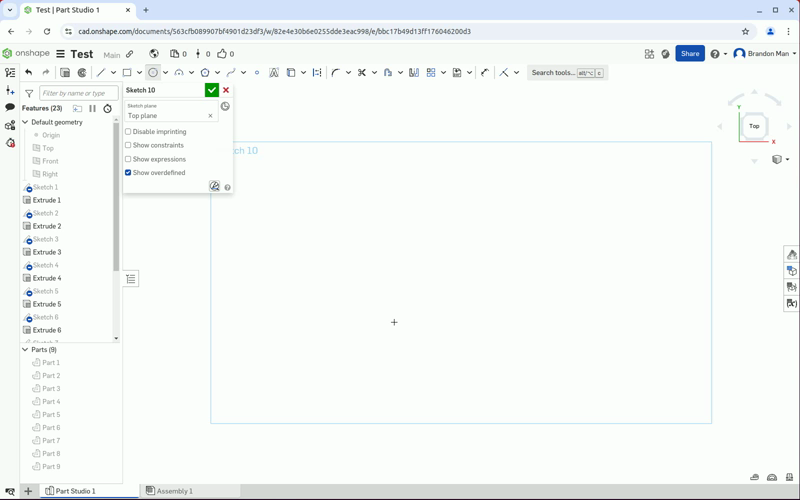
key_up(shift)
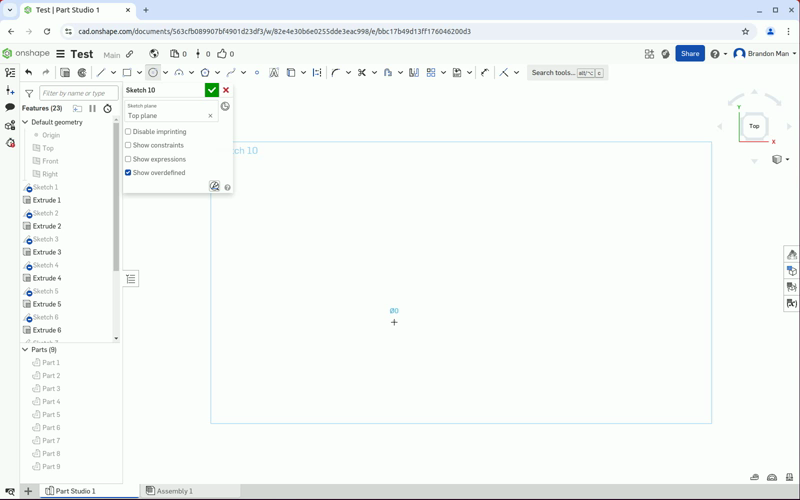
mouse_move(422, 321)
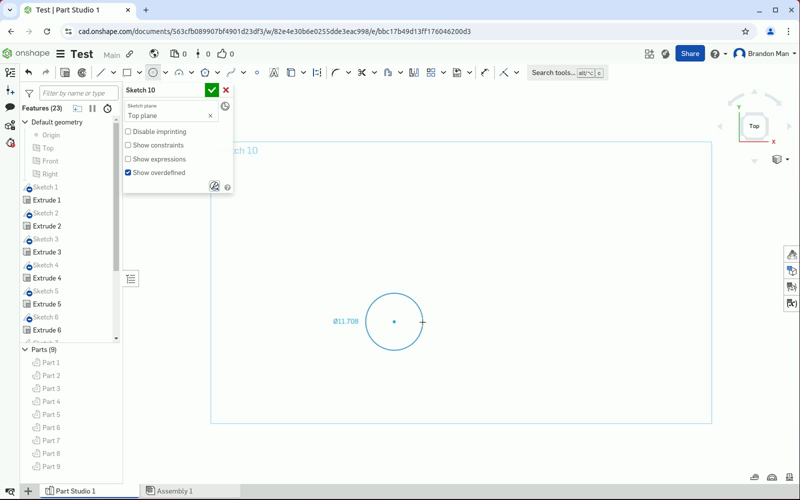
click(422, 321)
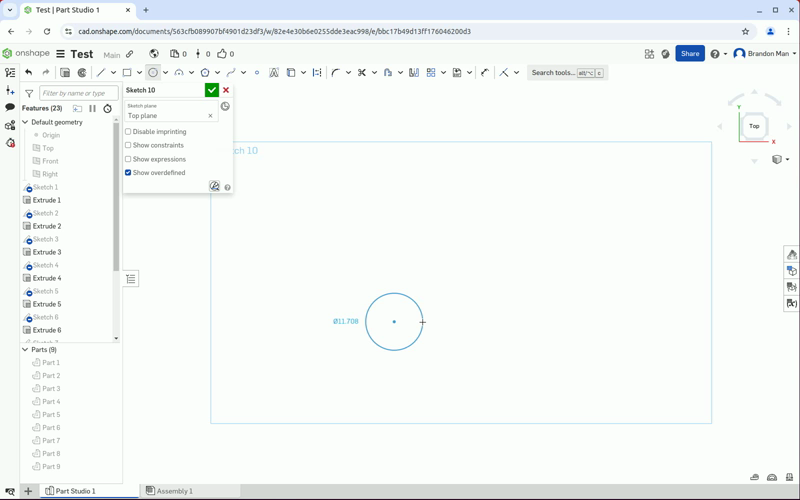
key(esc)
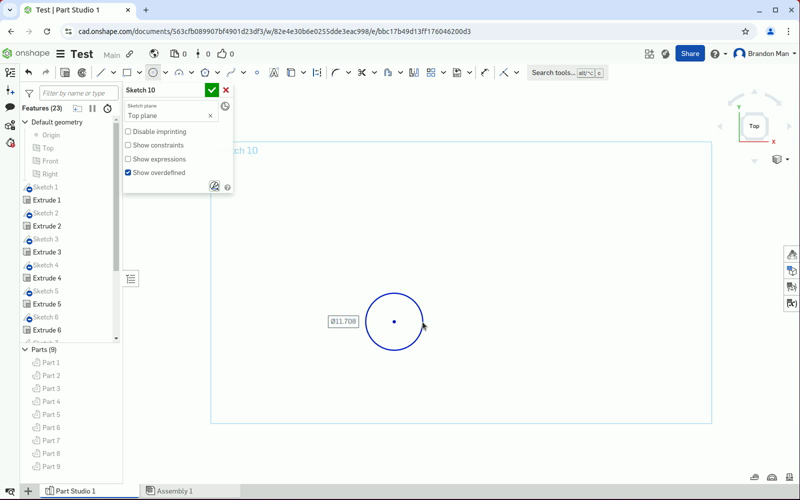
mouse_move(404, 331)
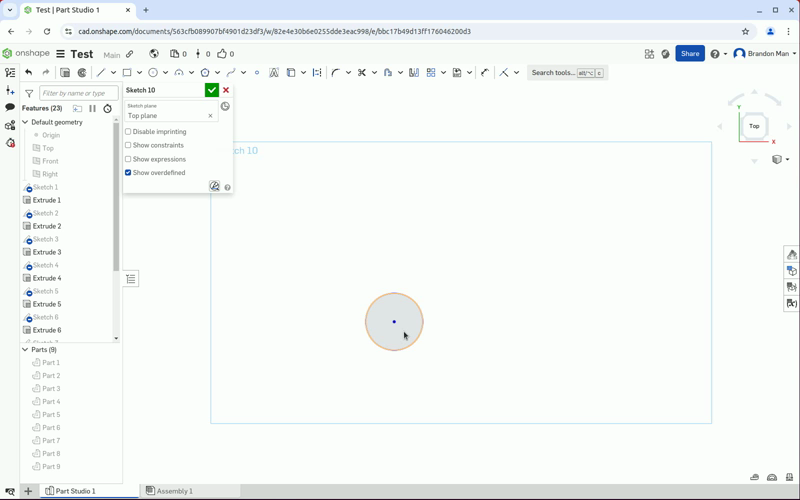
click(404, 331)
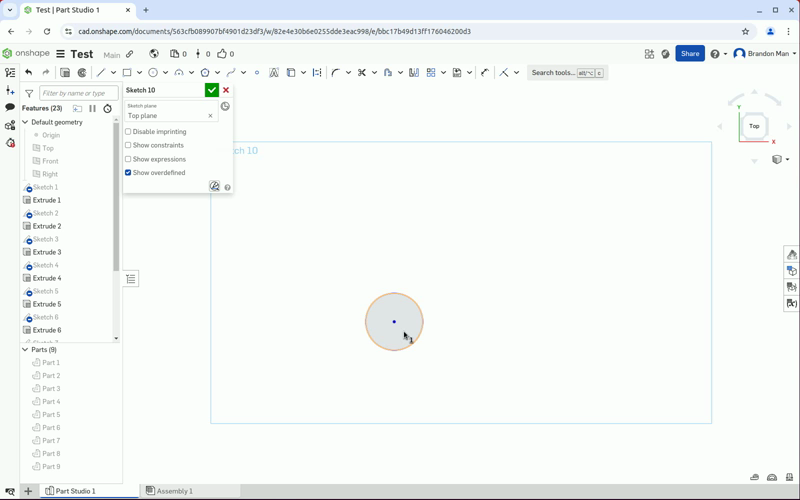
mouse_move(73, 352)
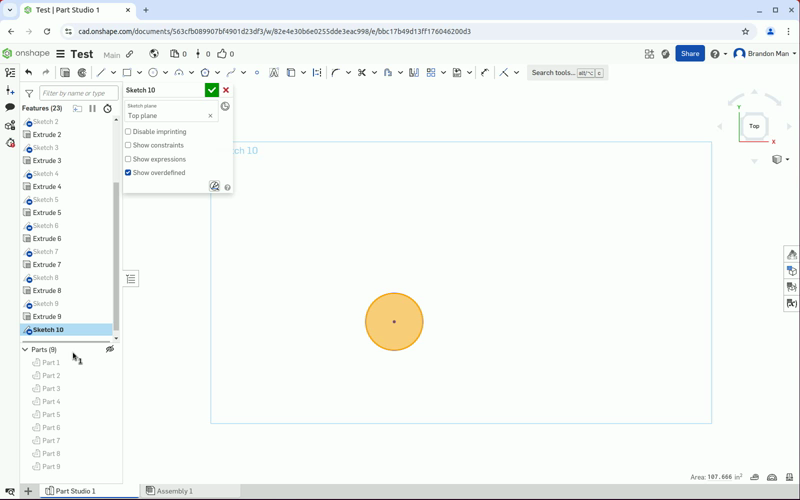
key(shift+y)
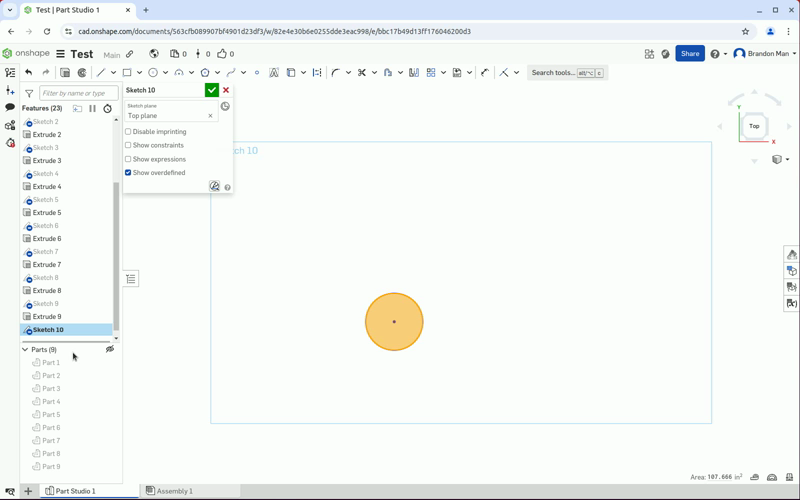
key(shift+e)
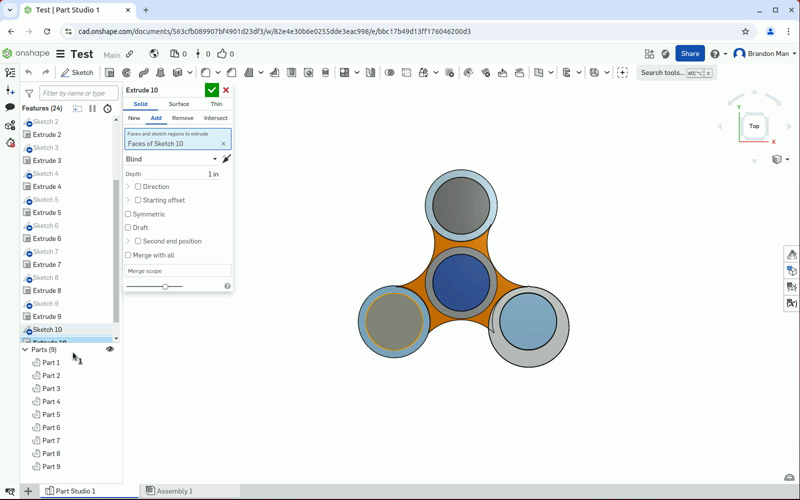
mouse_move(143, 106)
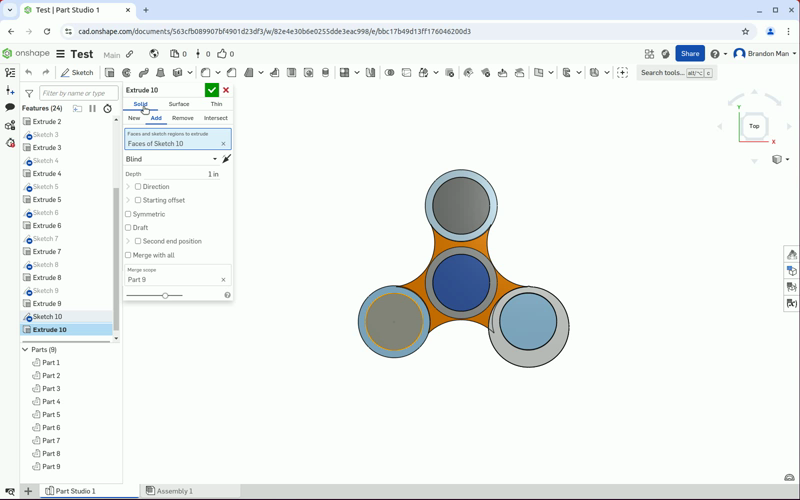
click(143, 106)
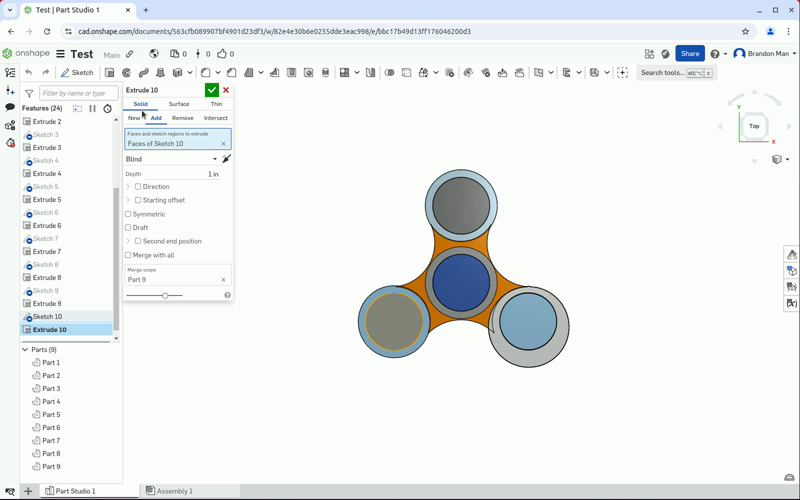
mouse_move(137, 120)
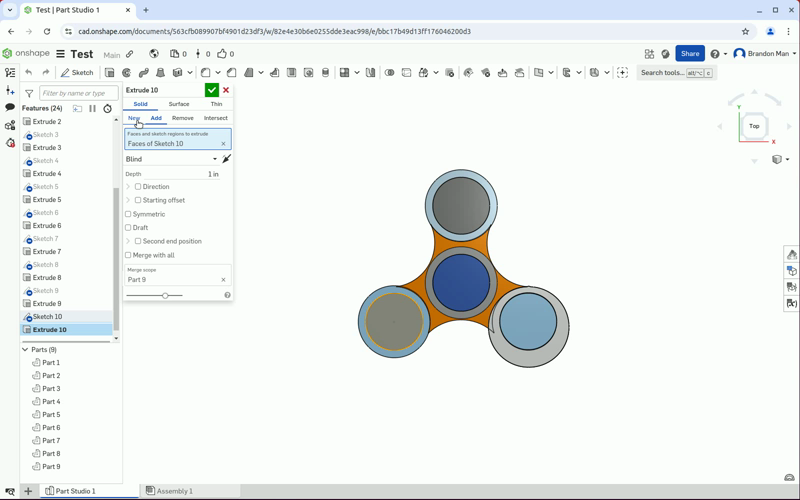
click(137, 120)
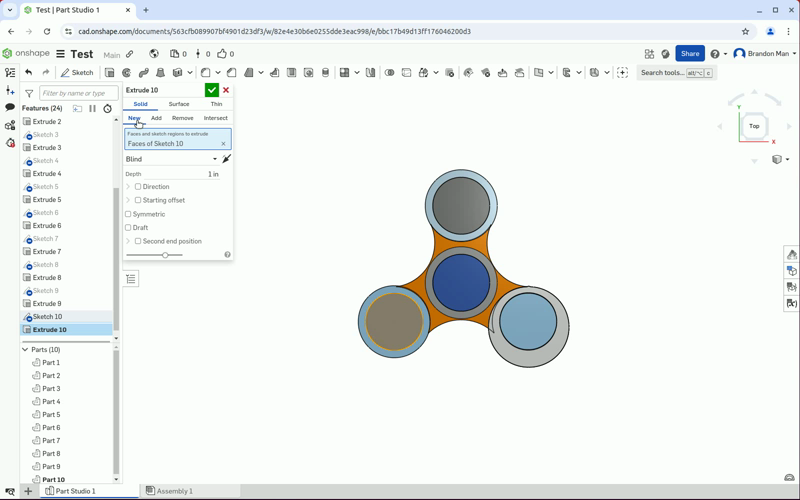
key(tab, 4)
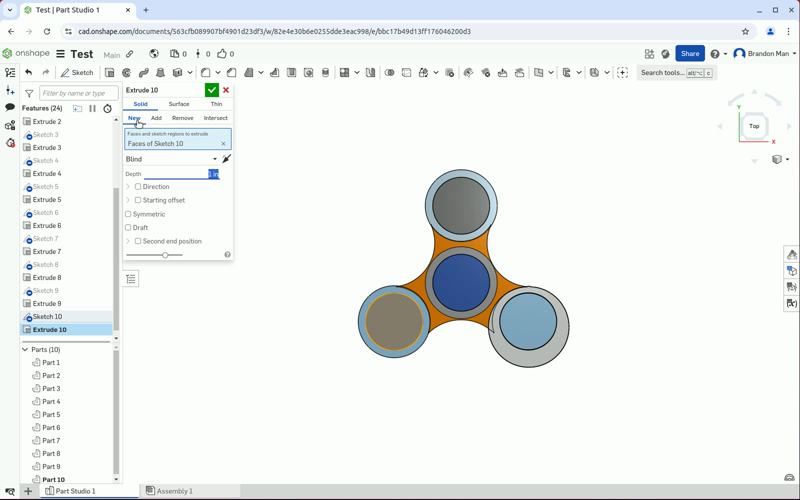
text(3.37)
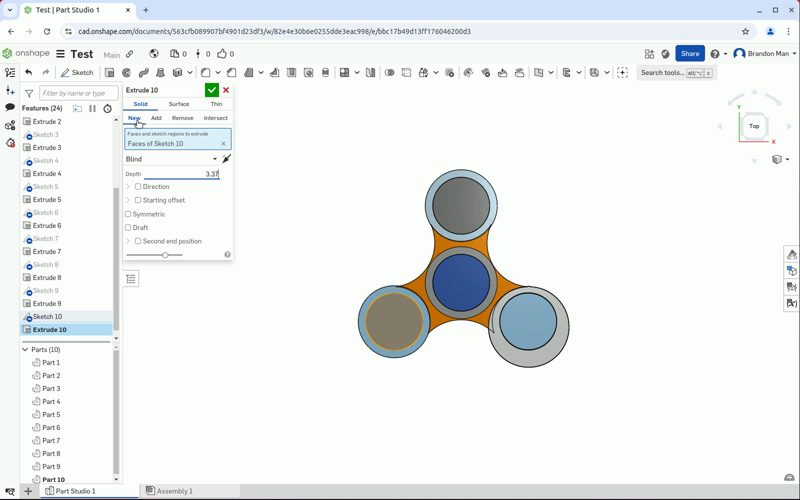
key(enter)
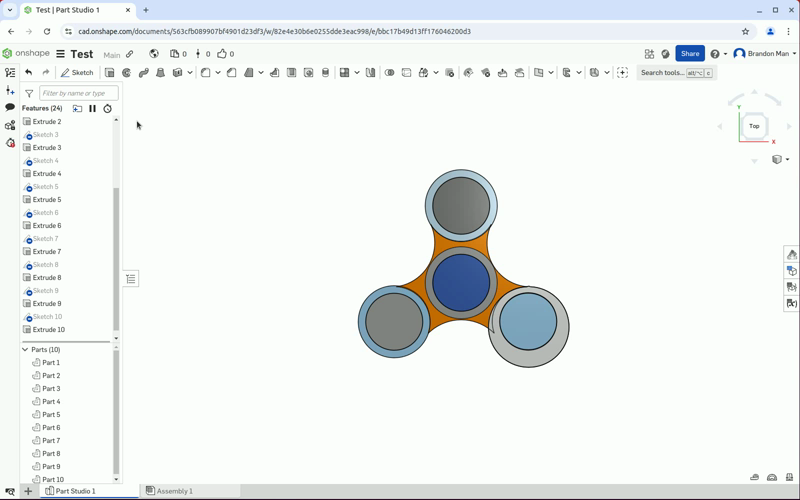
key(shift+h)
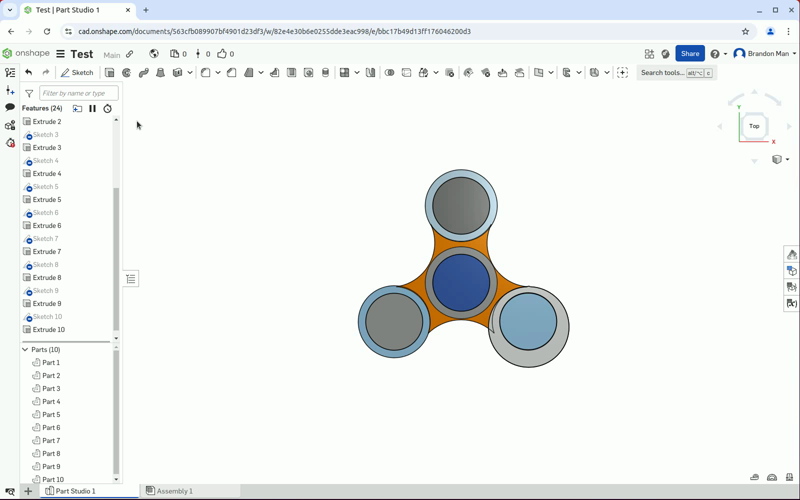
key(shift+h)
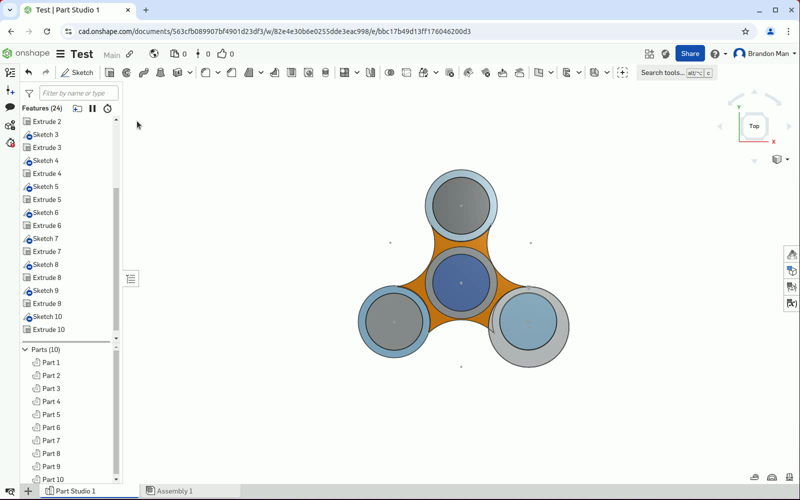
key(shift+7)
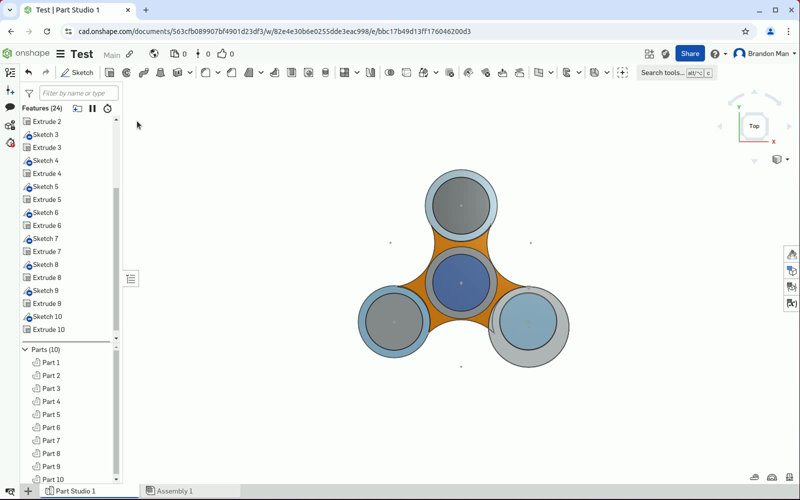
key(up, 3)
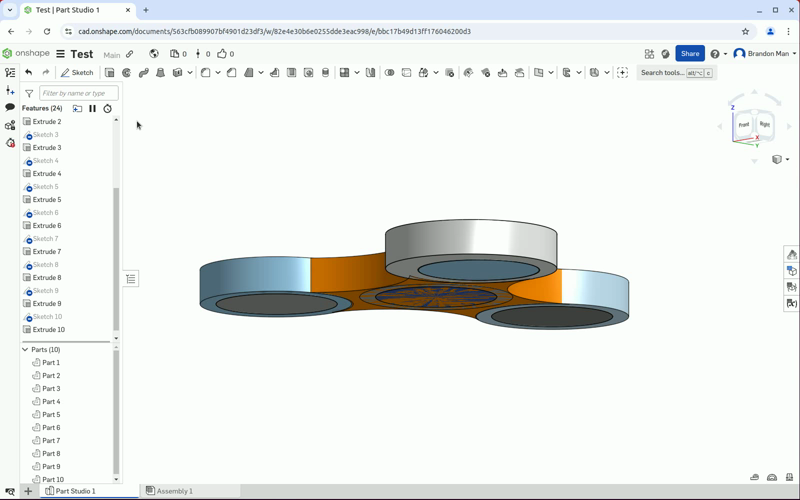
key(left, 3)
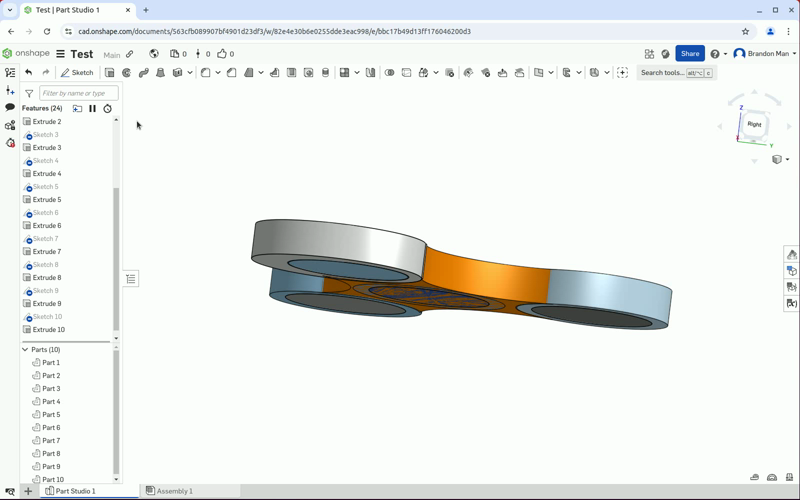
key(right, 3)
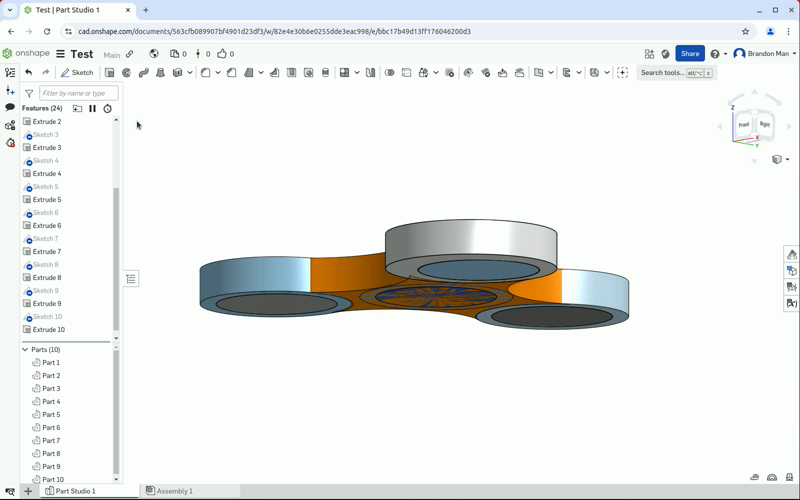
key(down, 3)
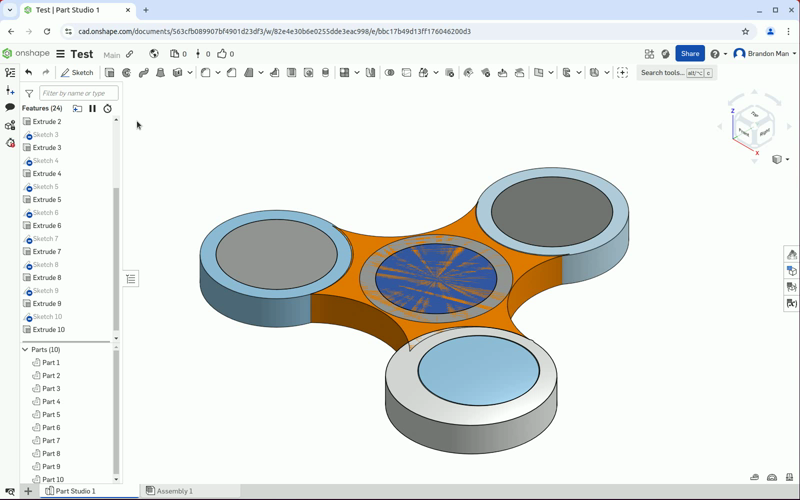
mouse_move(69, 85)
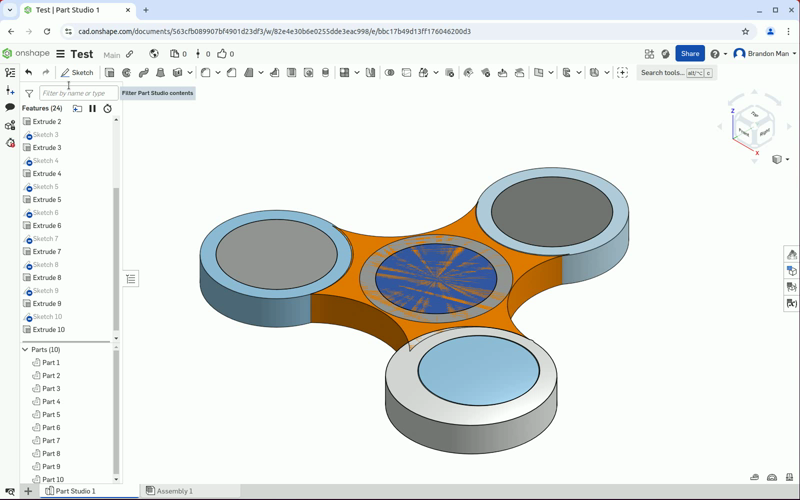
click(69, 85)